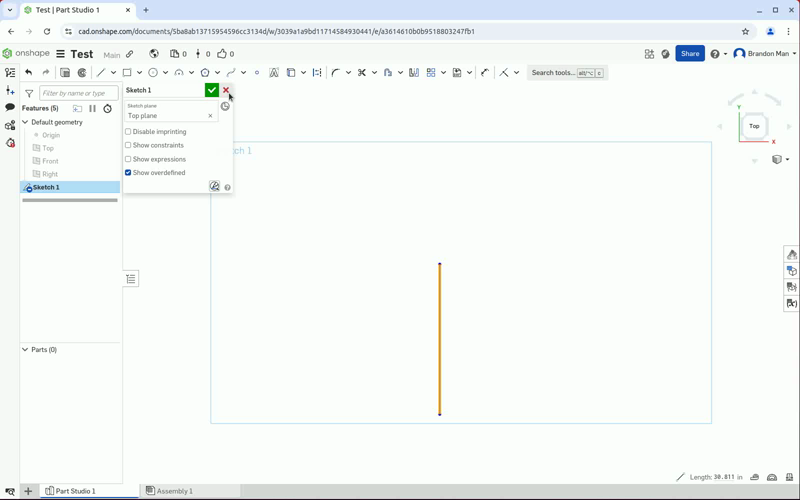
key(shift+h)
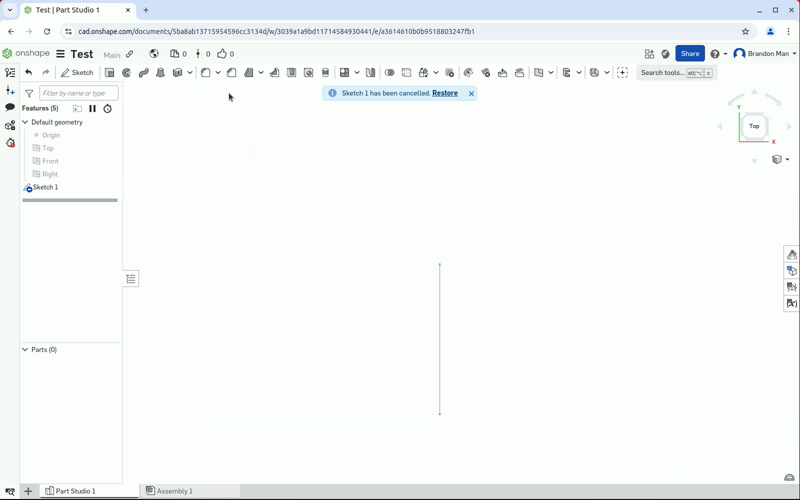
key(shift+s)
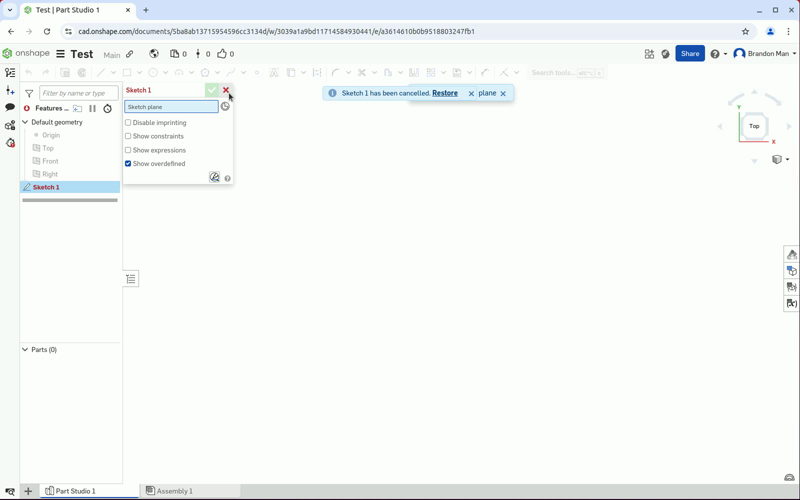
mouse_move(73, 150)
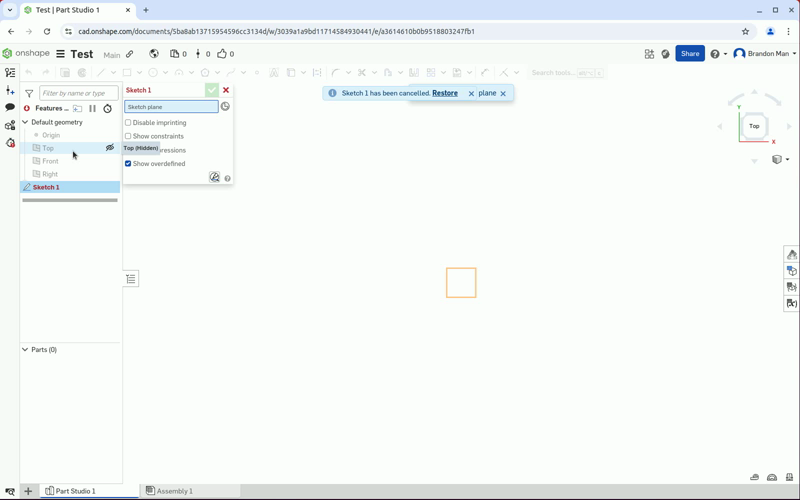
click(73, 150)
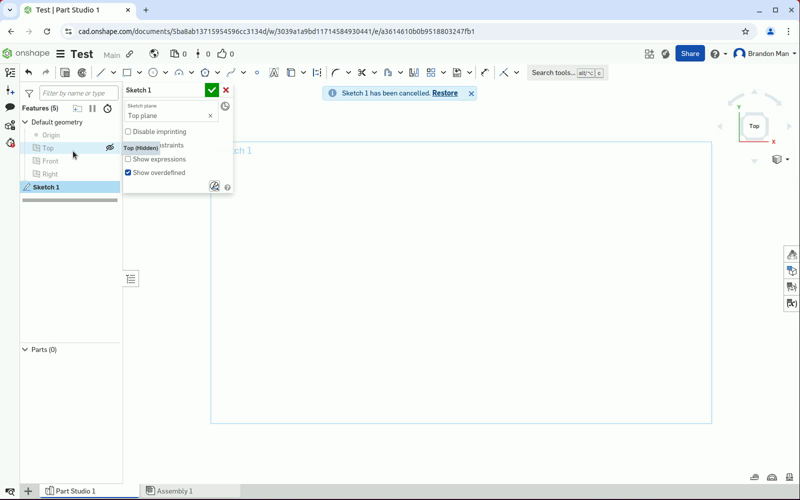
mouse_move(73, 352)
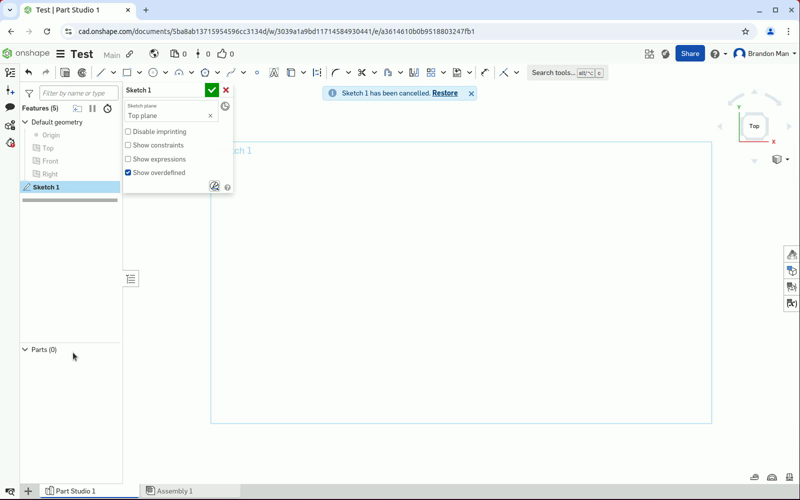
key(y)
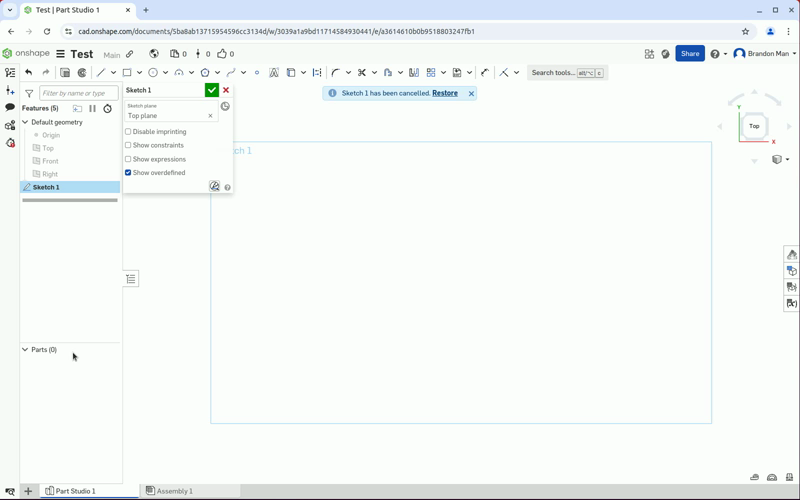
key(l)
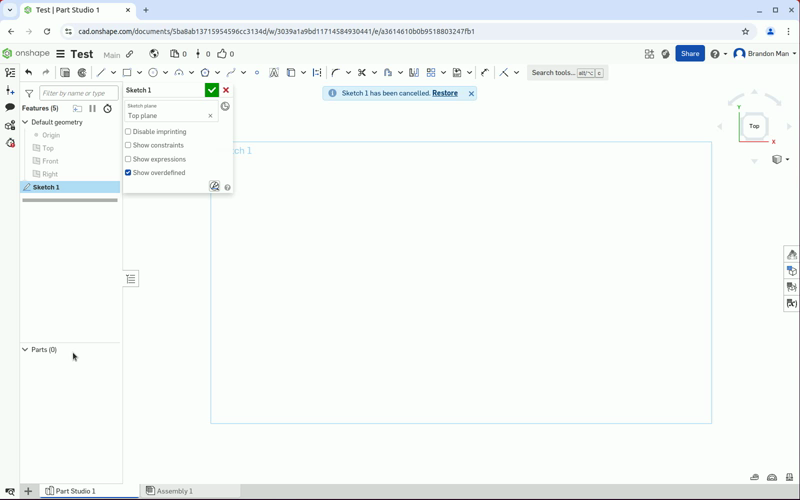
key_down(shift)
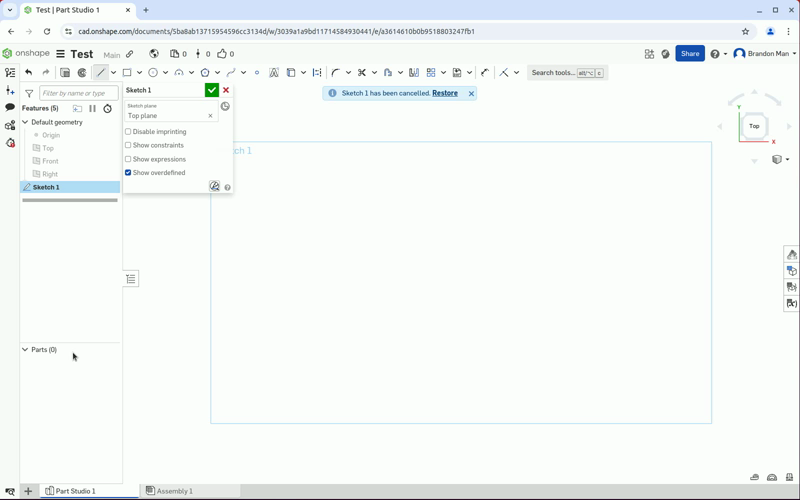
mouse_move(351, 335)
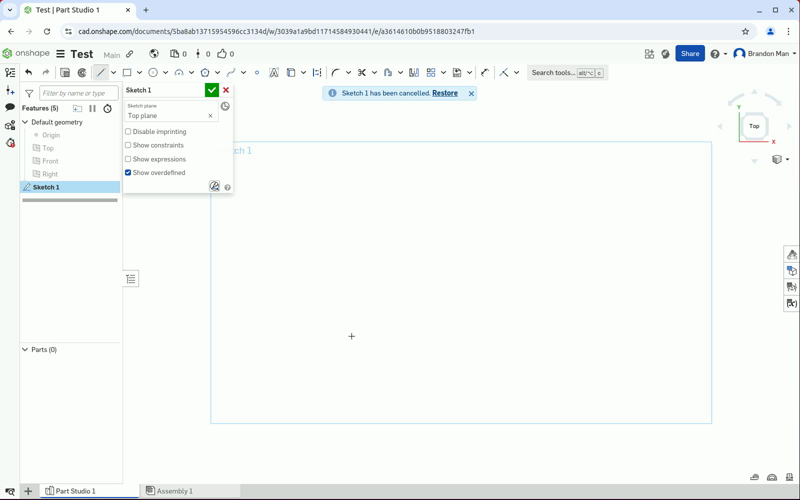
click(351, 335)
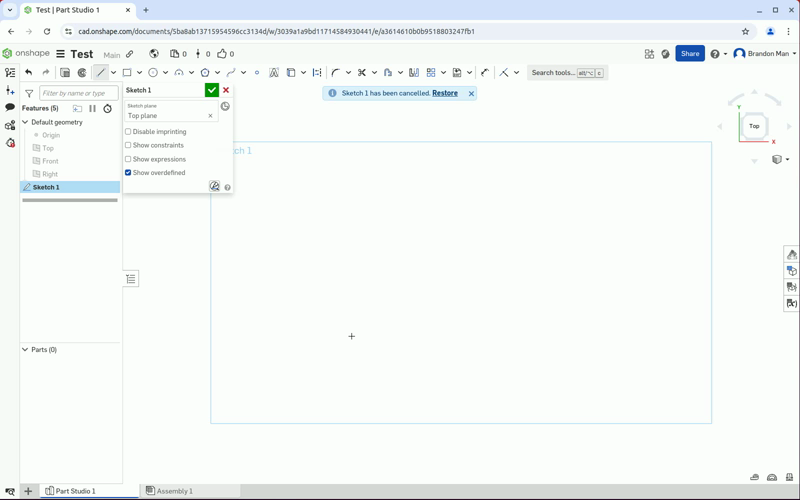
key_up(shift)
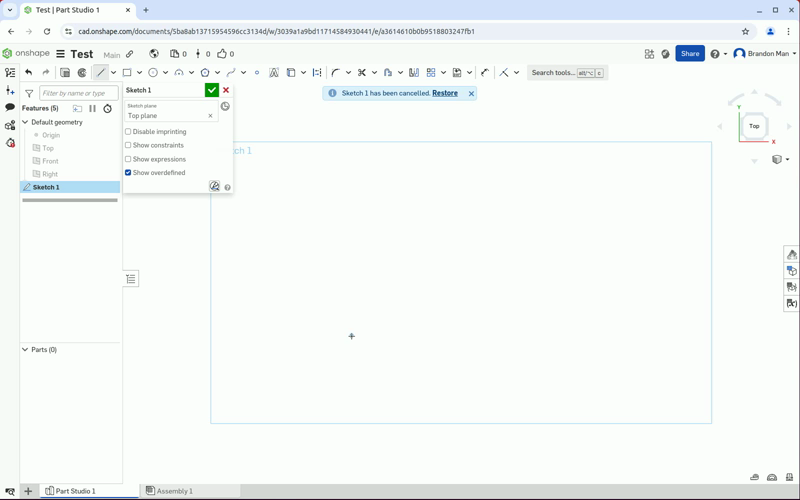
key_down(shift)
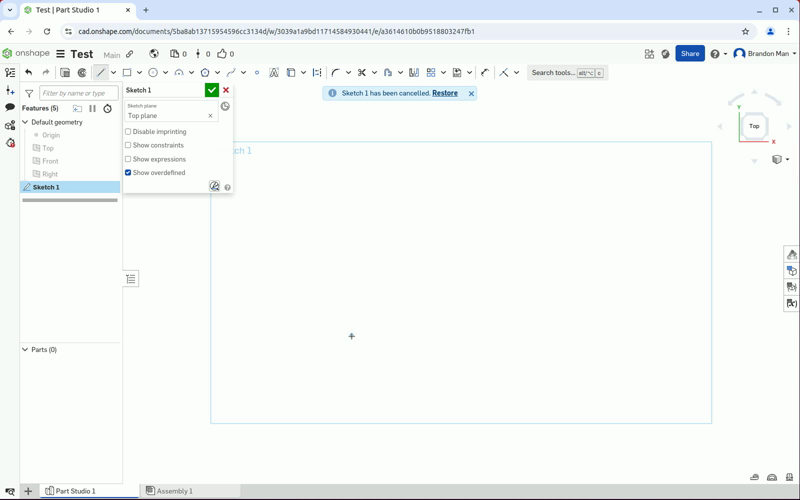
mouse_move(569, 335)
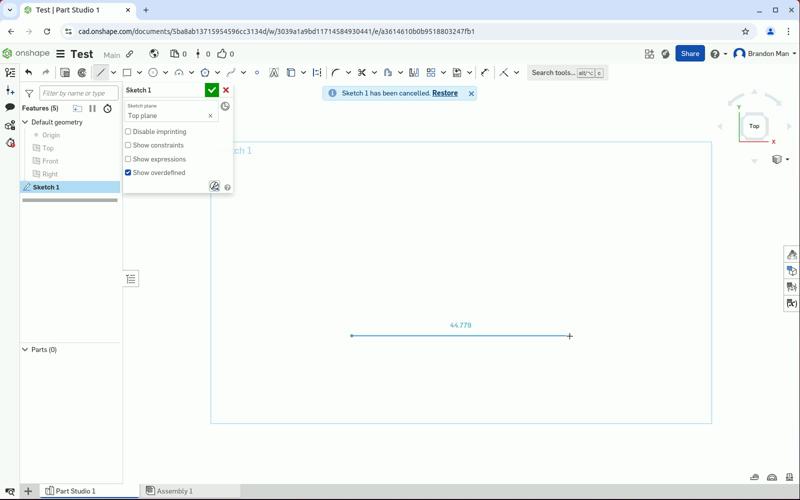
click(569, 335)
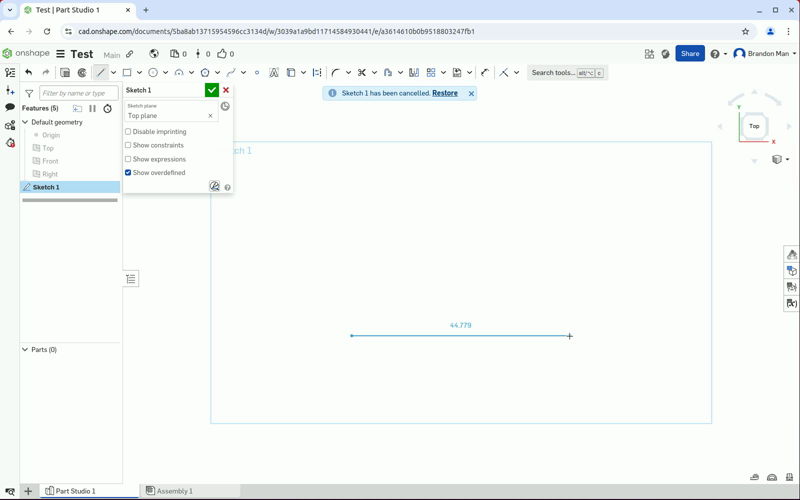
key_up(shift)
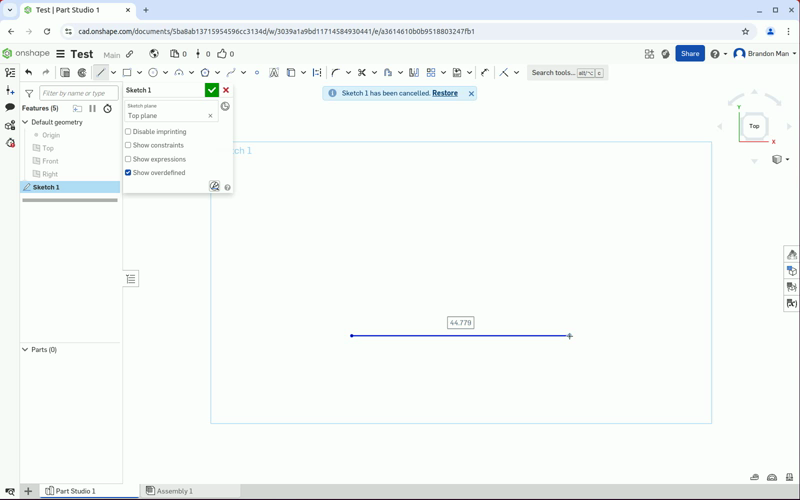
key_down(shift)
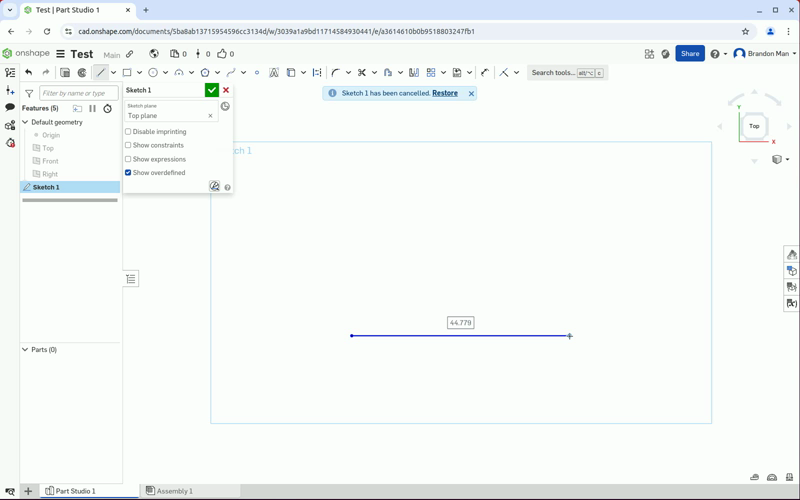
mouse_move(569, 230)
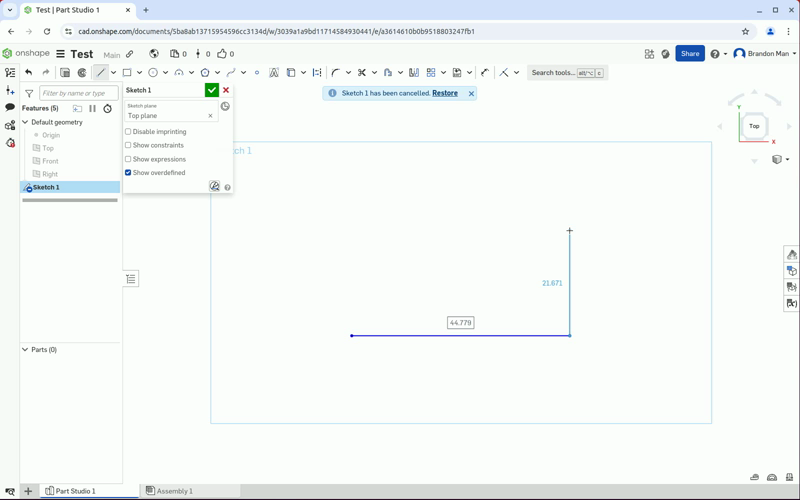
click(569, 230)
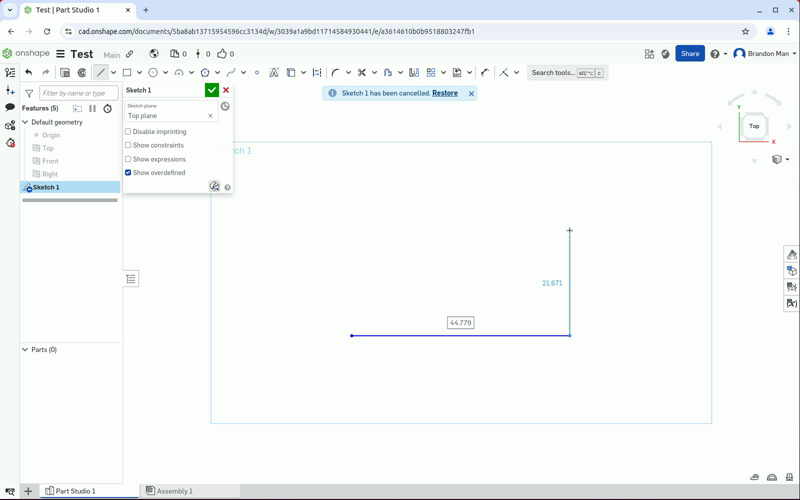
key_up(shift)
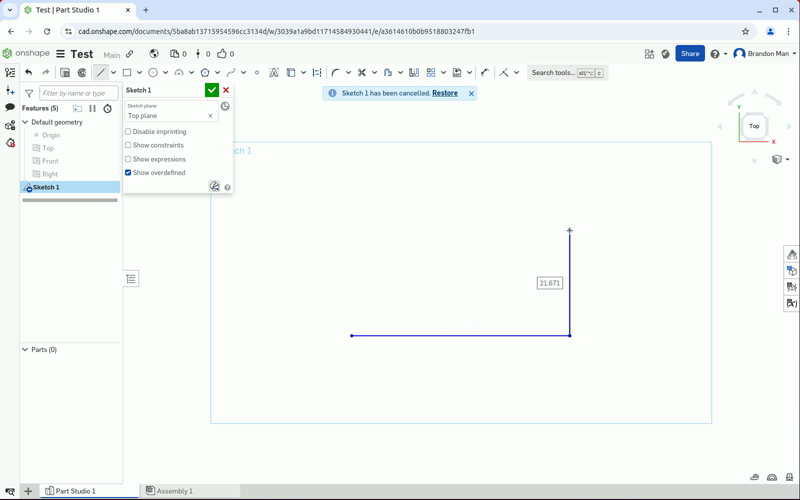
key_down(shift)
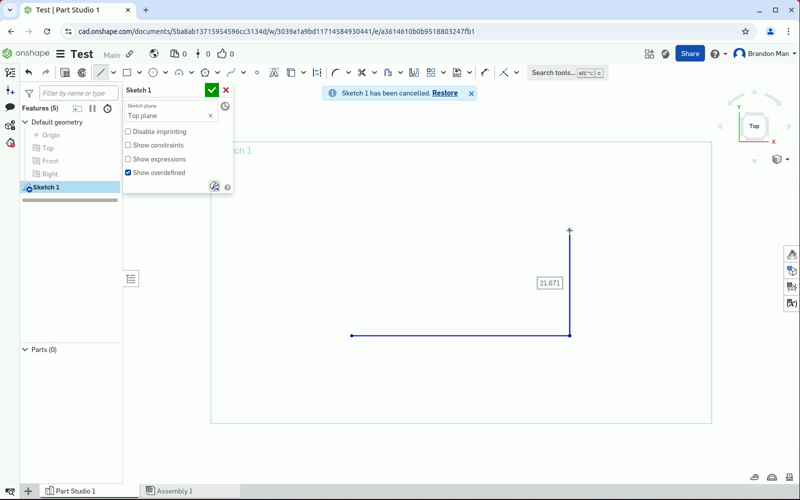
mouse_move(351, 230)
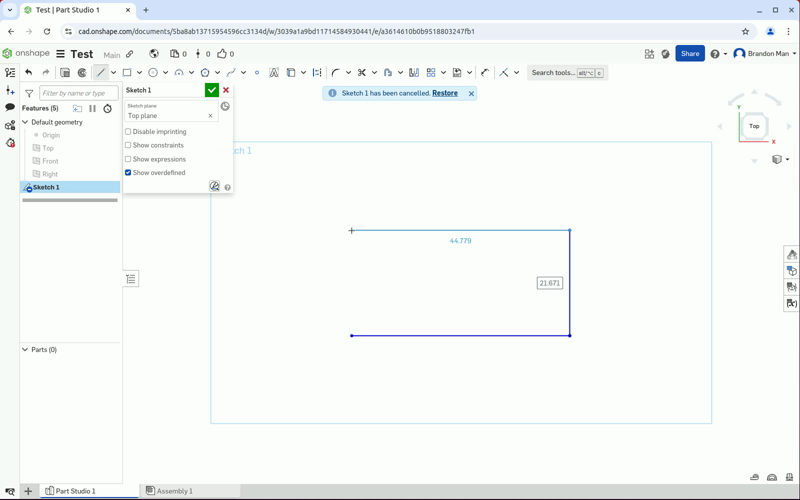
click(351, 230)
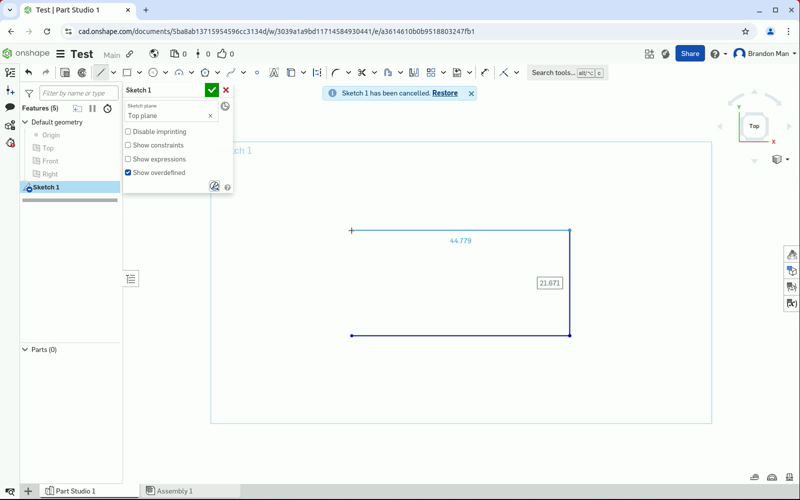
key_up(shift)
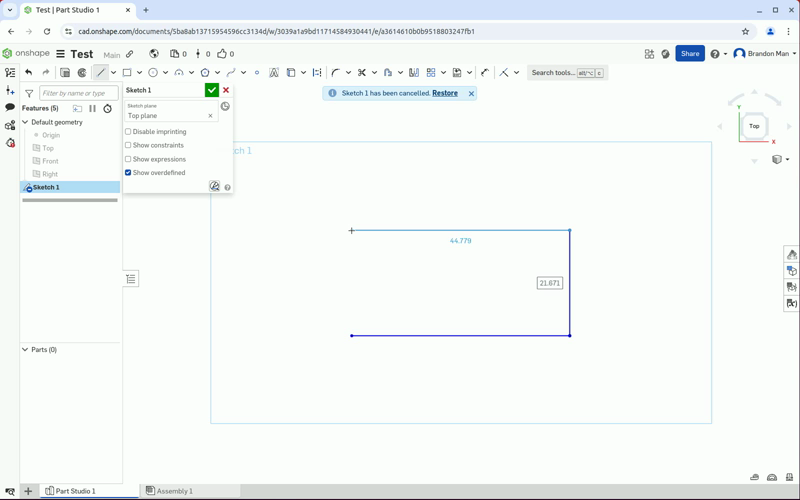
key_down(shift)
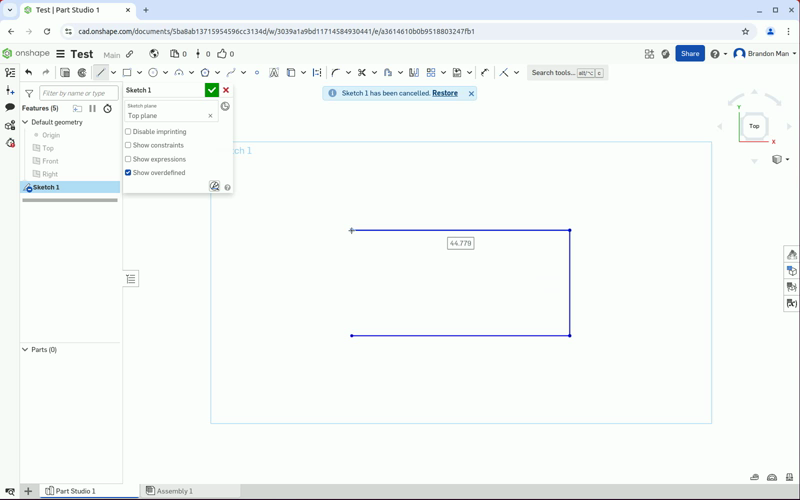
mouse_move(351, 335)
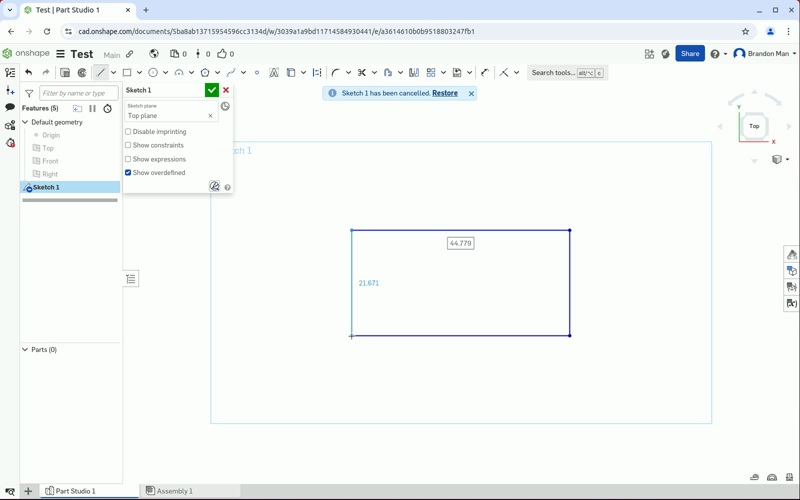
key_up(shift)
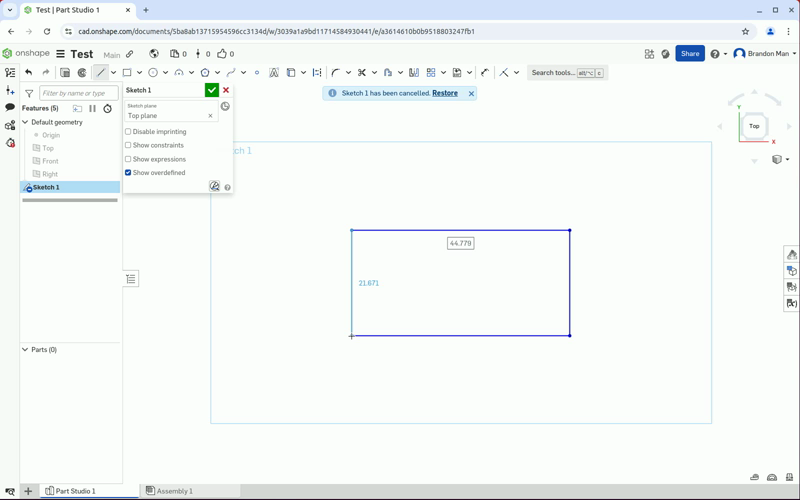
click(351, 335)
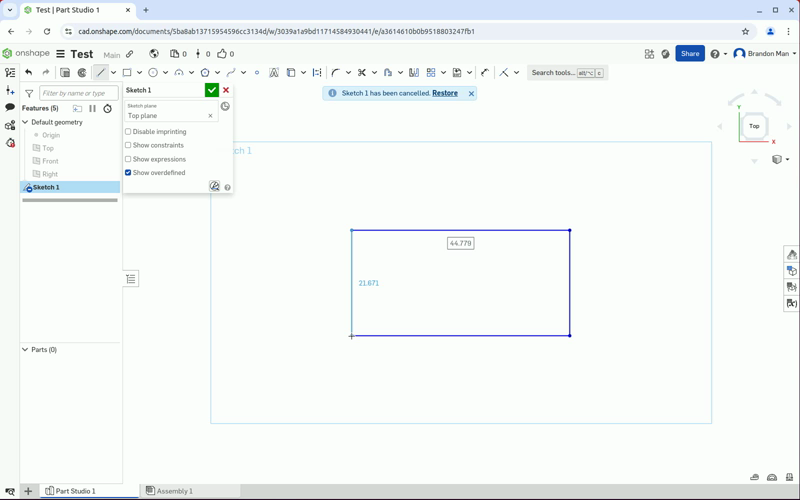
key(esc)
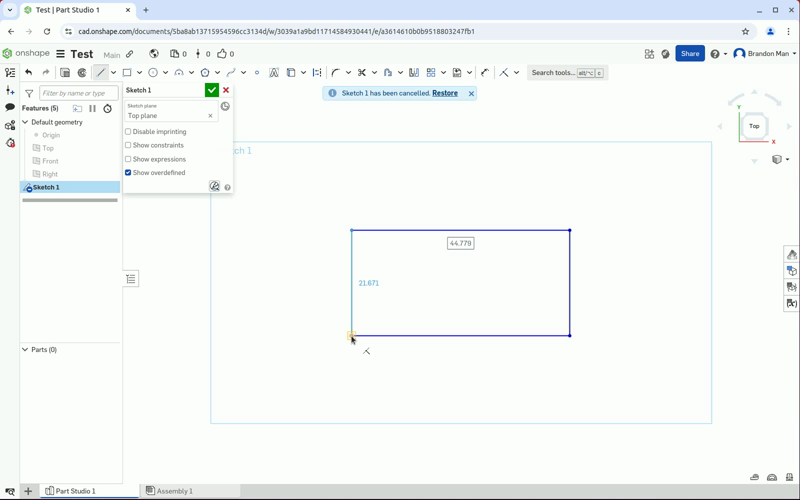
mouse_move(438, 284)
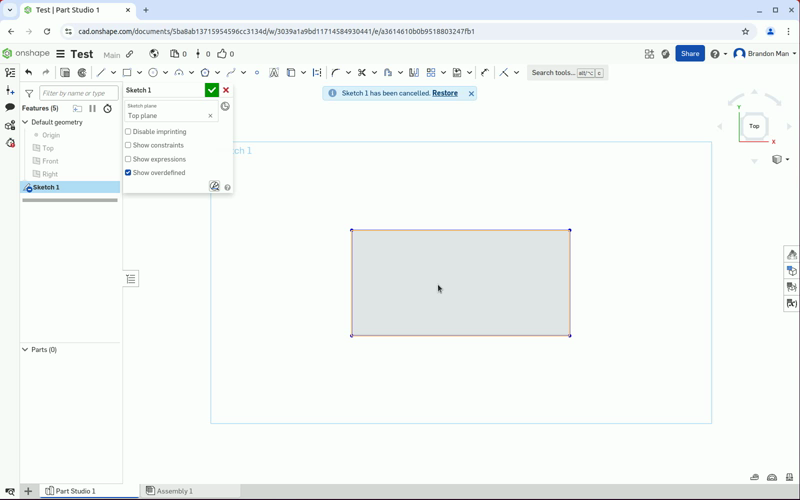
click(438, 284)
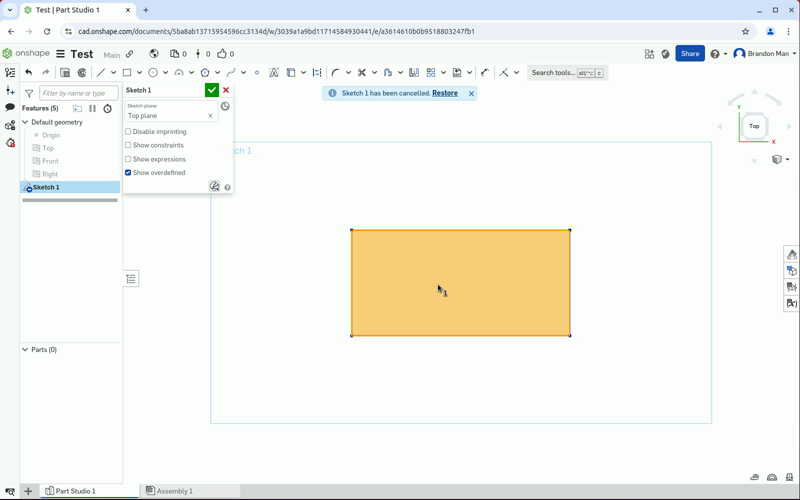
mouse_move(73, 352)
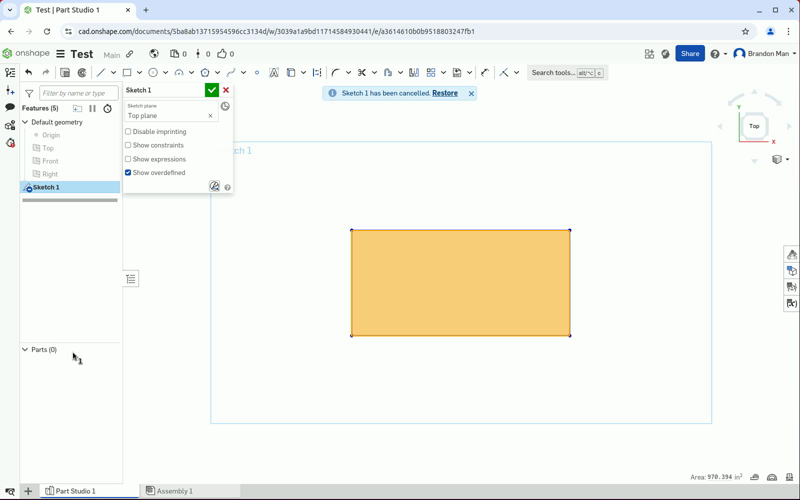
key(shift+y)
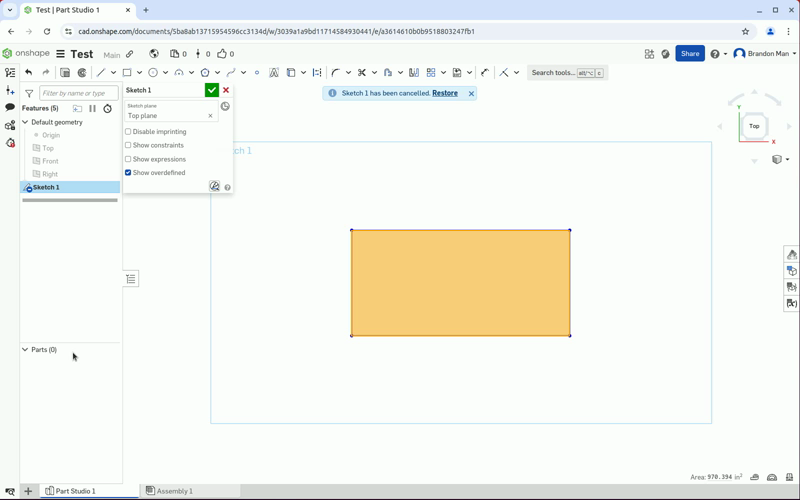
key(shift+e)
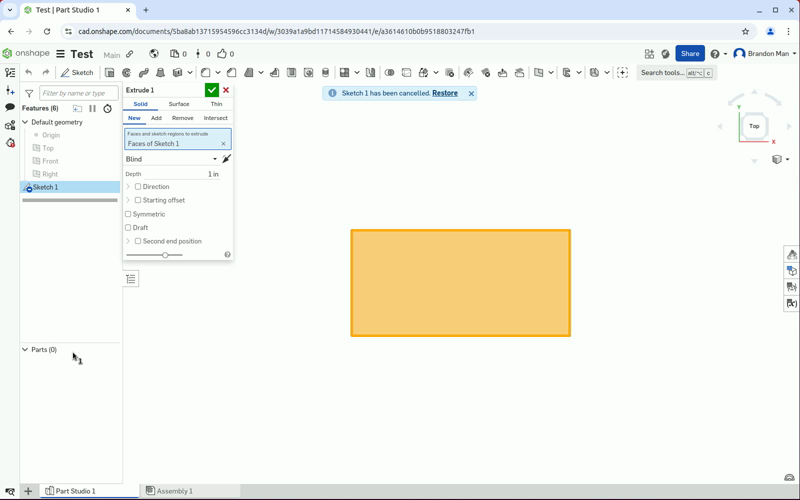
mouse_move(143, 106)
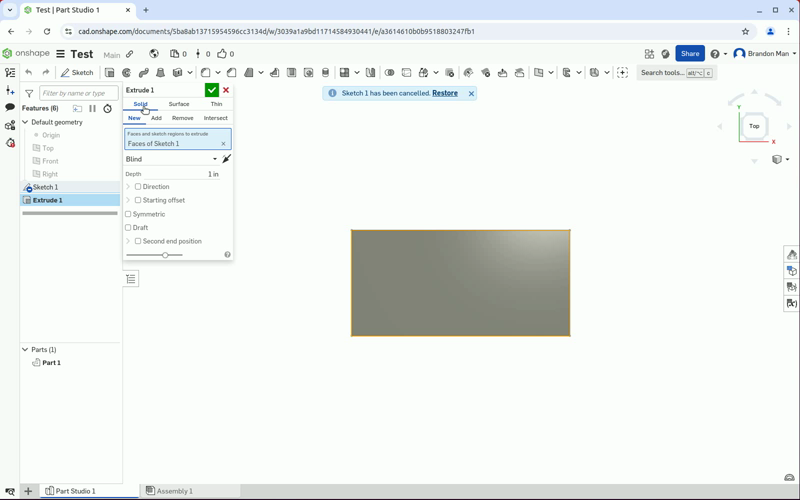
click(143, 106)
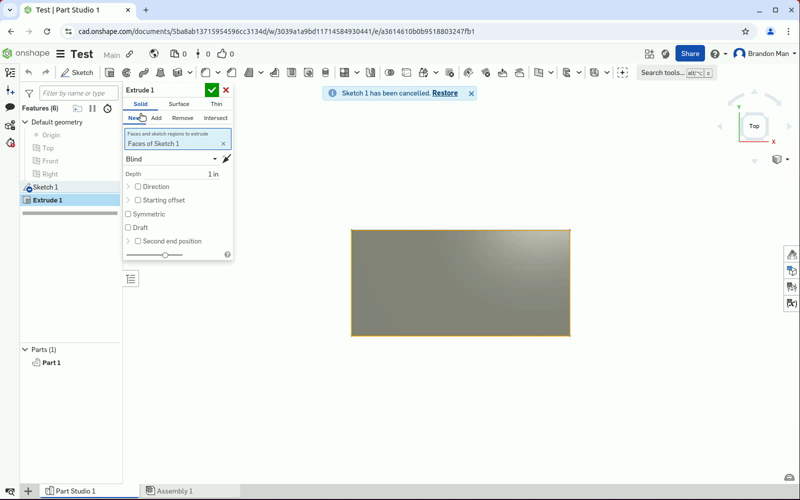
mouse_move(137, 120)
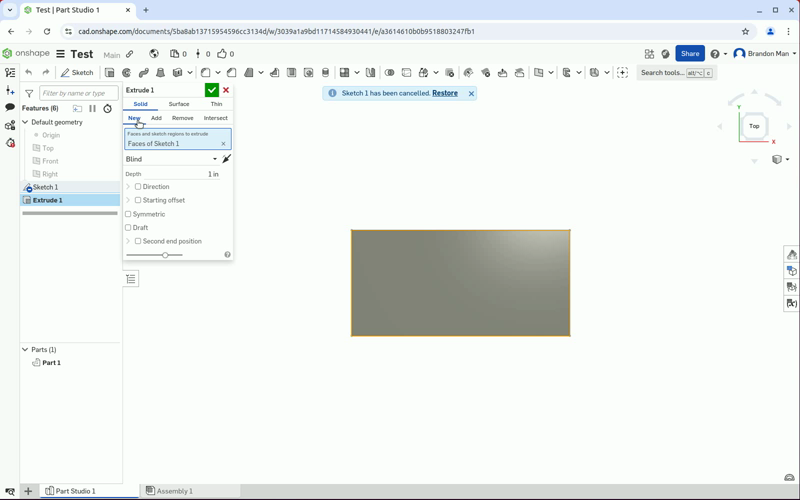
click(137, 120)
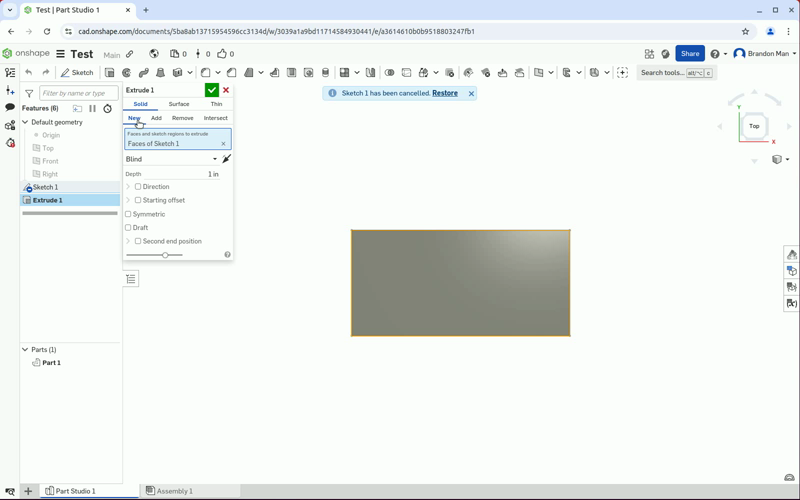
key(tab, 4)
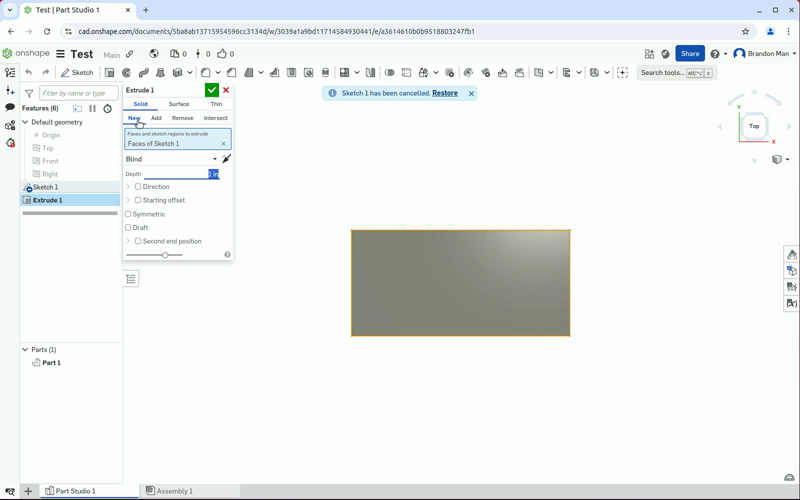
text(4.574)
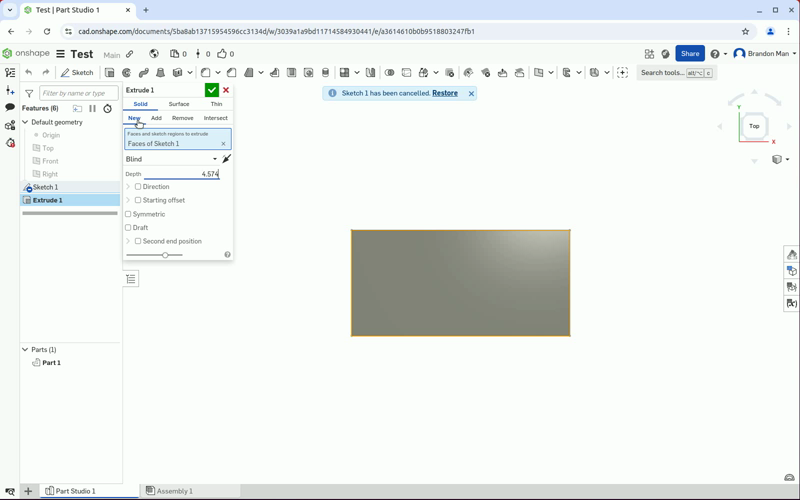
key(enter)
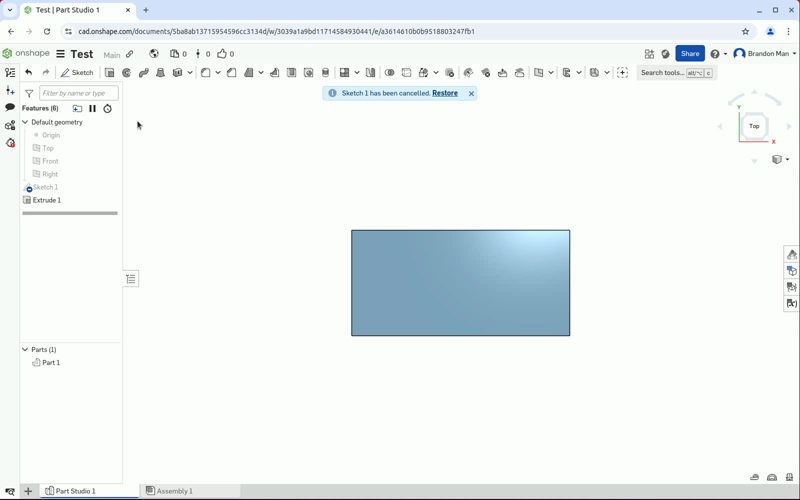
key(shift+h)
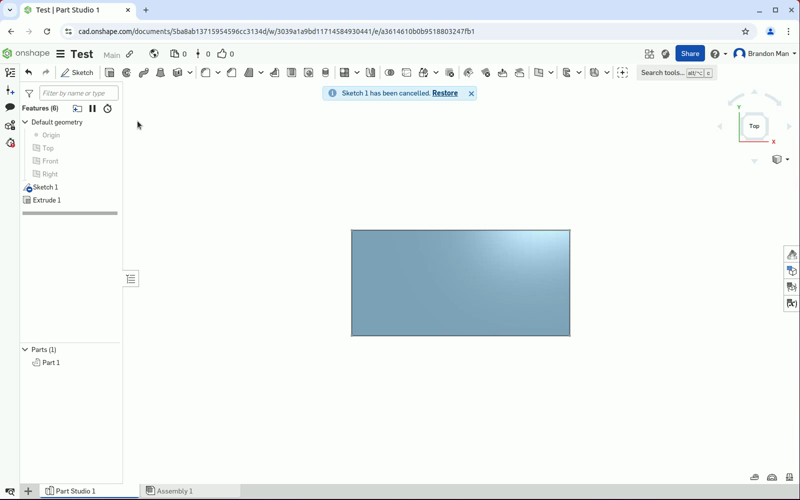
key(shift+h)
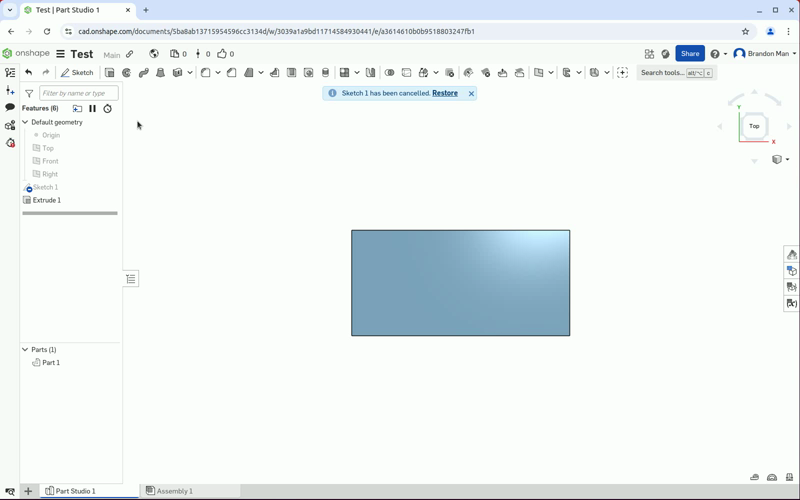
mouse_move(73, 189)
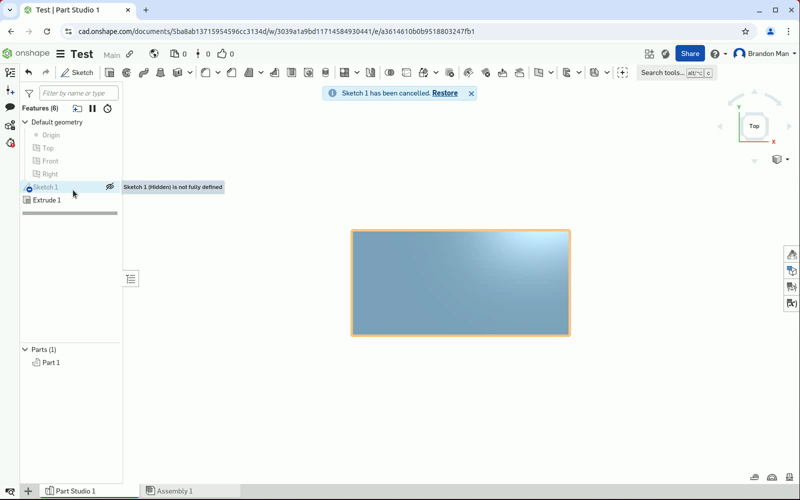
click(73, 189)
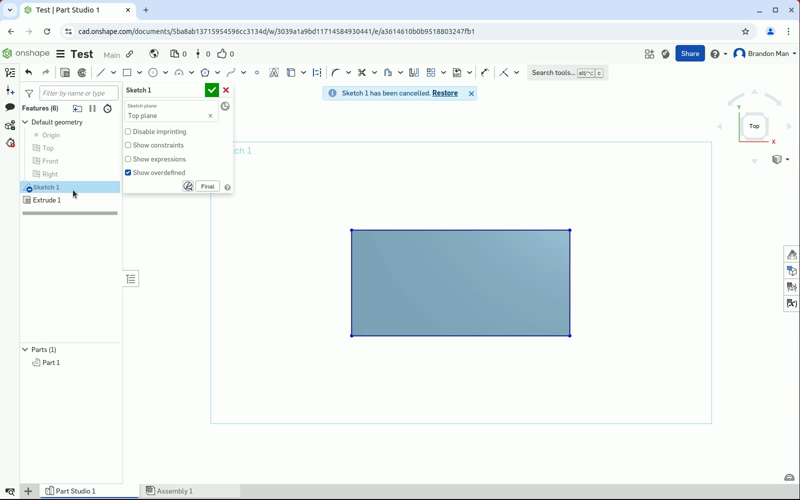
mouse_move(229, 92)
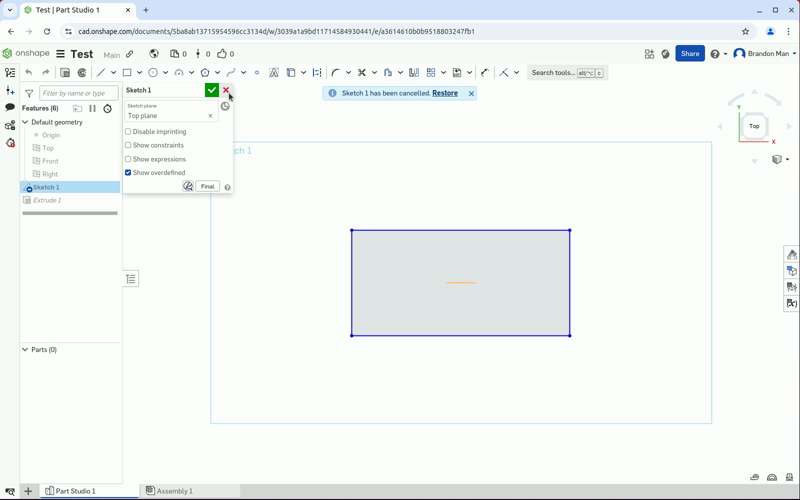
click(229, 92)
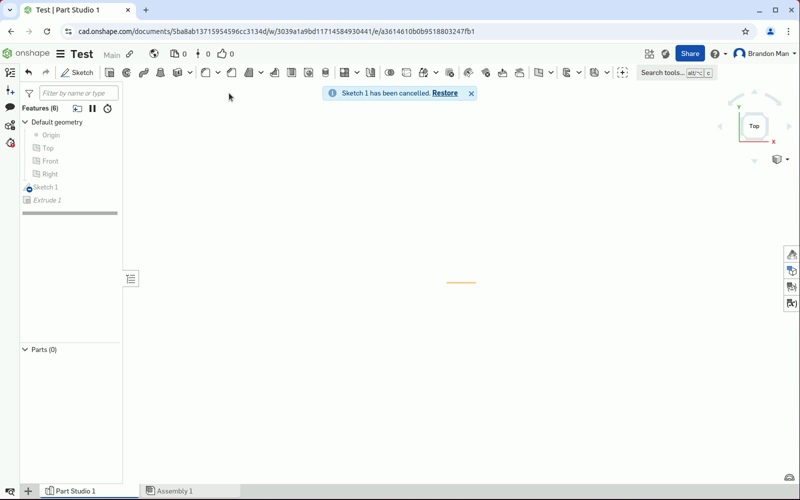
mouse_move(73, 352)
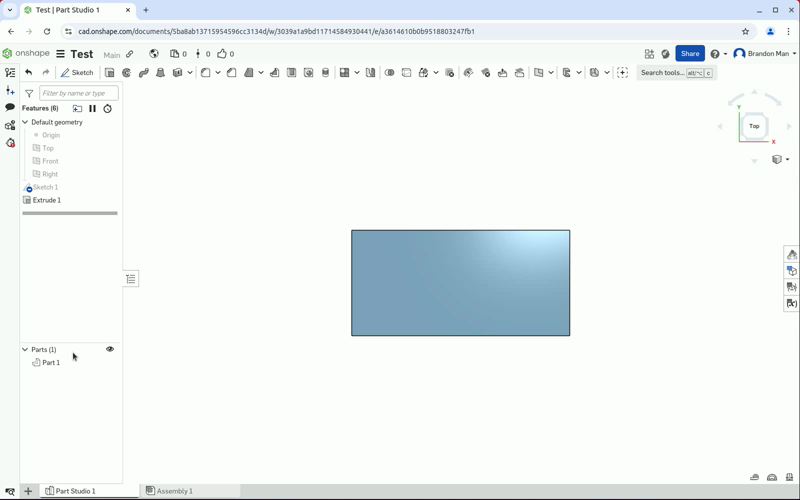
key(y)
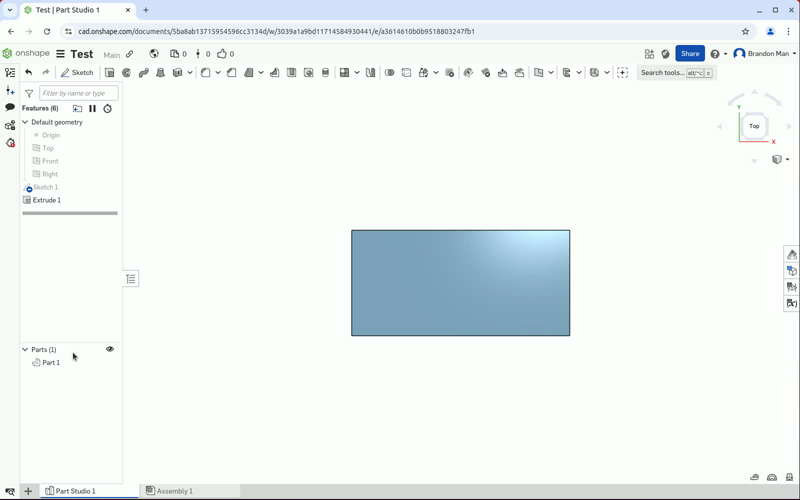
key(shift+p)
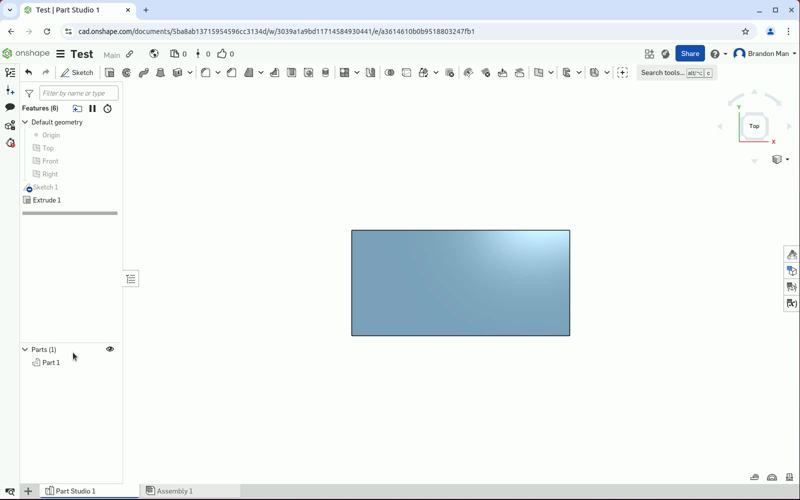
key(space)
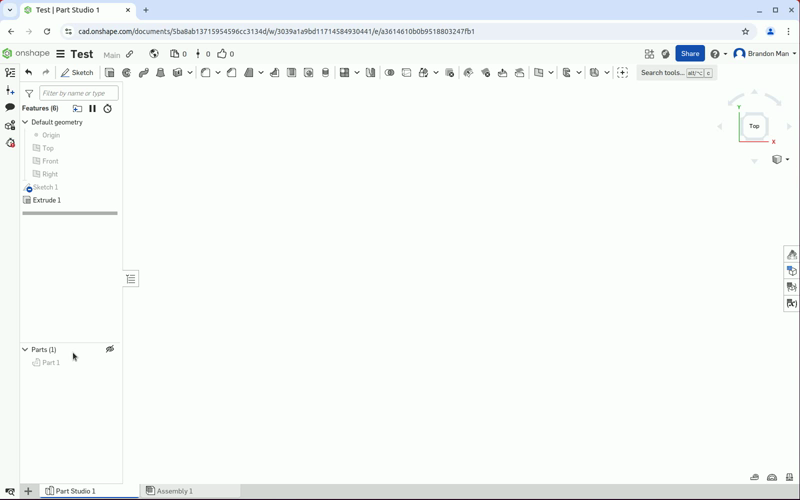
key_down(shift)
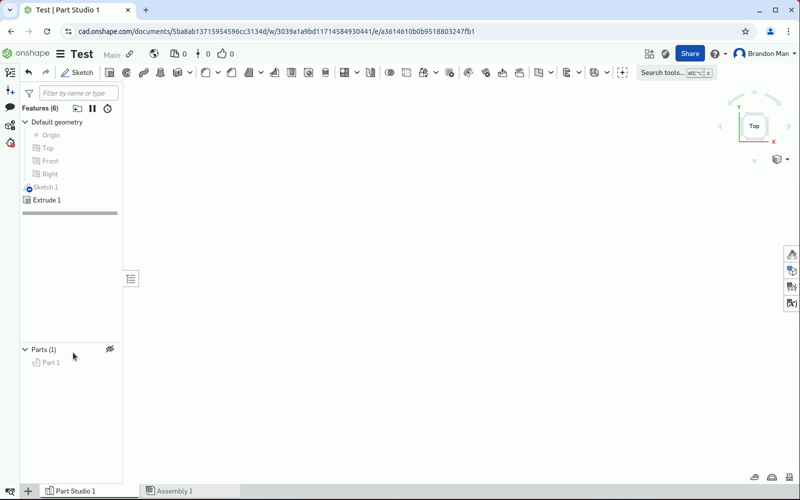
key(up)
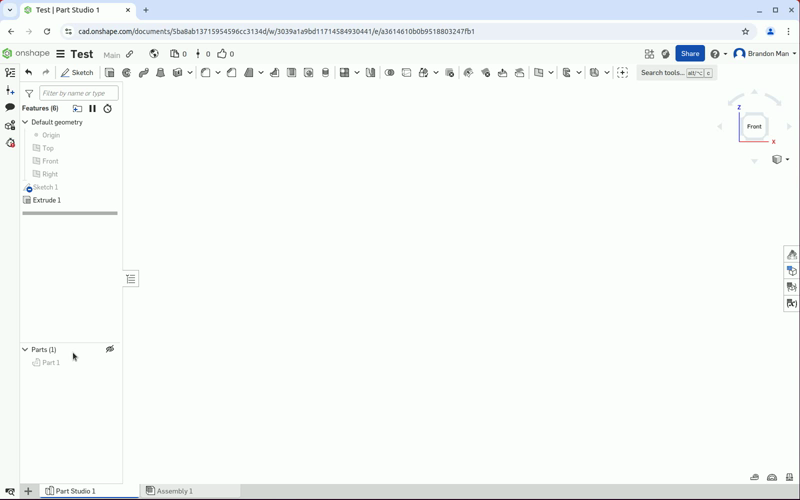
key_up(shift)
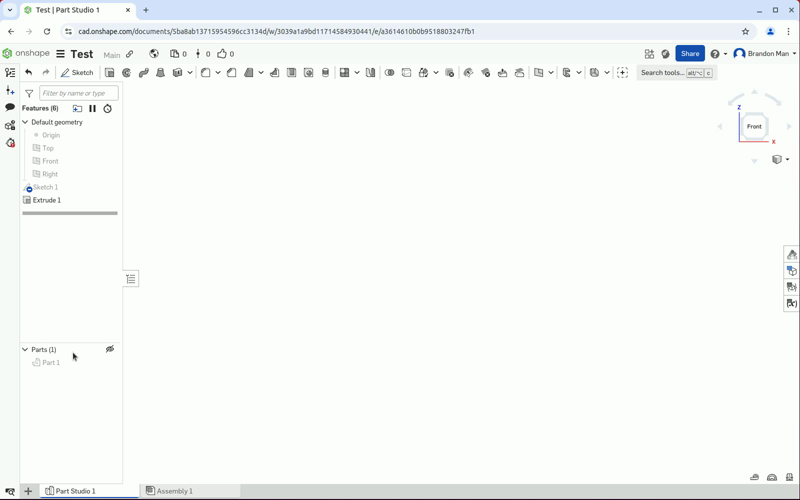
key(space)
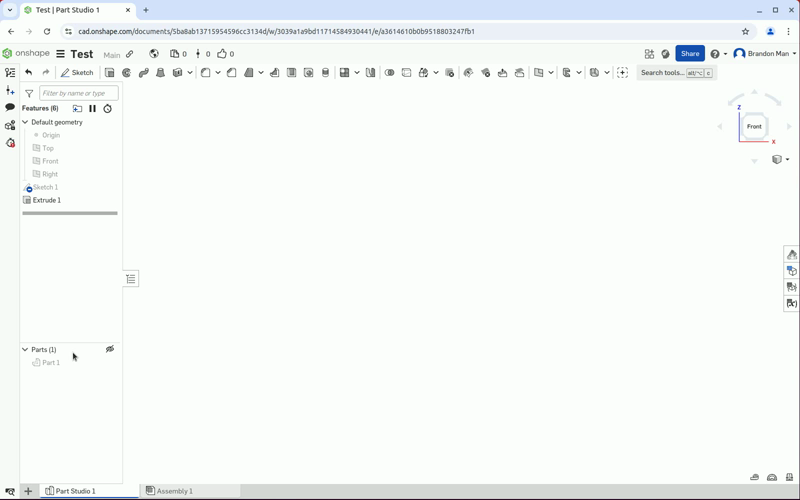
key_down(shift)
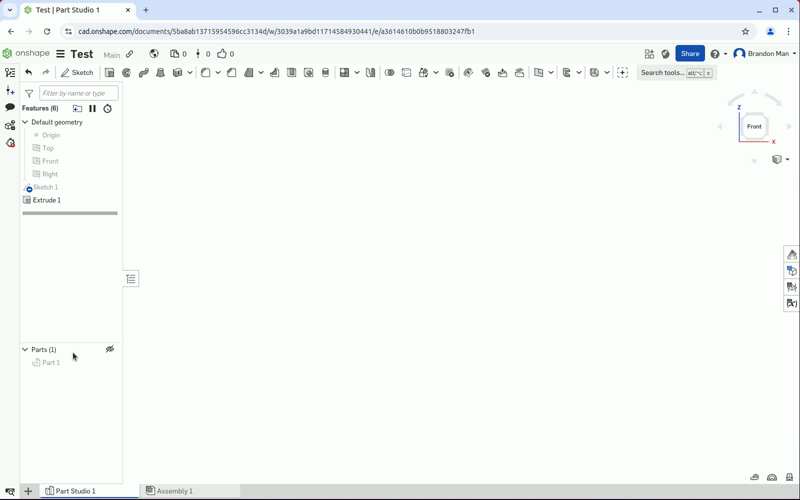
key(left)
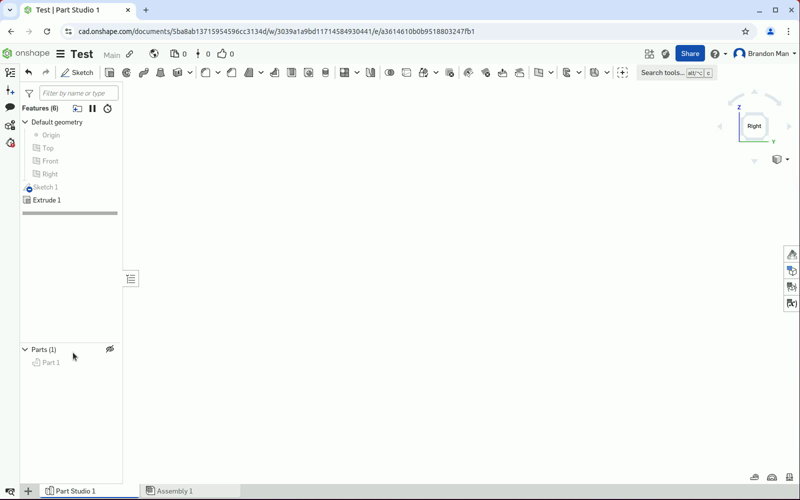
key_up(shift)
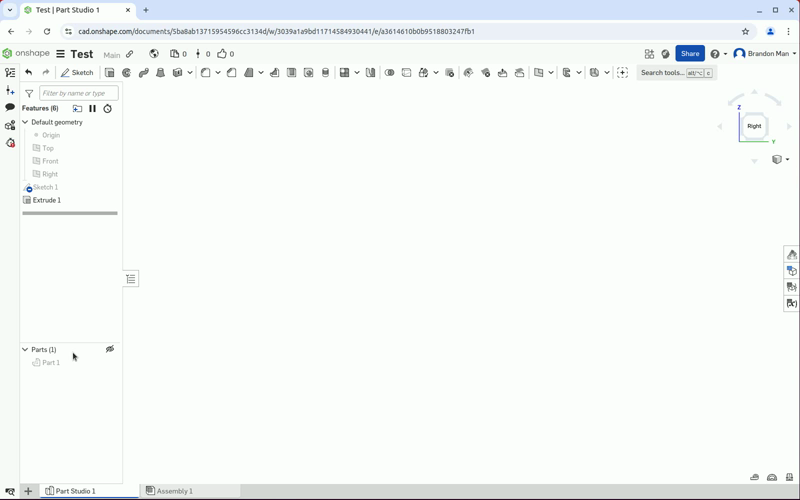
mouse_move(73, 352)
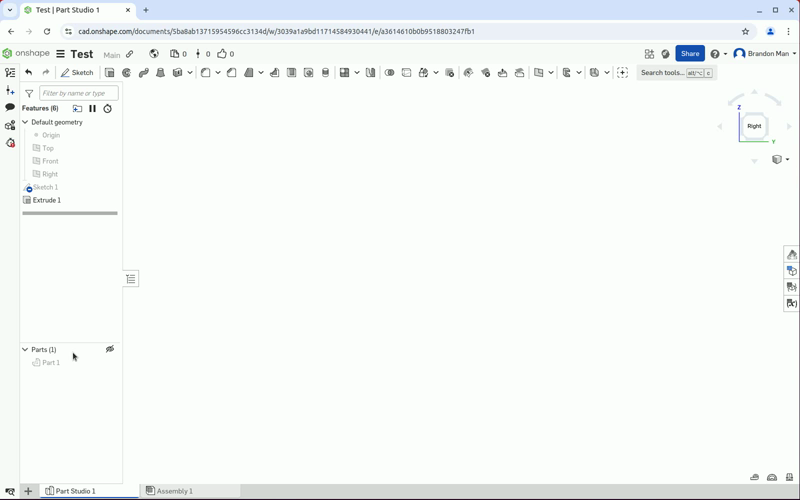
key(shift+y)
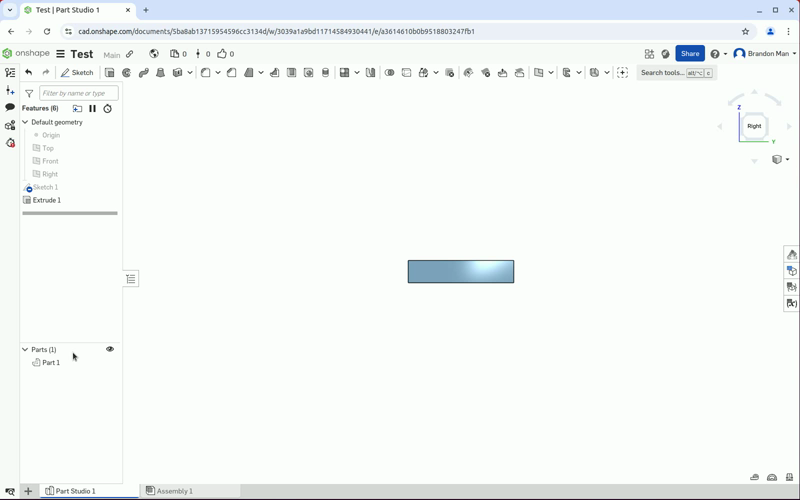
mouse_move(541, 75)
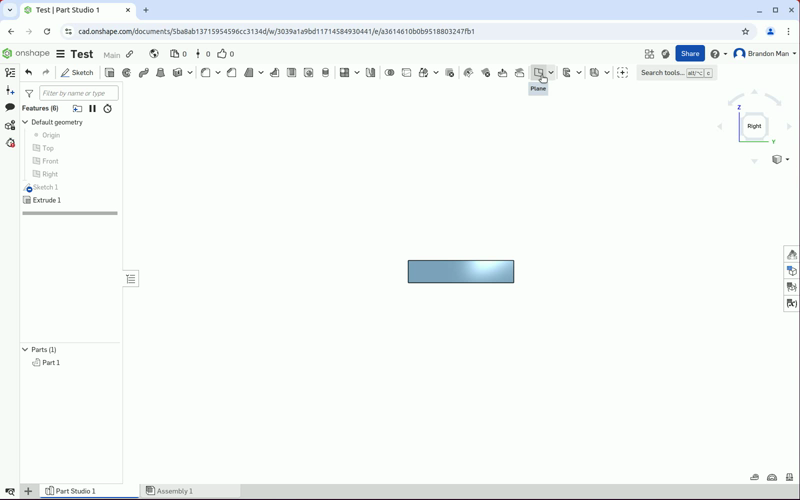
click(541, 75)
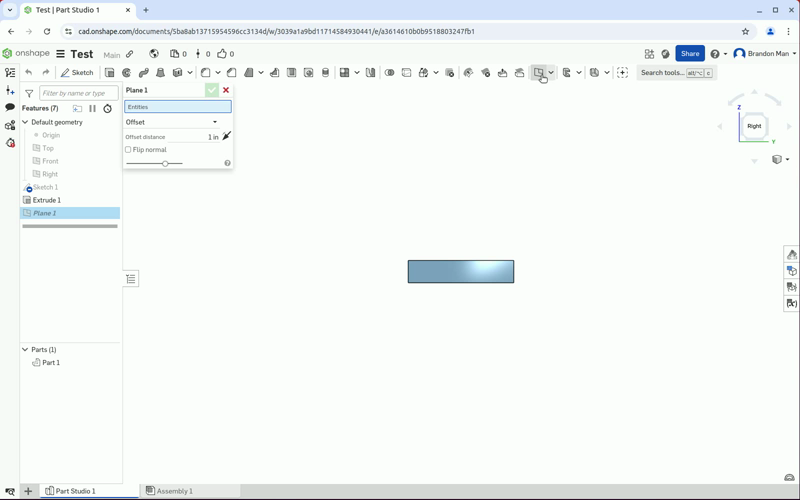
mouse_move(73, 176)
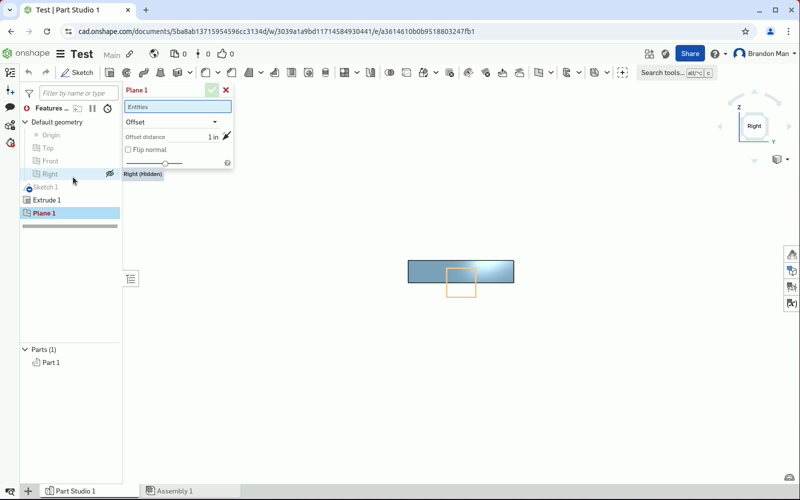
click(73, 176)
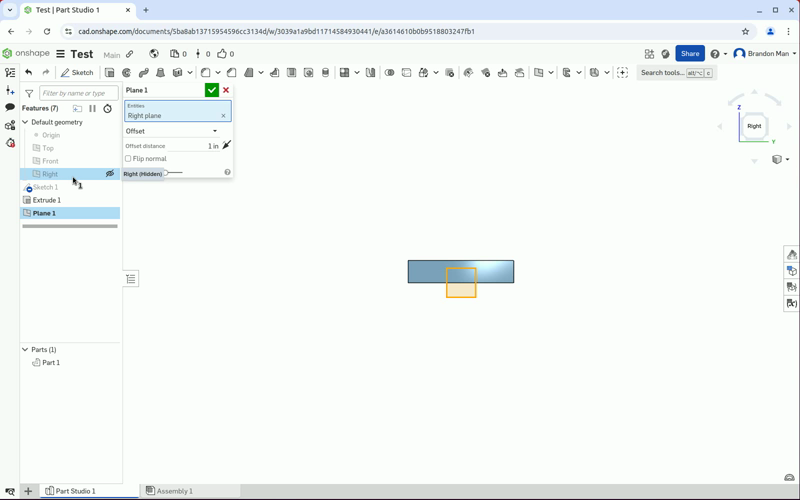
key(tab, 2)
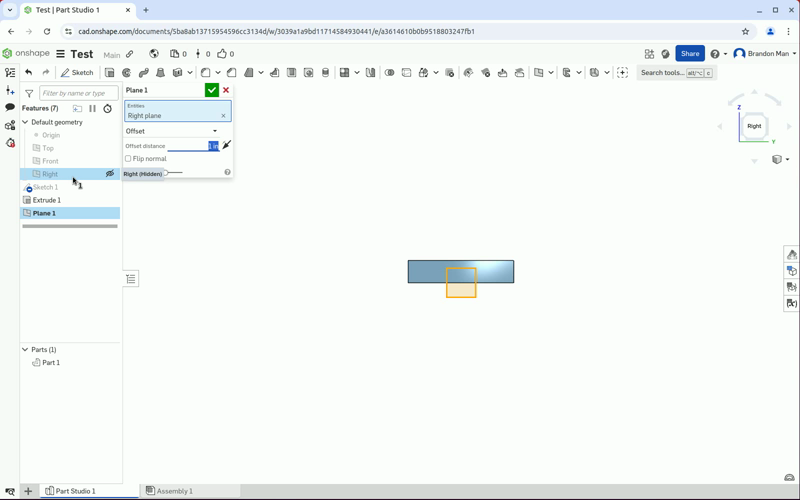
text(22.4)
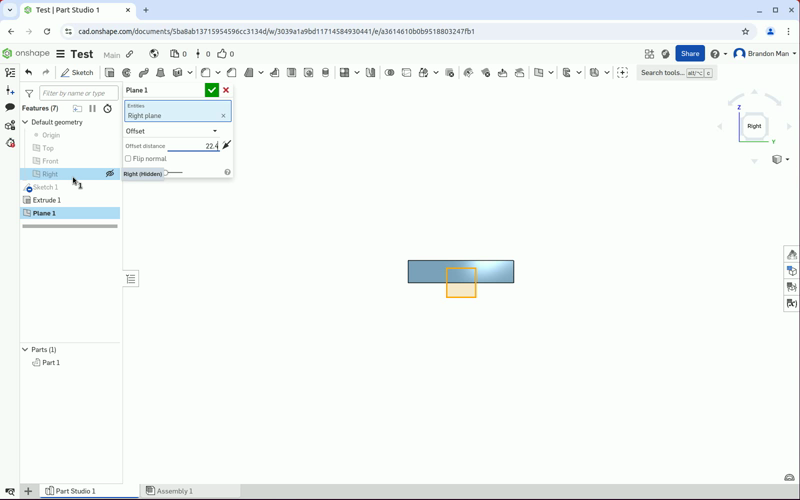
key(enter, 2)
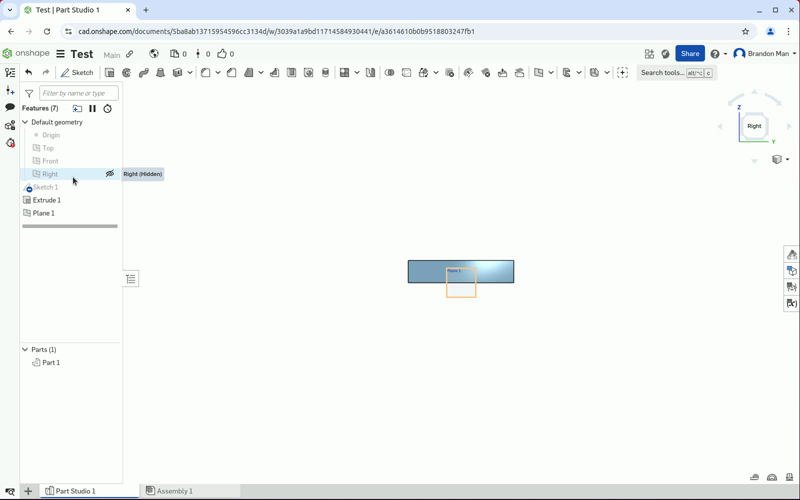
key(shift+s)
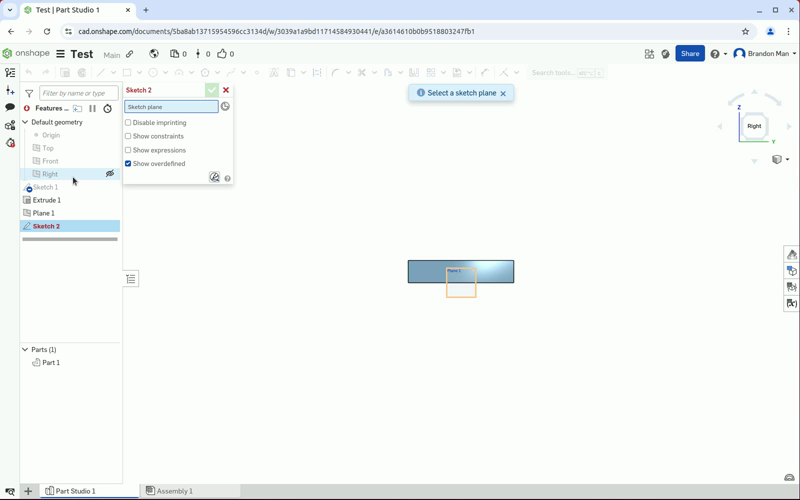
mouse_move(73, 215)
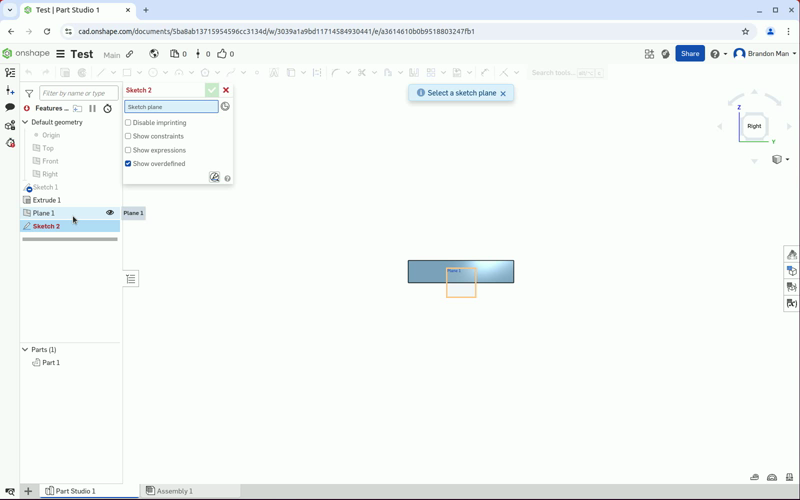
click(73, 215)
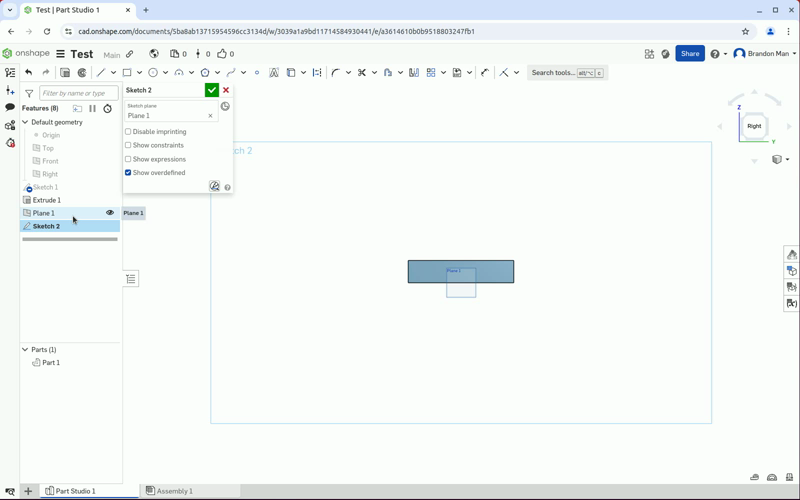
mouse_move(73, 352)
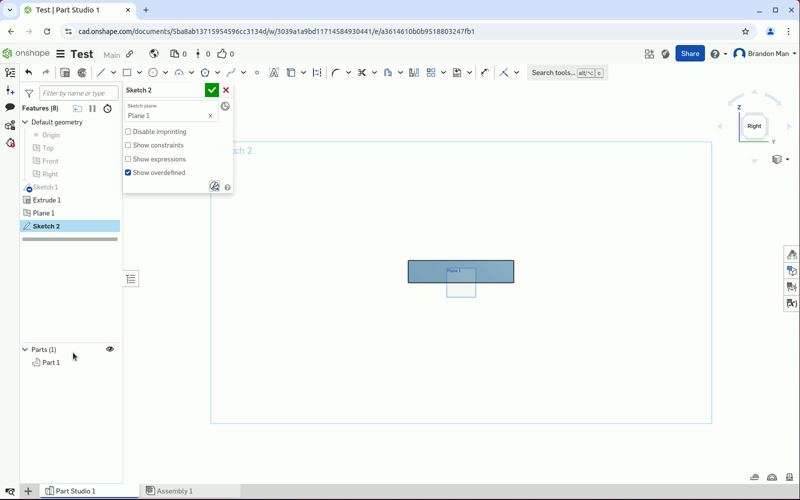
key(y)
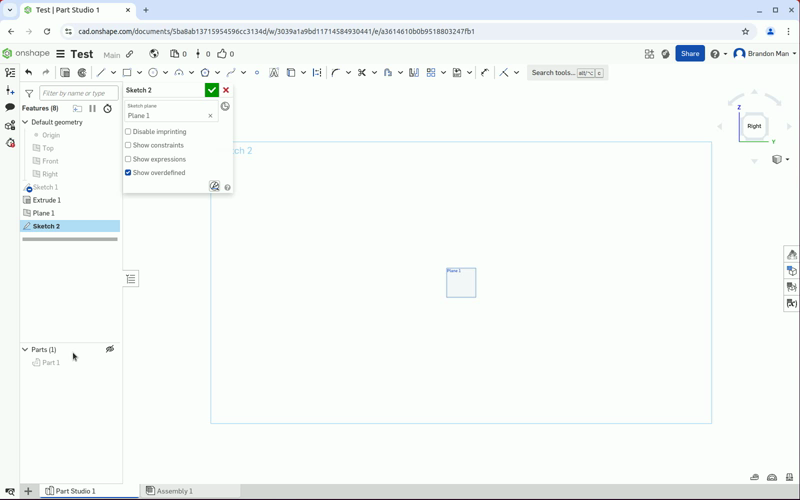
key(l)
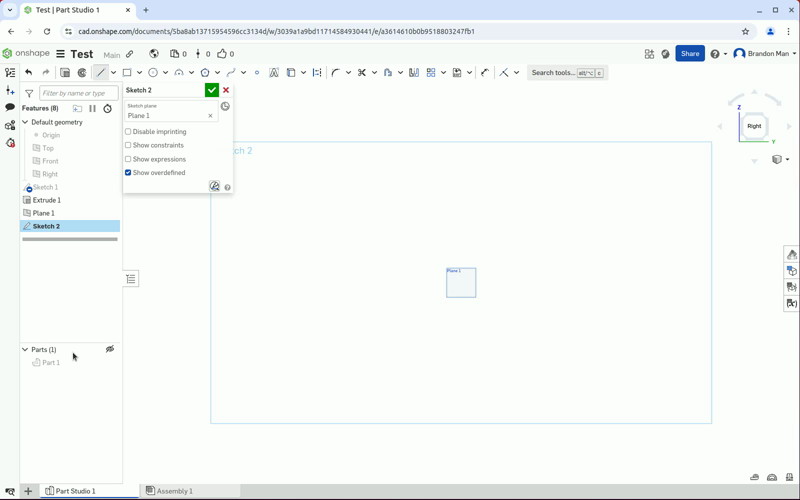
key_down(shift)
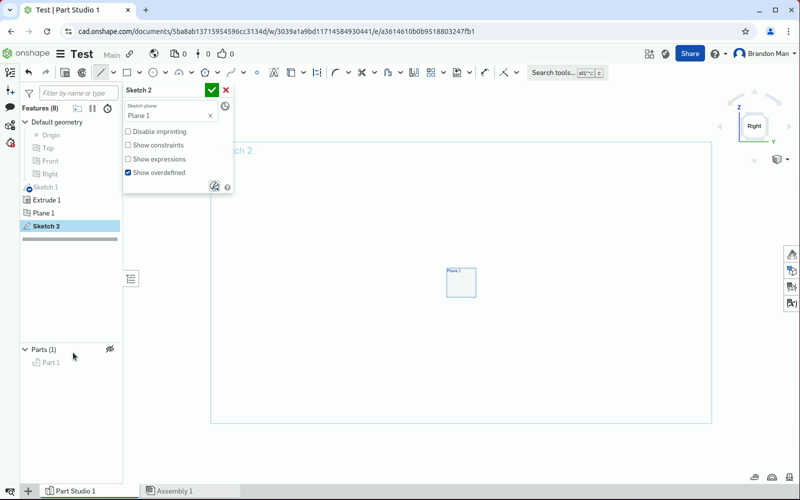
mouse_move(407, 282)
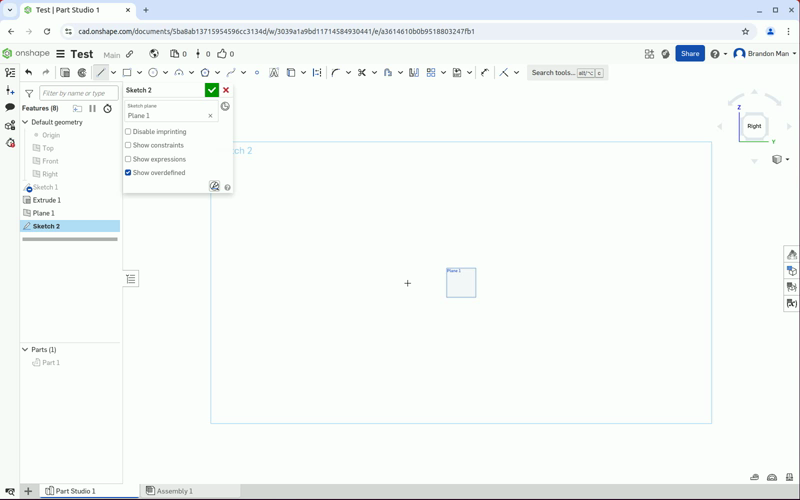
click(407, 282)
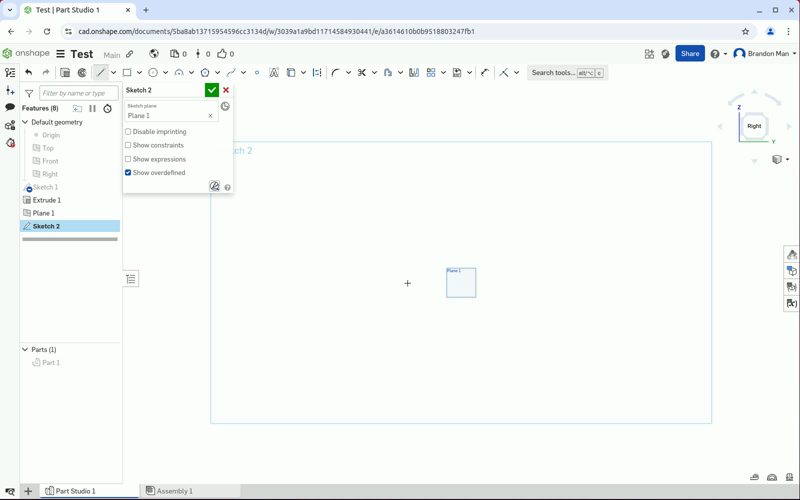
key_up(shift)
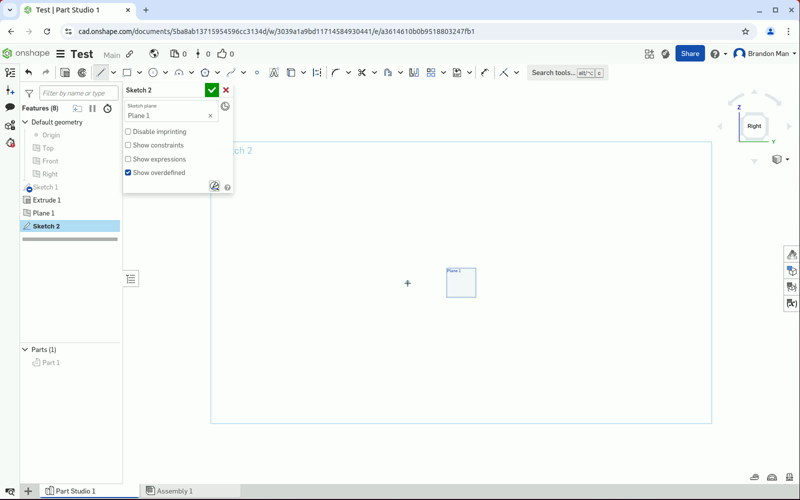
key_down(shift)
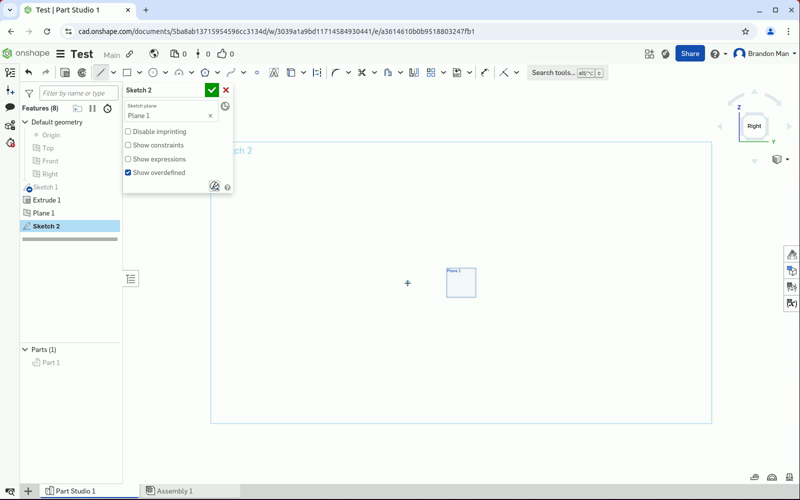
mouse_move(513, 282)
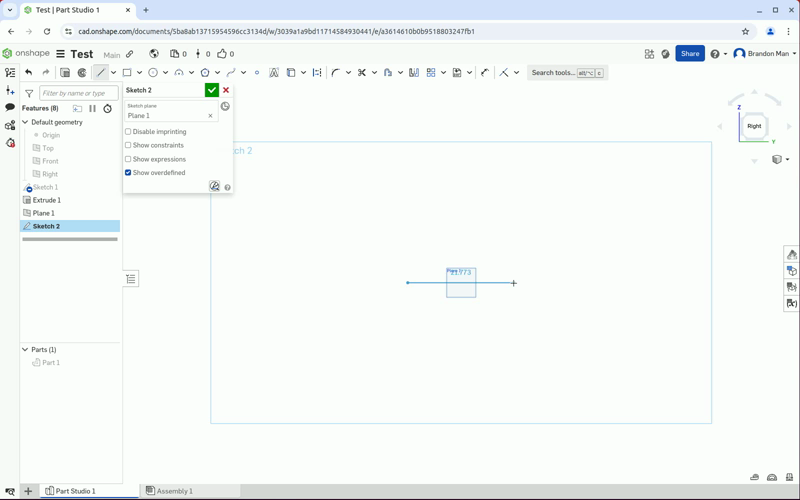
click(513, 282)
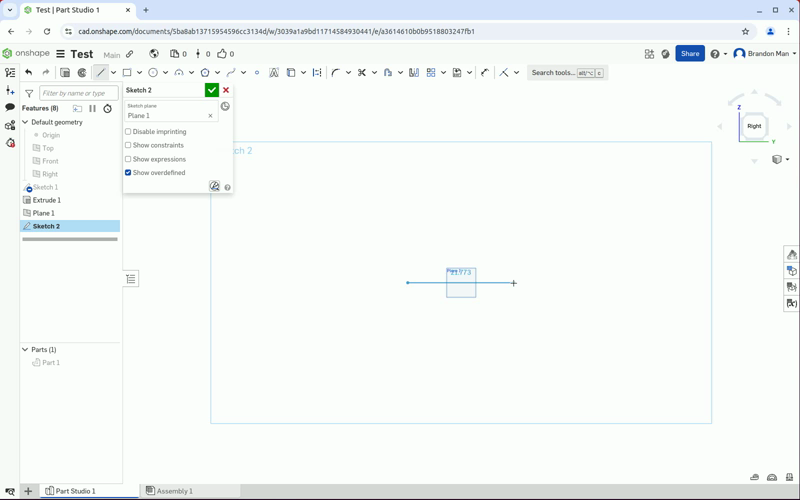
key_up(shift)
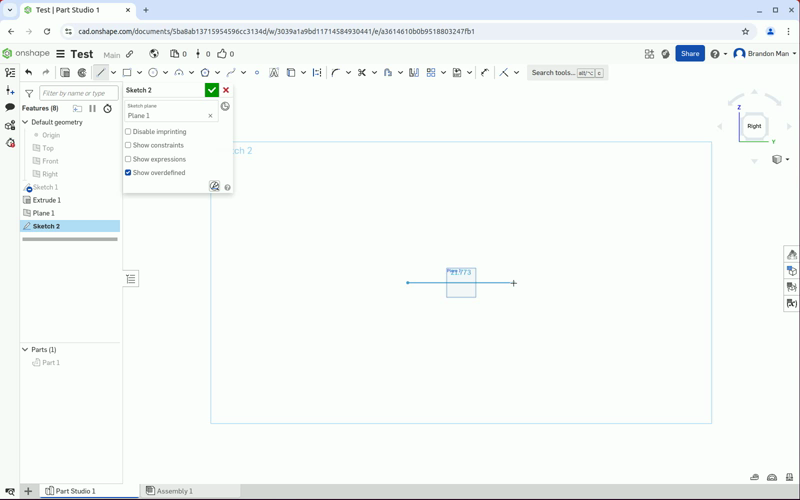
key_down(shift)
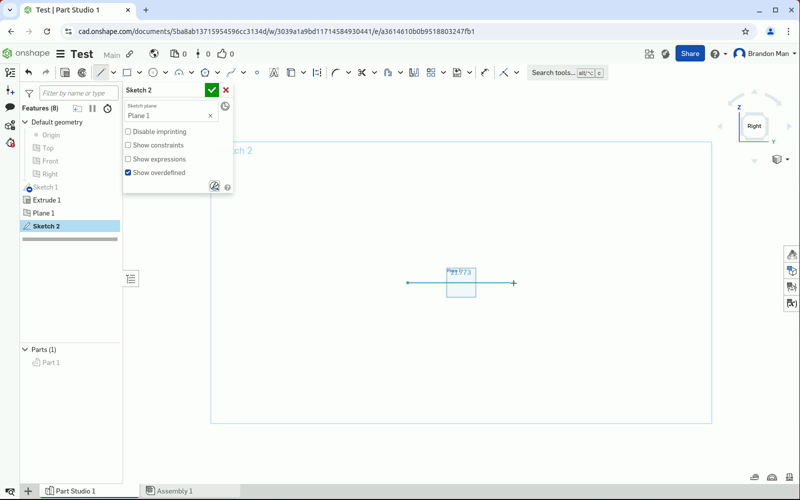
mouse_move(543, 282)
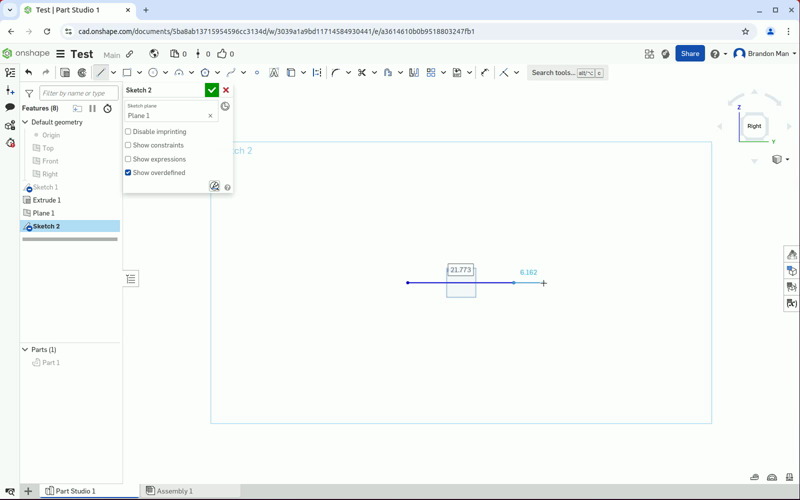
mouse_move(513, 260)
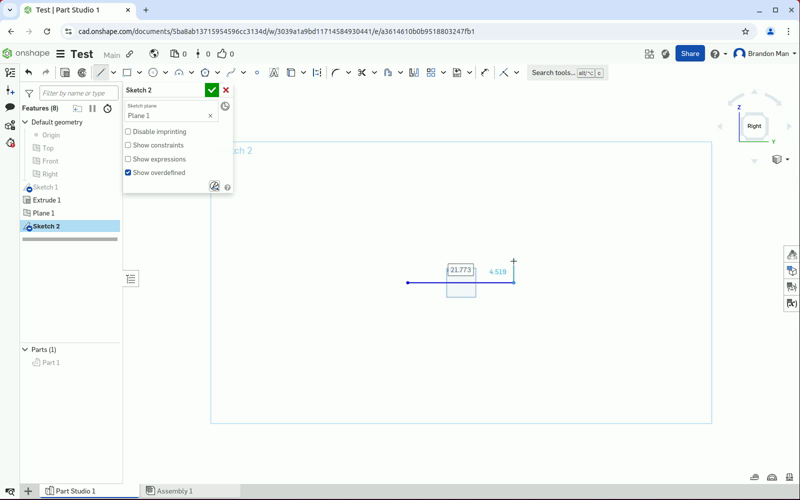
click(513, 260)
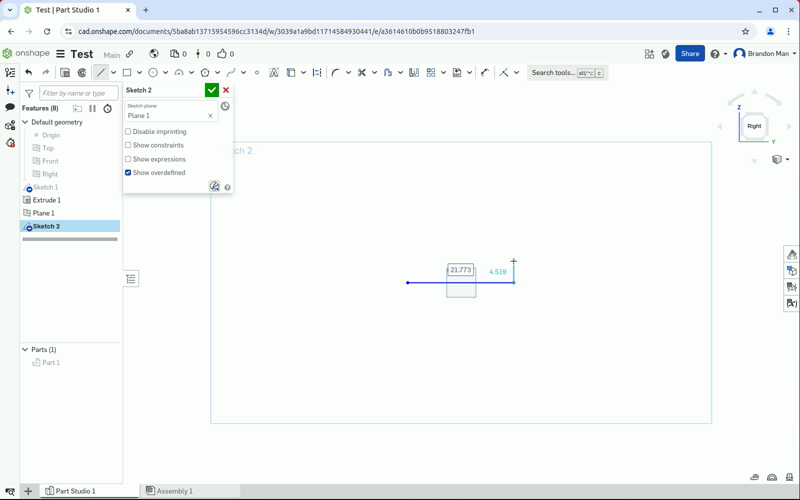
key_up(shift)
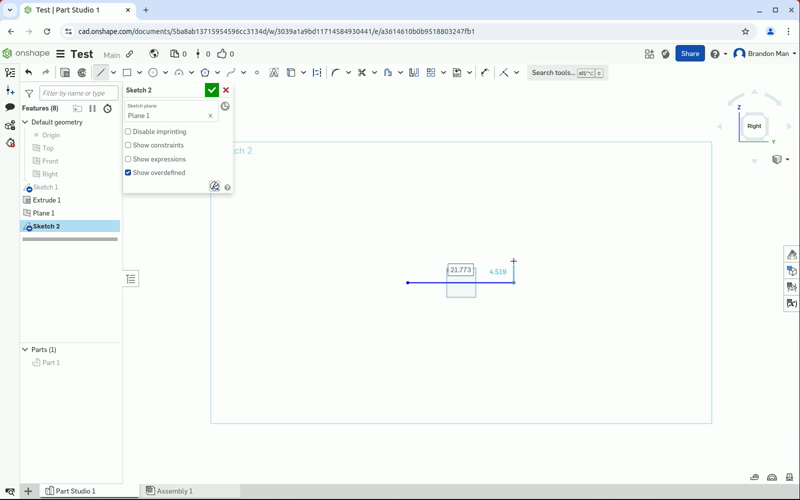
key_down(shift)
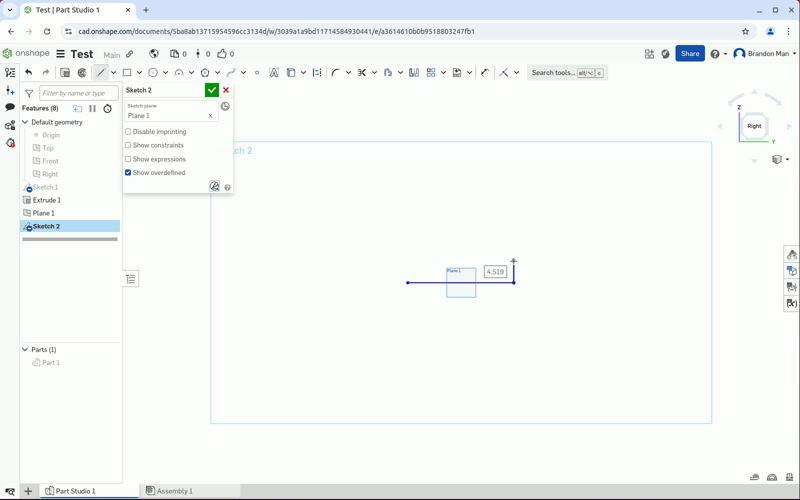
mouse_move(407, 260)
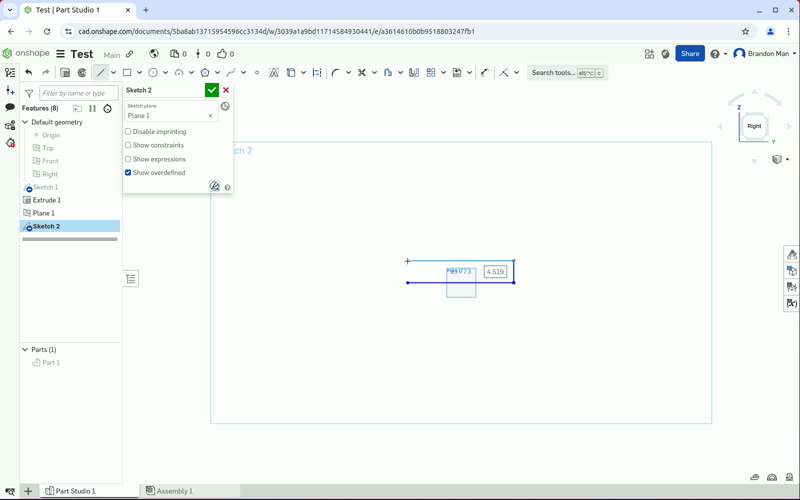
click(407, 260)
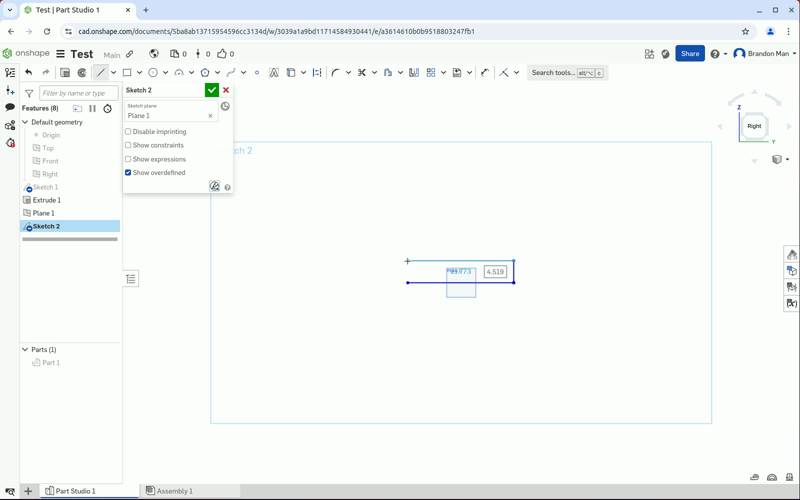
key_up(shift)
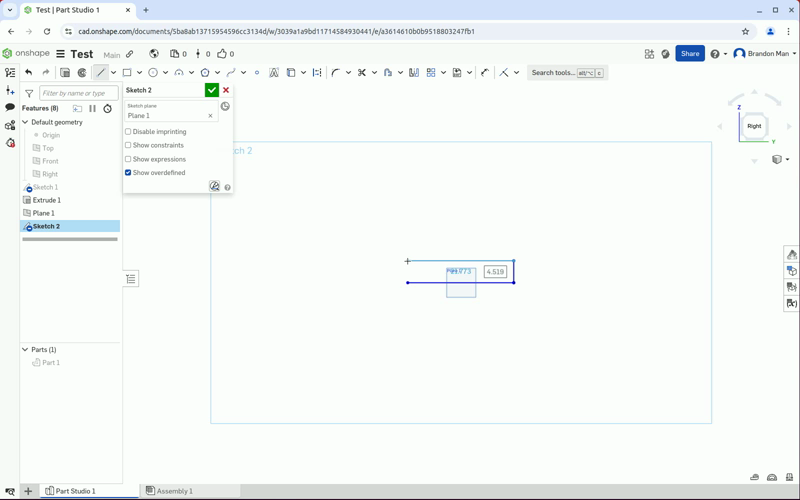
mouse_move(437, 260)
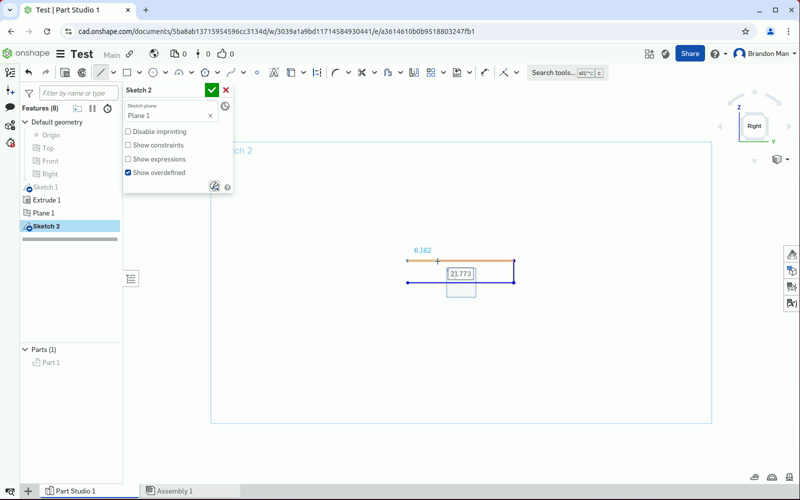
key_down(shift)
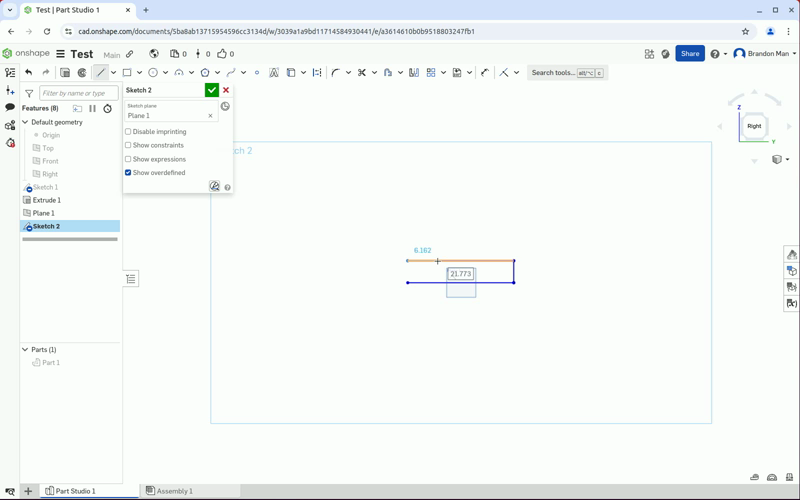
mouse_move(407, 282)
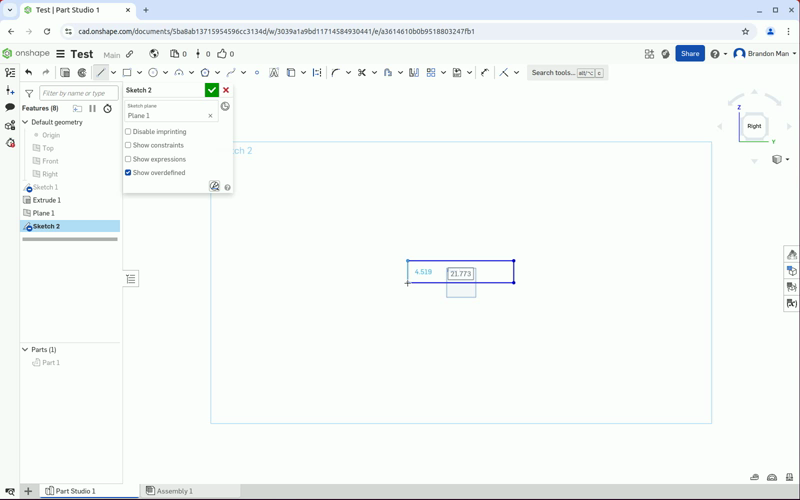
key_up(shift)
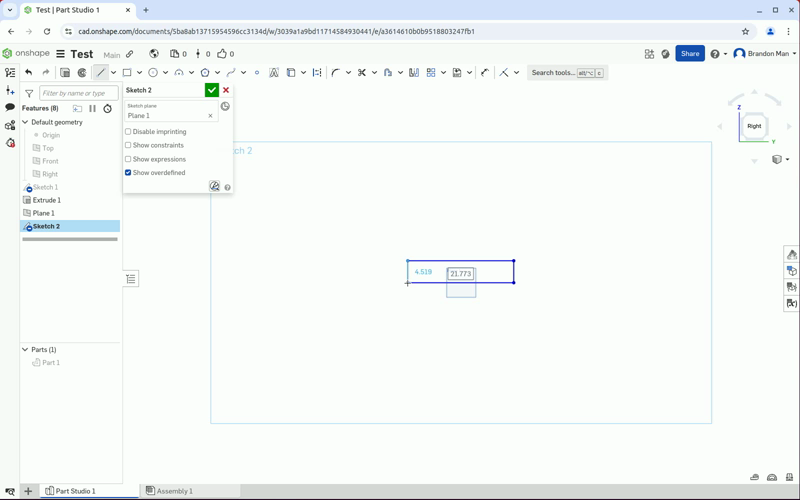
click(407, 282)
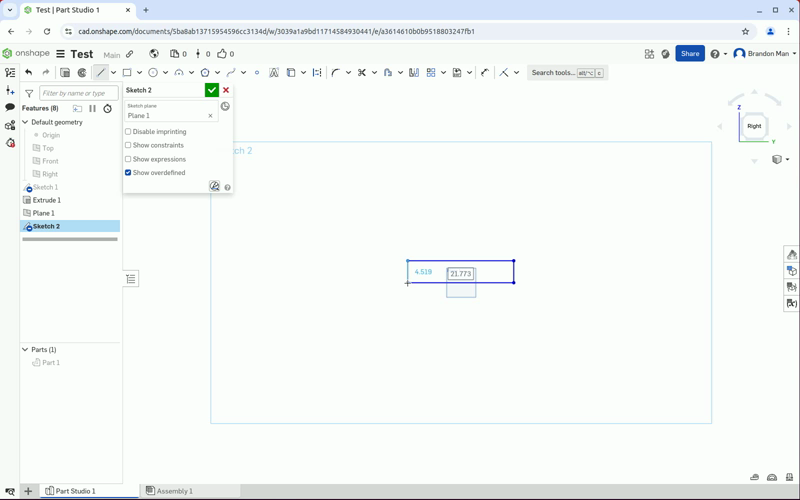
key(esc)
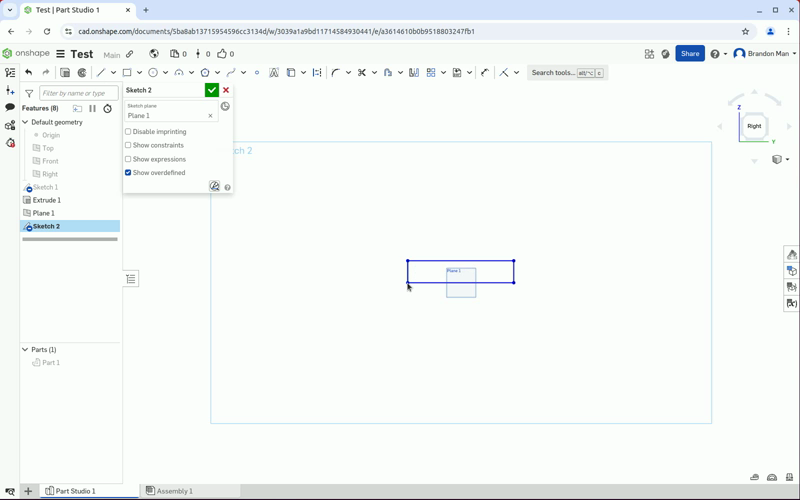
mouse_move(437, 280)
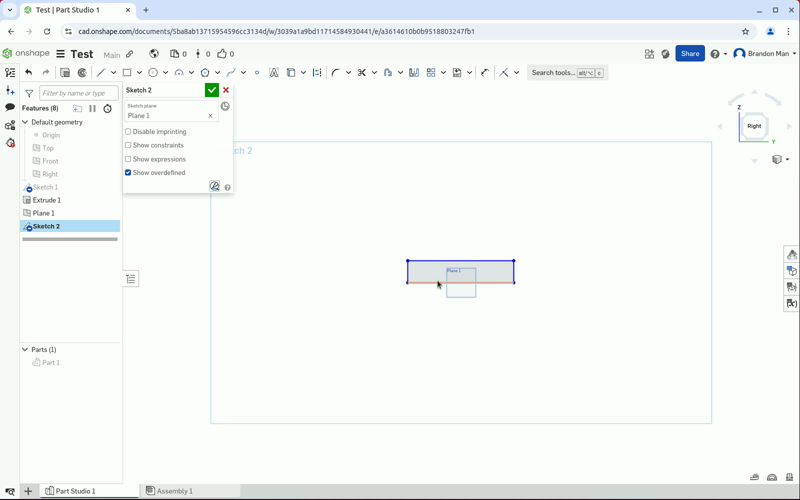
click(437, 280)
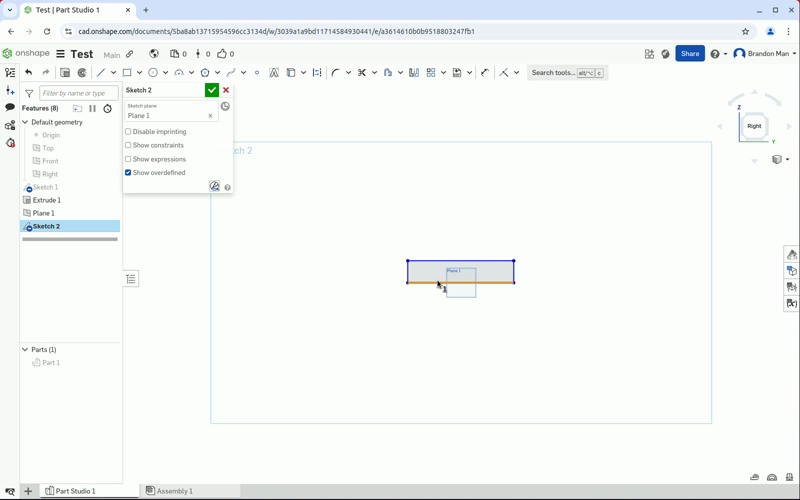
mouse_move(73, 352)
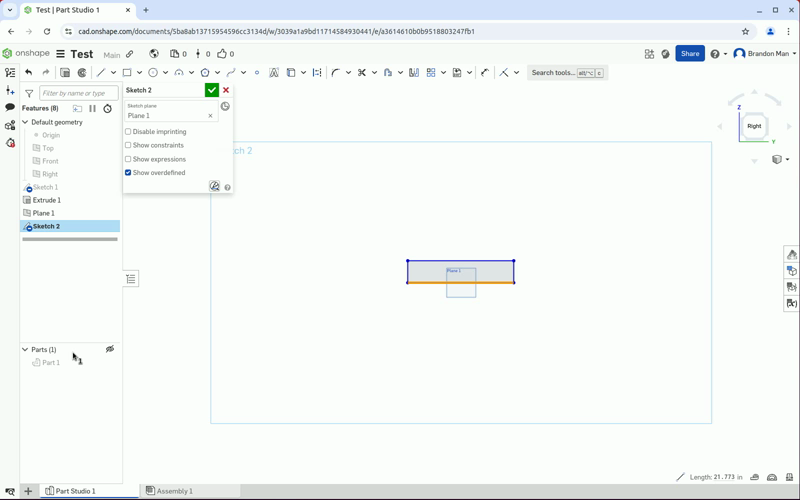
key(shift+y)
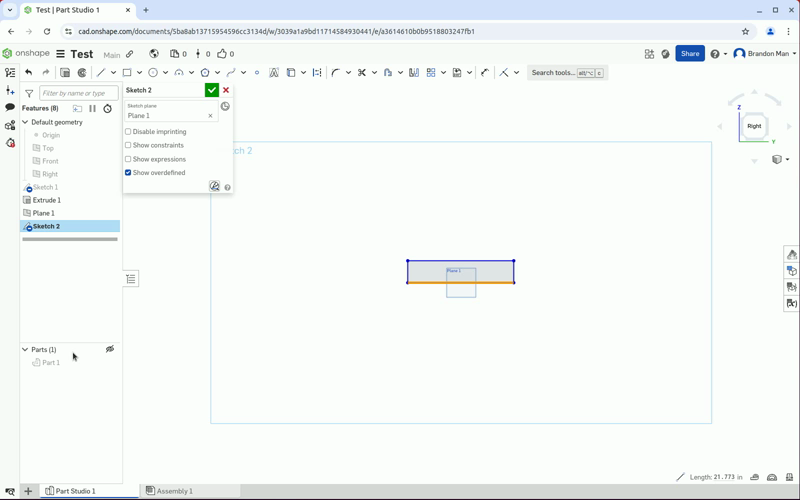
key(shift+e)
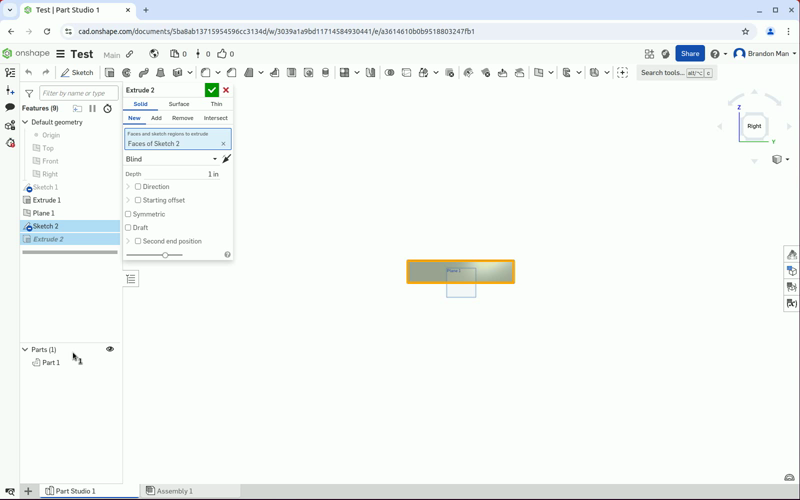
mouse_move(143, 106)
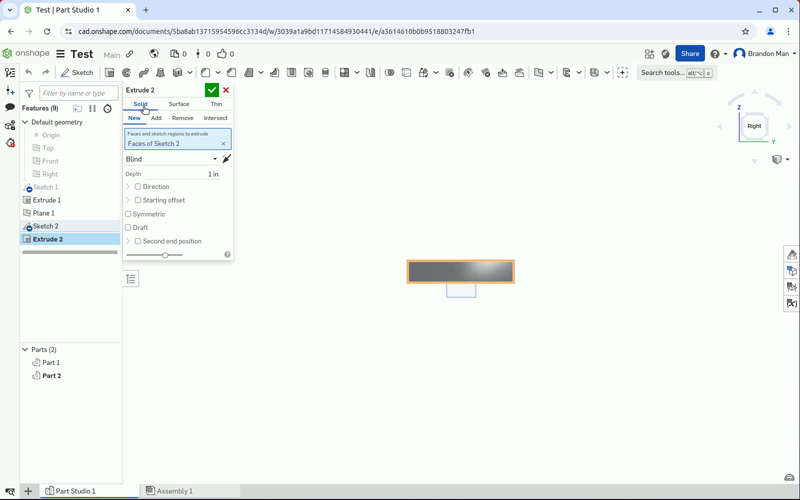
click(143, 106)
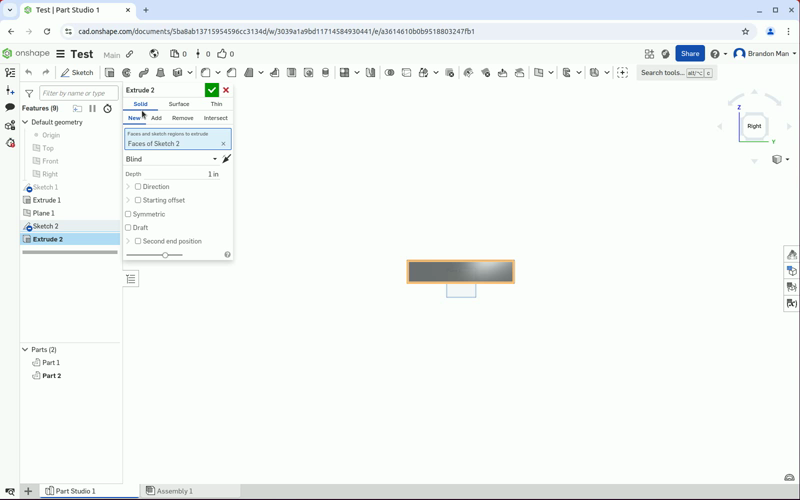
mouse_move(137, 120)
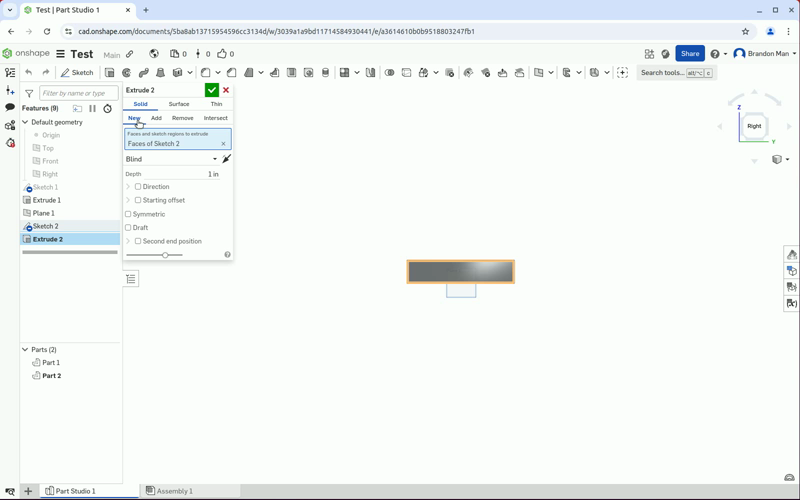
click(137, 120)
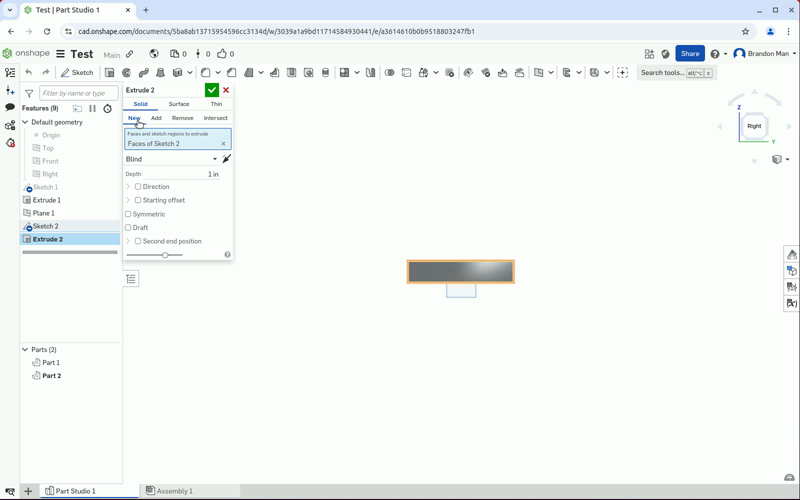
key(tab, 4)
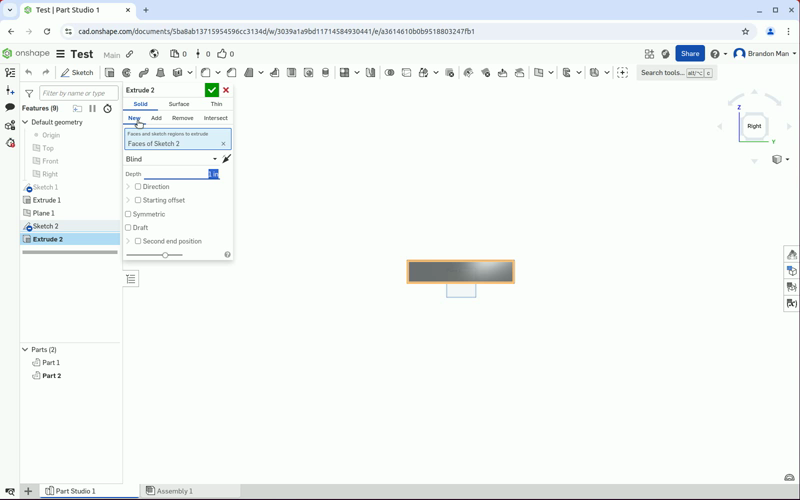
text(0.722)
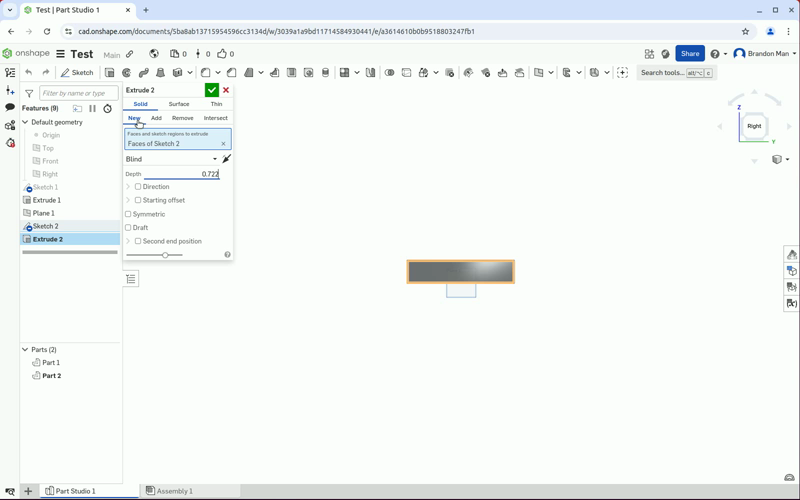
key(enter)
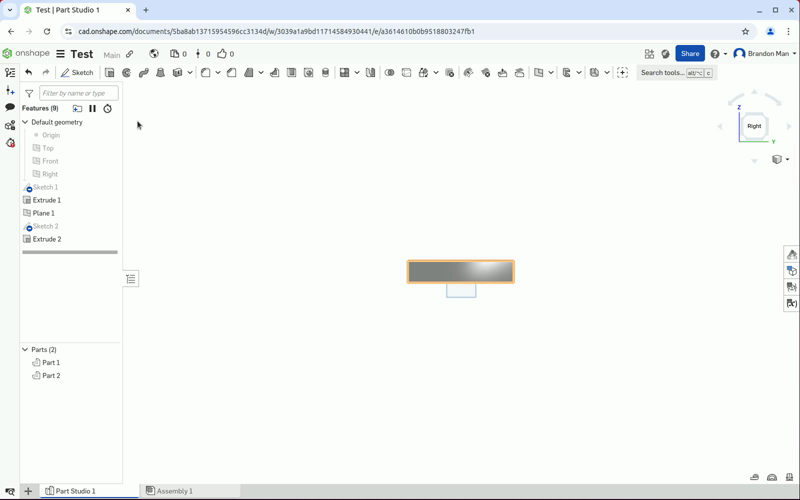
key(shift+h)
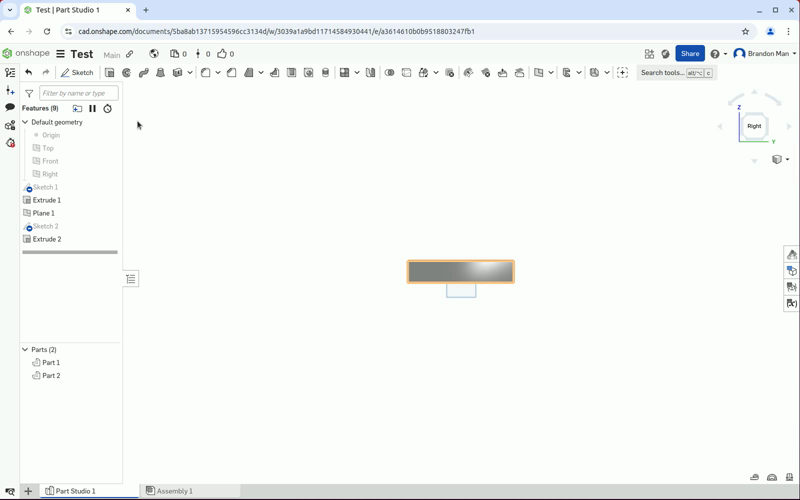
key(shift+h)
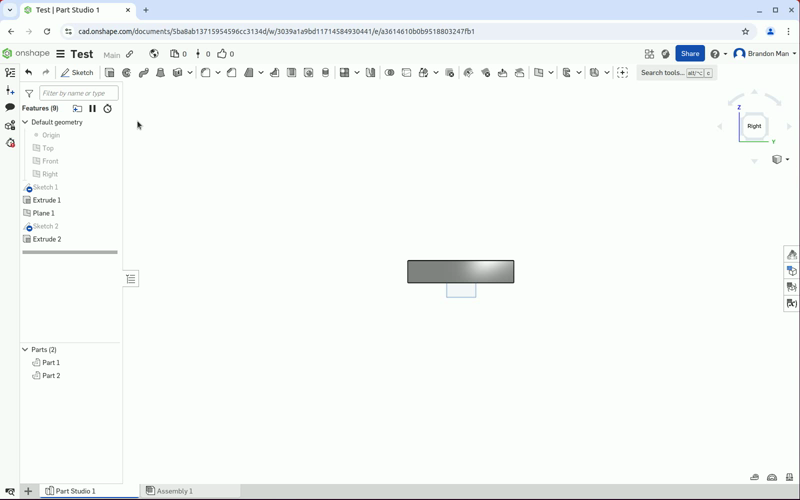
mouse_move(73, 189)
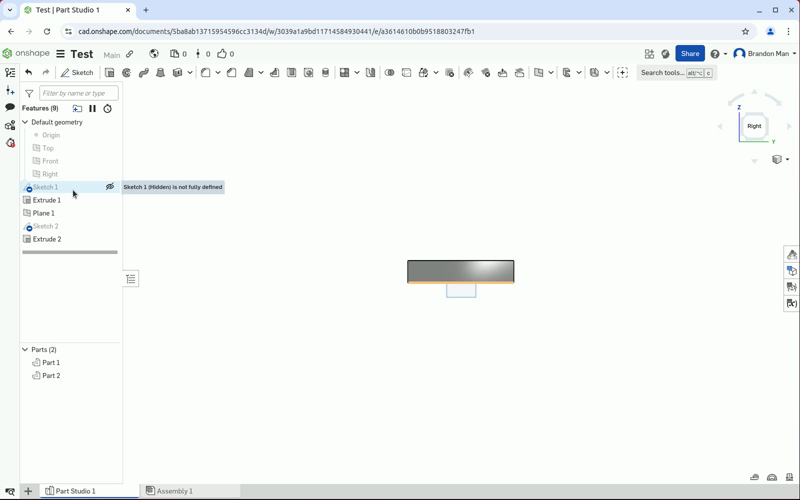
click(73, 189)
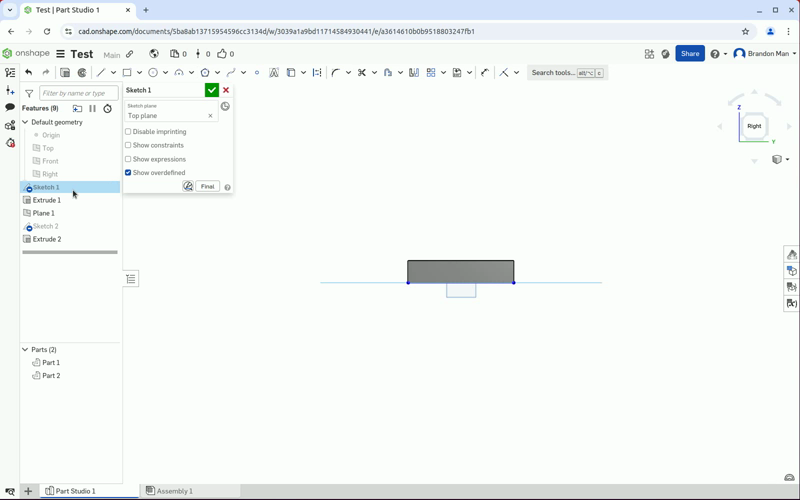
mouse_move(229, 92)
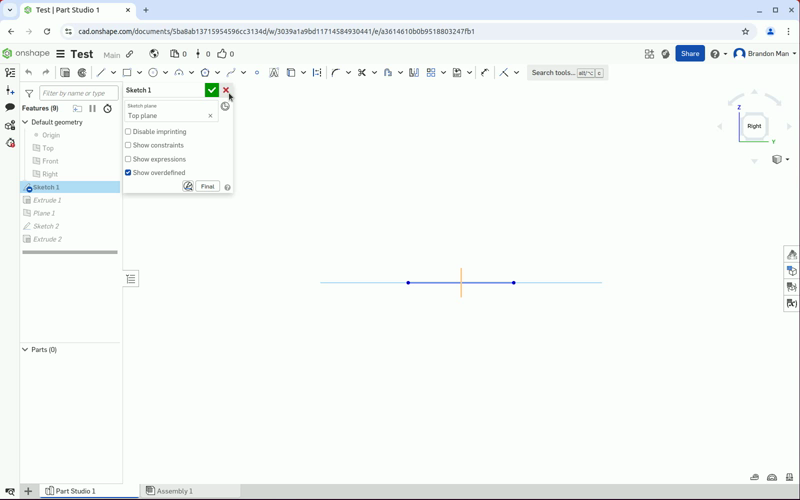
click(229, 92)
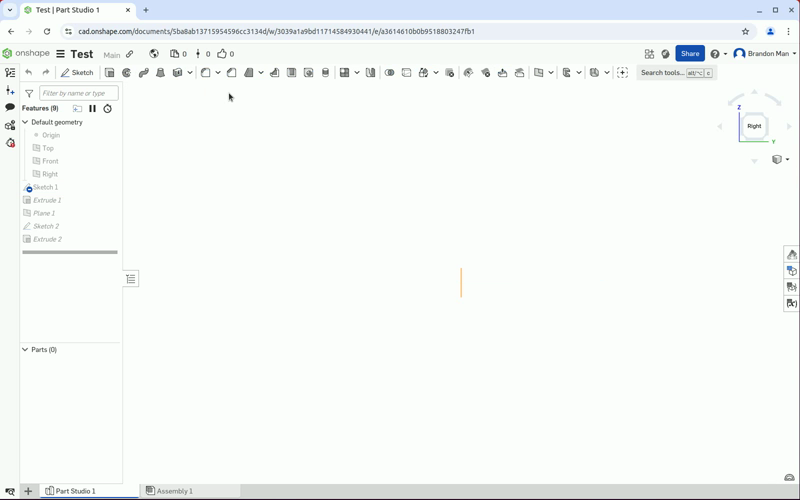
key(shift+s)
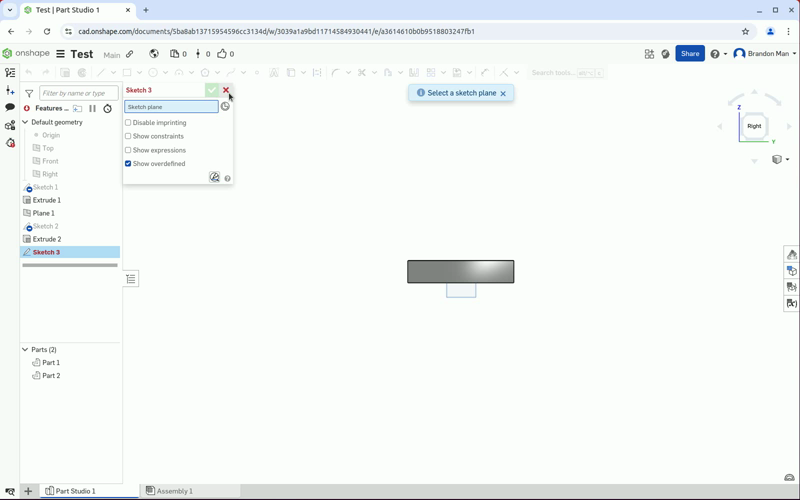
mouse_move(73, 215)
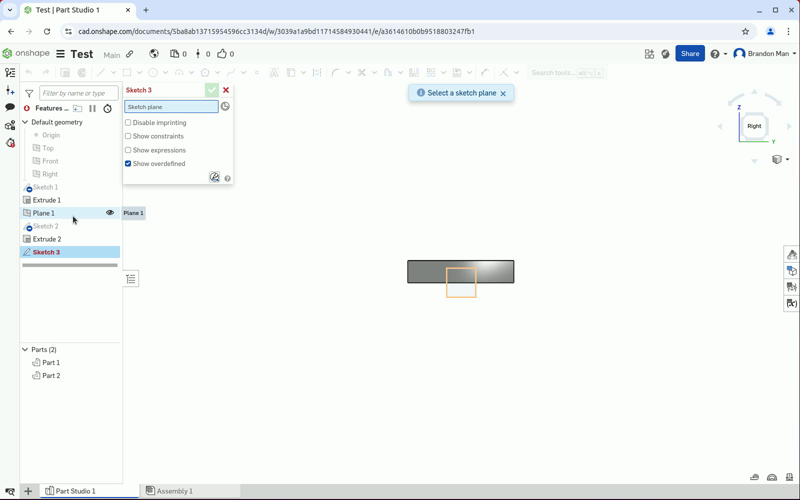
click(73, 215)
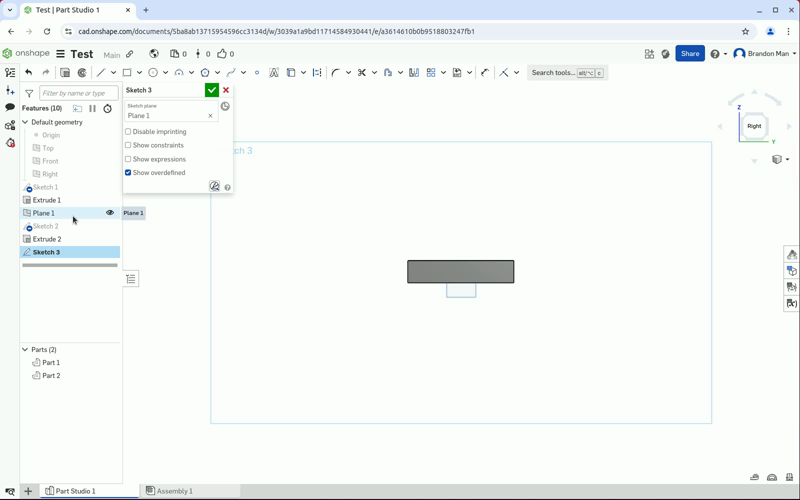
mouse_move(73, 352)
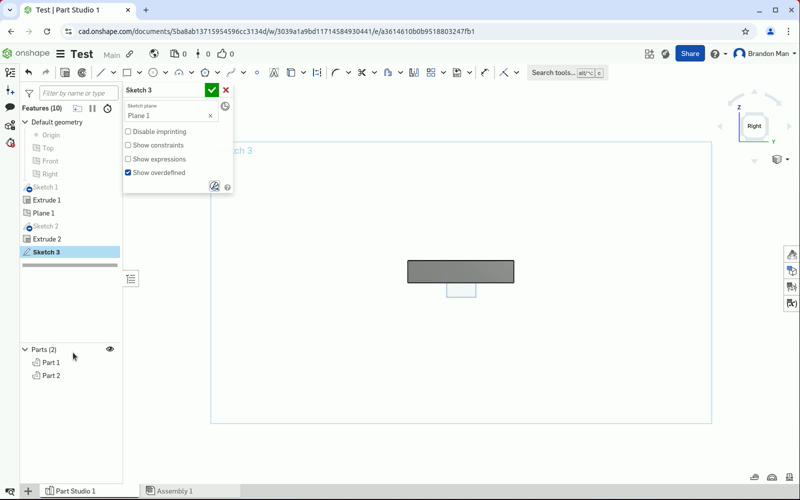
key(y)
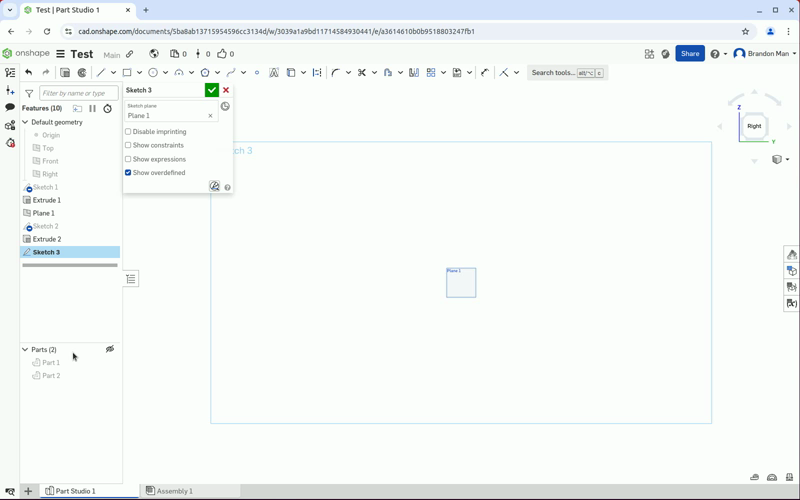
key(l)
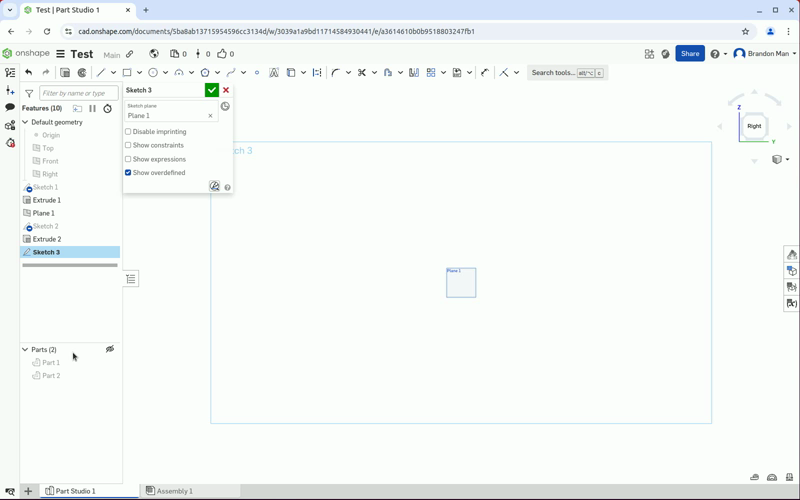
key_down(shift)
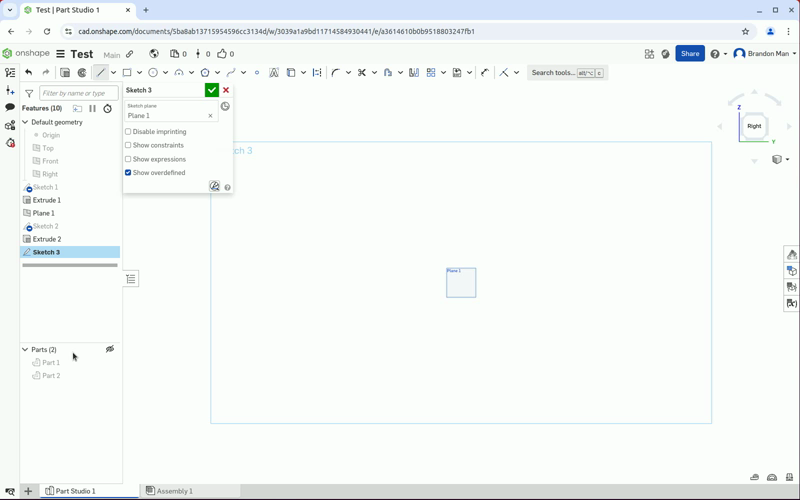
mouse_move(407, 260)
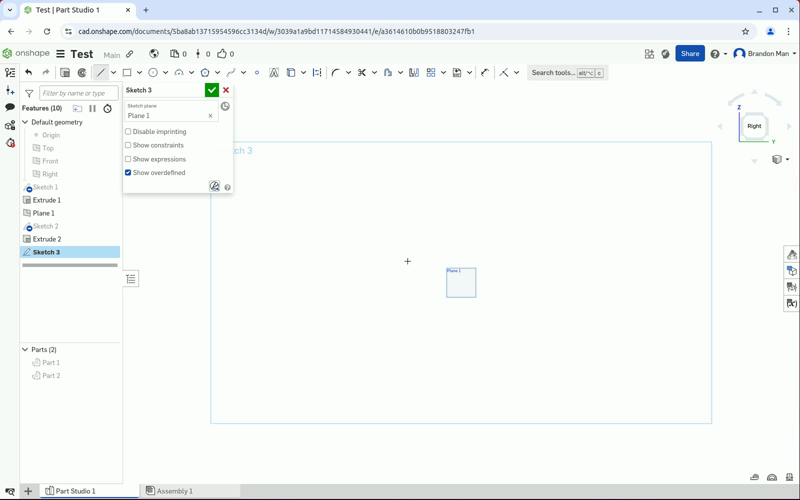
click(407, 260)
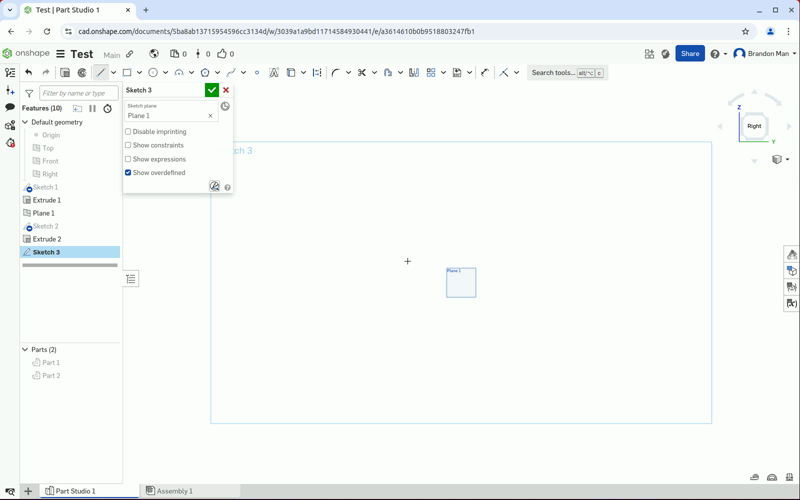
key_up(shift)
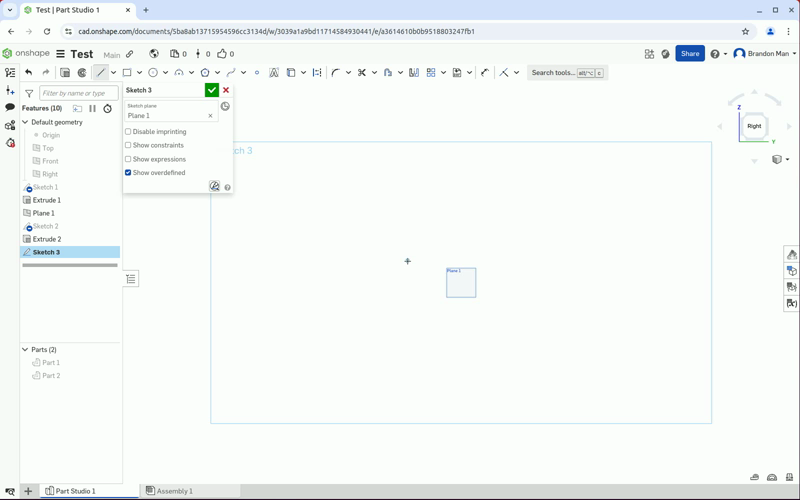
key_down(shift)
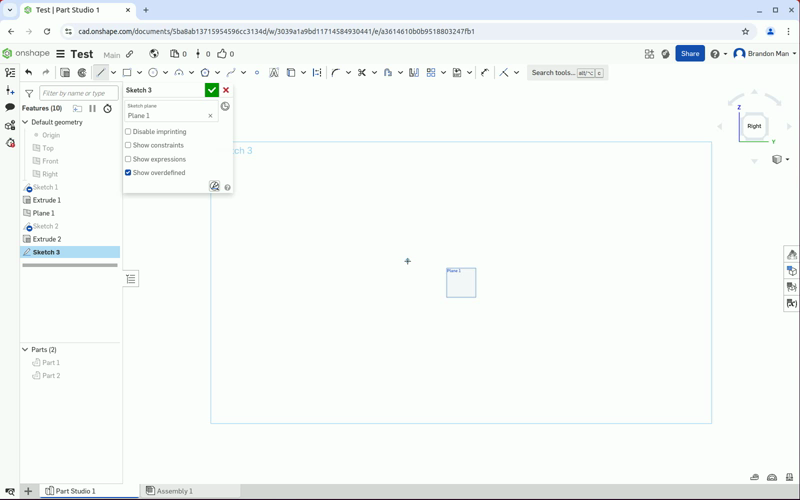
mouse_move(513, 260)
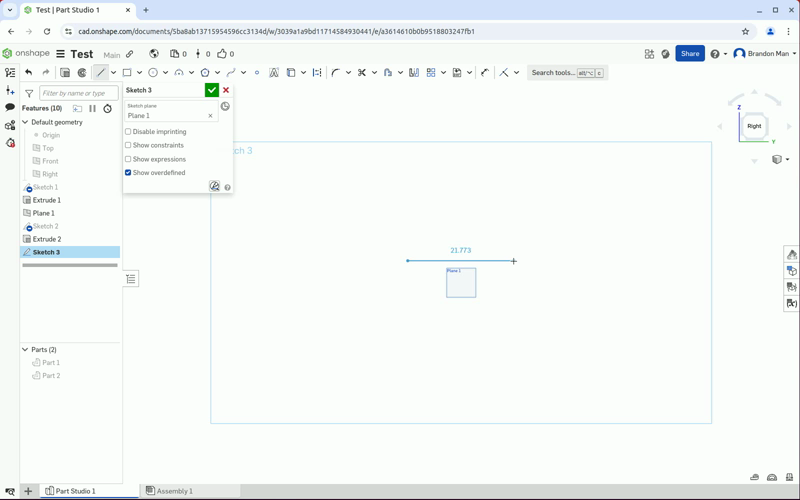
click(513, 260)
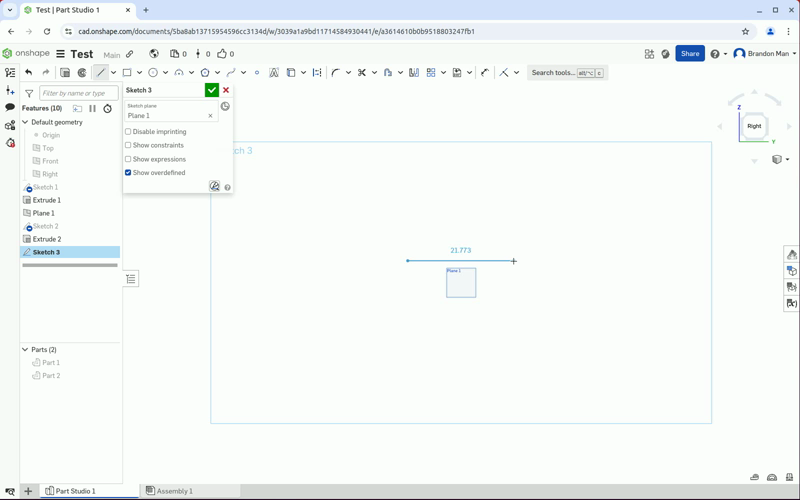
key_up(shift)
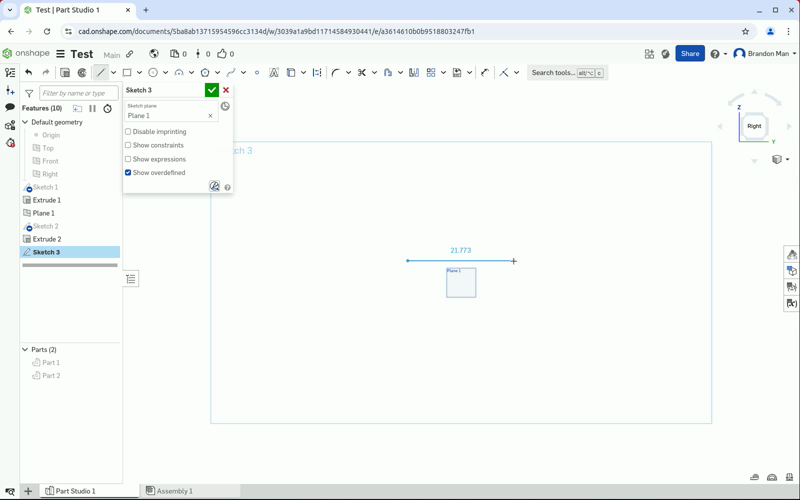
key_down(shift)
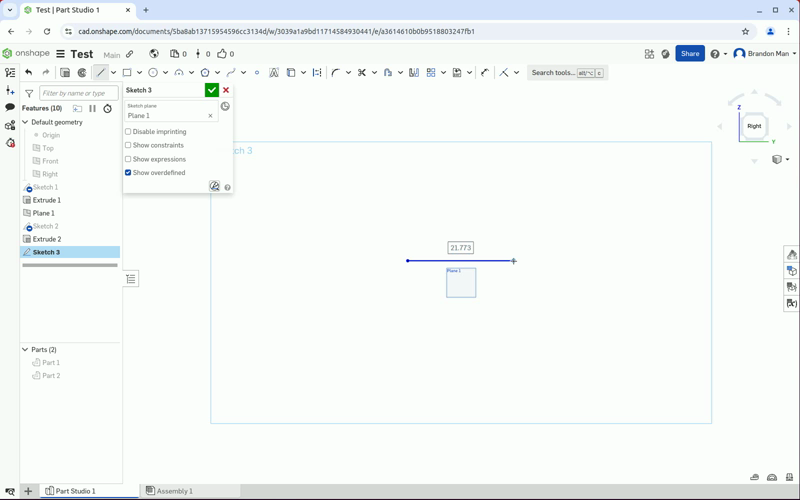
mouse_move(543, 260)
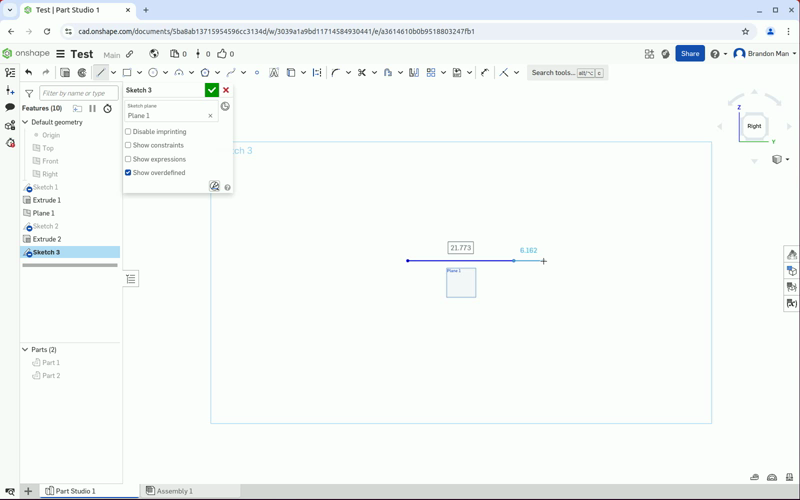
mouse_move(513, 257)
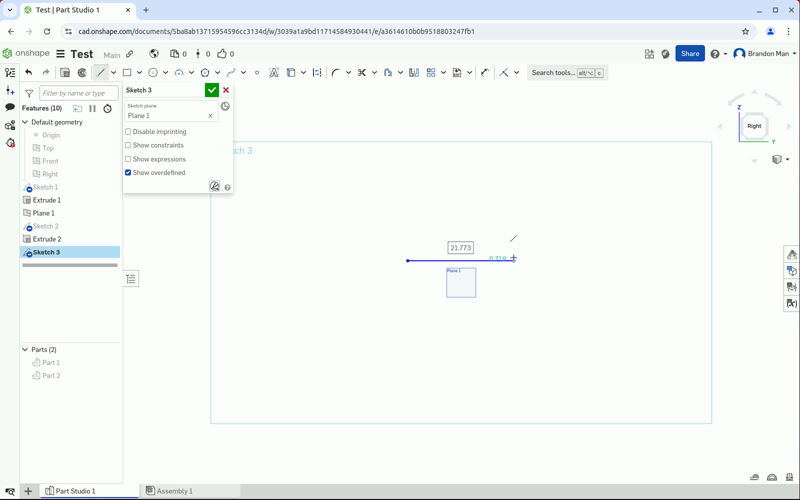
scroll(6)
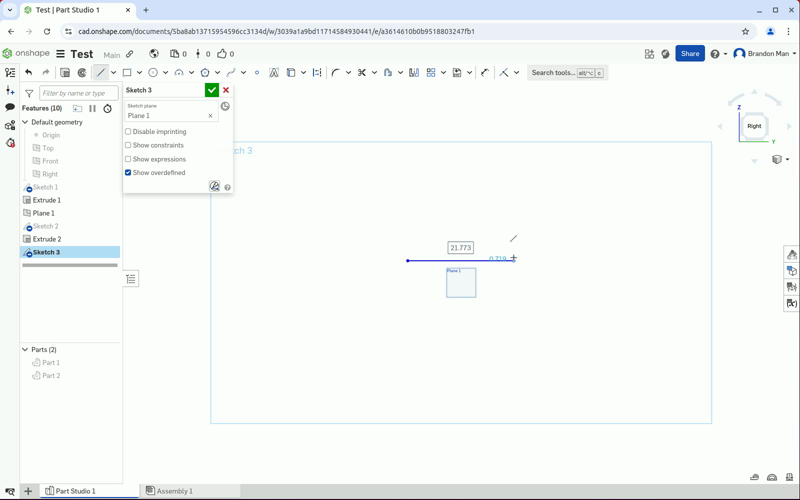
scroll(6)
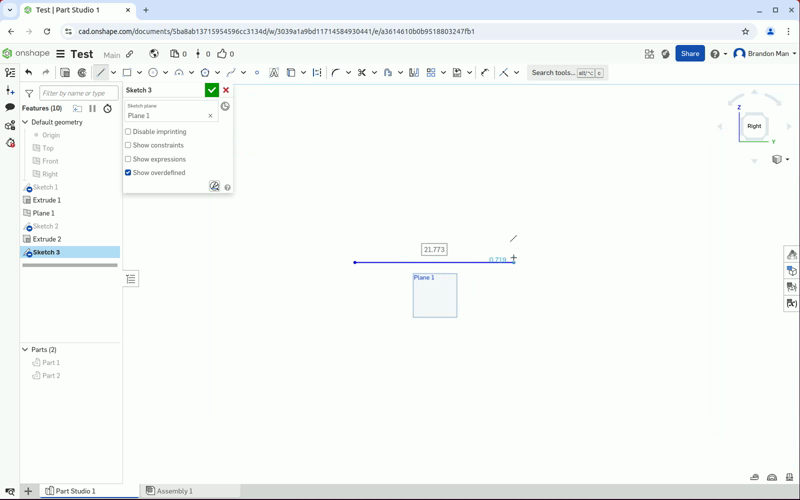
scroll(6)
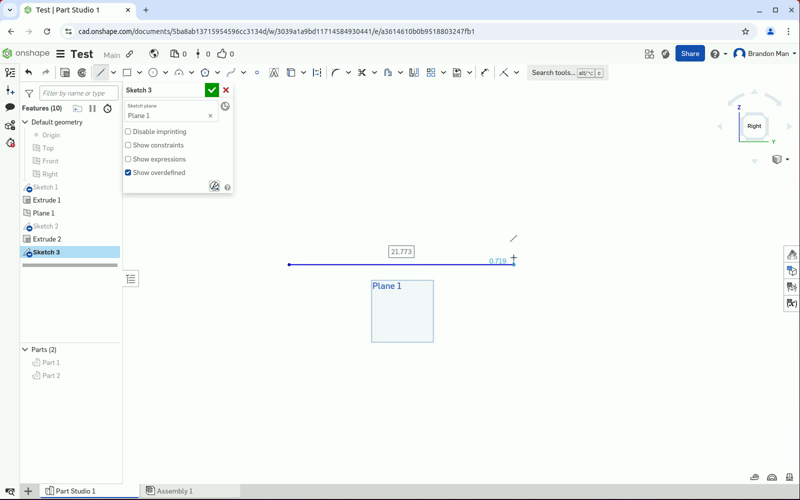
scroll(6)
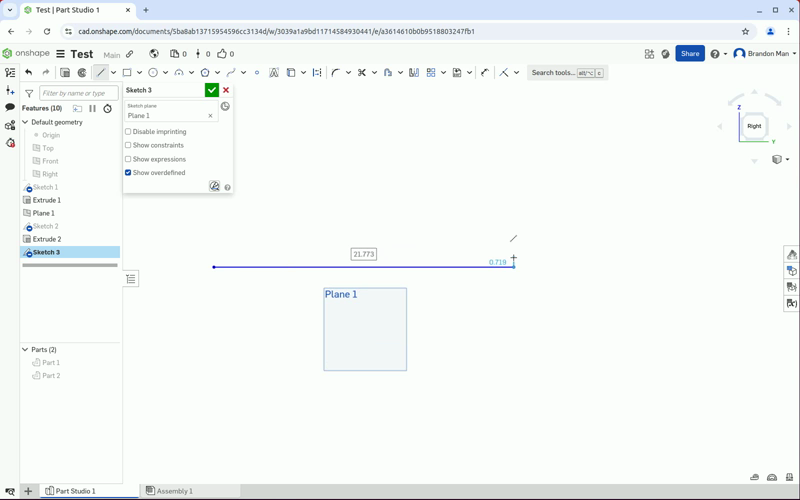
scroll(6)
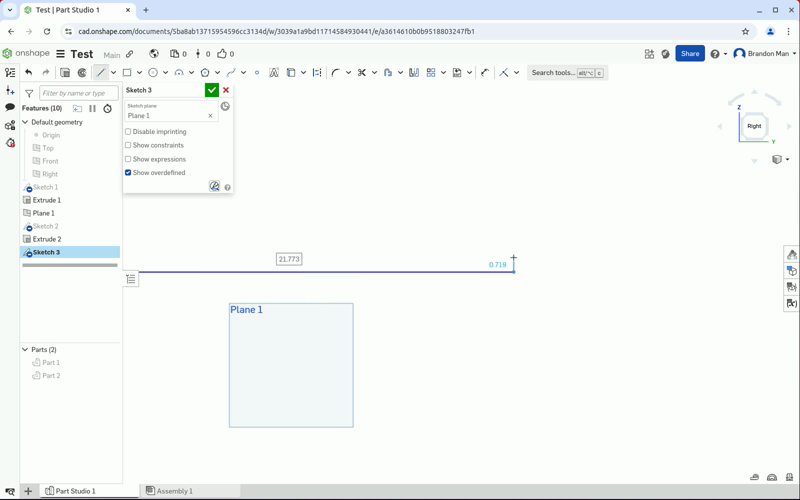
scroll(6)
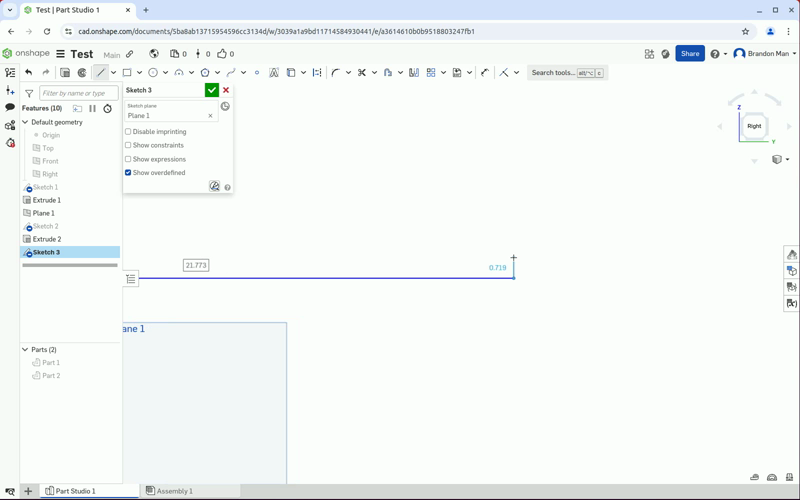
scroll(6)
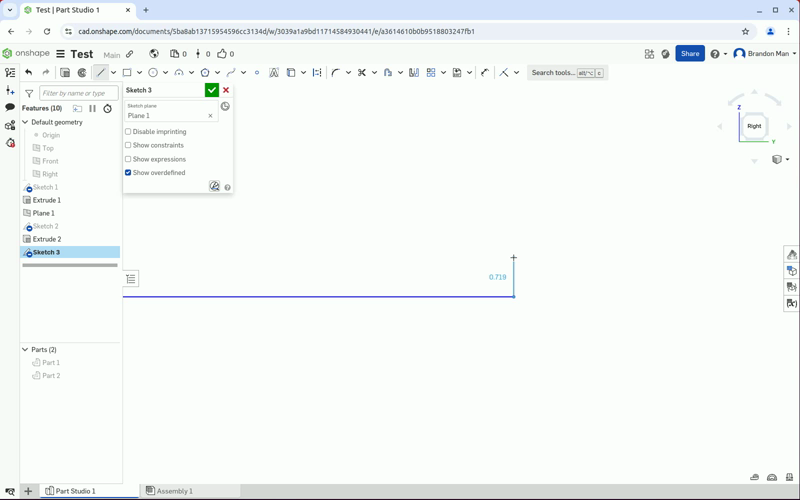
click(513, 257)
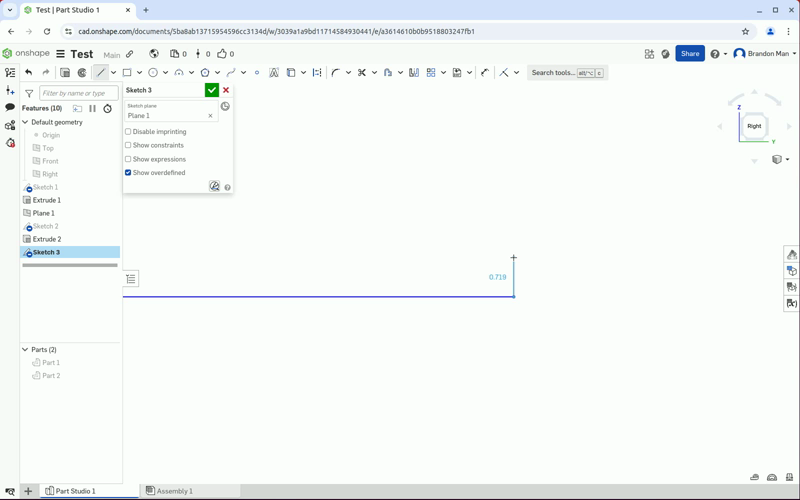
scroll(-6)
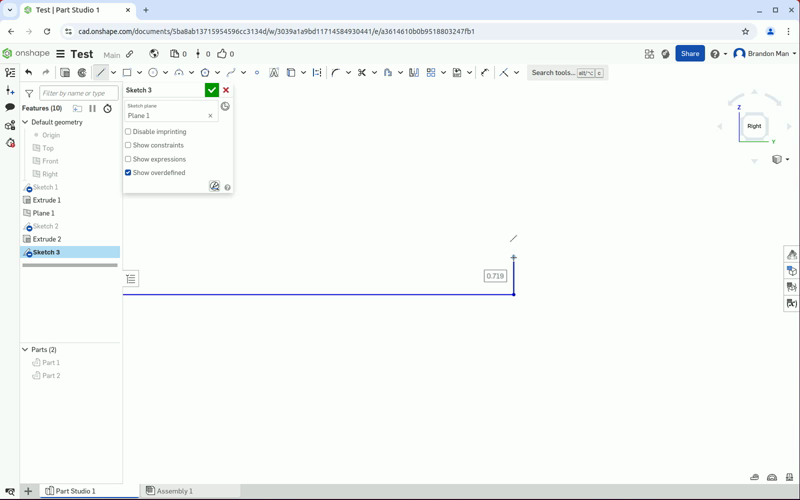
scroll(-6)
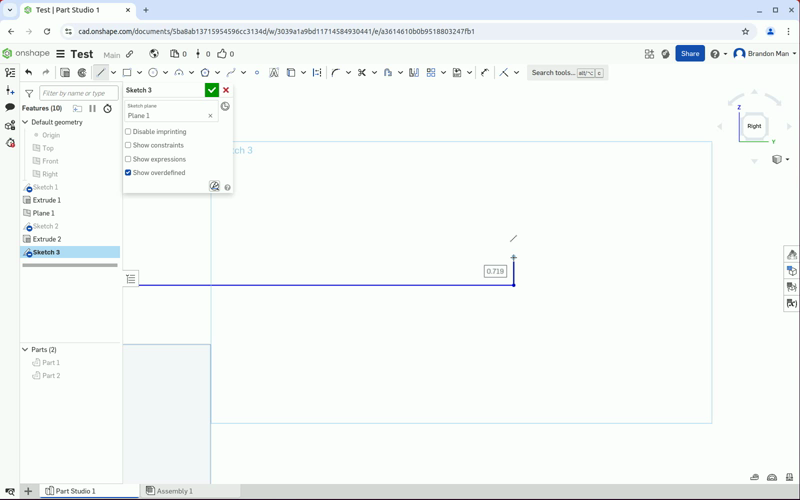
scroll(-6)
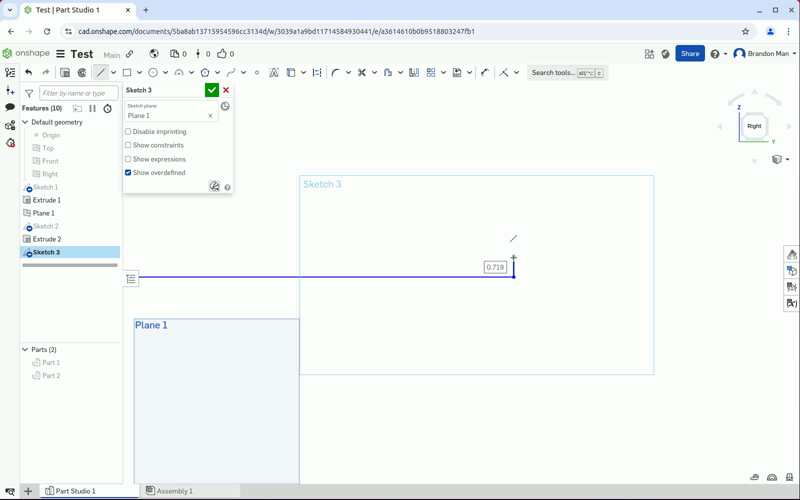
scroll(-6)
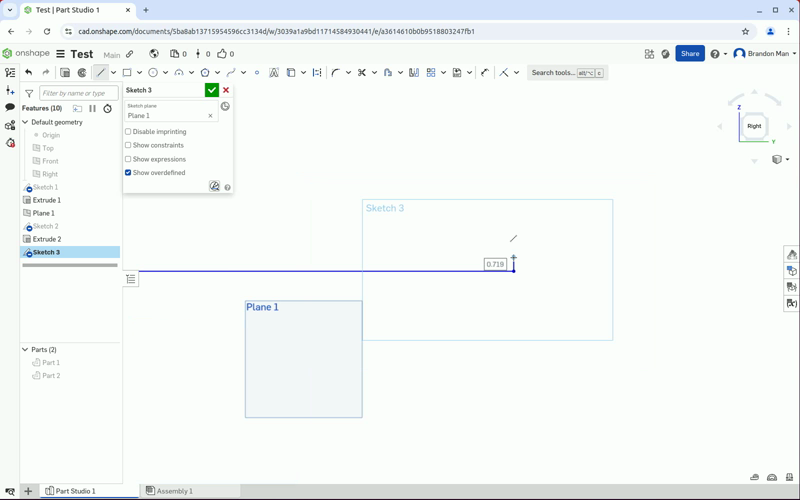
scroll(-6)
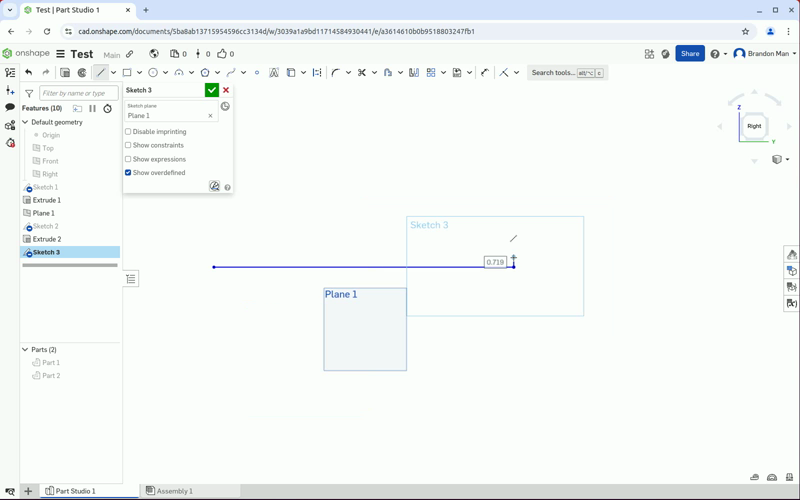
scroll(-6)
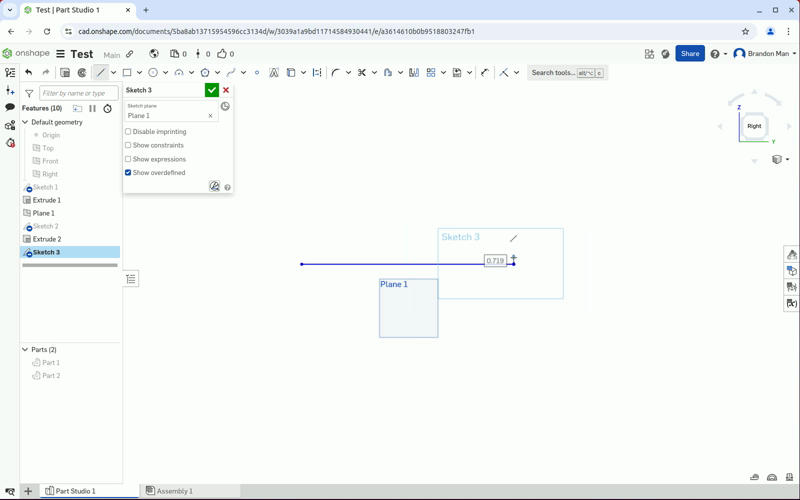
scroll(-6)
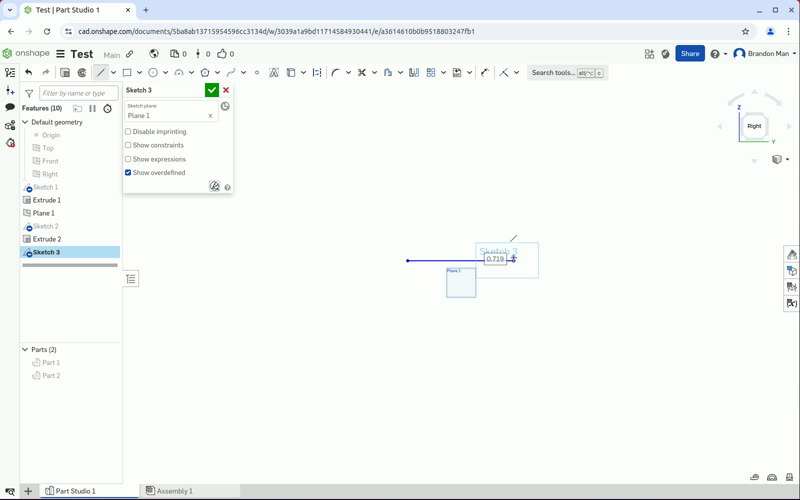
key_up(shift)
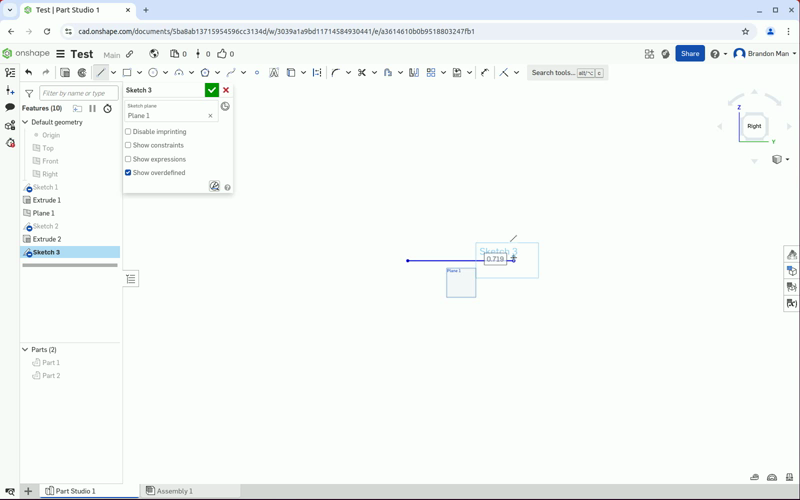
key_down(shift)
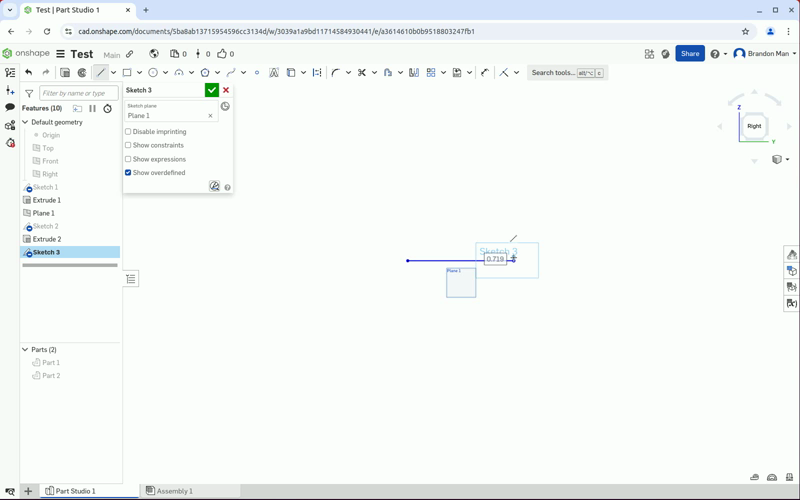
mouse_move(407, 257)
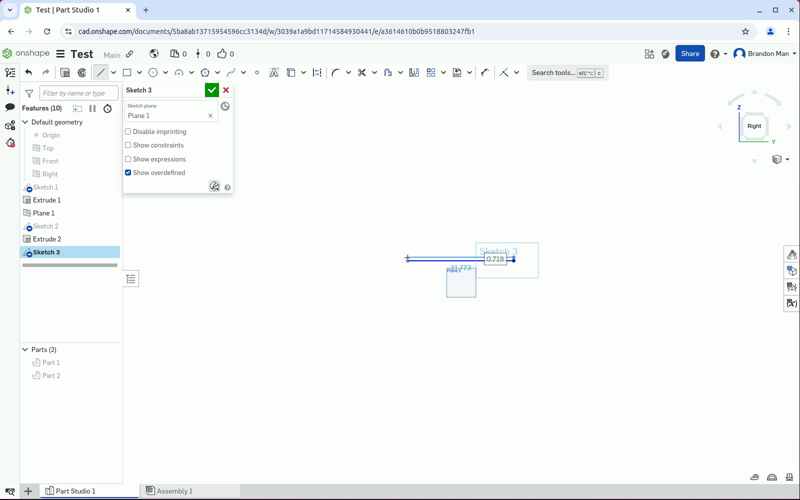
scroll(6)
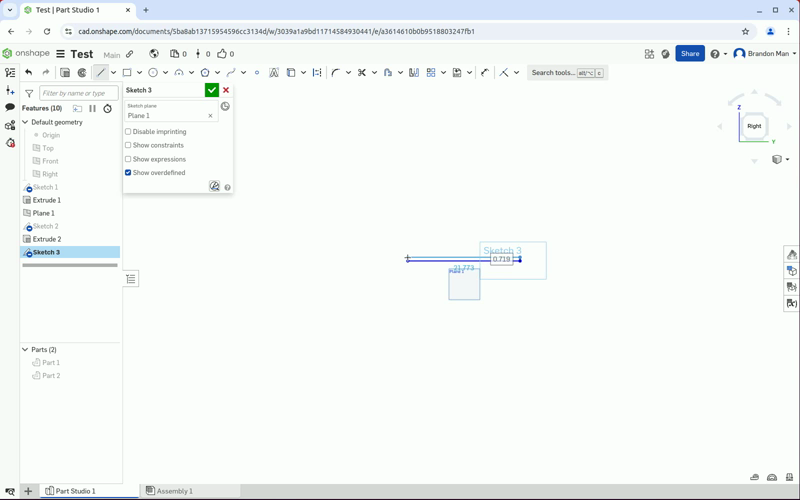
scroll(6)
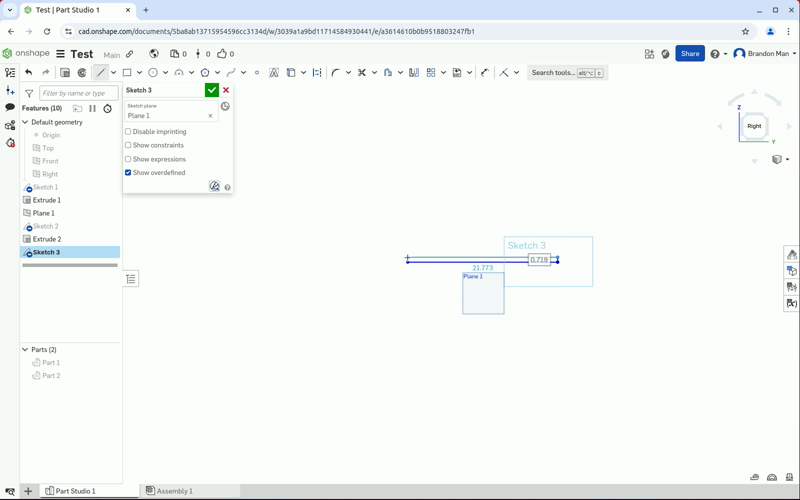
scroll(6)
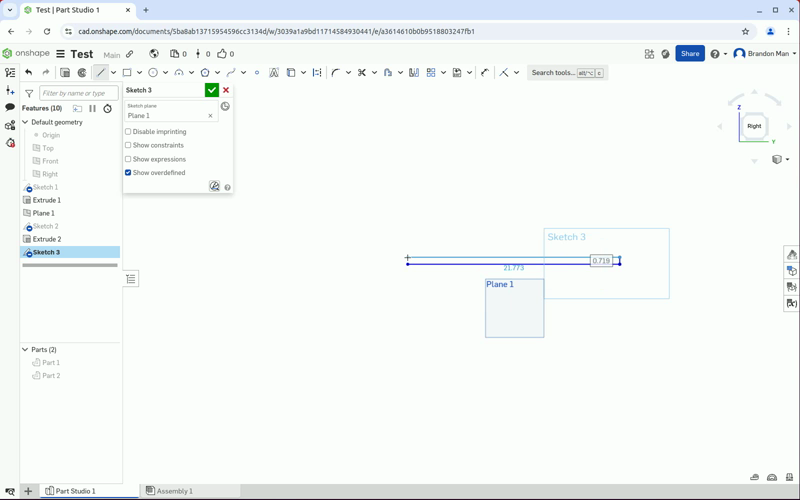
scroll(6)
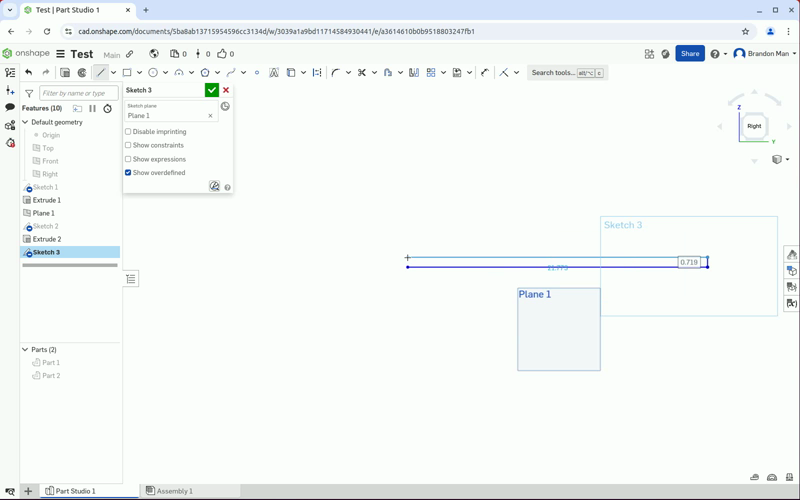
scroll(6)
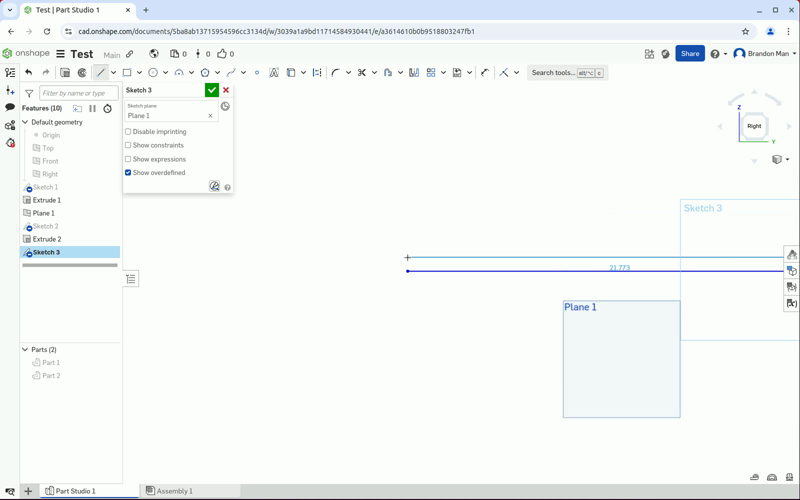
scroll(6)
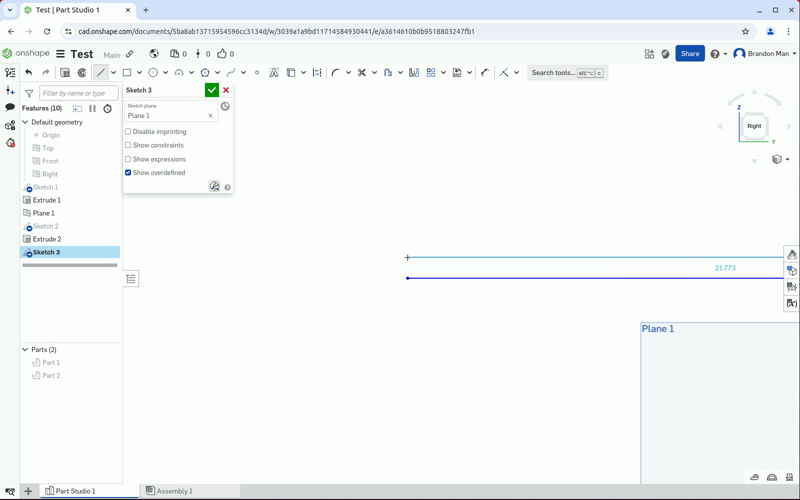
scroll(6)
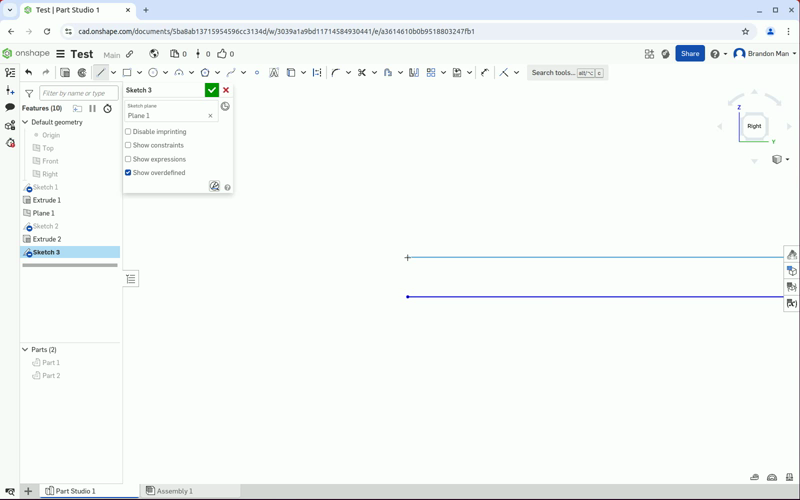
click(407, 257)
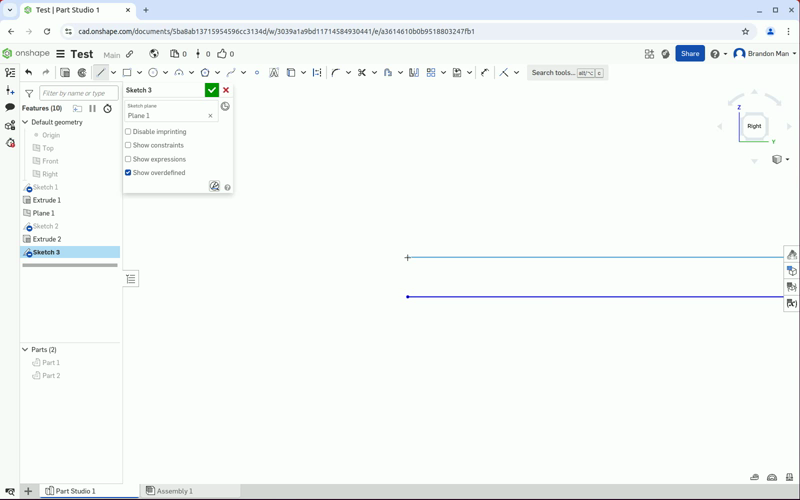
scroll(-6)
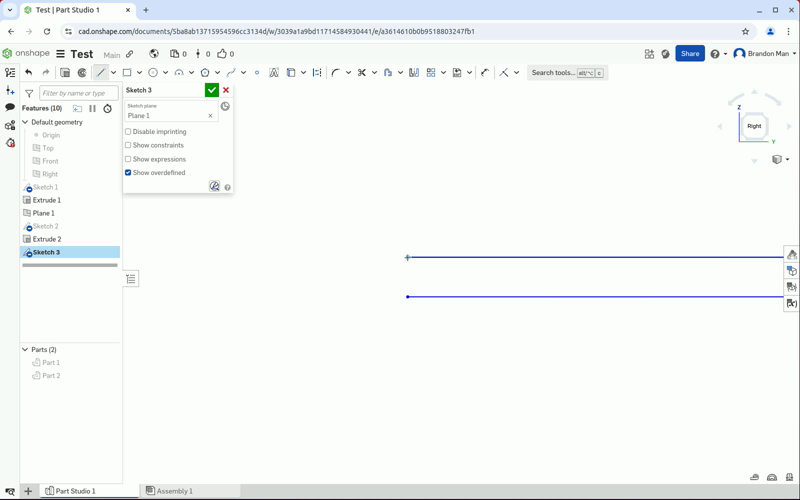
scroll(-6)
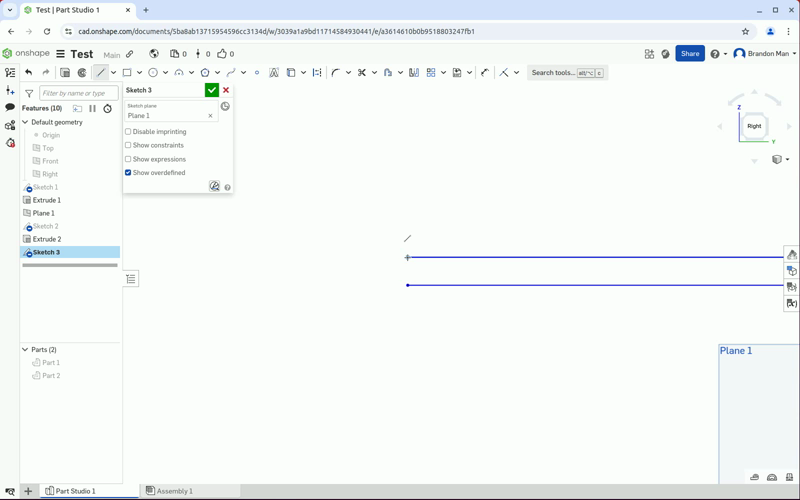
scroll(-6)
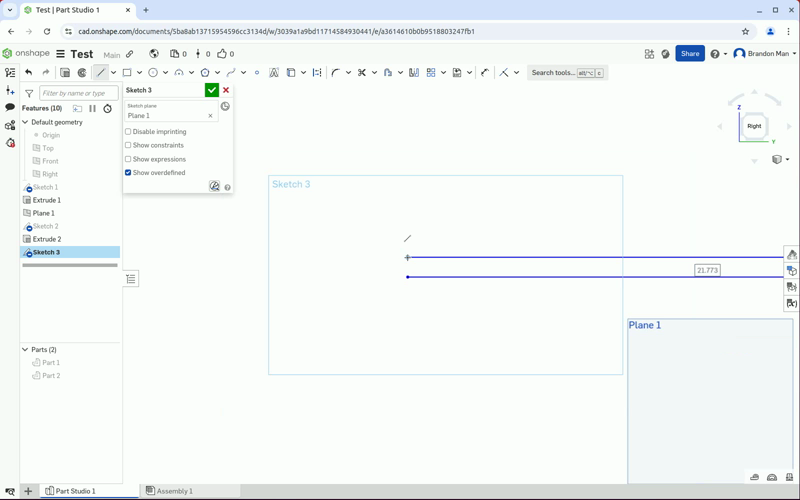
scroll(-6)
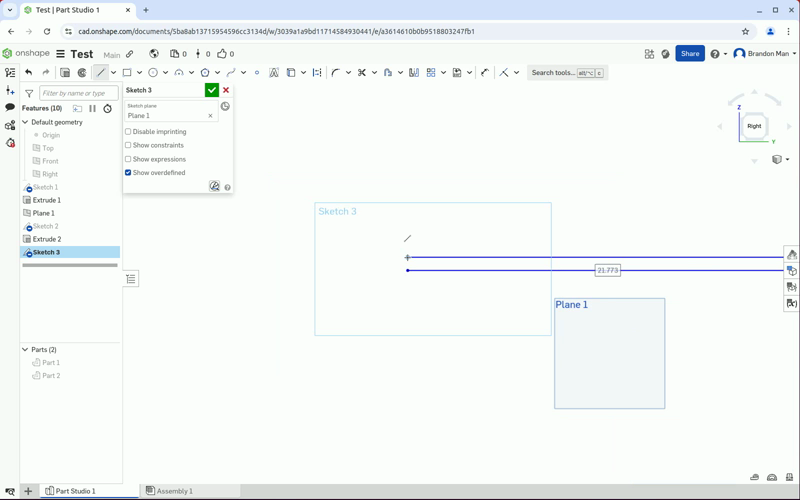
scroll(-6)
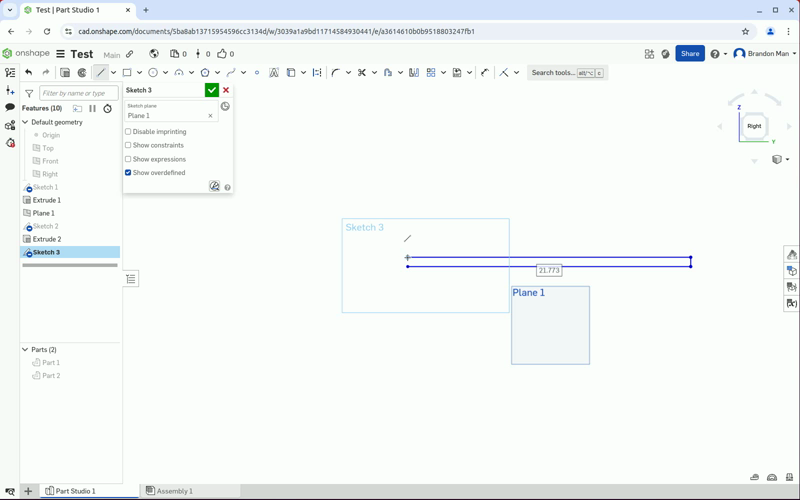
scroll(-6)
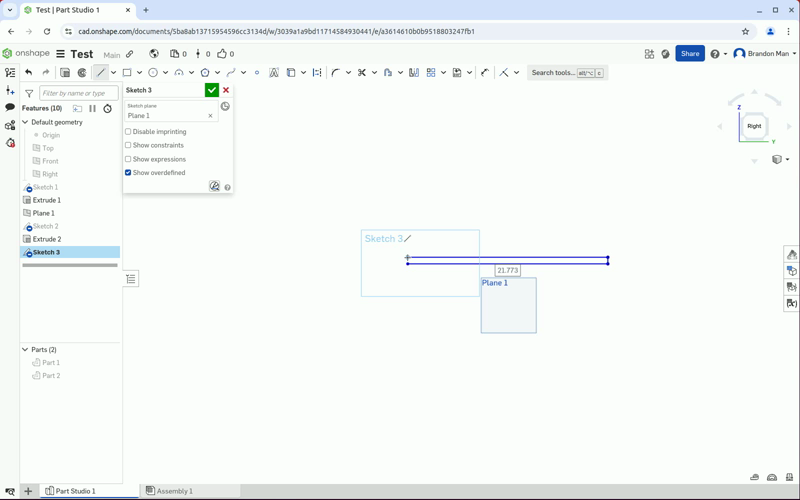
scroll(-6)
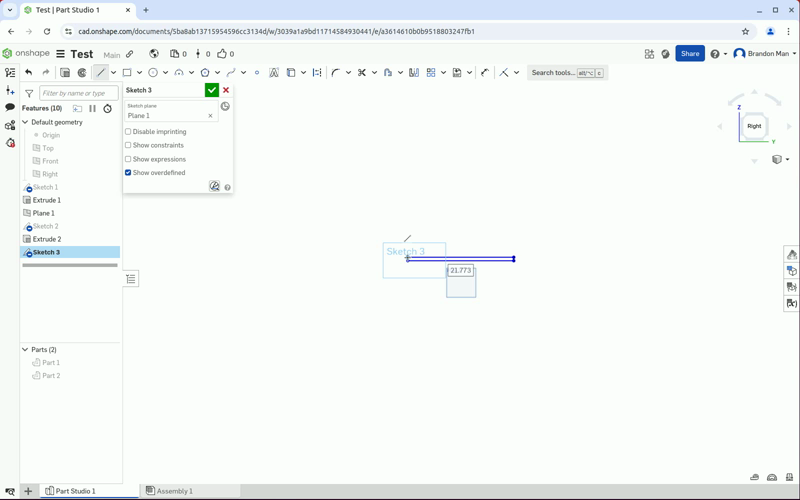
key_up(shift)
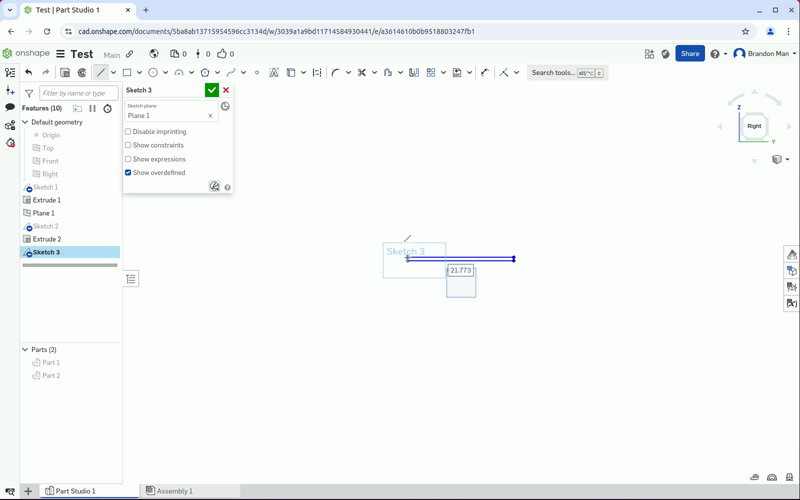
mouse_move(437, 257)
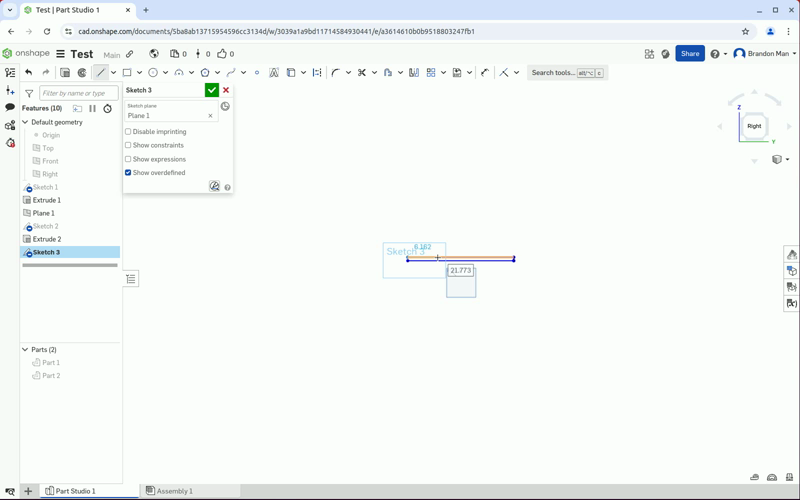
key_down(shift)
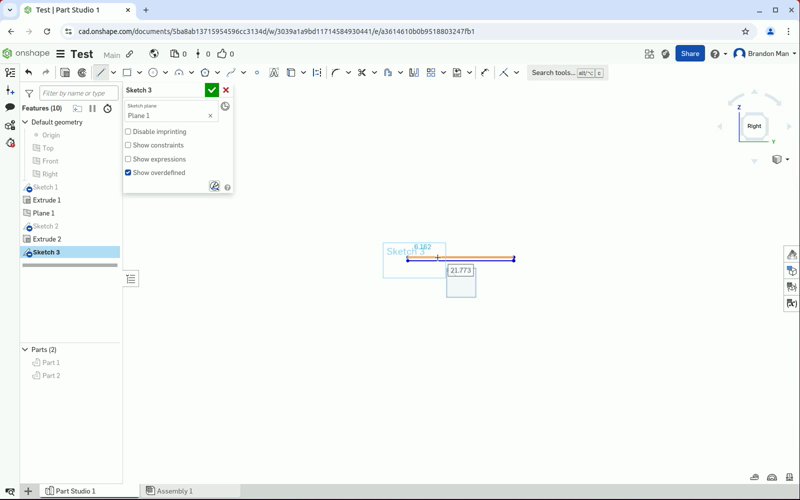
mouse_move(407, 260)
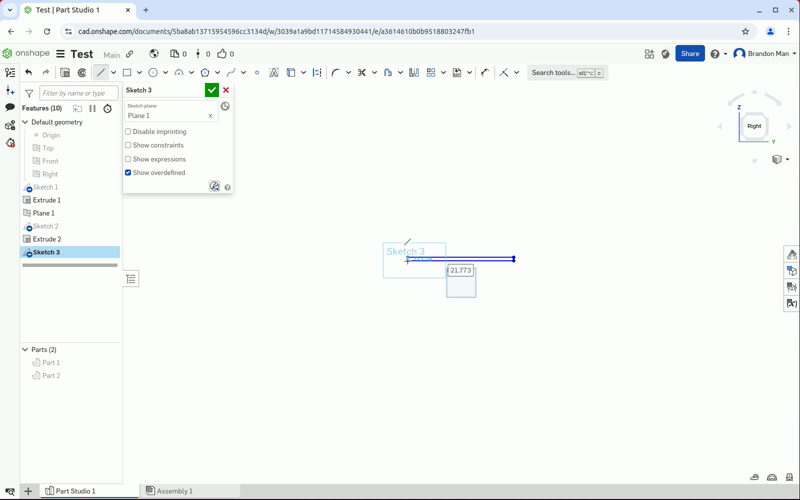
scroll(6)
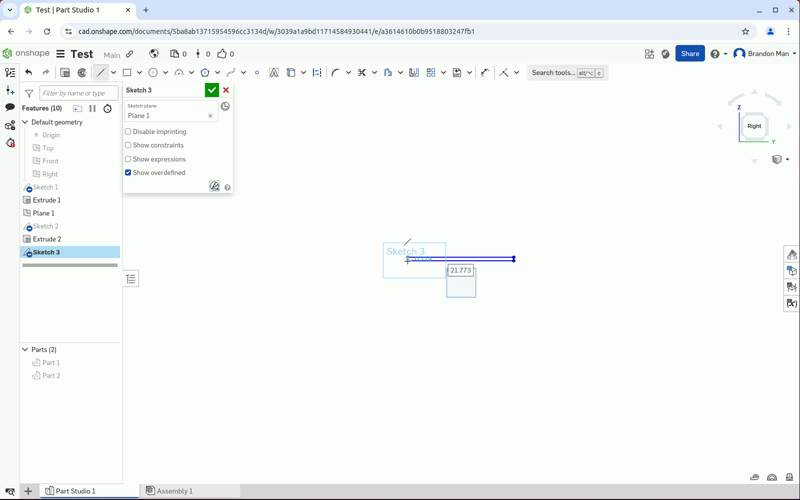
scroll(6)
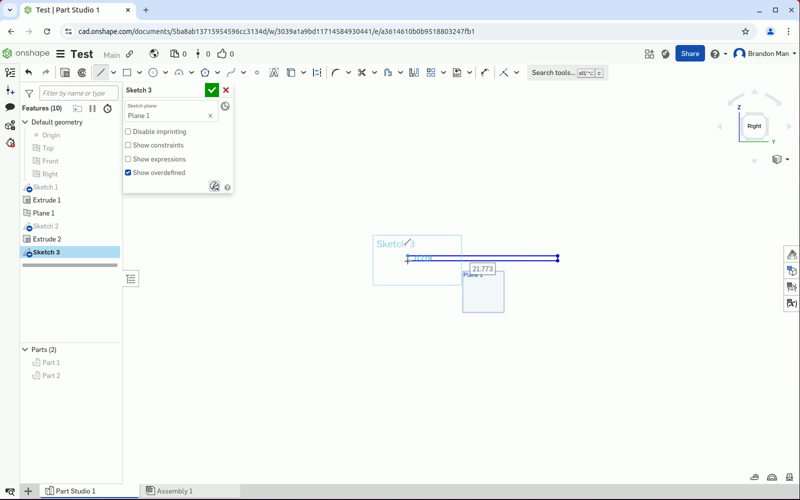
scroll(6)
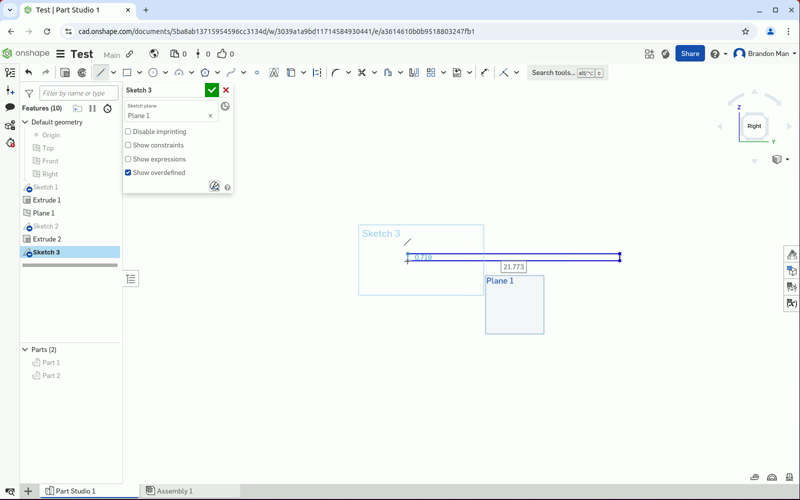
scroll(6)
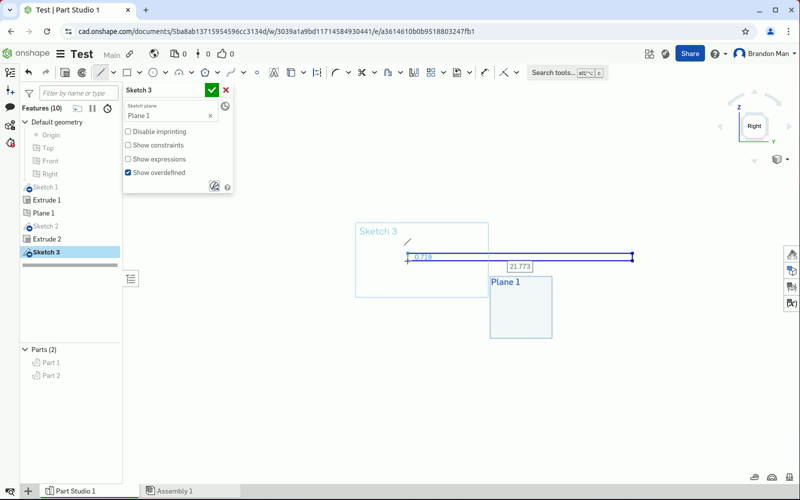
scroll(6)
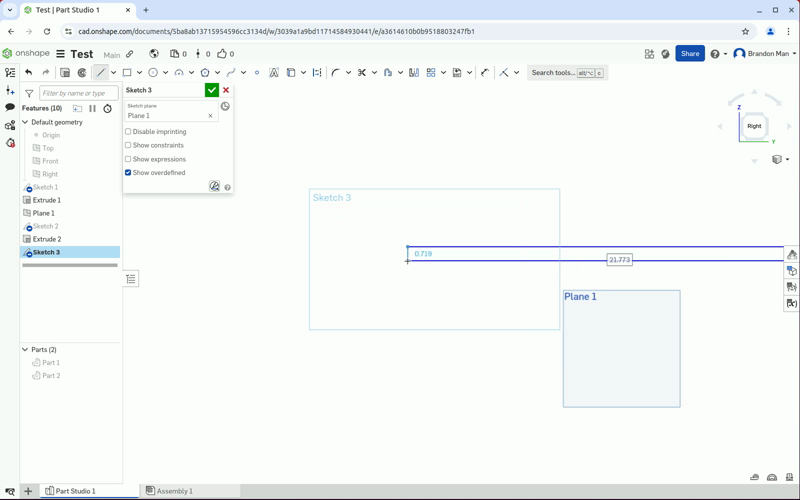
scroll(6)
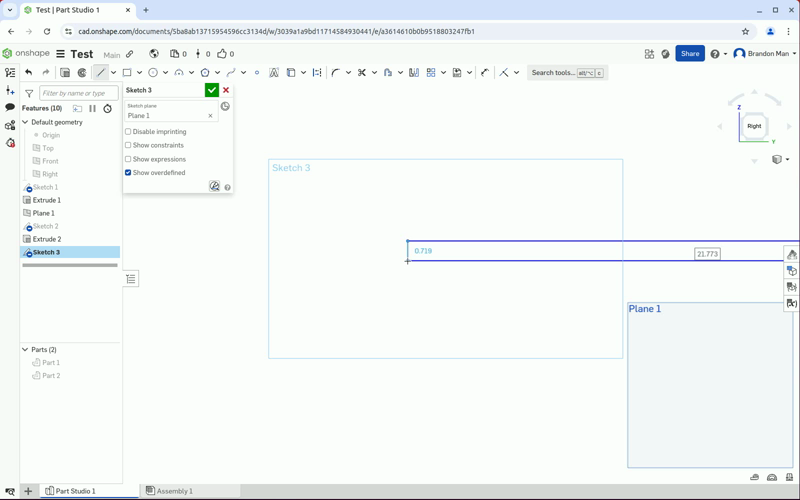
scroll(6)
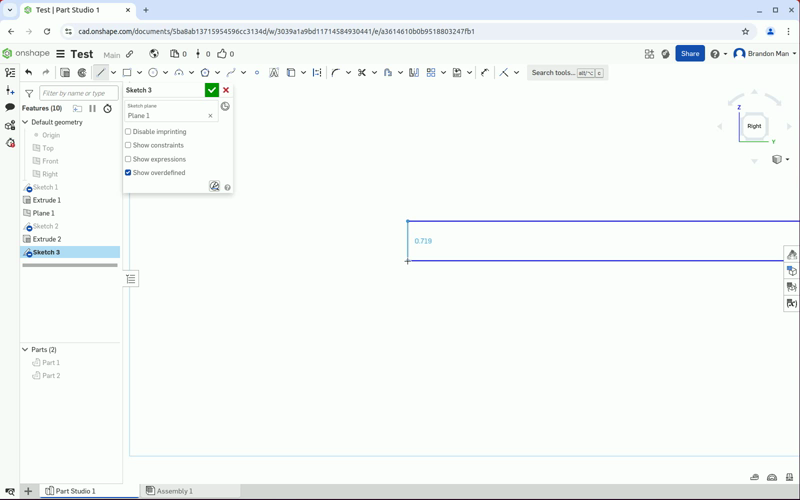
key_up(shift)
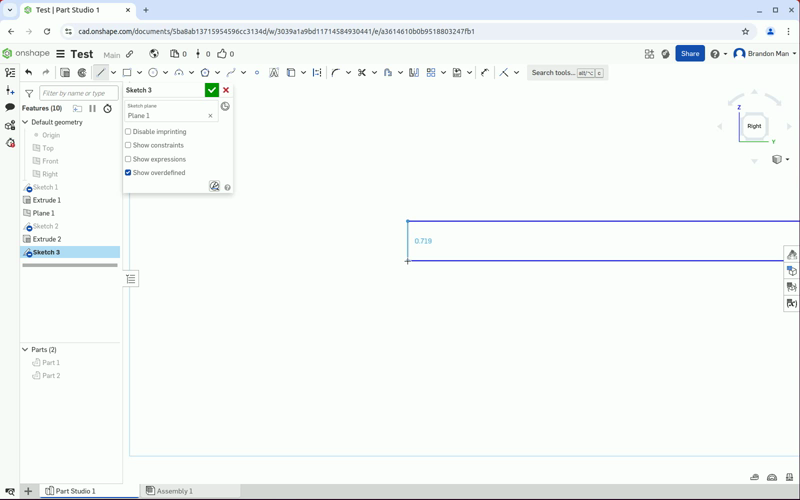
click(407, 260)
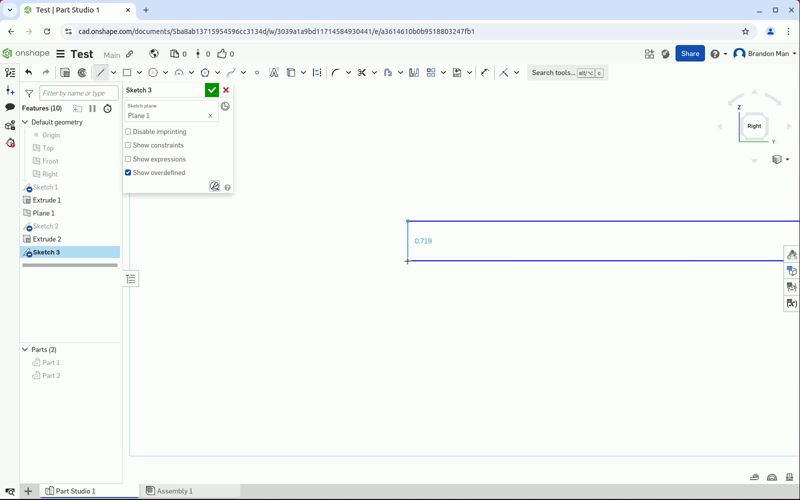
scroll(-6)
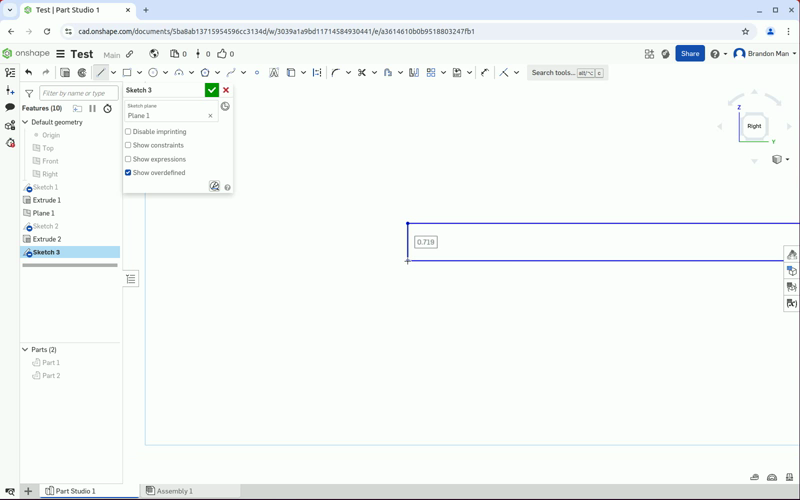
scroll(-6)
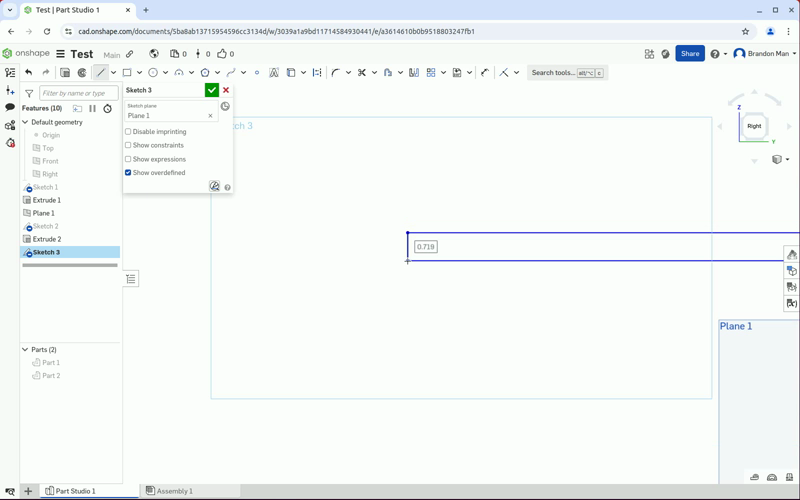
scroll(-6)
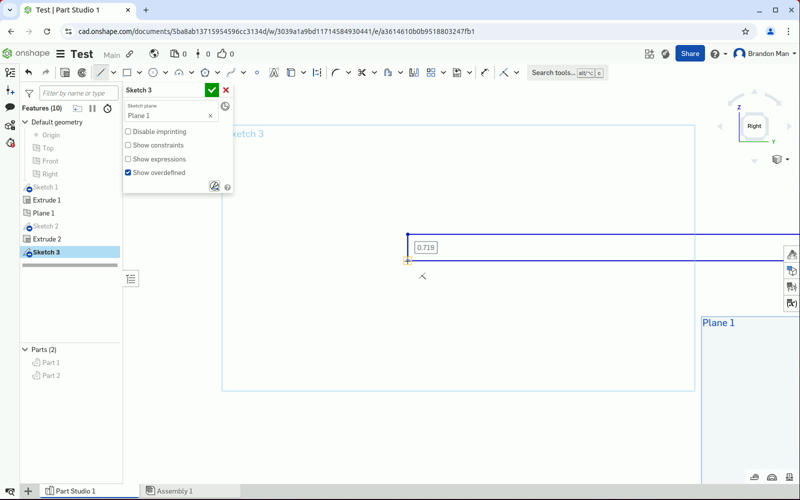
scroll(-6)
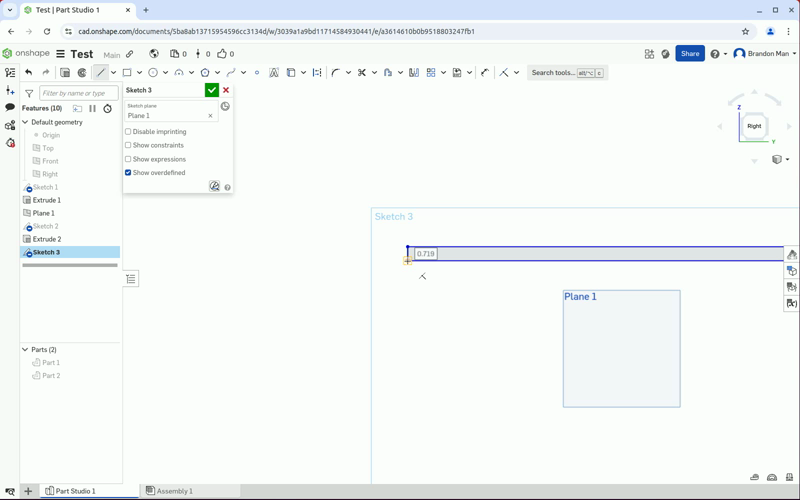
scroll(-6)
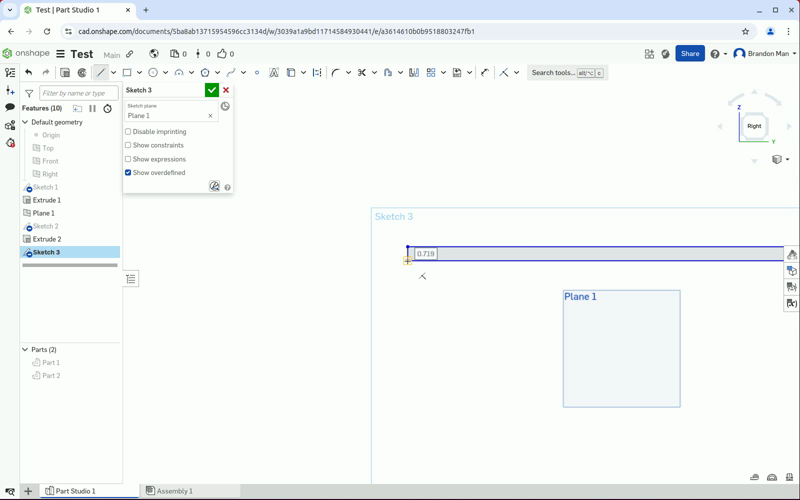
scroll(-6)
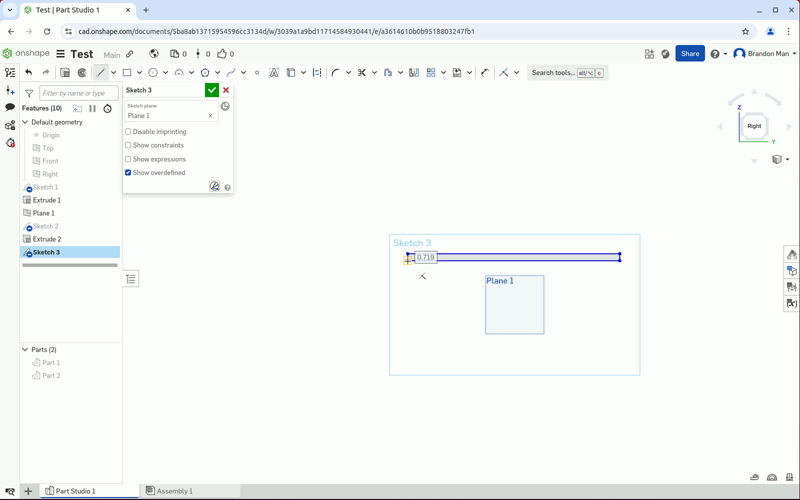
scroll(-6)
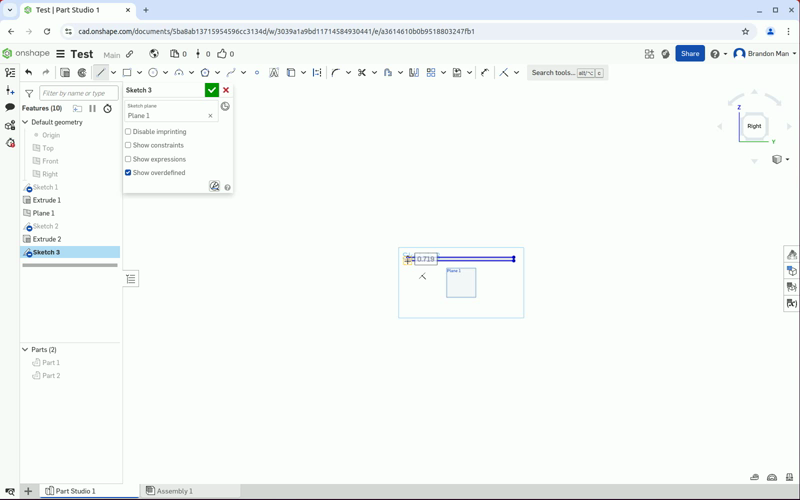
key(esc)
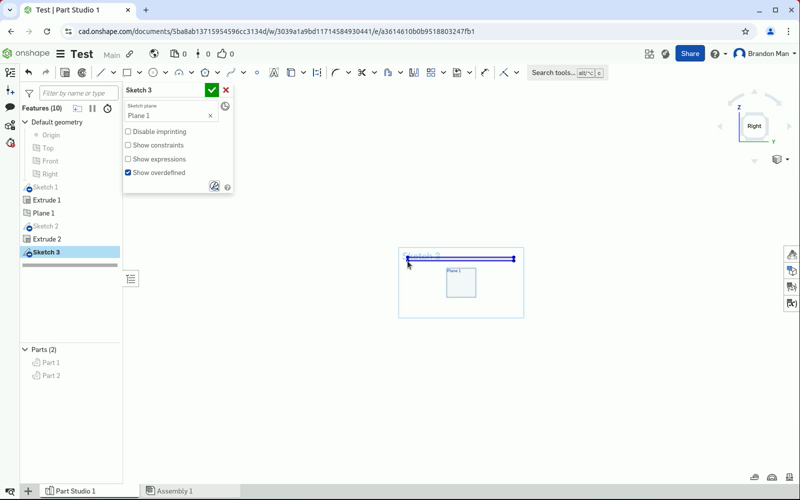
mouse_move(437, 257)
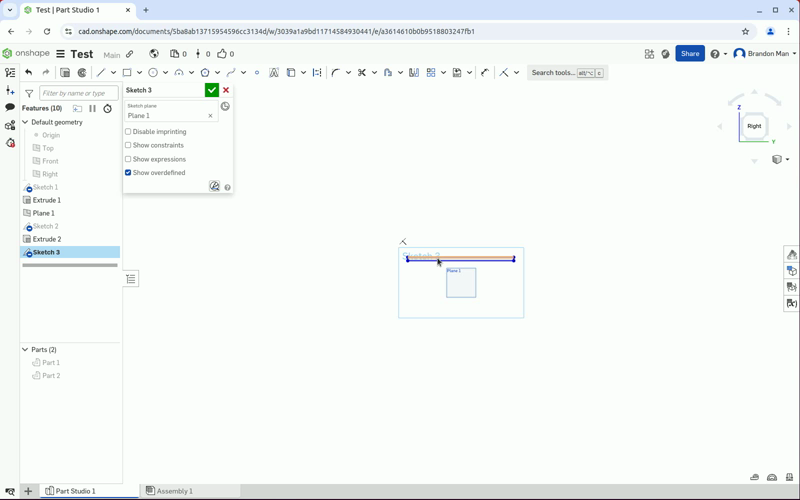
scroll(6)
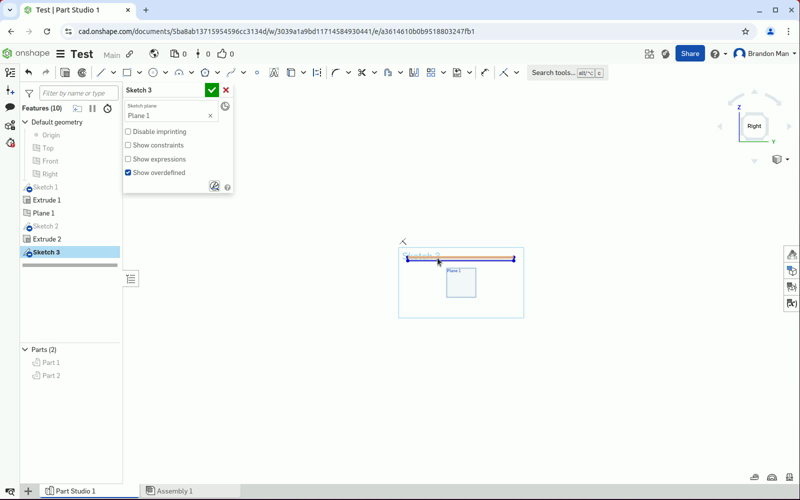
scroll(6)
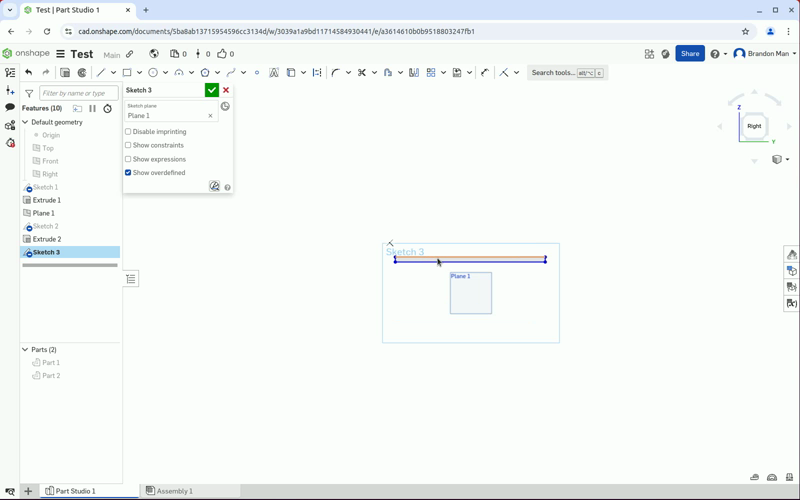
scroll(6)
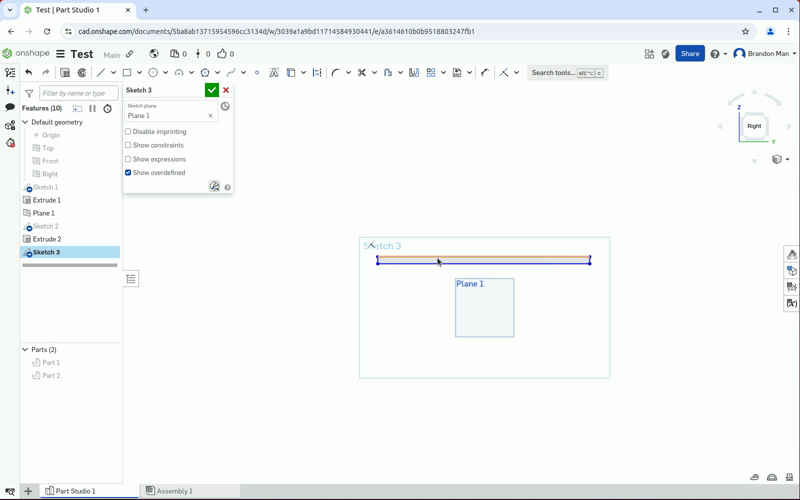
scroll(6)
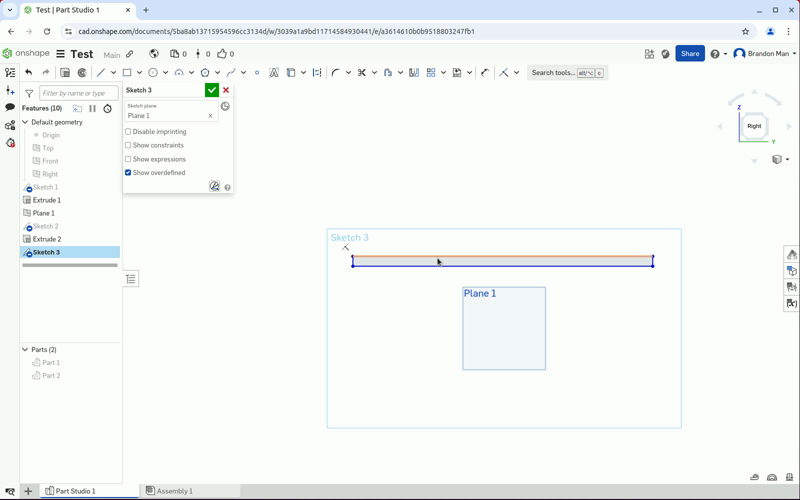
scroll(6)
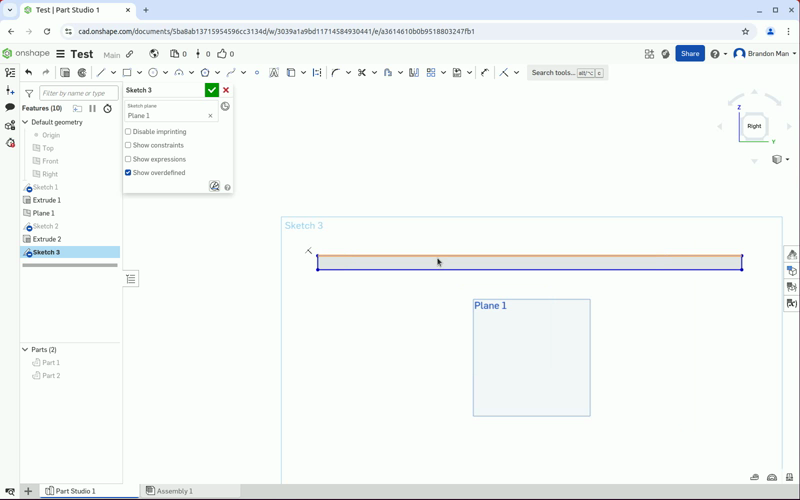
scroll(6)
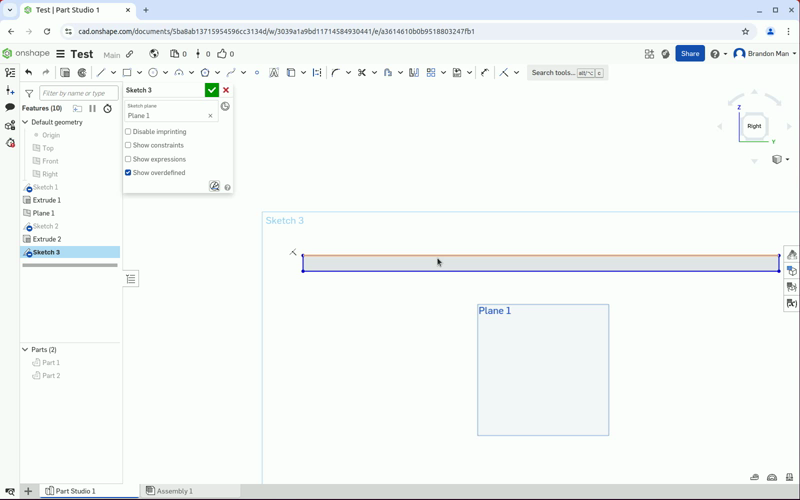
scroll(6)
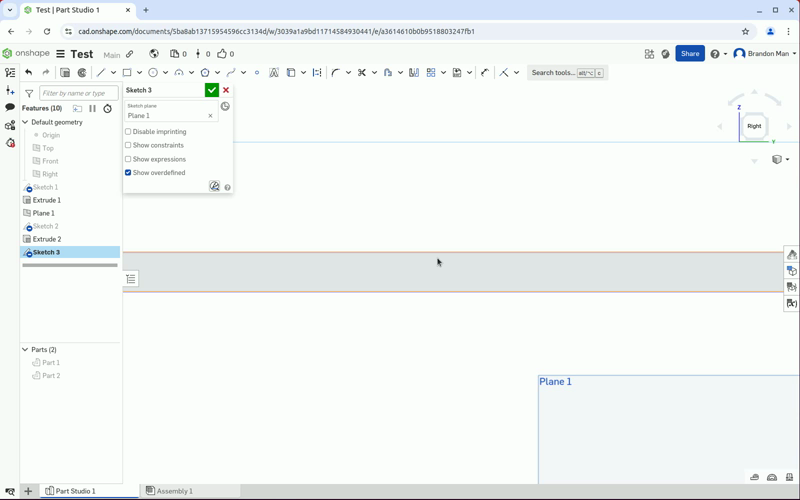
click(437, 257)
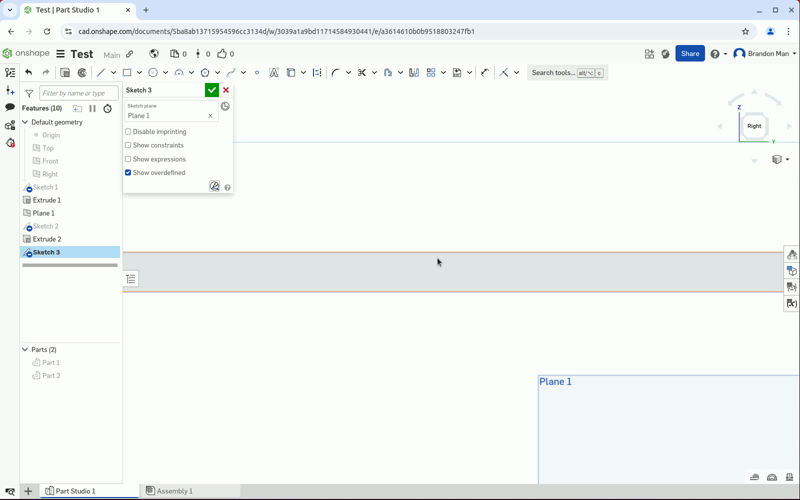
scroll(-6)
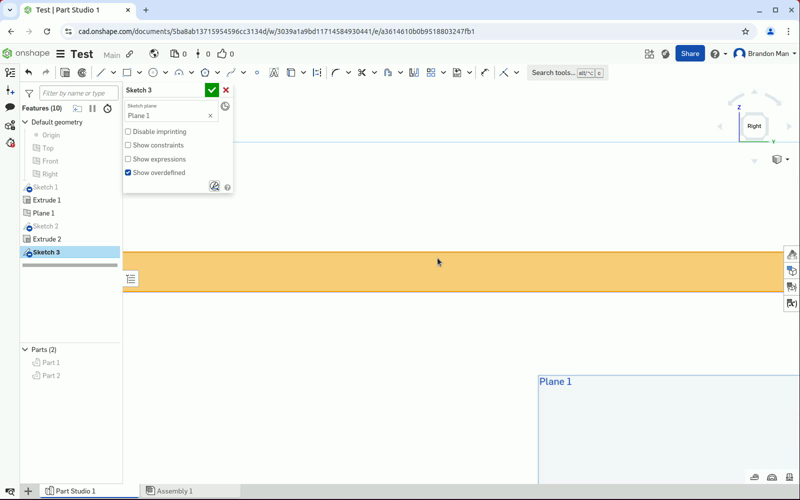
scroll(-6)
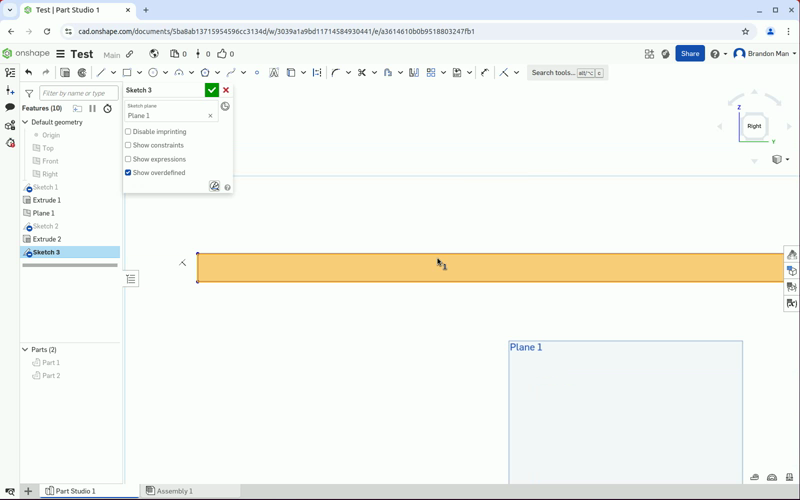
scroll(-6)
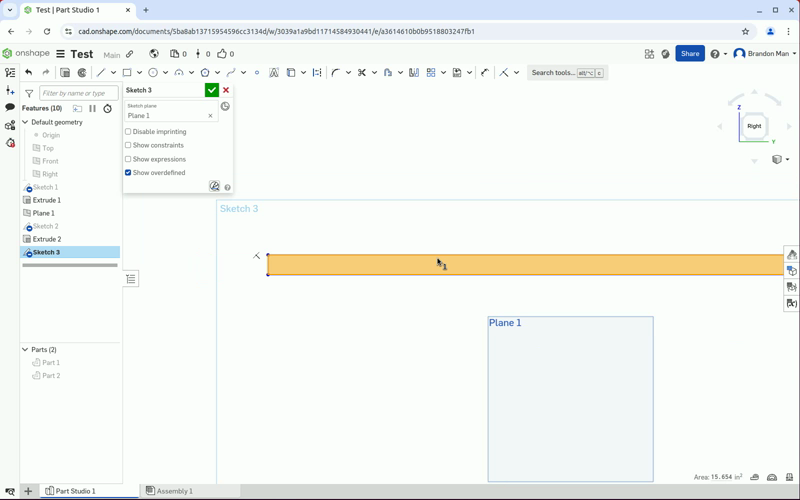
scroll(-6)
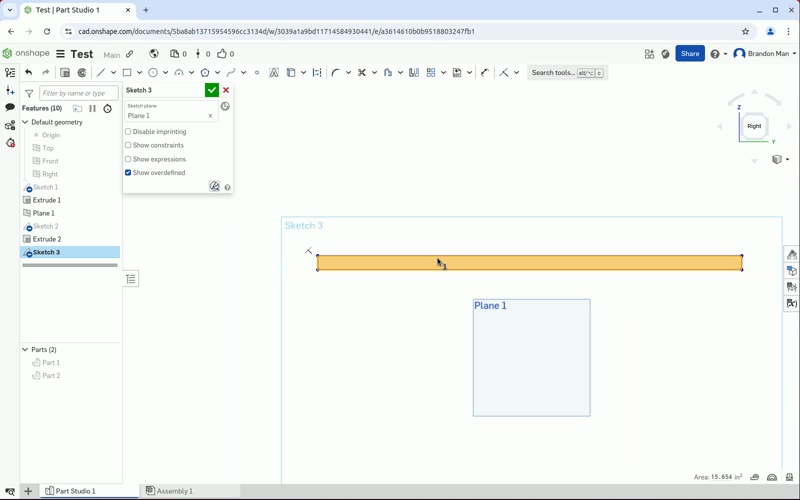
scroll(-6)
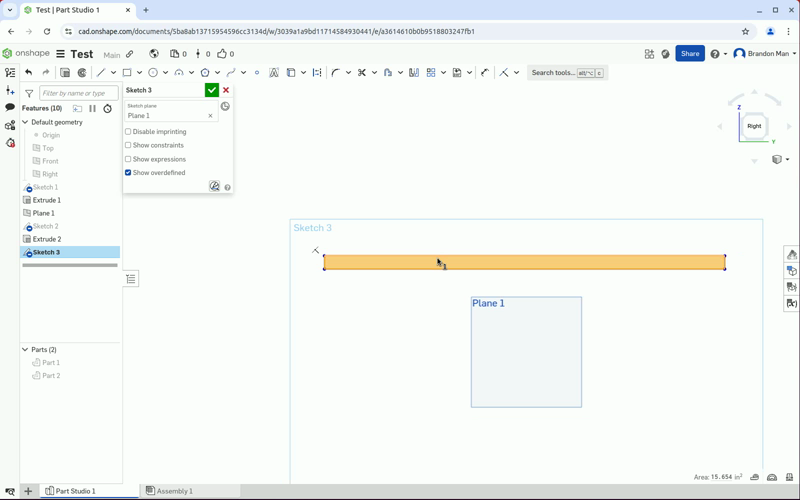
scroll(-6)
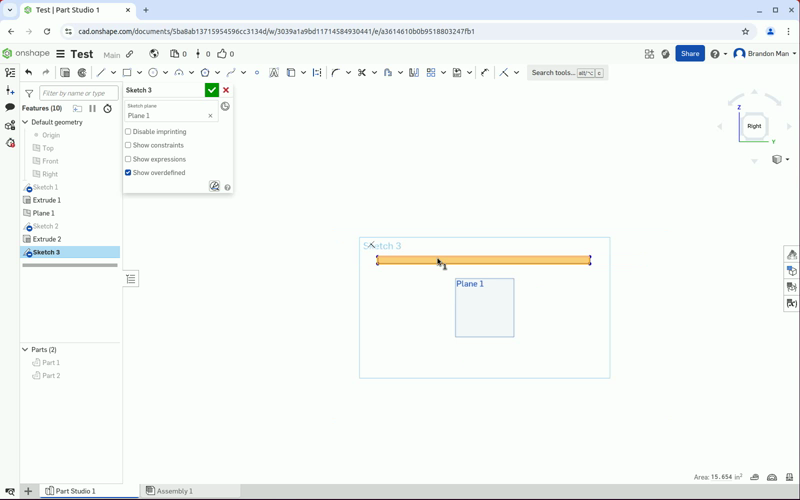
scroll(-6)
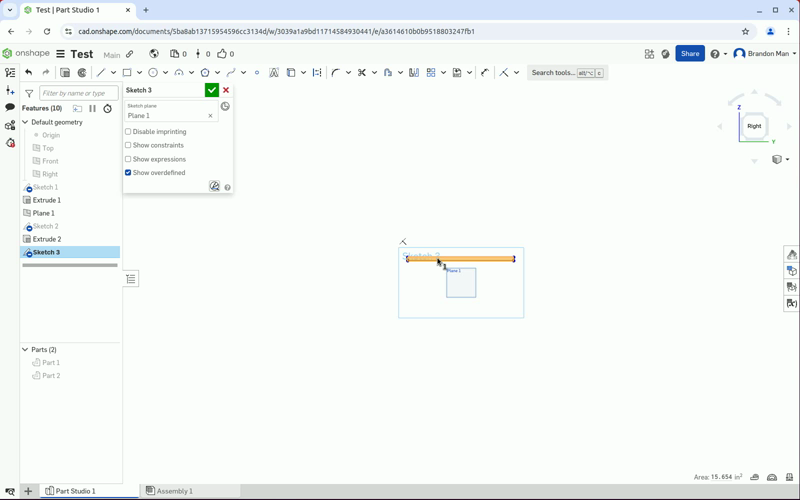
mouse_move(73, 352)
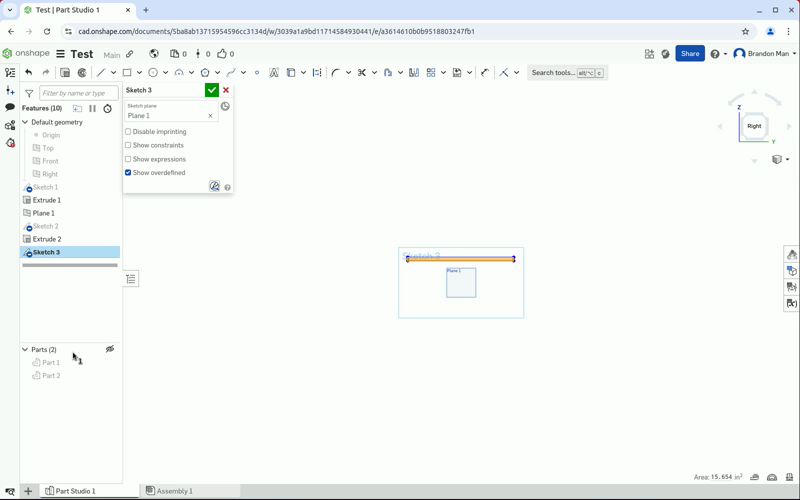
key(shift+y)
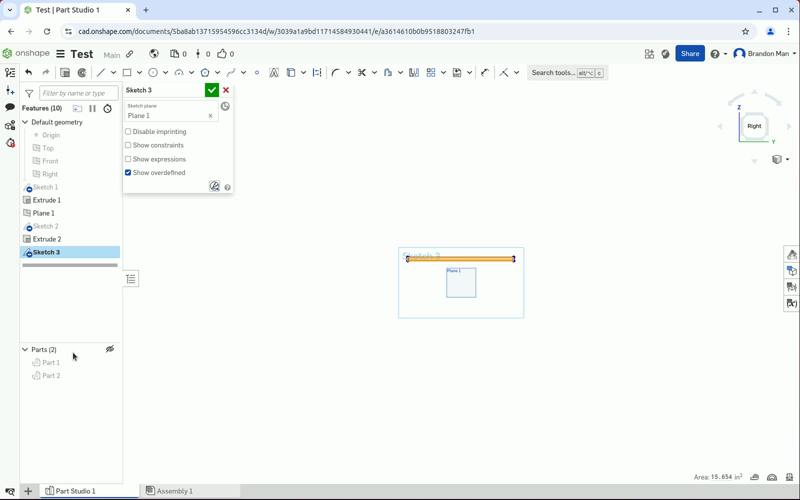
key(shift+e)
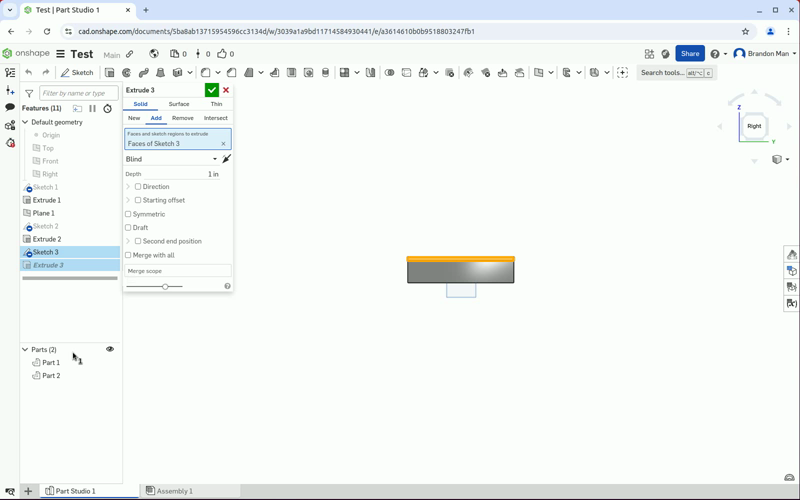
mouse_move(143, 106)
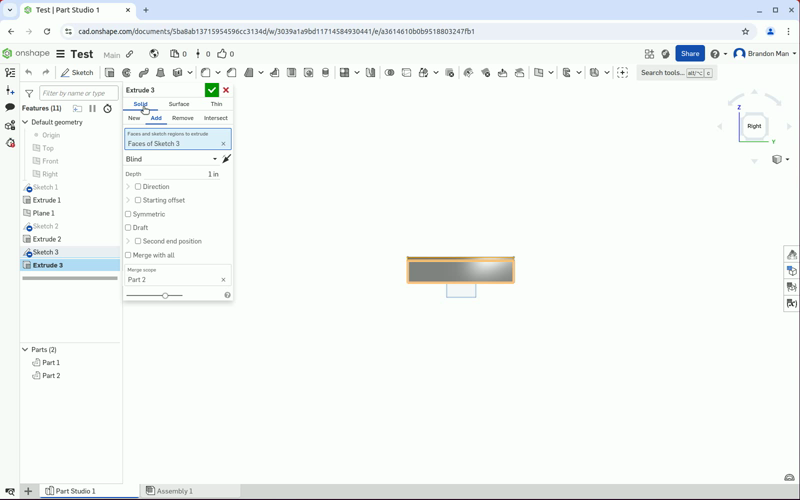
click(143, 106)
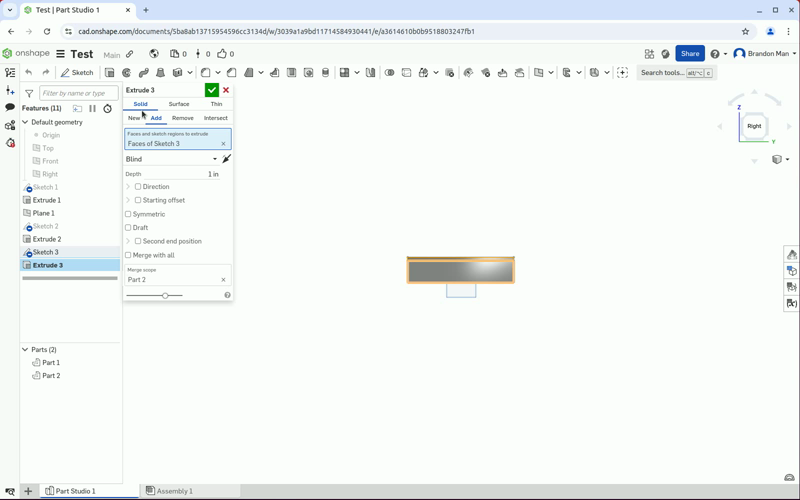
mouse_move(137, 120)
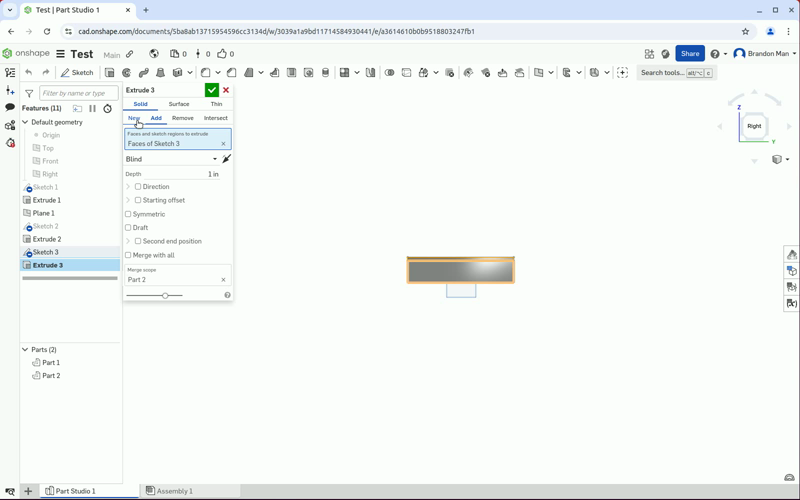
click(137, 120)
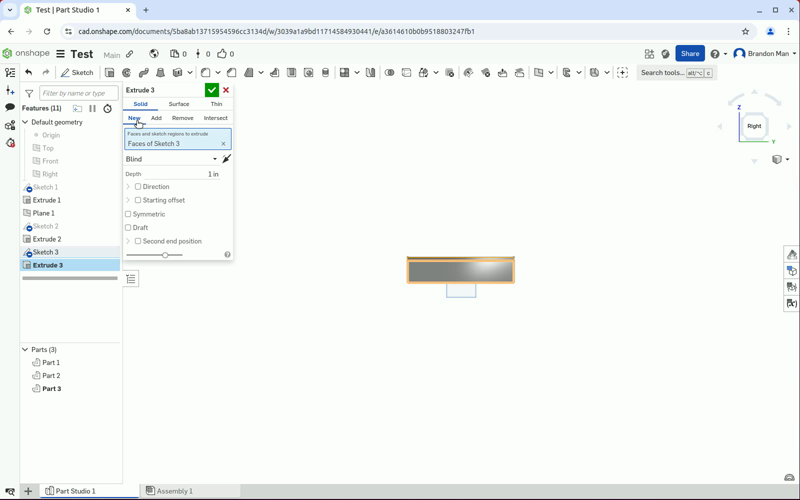
key(tab, 4)
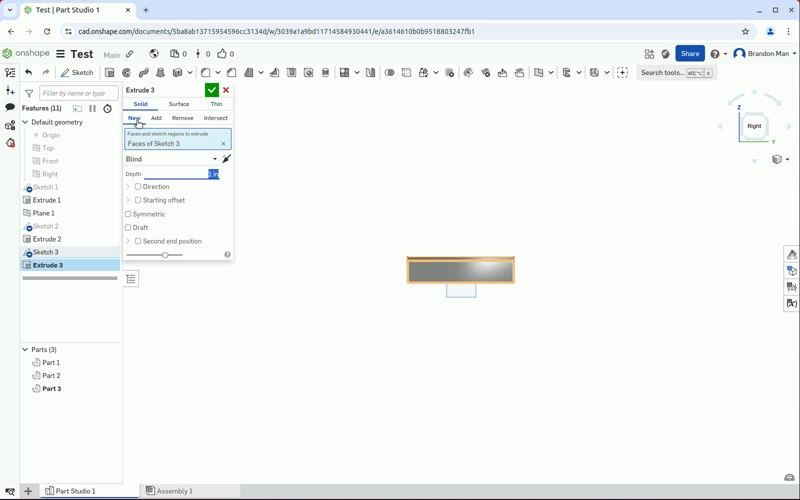
text(0.722)
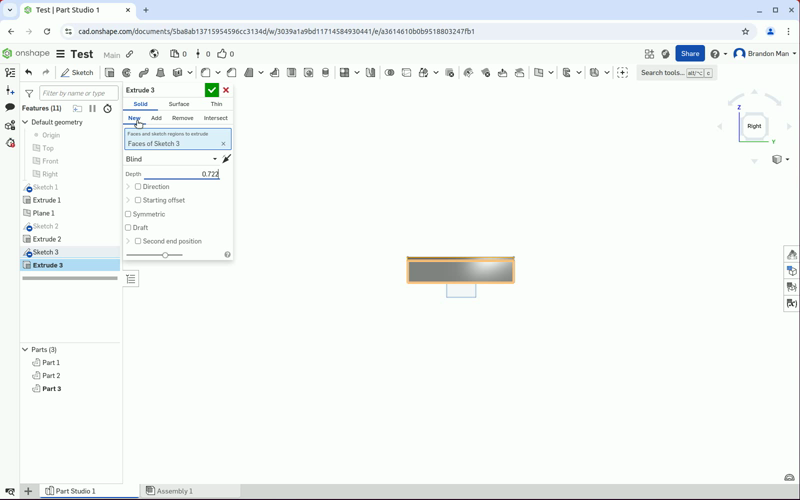
key(enter)
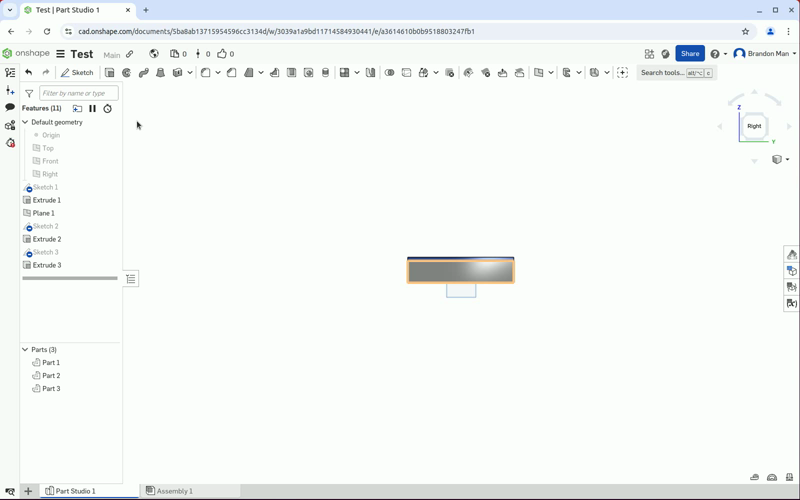
key(shift+h)
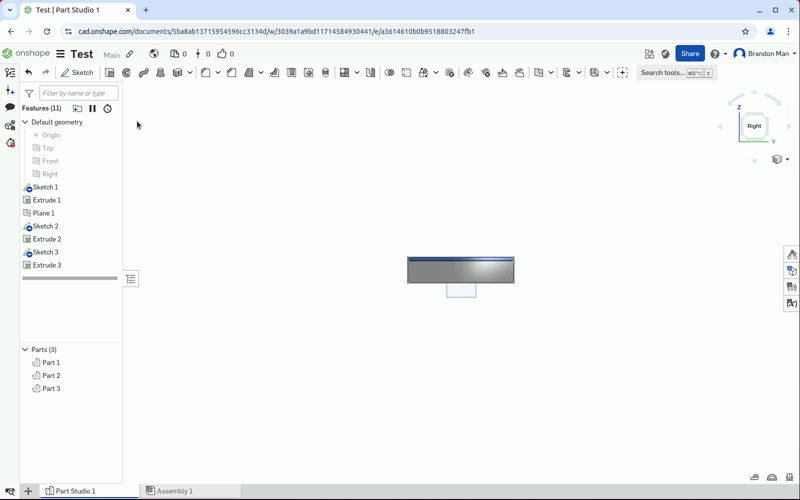
key(shift+h)
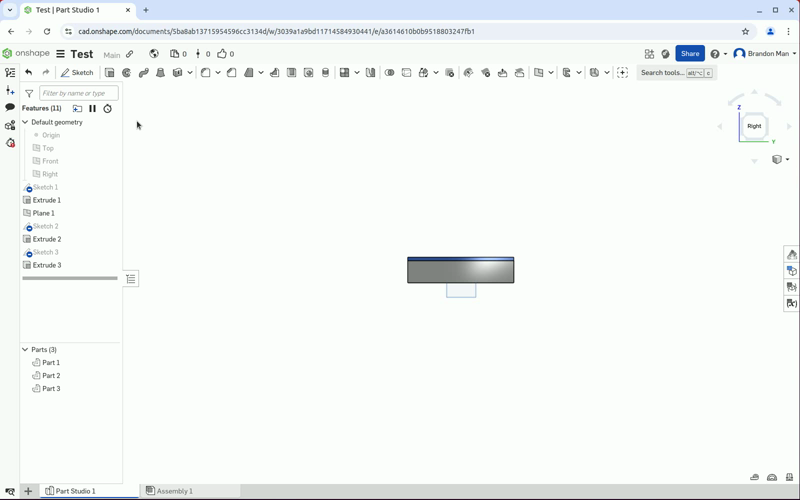
mouse_move(73, 189)
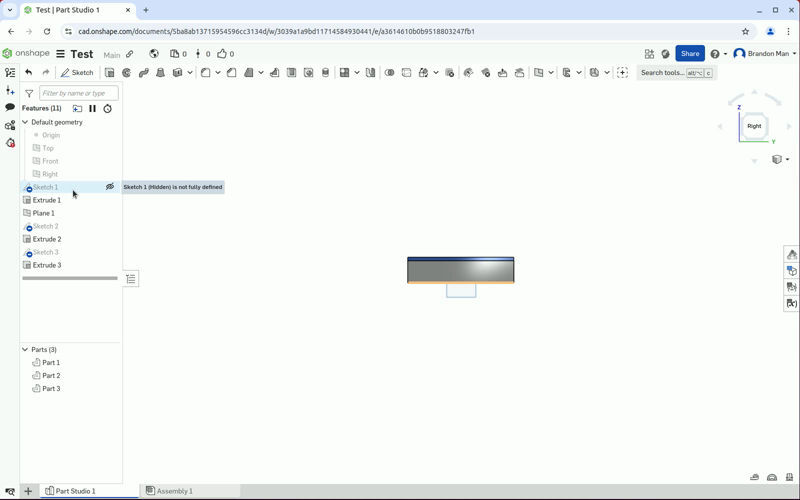
click(73, 189)
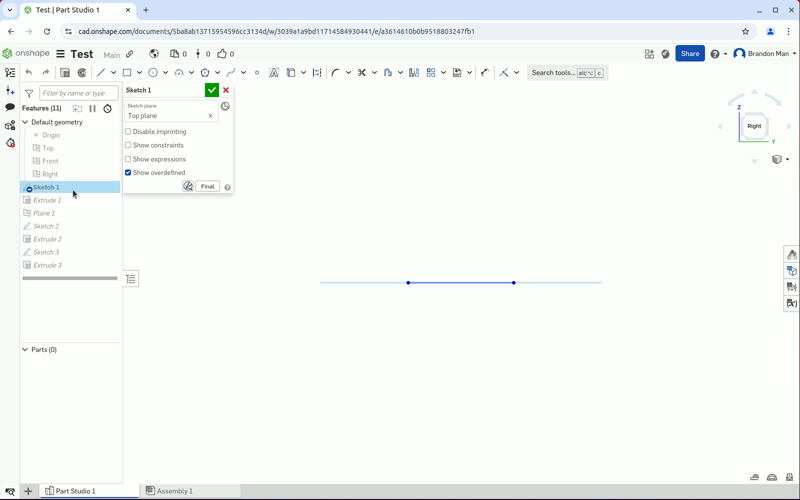
mouse_move(229, 92)
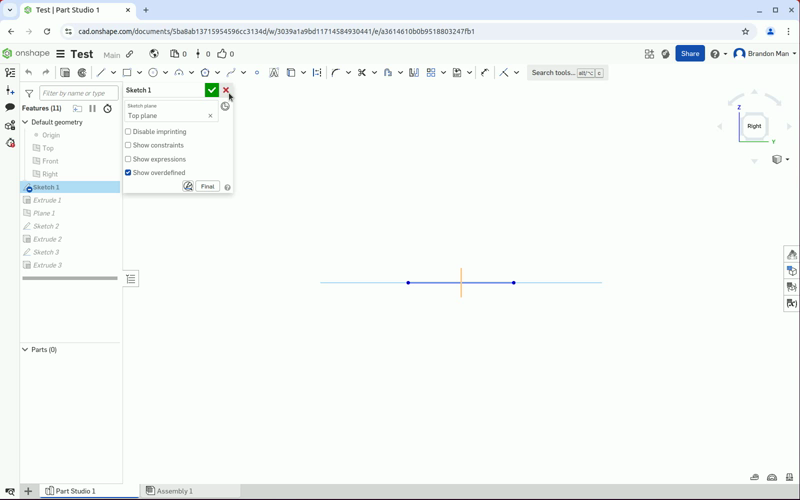
click(229, 92)
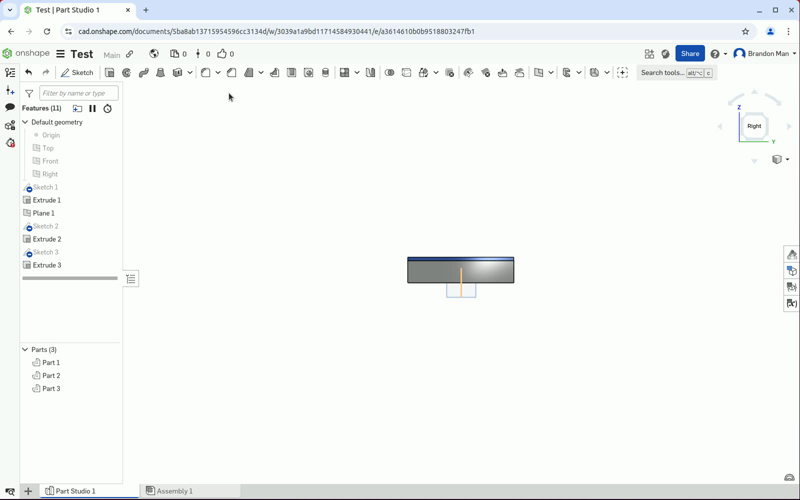
mouse_move(73, 352)
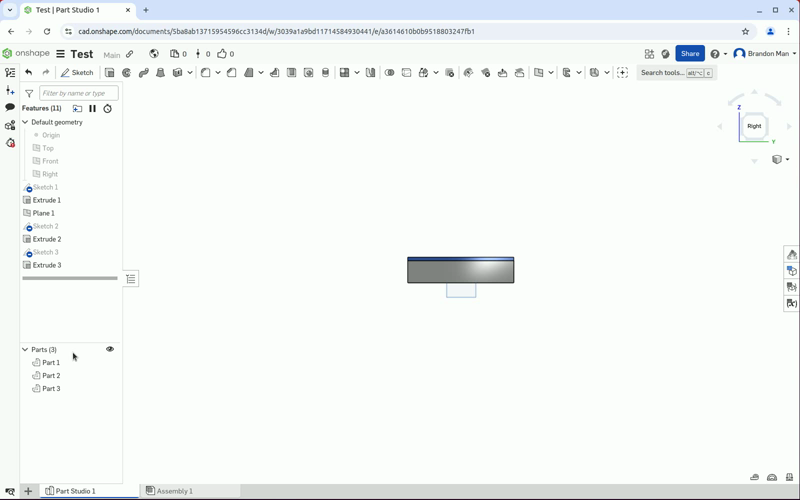
key(y)
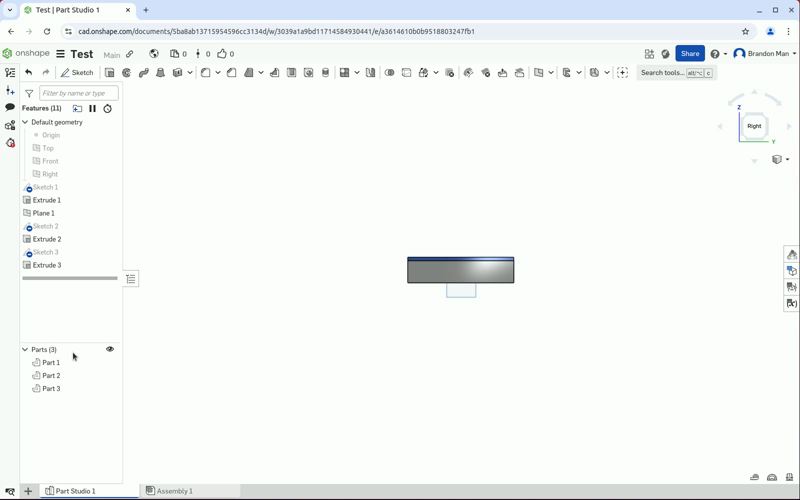
key(shift+p)
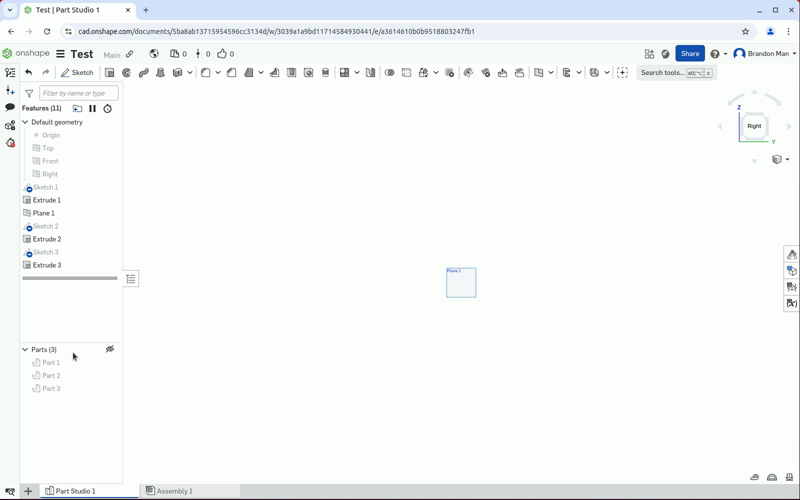
key(space)
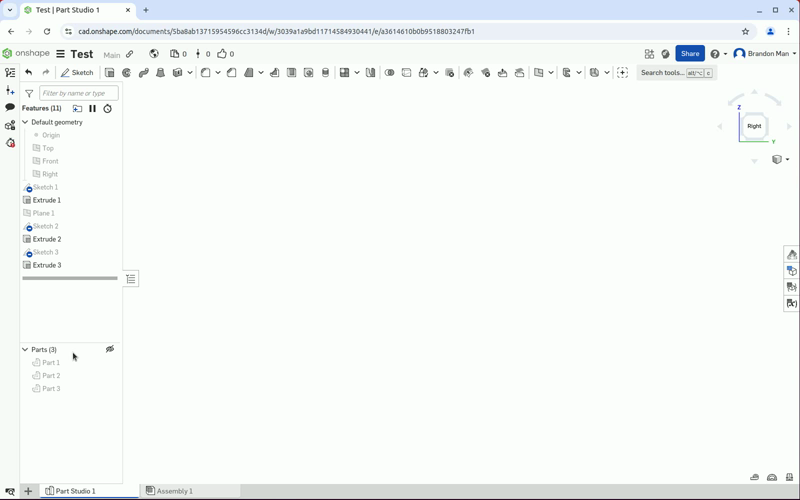
key_down(shift)
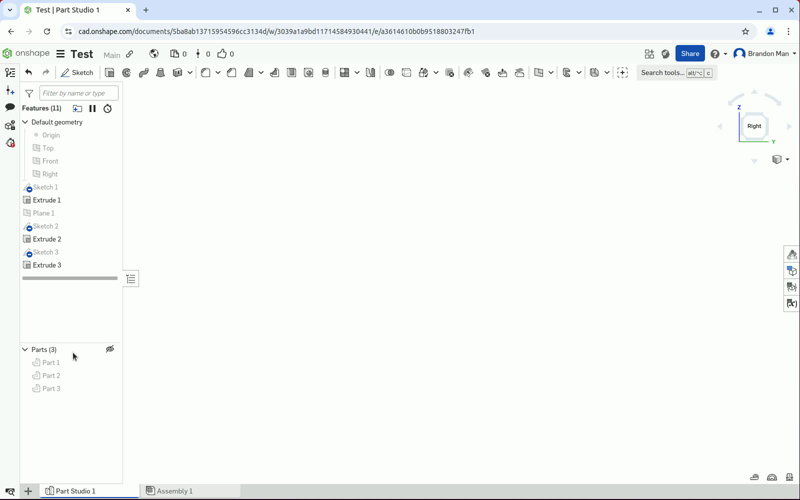
key(right)
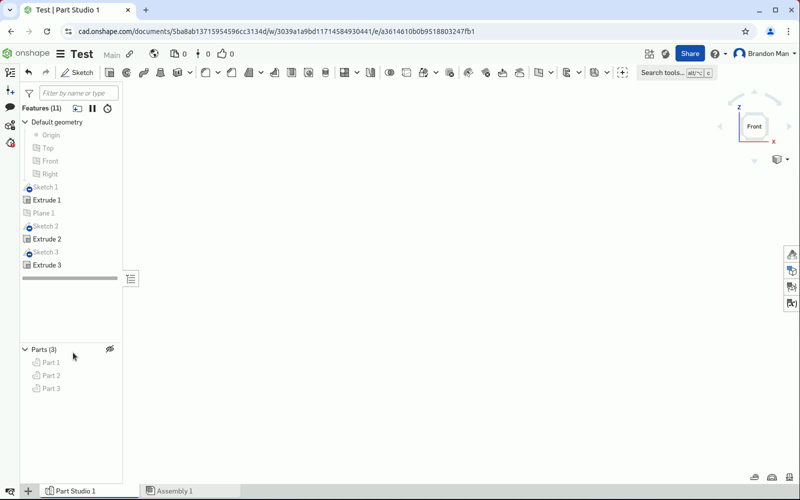
key_up(shift)
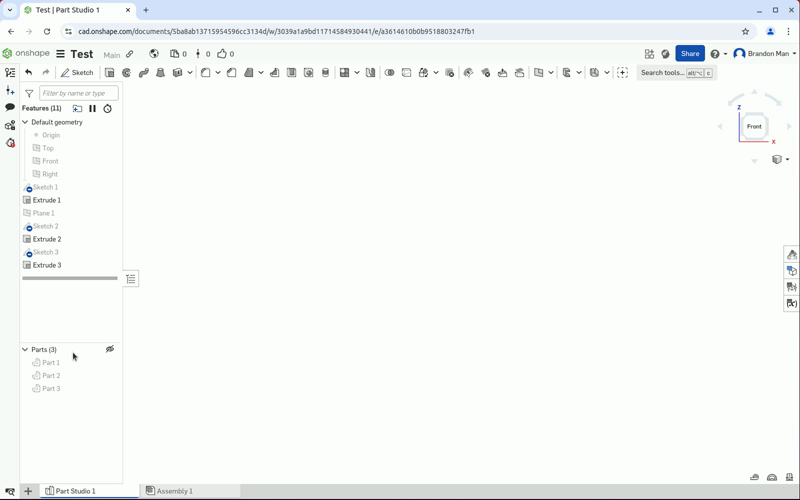
mouse_move(73, 352)
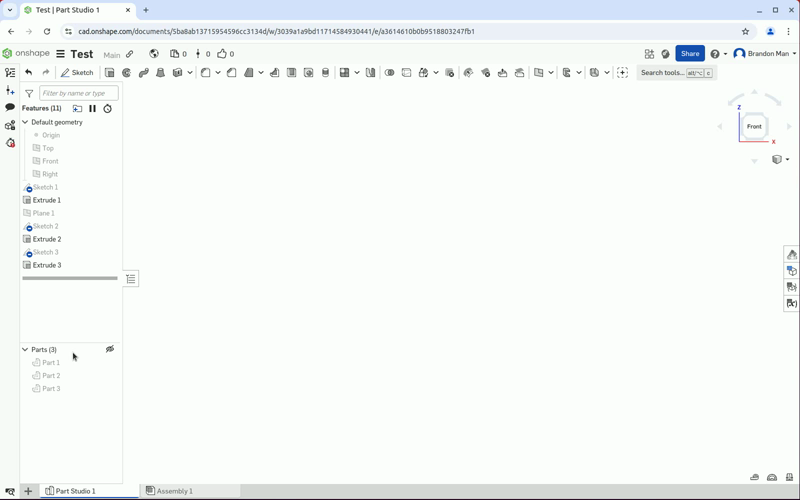
key(shift+y)
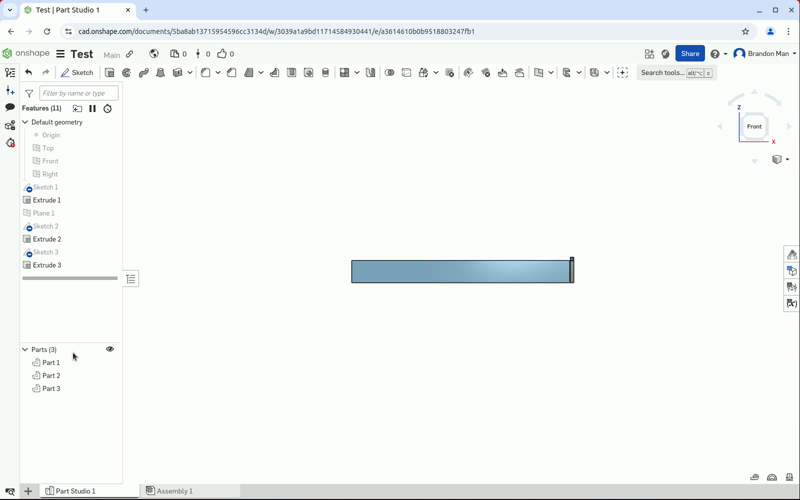
mouse_move(541, 75)
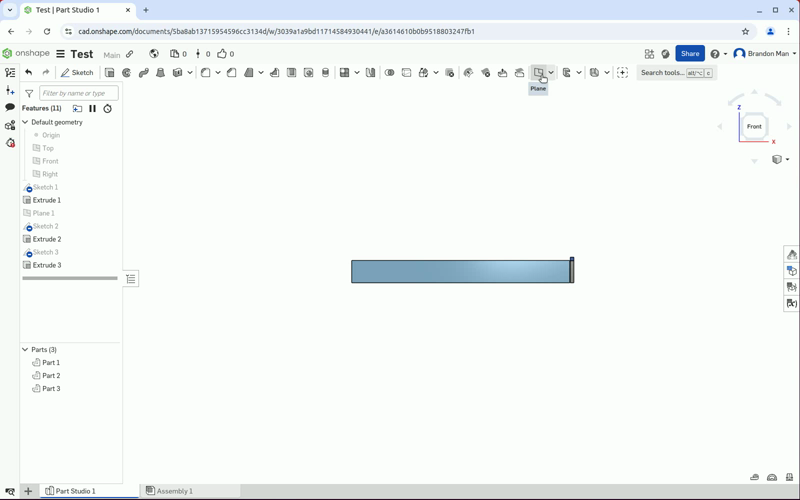
click(541, 75)
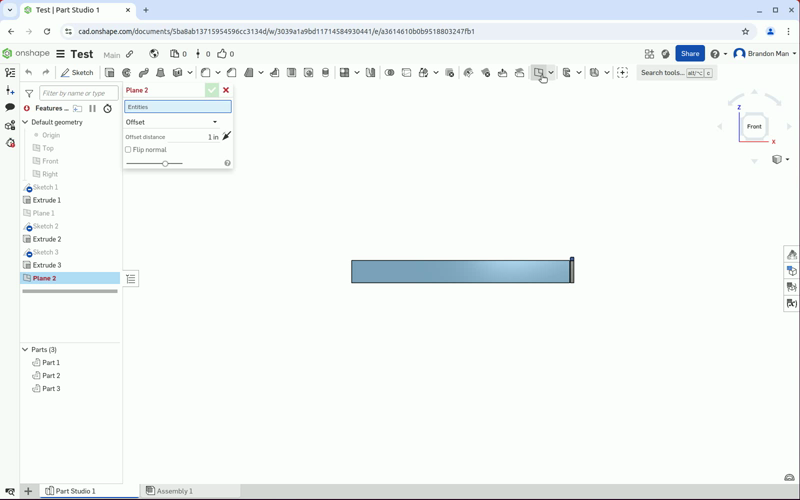
mouse_move(73, 163)
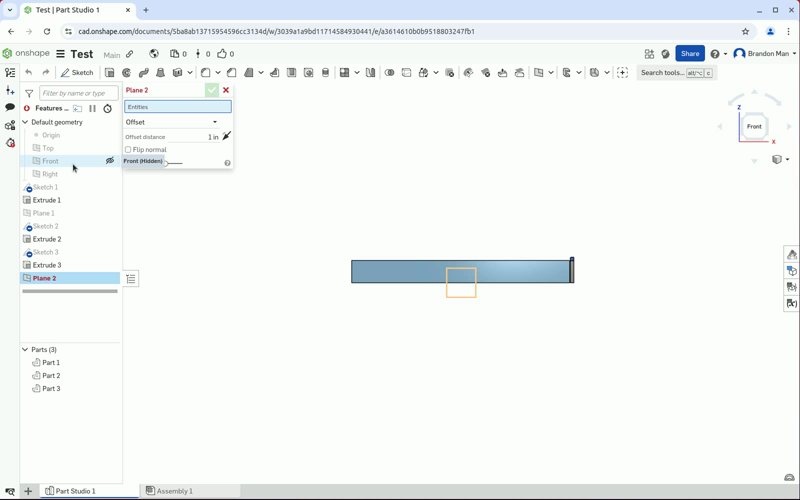
click(73, 163)
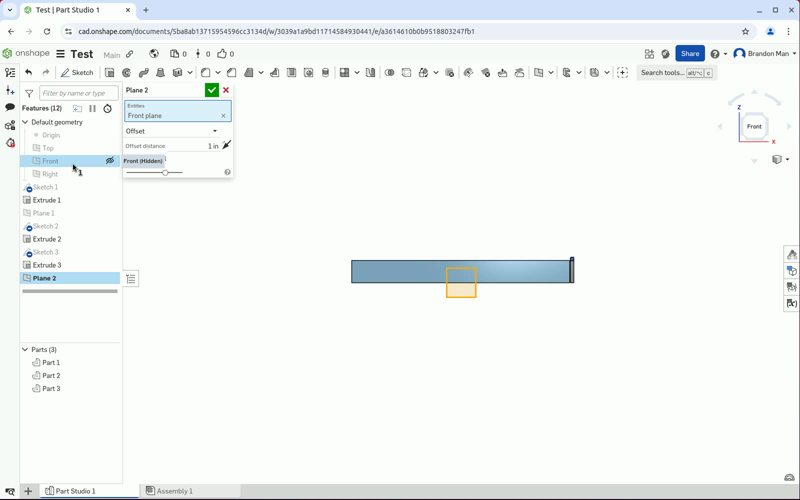
key(tab, 2)
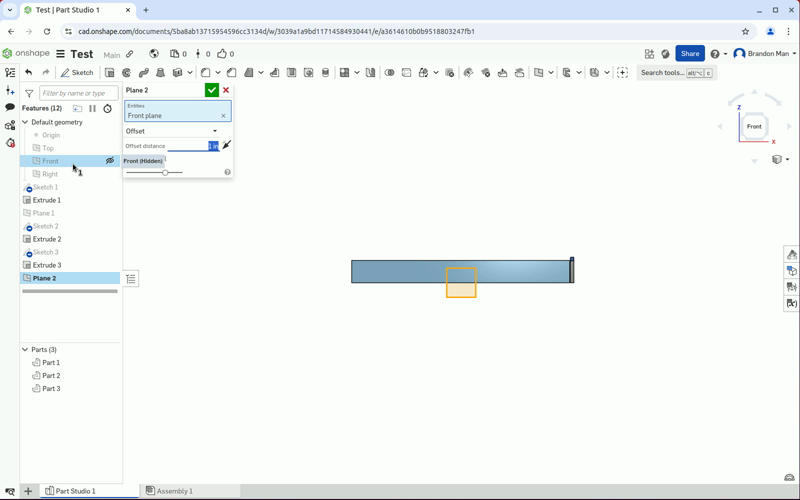
text(10.845)
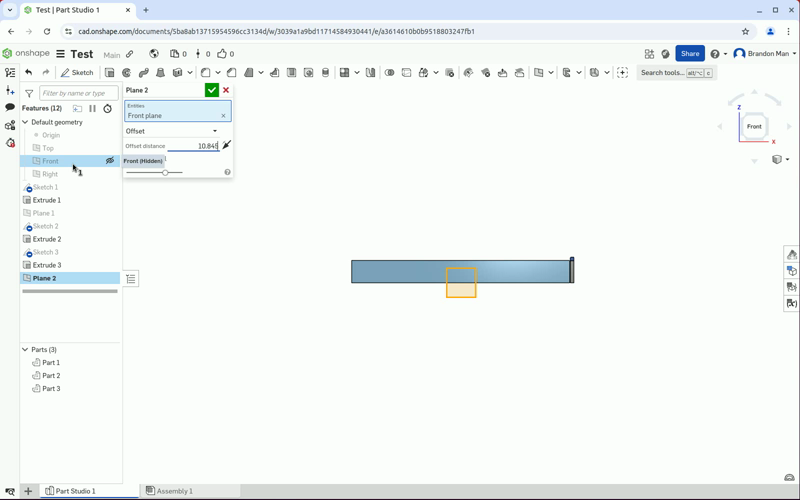
key(enter, 2)
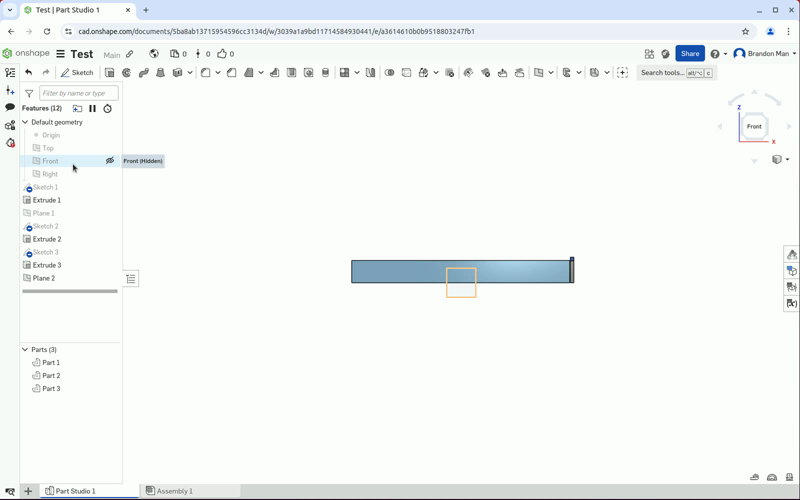
key(shift+s)
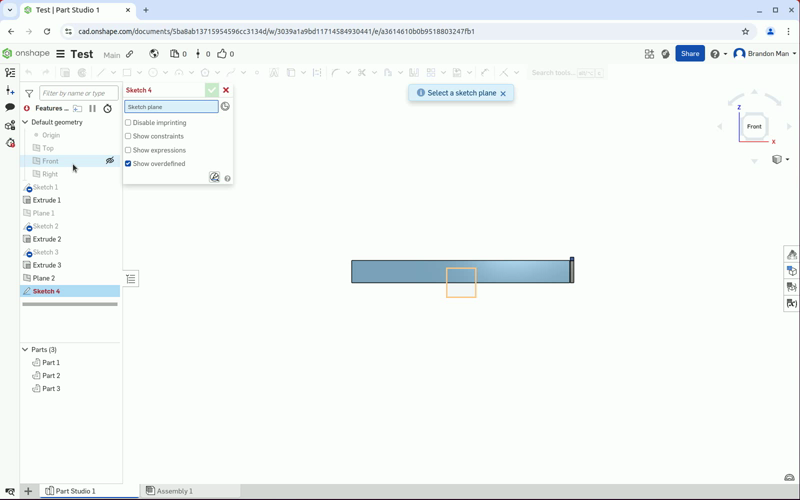
mouse_move(73, 280)
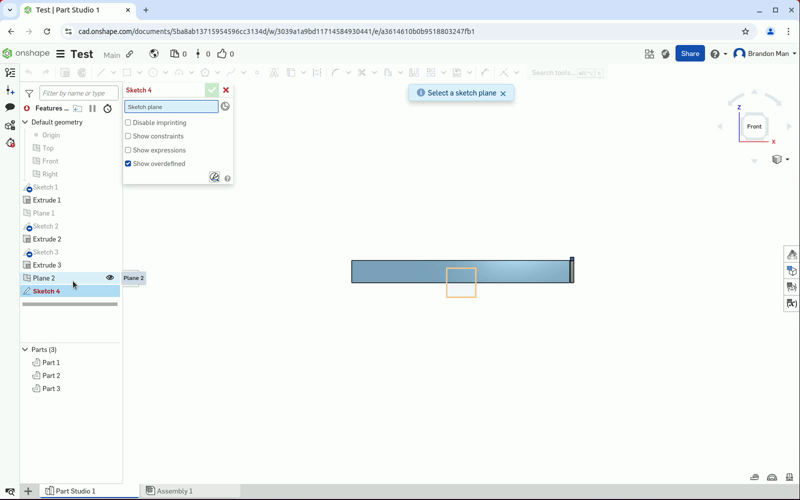
click(73, 280)
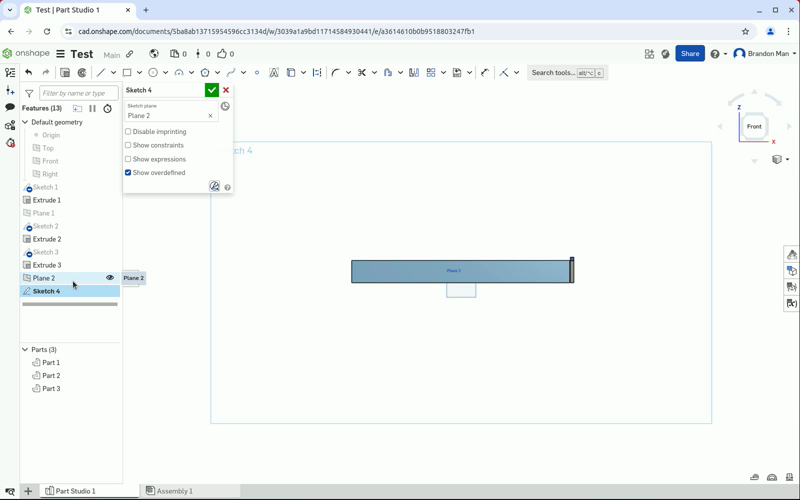
mouse_move(73, 352)
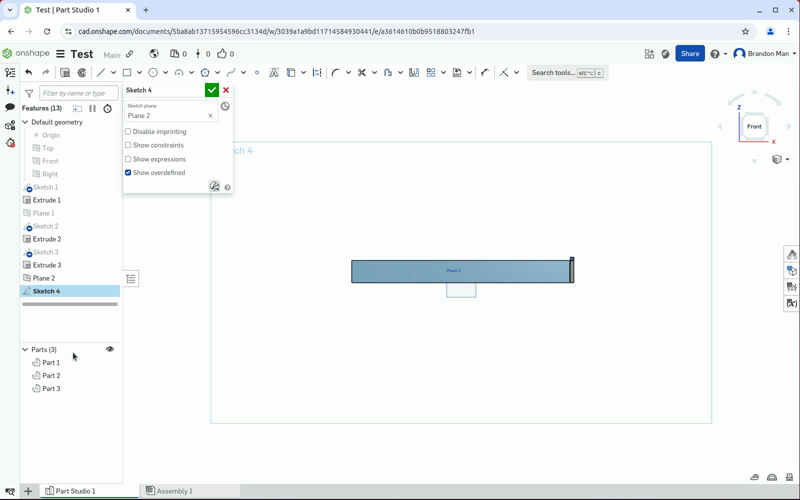
key(y)
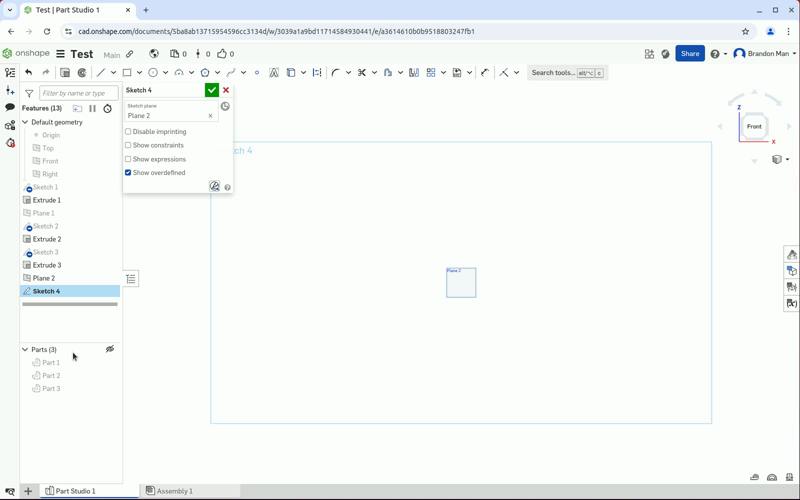
key(l)
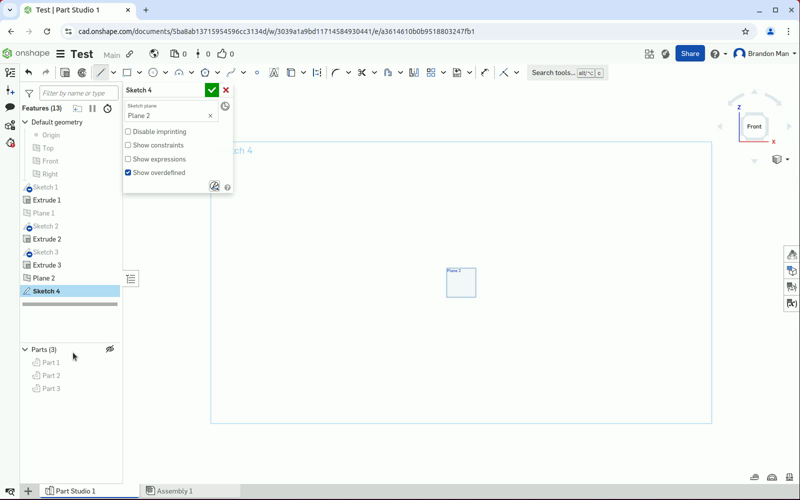
key_down(shift)
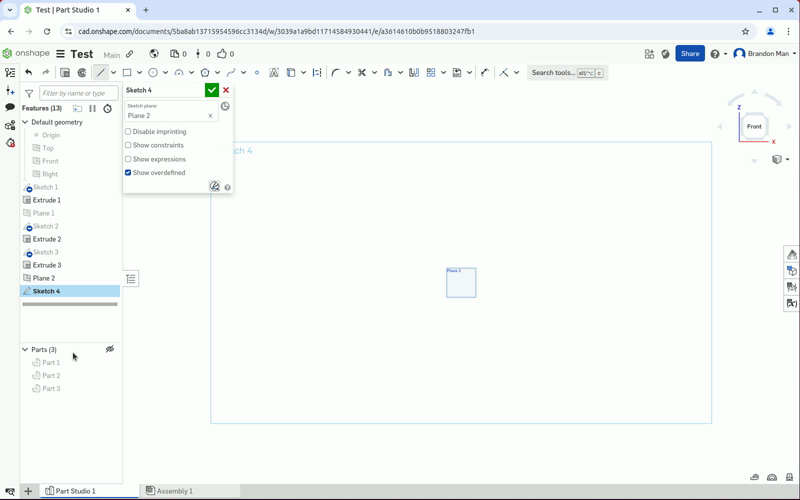
mouse_move(348, 282)
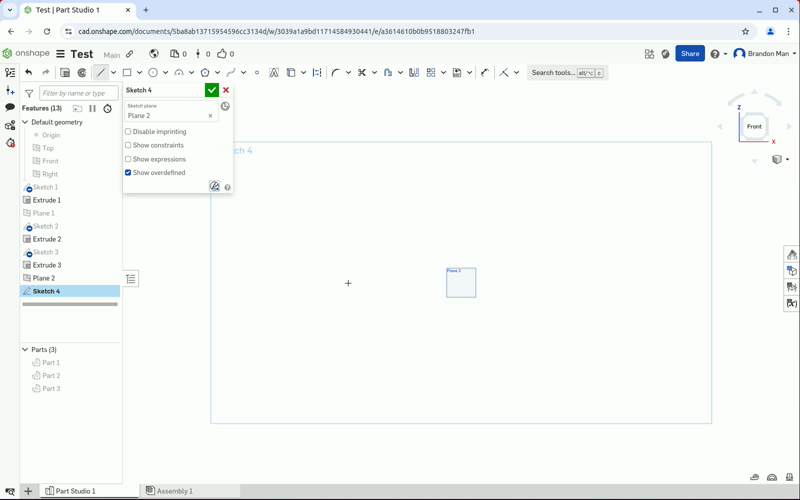
click(348, 282)
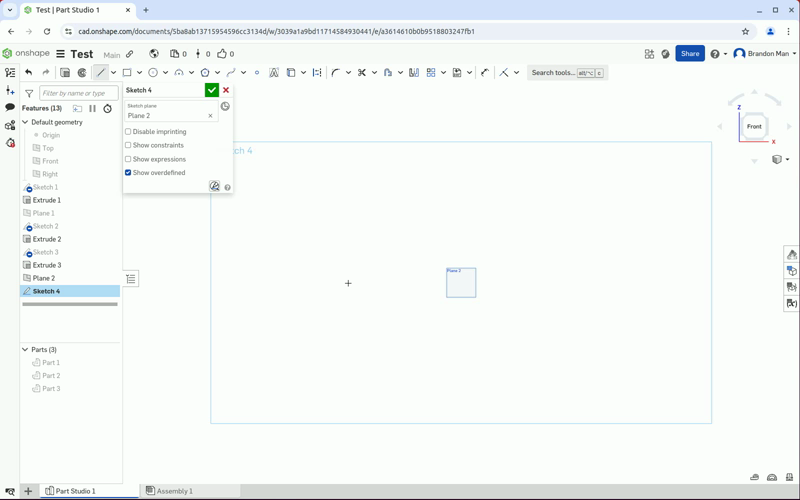
key_up(shift)
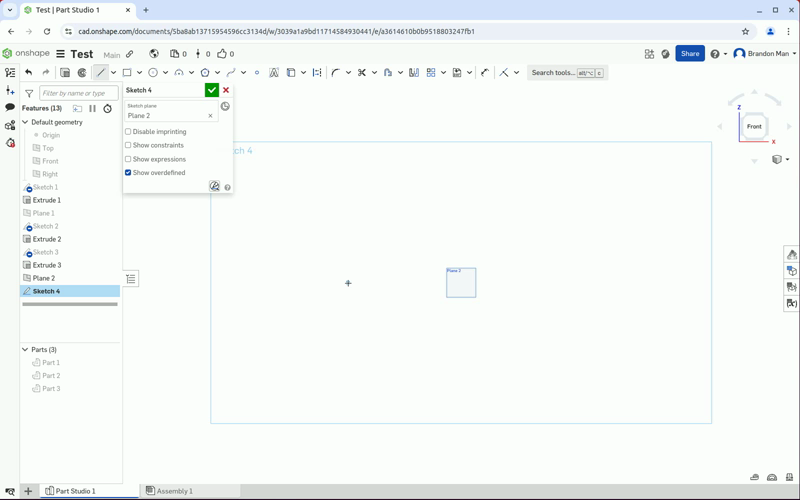
key_down(shift)
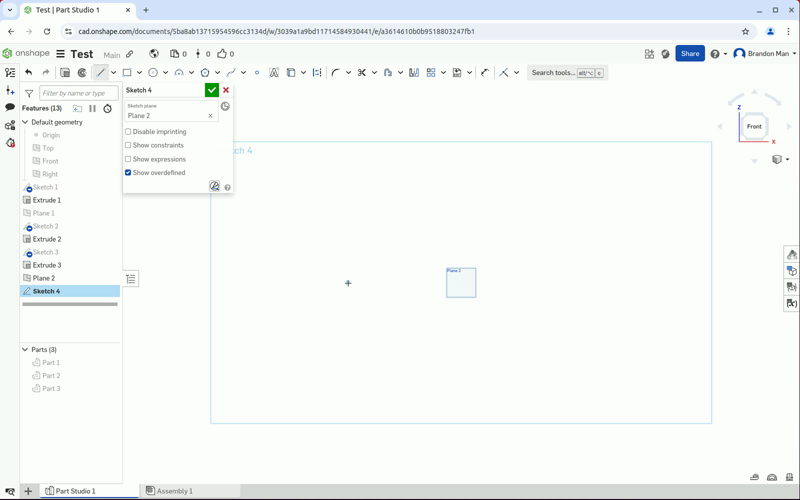
mouse_move(378, 282)
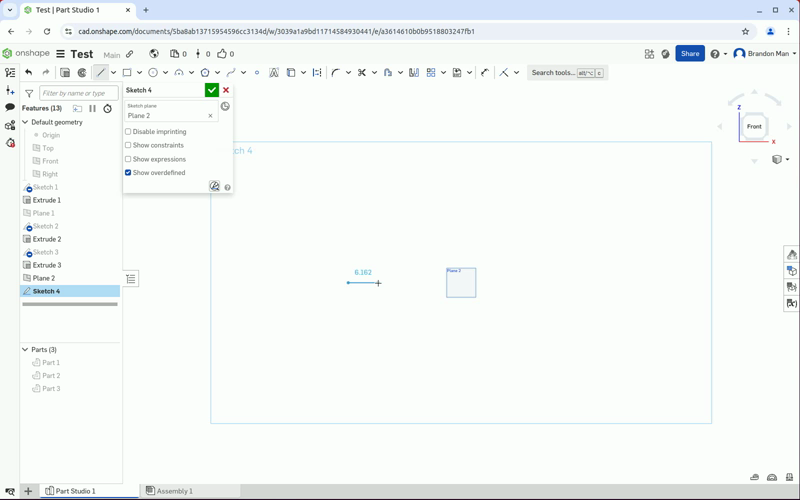
mouse_move(350, 282)
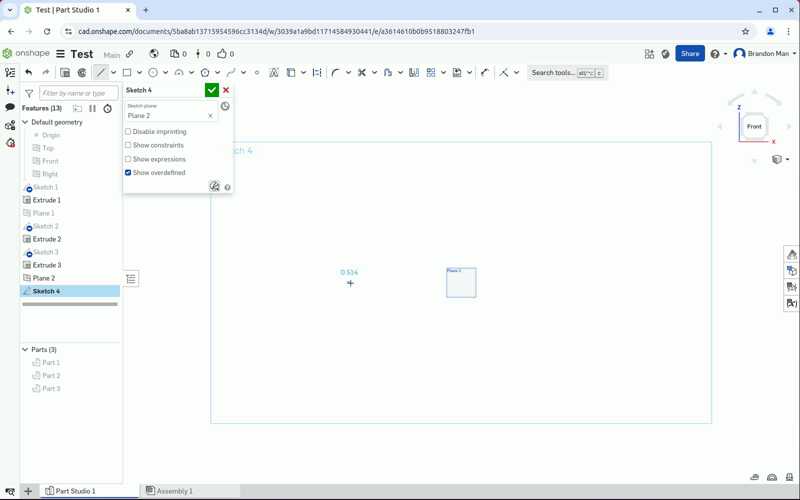
scroll(6)
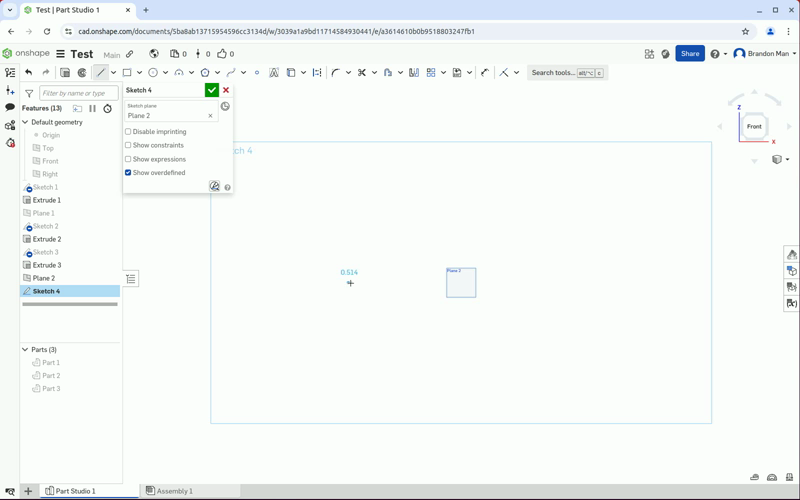
scroll(6)
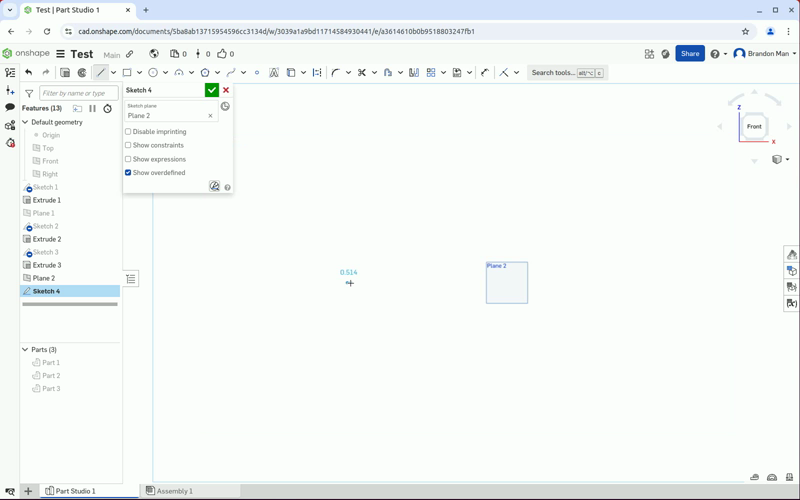
scroll(6)
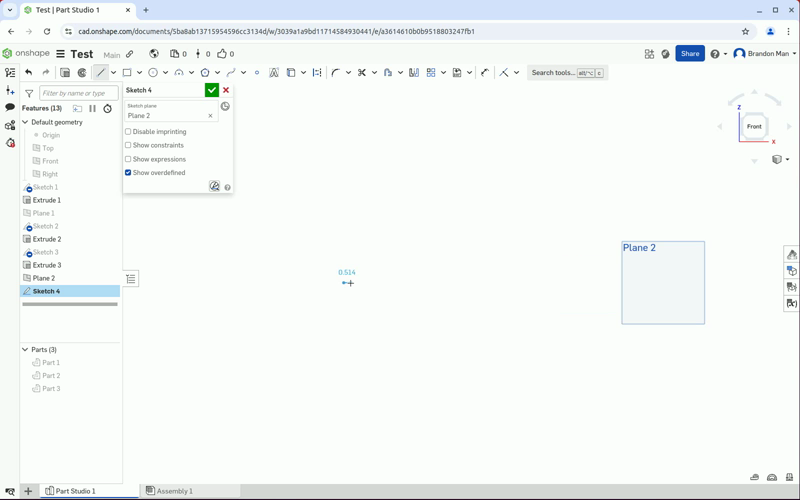
scroll(6)
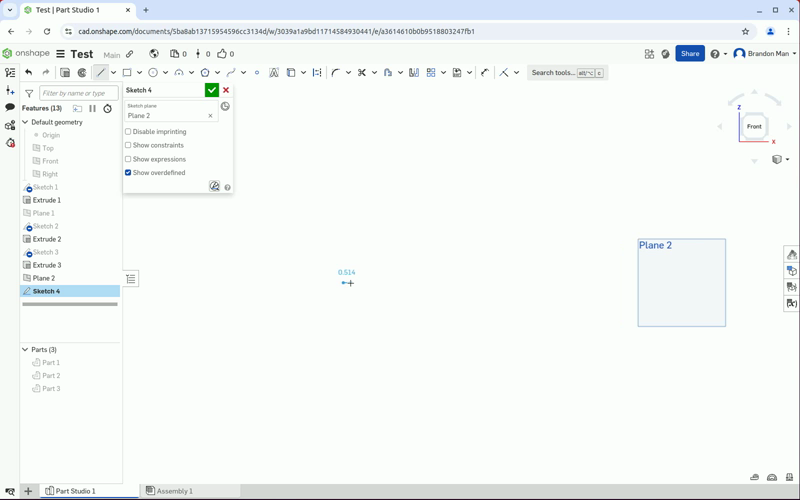
scroll(6)
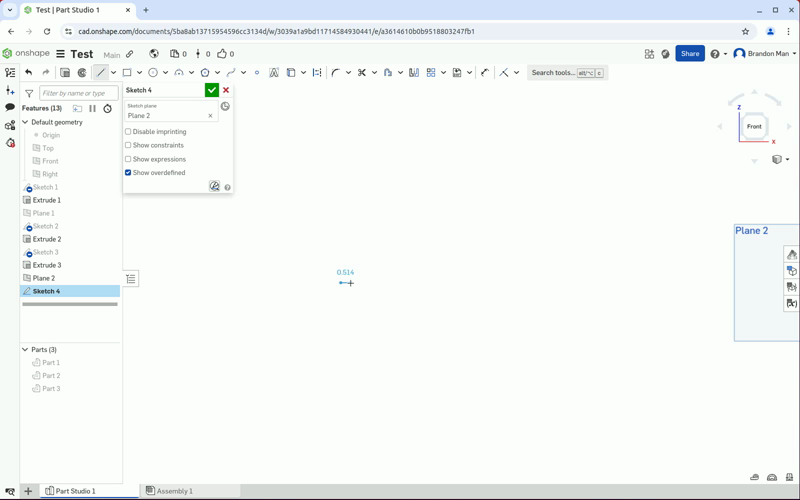
scroll(6)
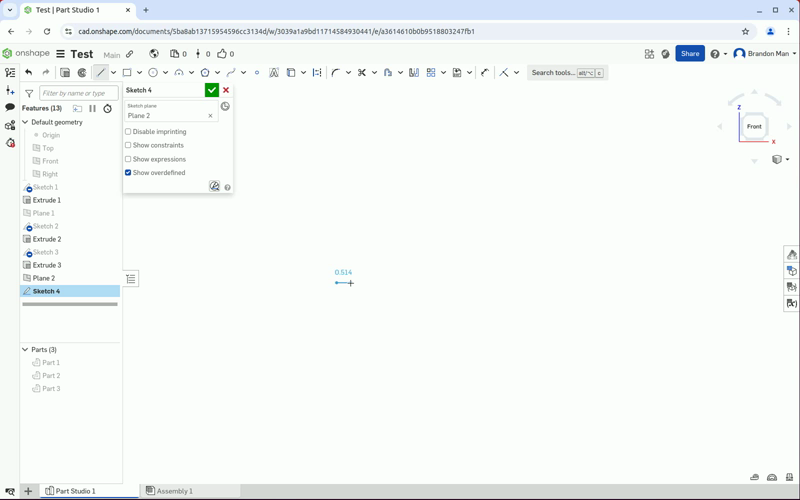
scroll(6)
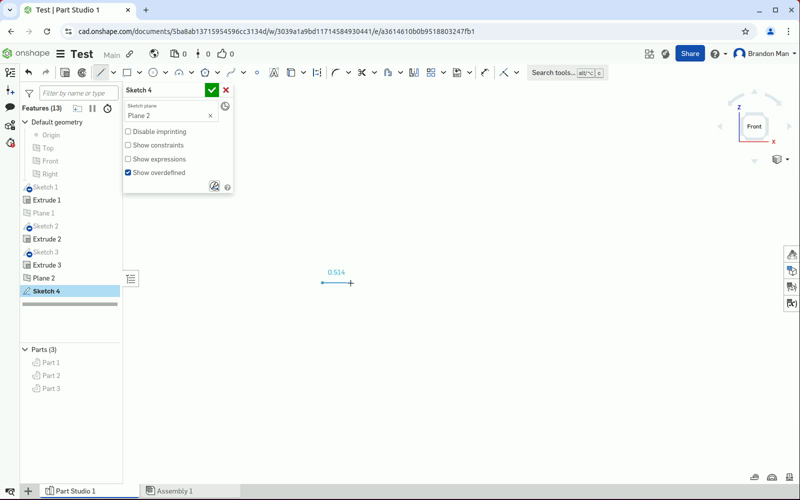
click(350, 282)
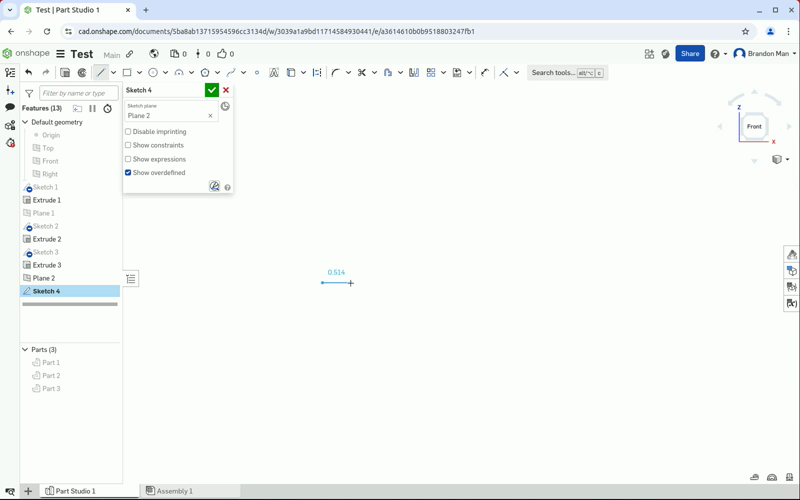
scroll(-6)
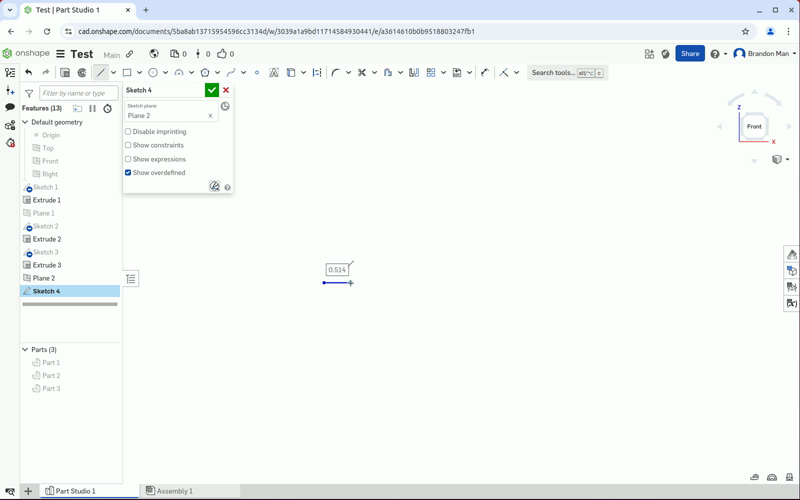
scroll(-6)
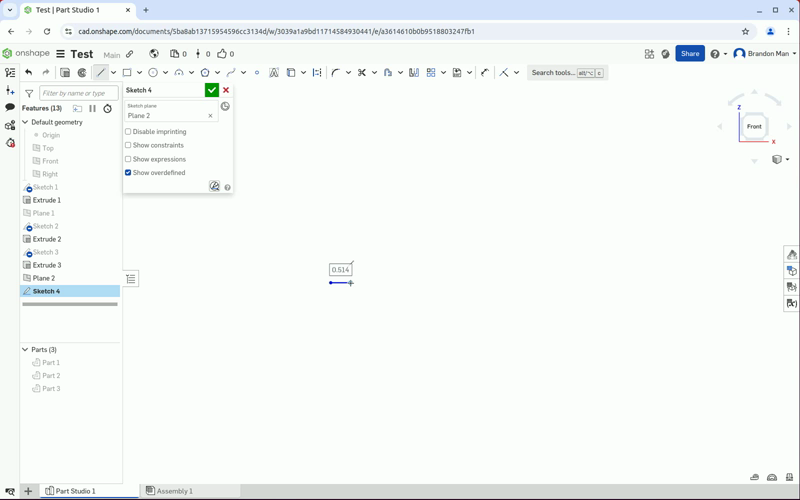
scroll(-6)
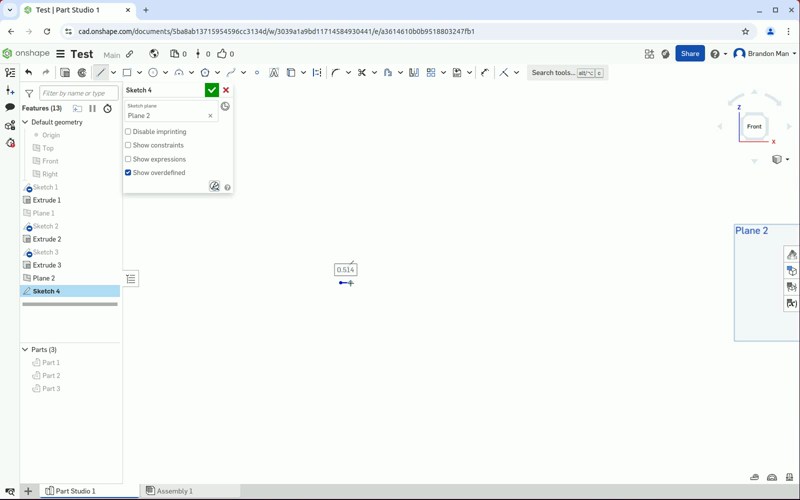
scroll(-6)
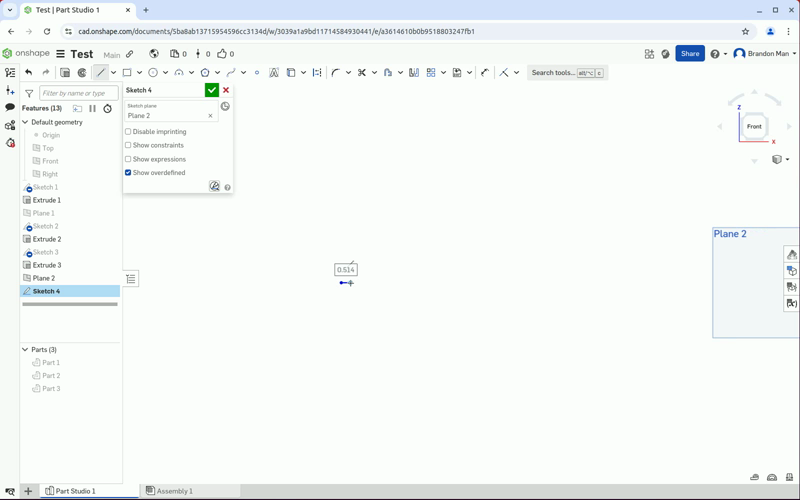
scroll(-6)
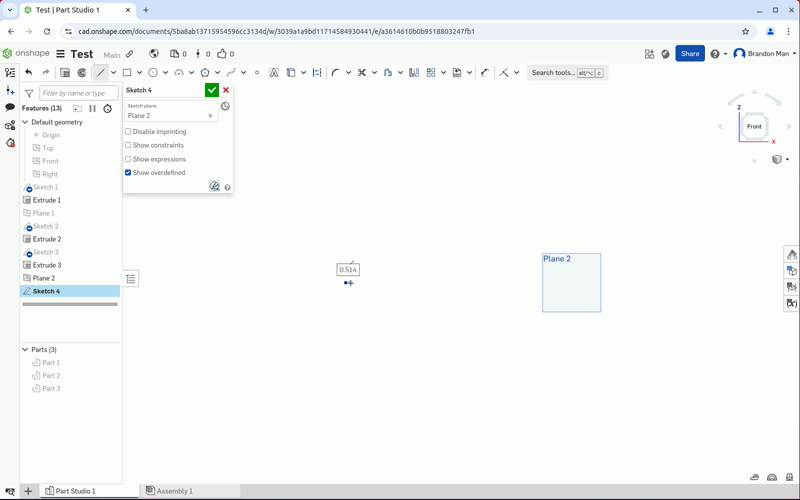
scroll(-6)
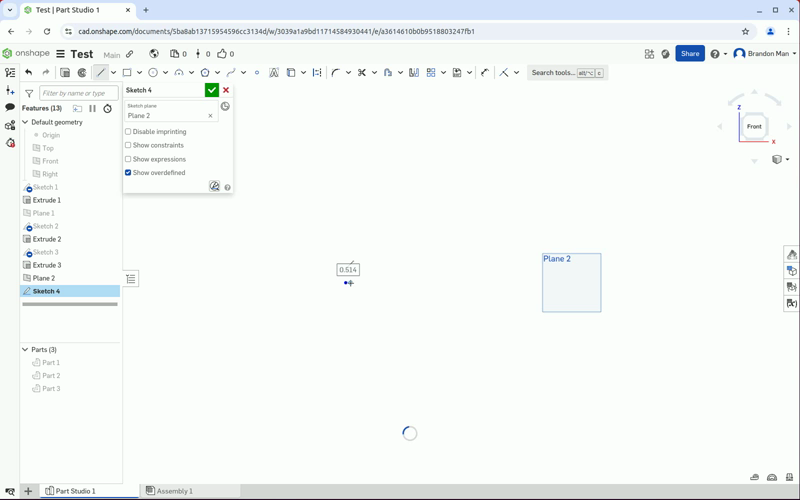
scroll(-6)
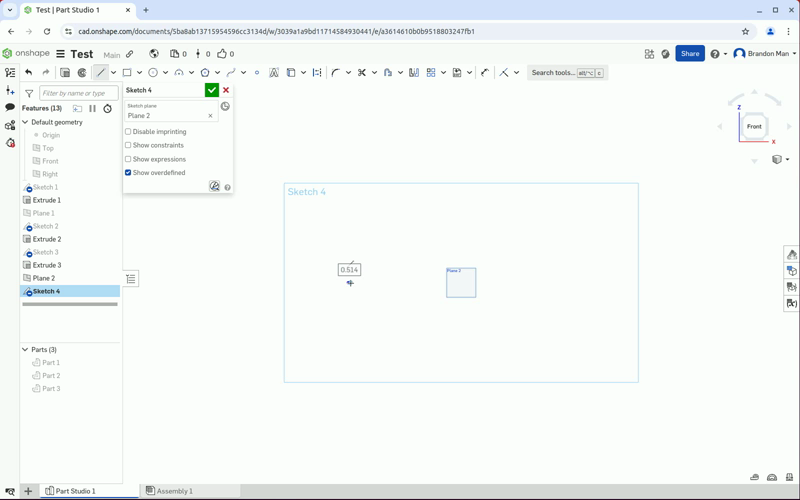
key_up(shift)
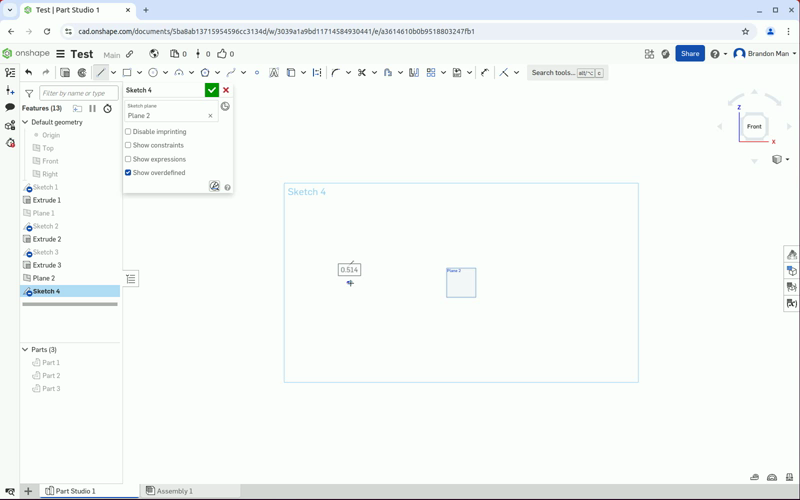
key_down(shift)
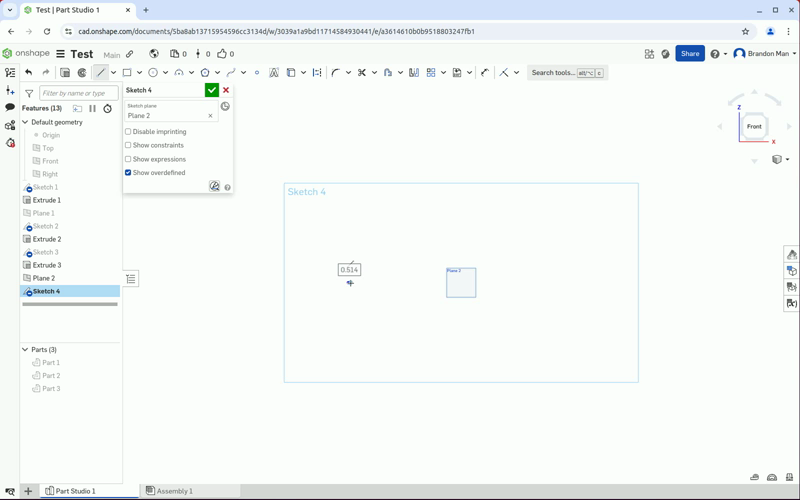
mouse_move(380, 282)
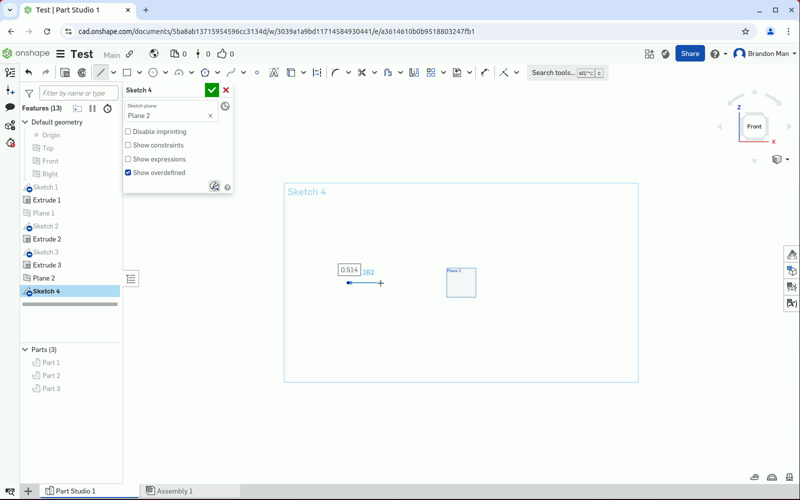
mouse_move(350, 259)
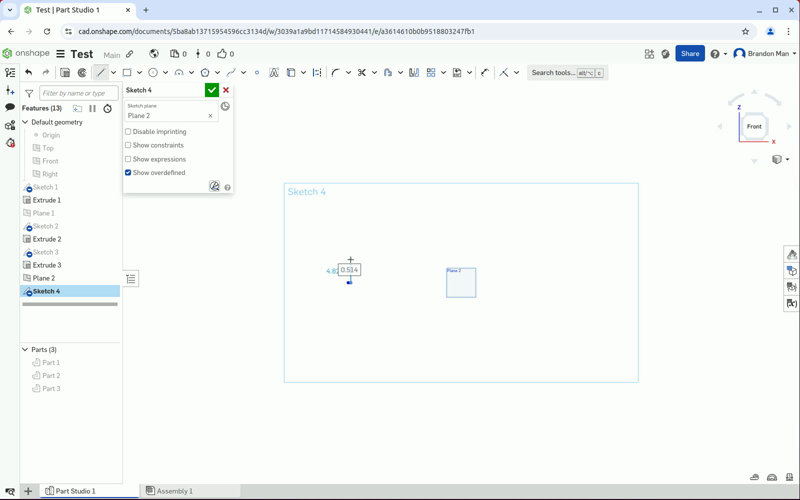
click(350, 259)
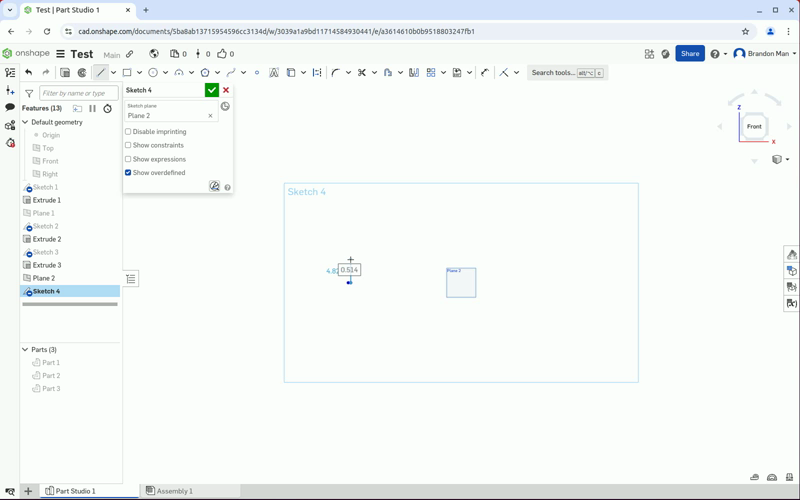
key_up(shift)
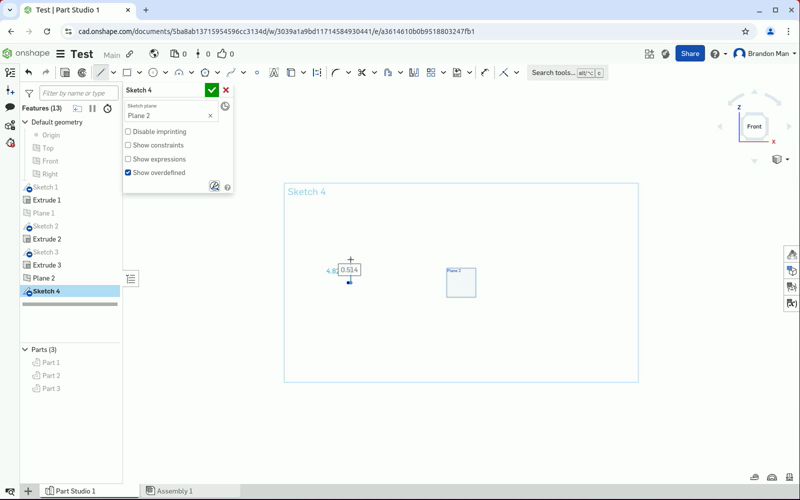
key_down(shift)
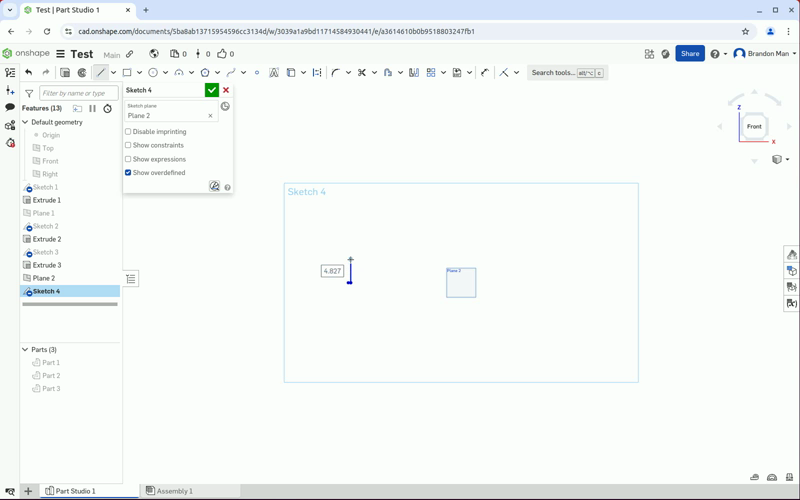
mouse_move(569, 259)
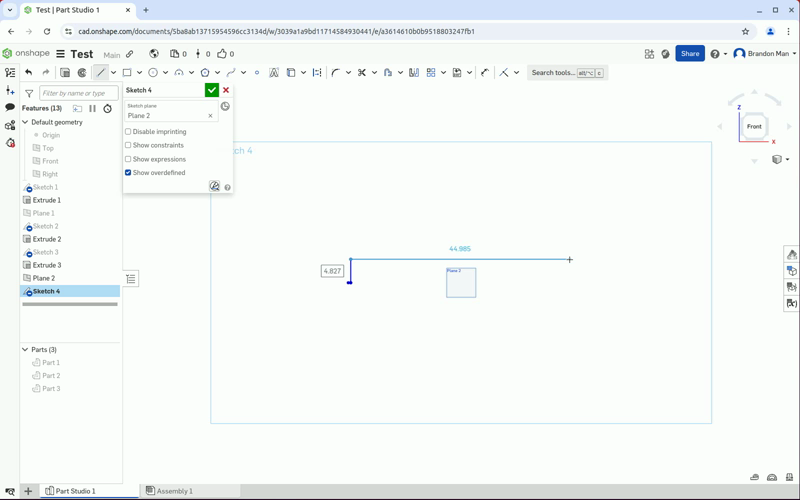
click(569, 259)
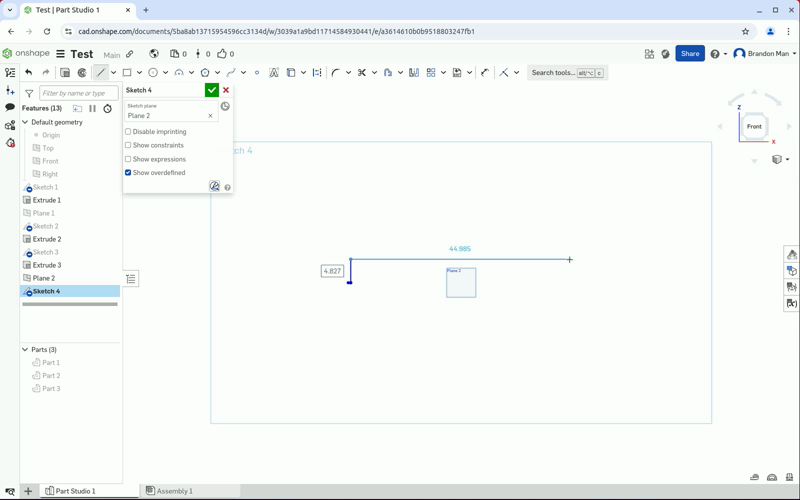
key_up(shift)
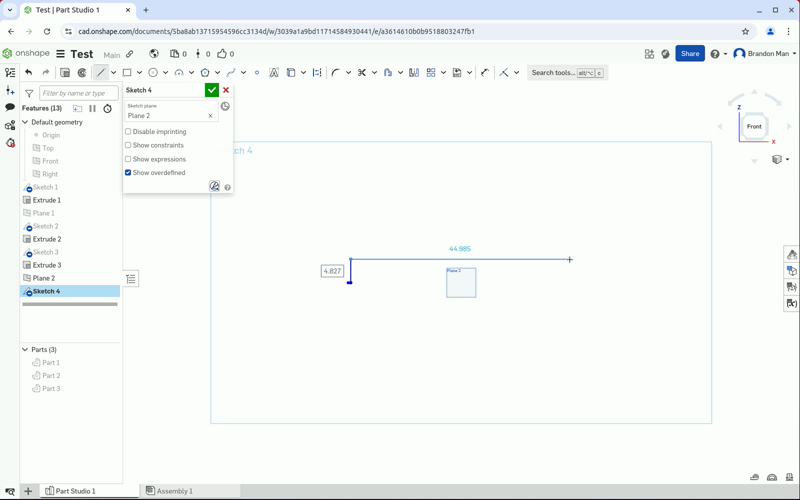
key_down(shift)
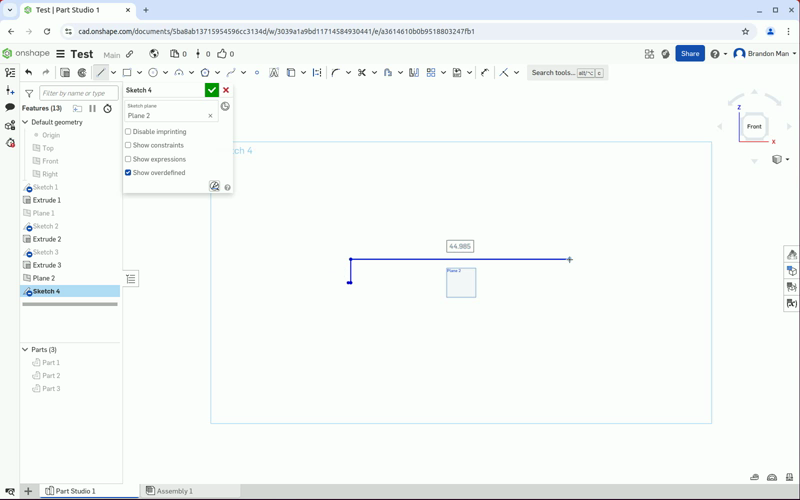
mouse_move(589, 259)
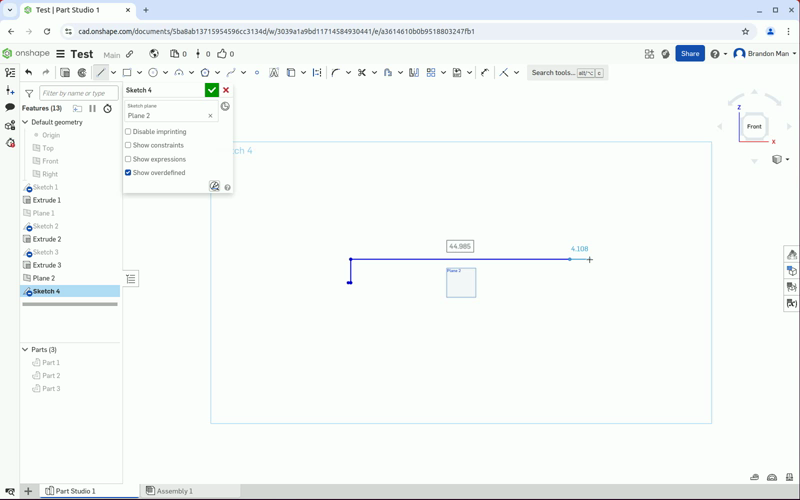
mouse_move(569, 282)
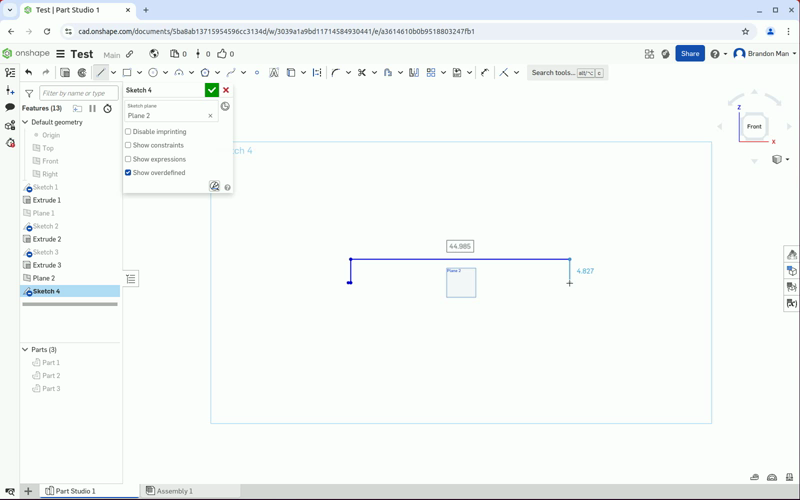
click(569, 282)
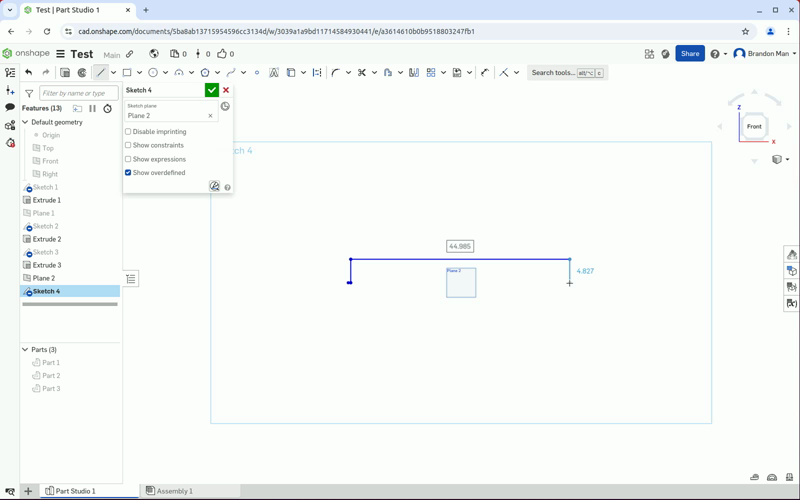
key_up(shift)
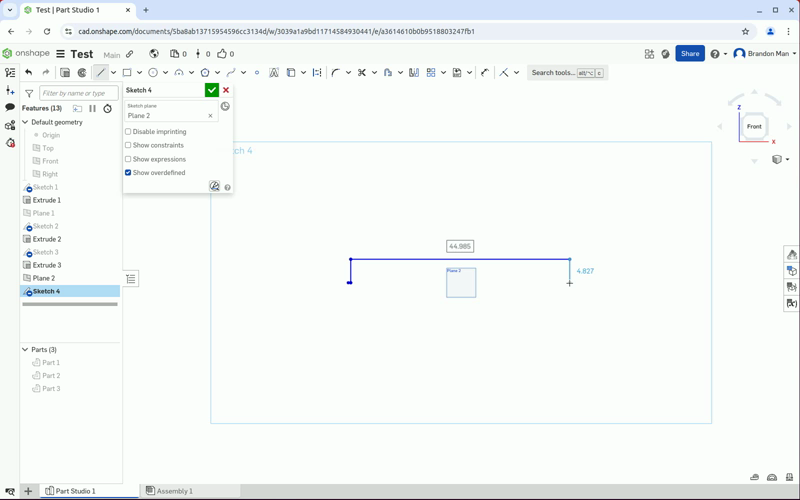
key_down(shift)
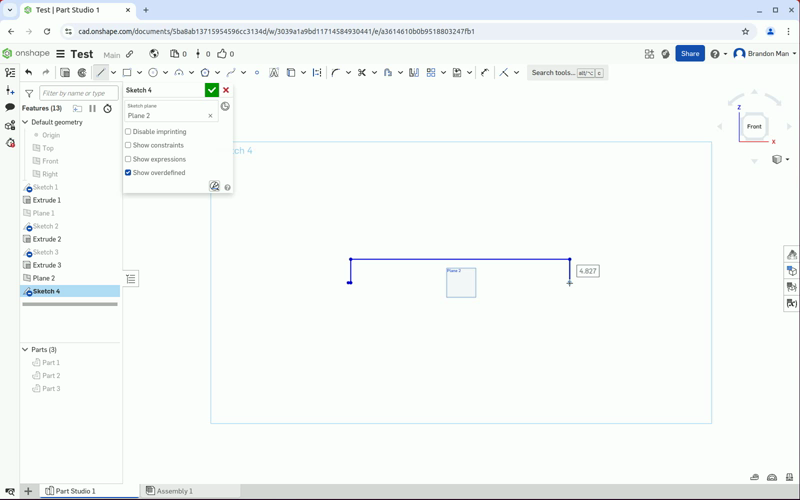
mouse_move(589, 282)
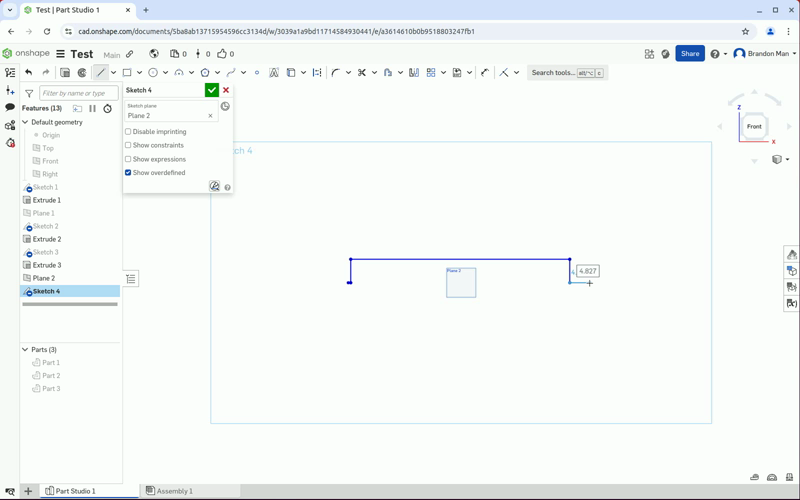
mouse_move(572, 282)
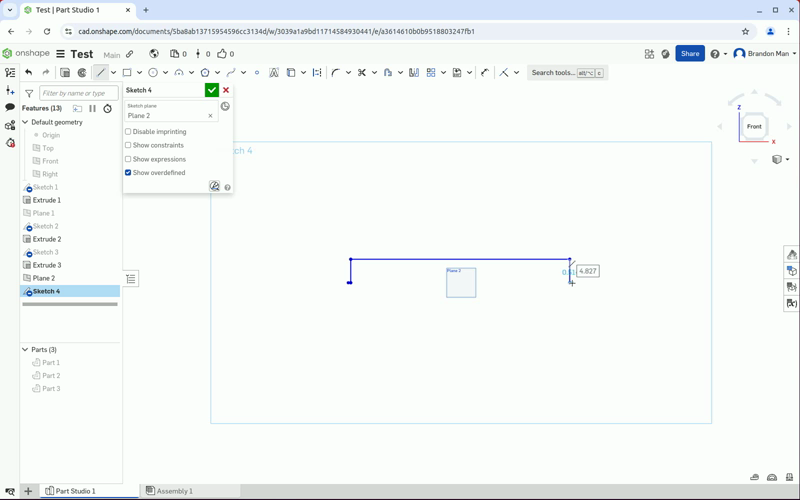
scroll(6)
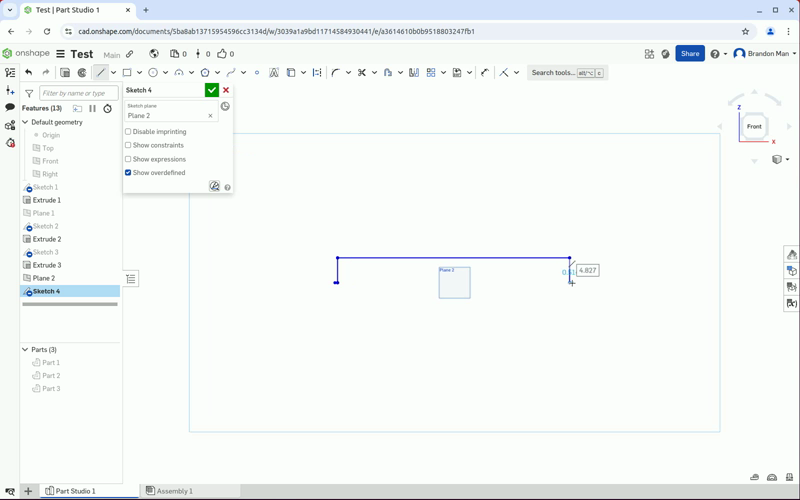
scroll(6)
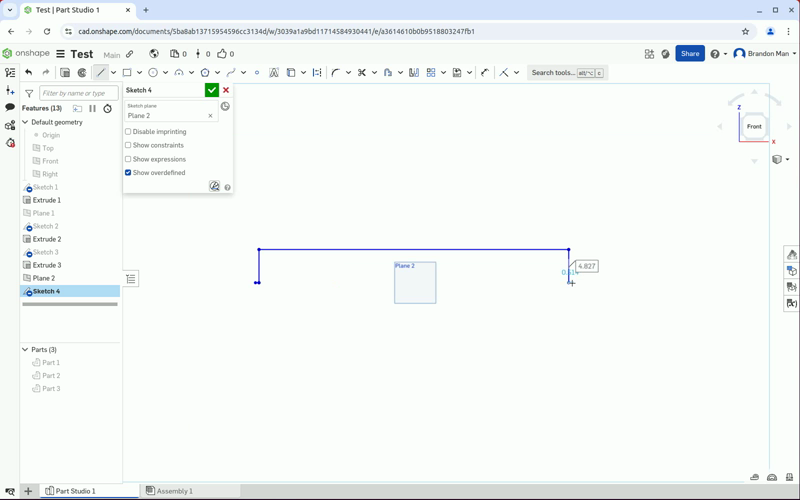
scroll(6)
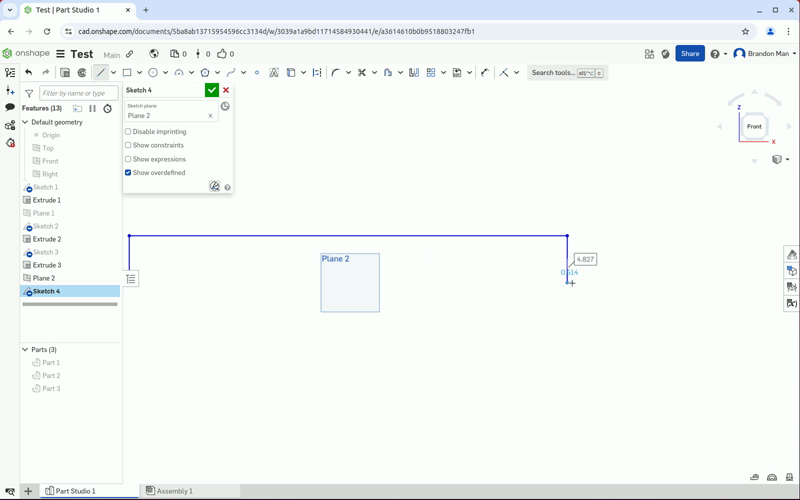
scroll(6)
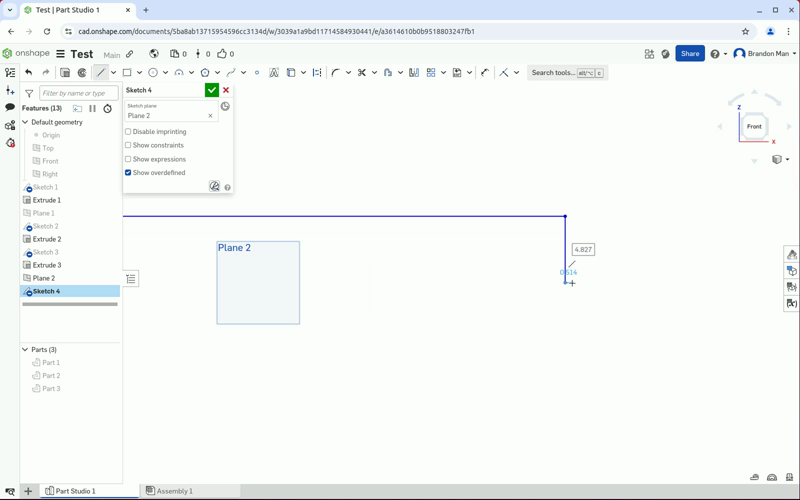
scroll(6)
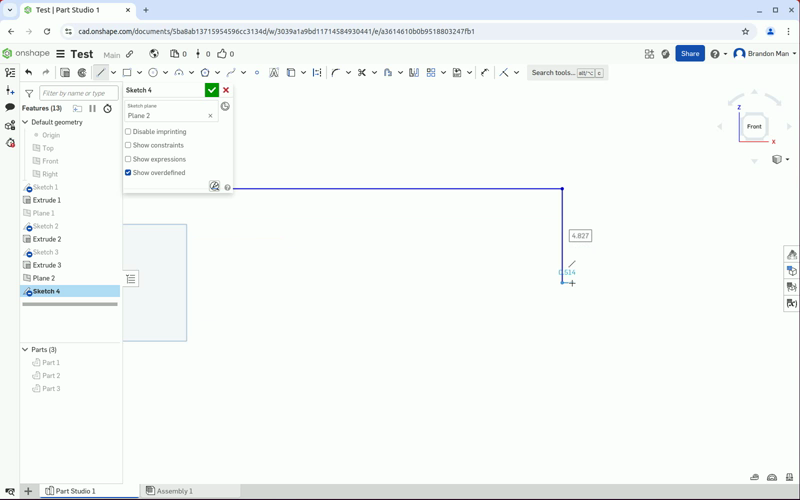
scroll(6)
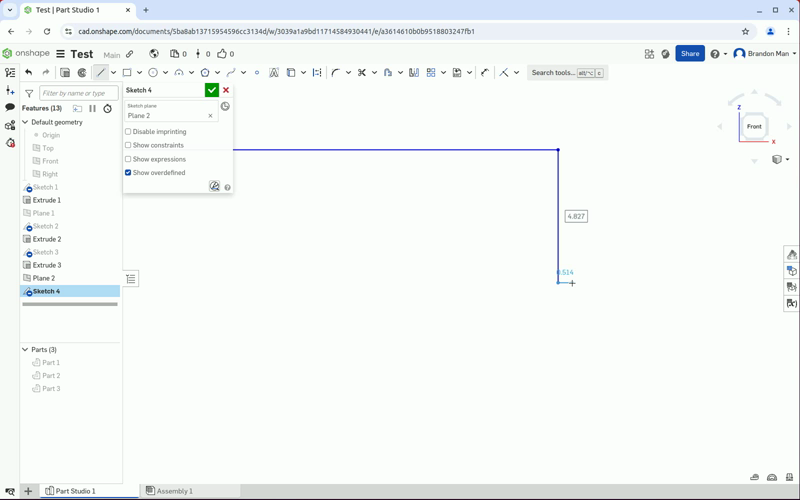
scroll(6)
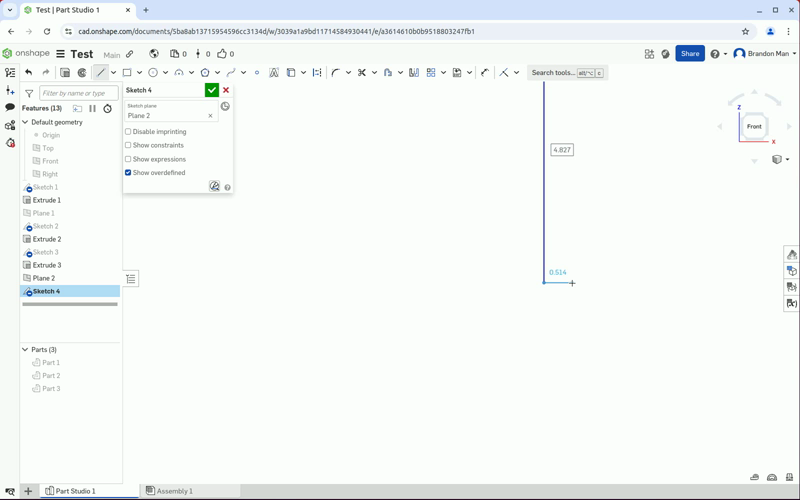
click(572, 282)
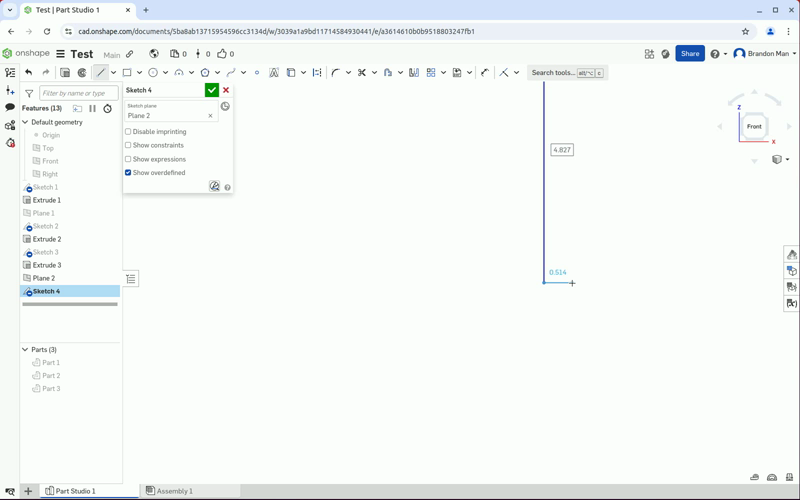
scroll(-6)
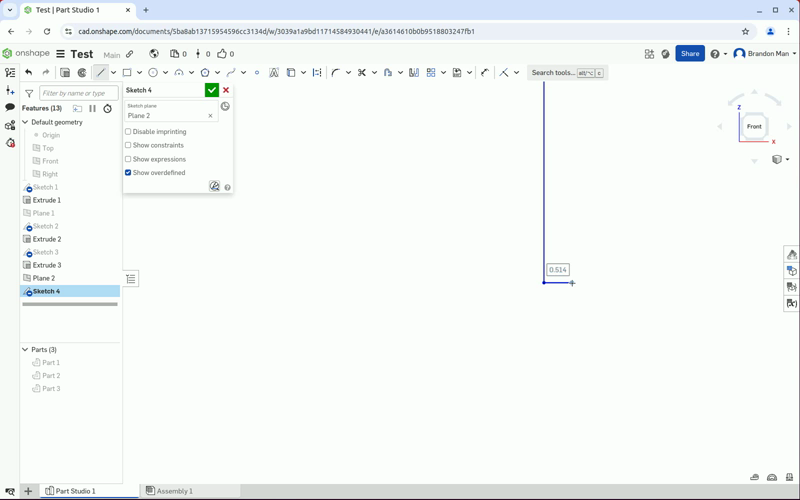
scroll(-6)
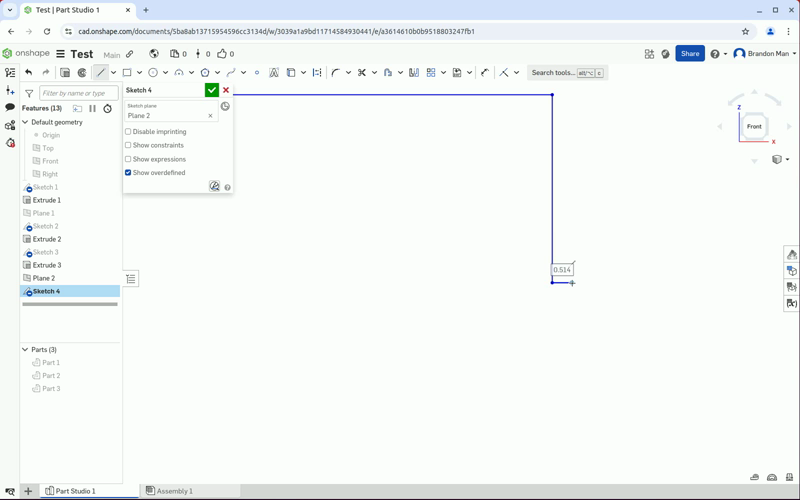
scroll(-6)
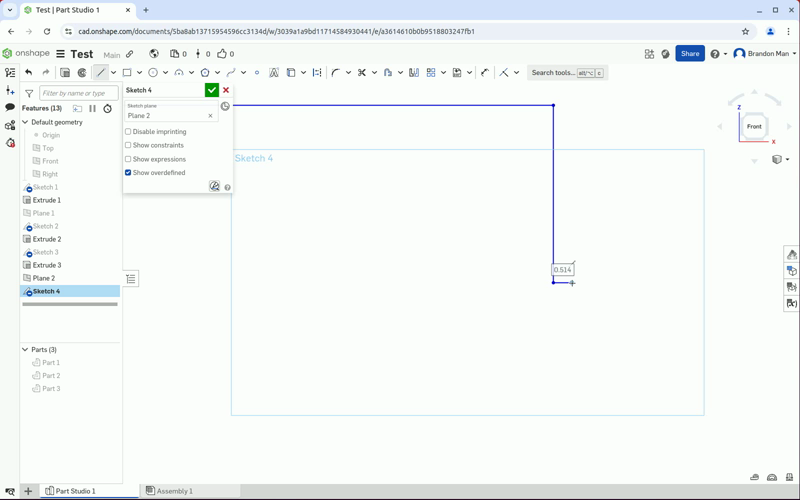
scroll(-6)
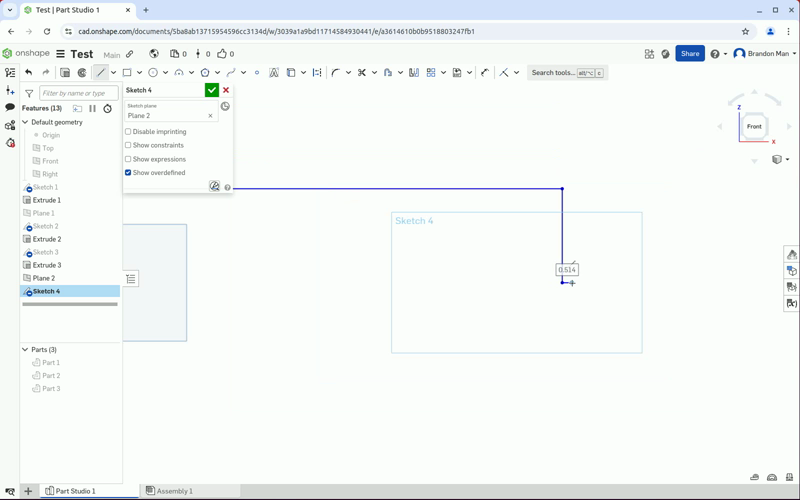
scroll(-6)
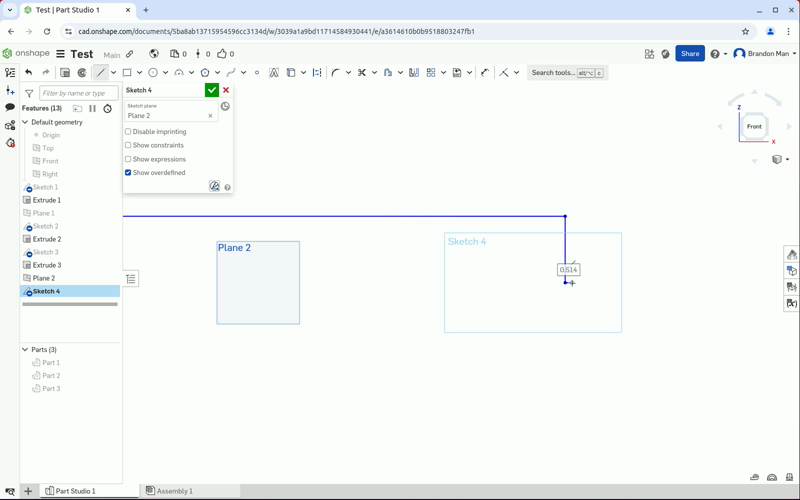
scroll(-6)
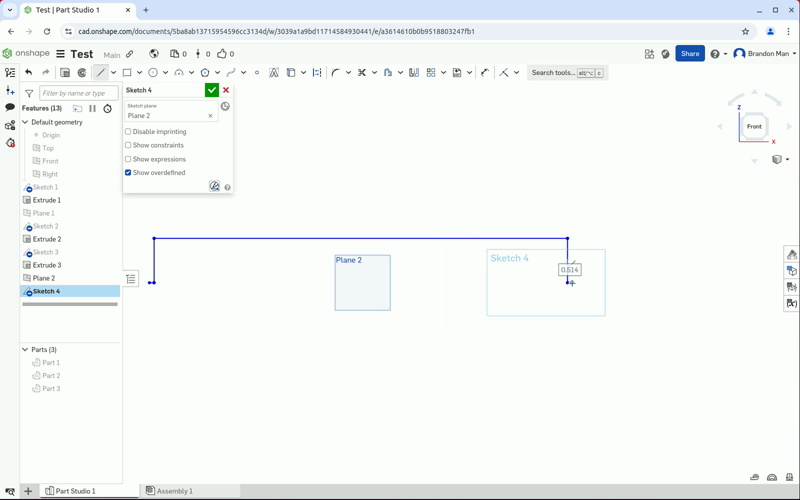
scroll(-6)
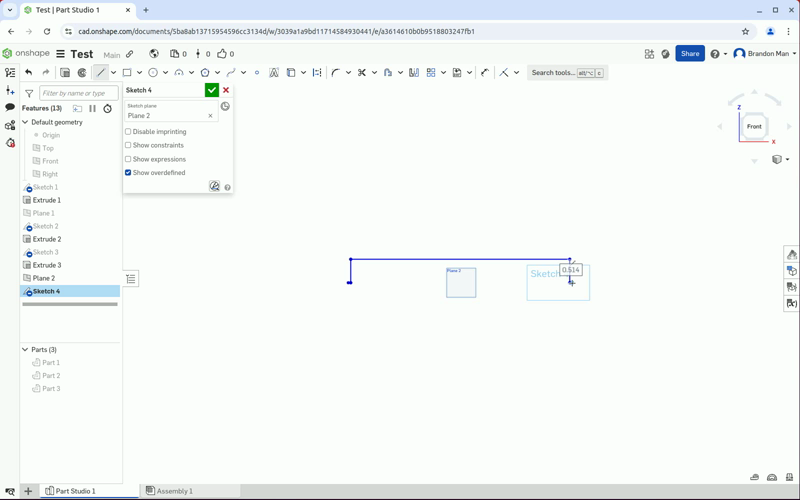
key_up(shift)
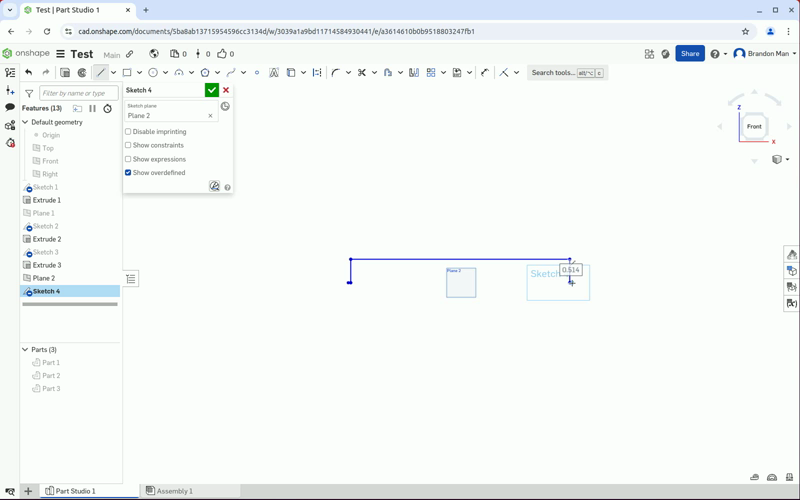
key_down(shift)
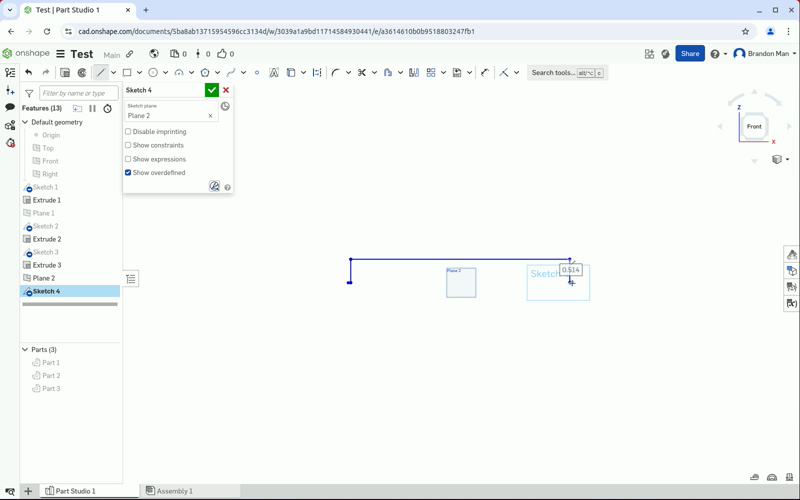
mouse_move(589, 282)
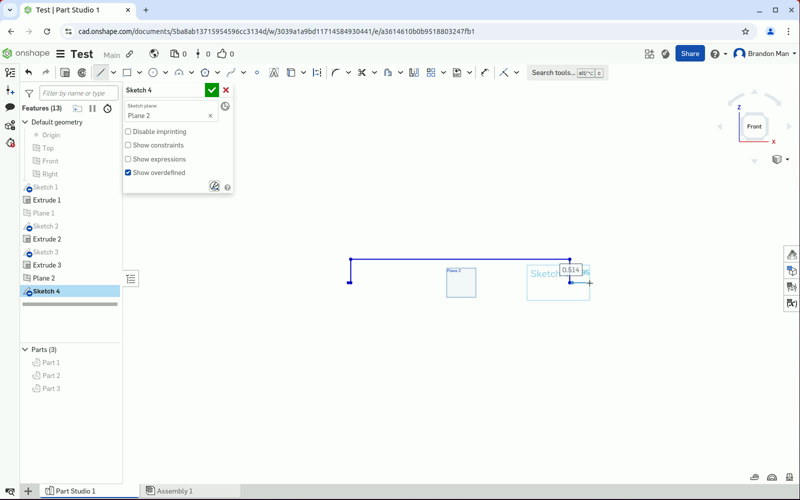
mouse_move(572, 257)
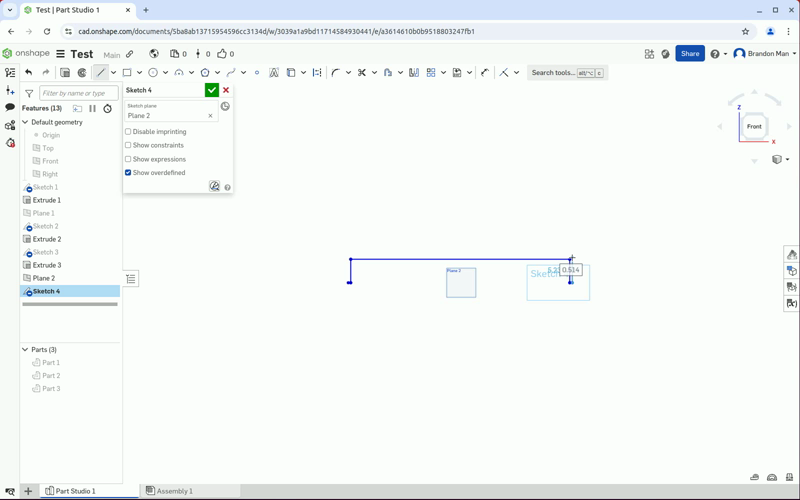
scroll(6)
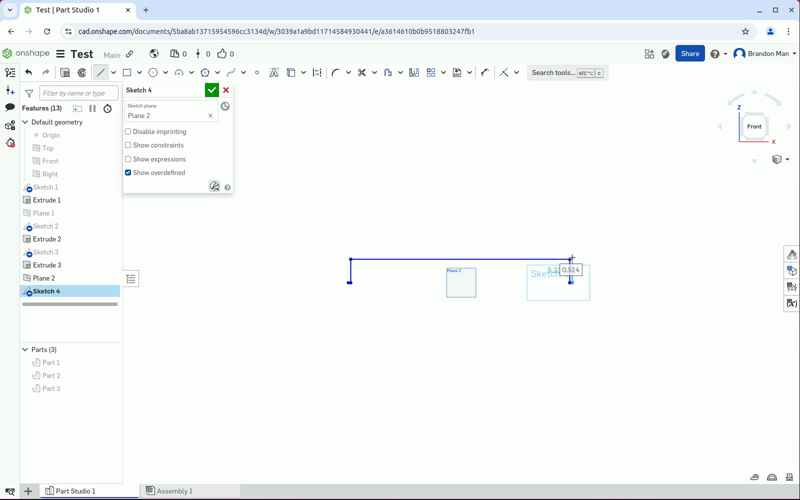
scroll(6)
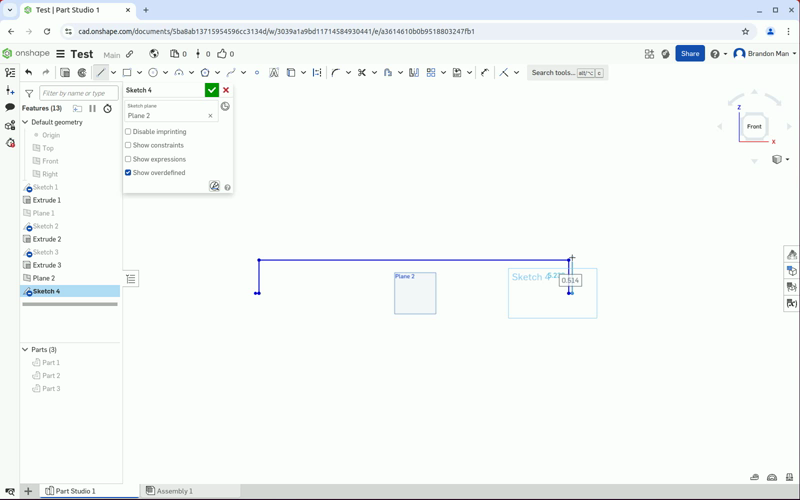
scroll(6)
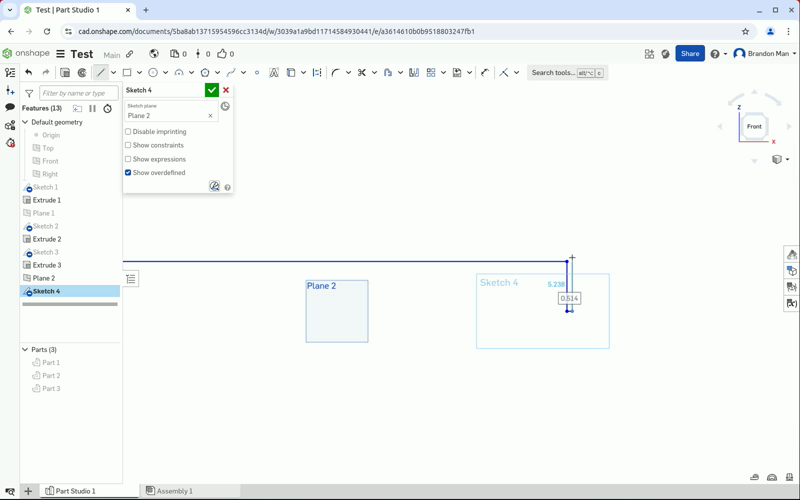
scroll(6)
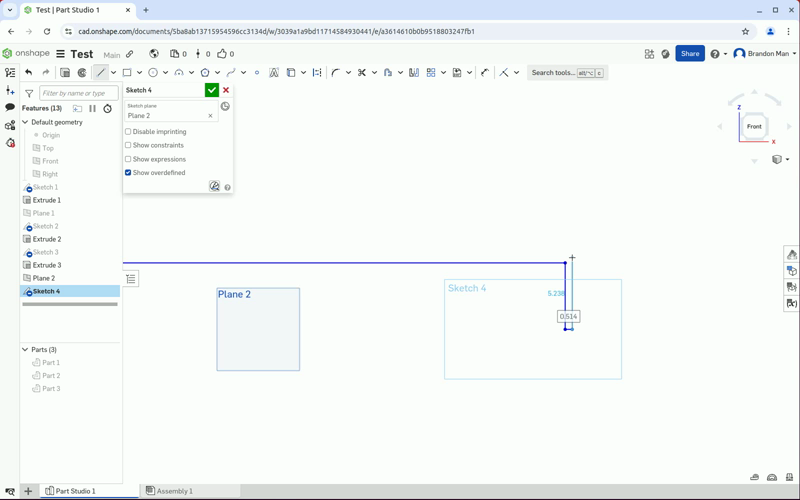
scroll(6)
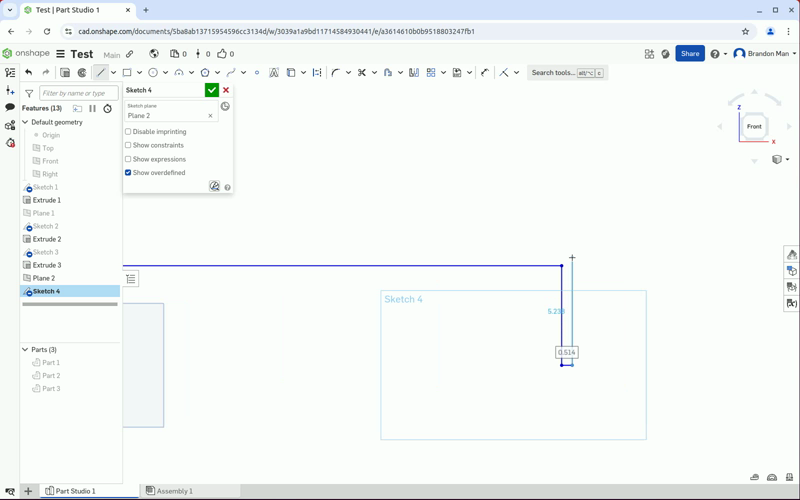
scroll(6)
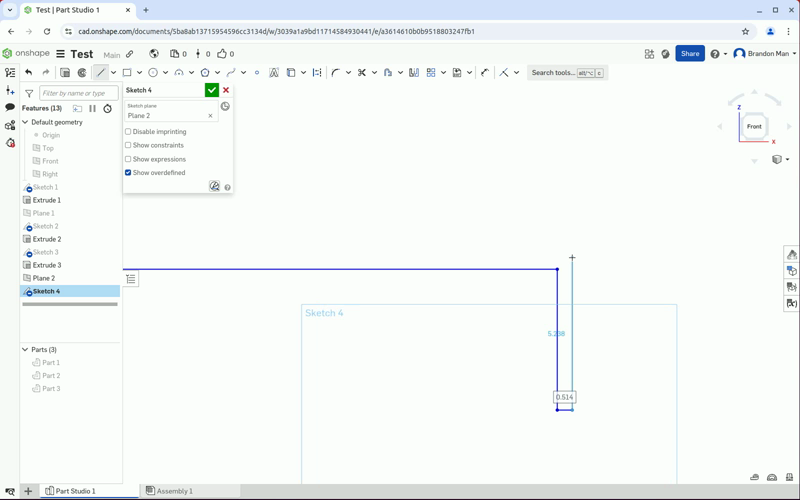
scroll(6)
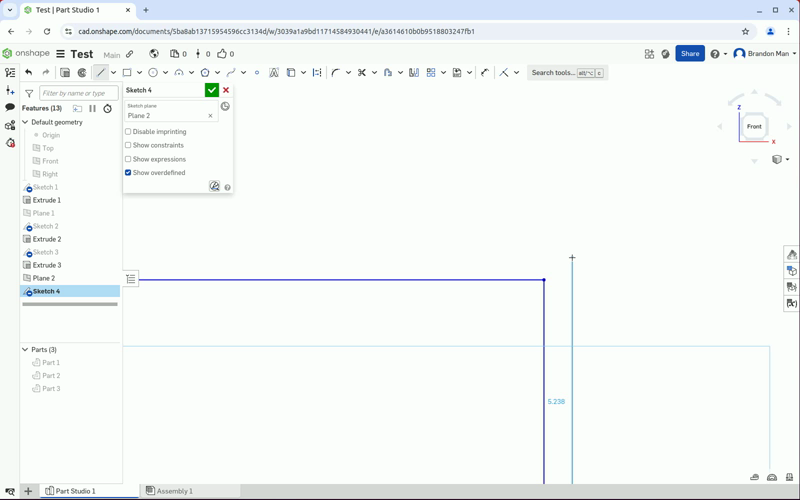
click(572, 257)
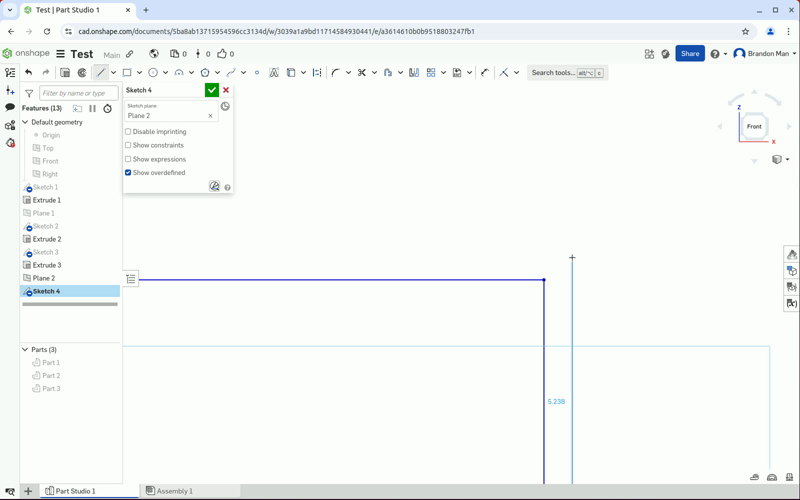
scroll(-6)
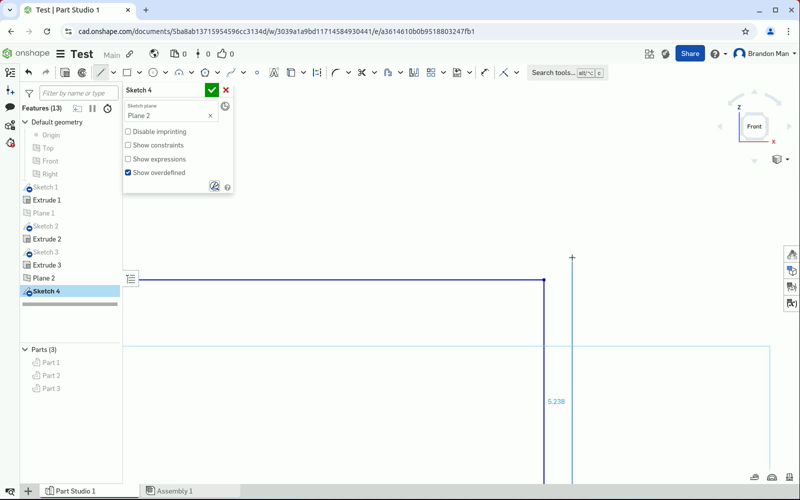
scroll(-6)
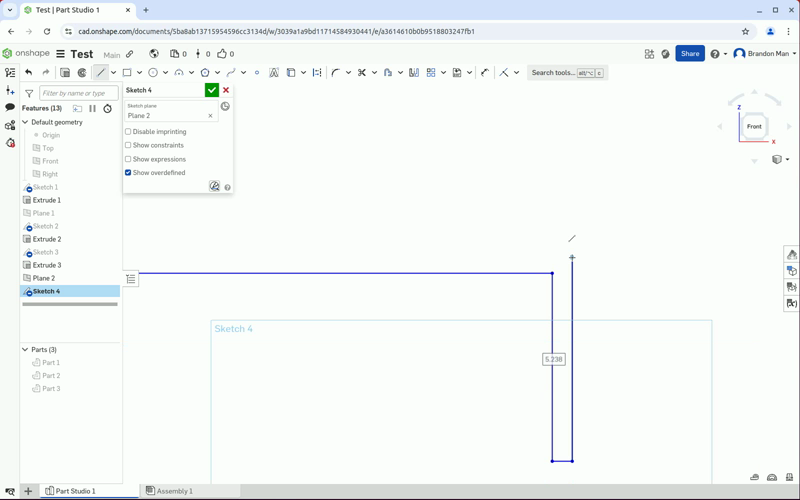
scroll(-6)
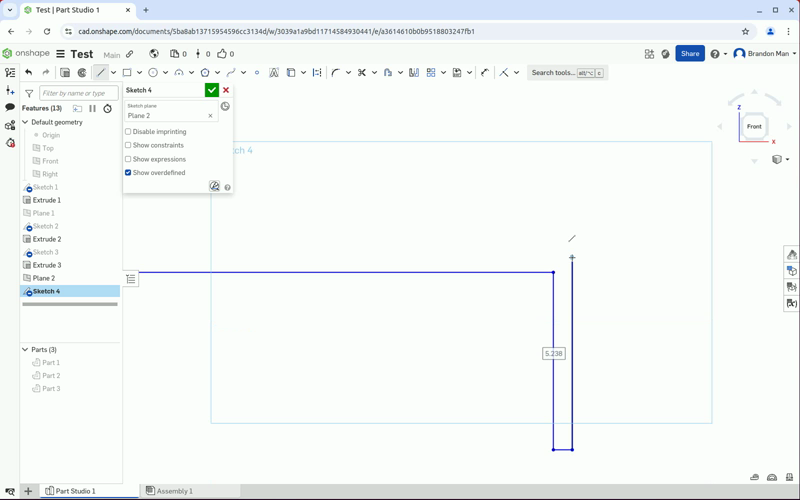
scroll(-6)
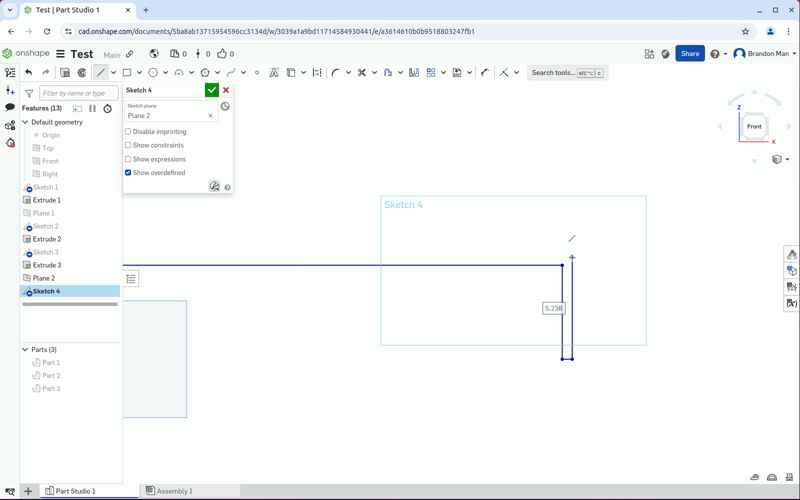
scroll(-6)
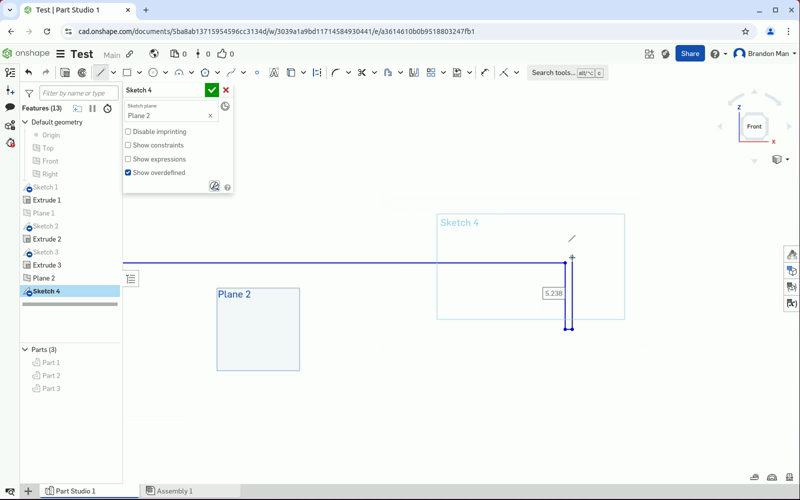
scroll(-6)
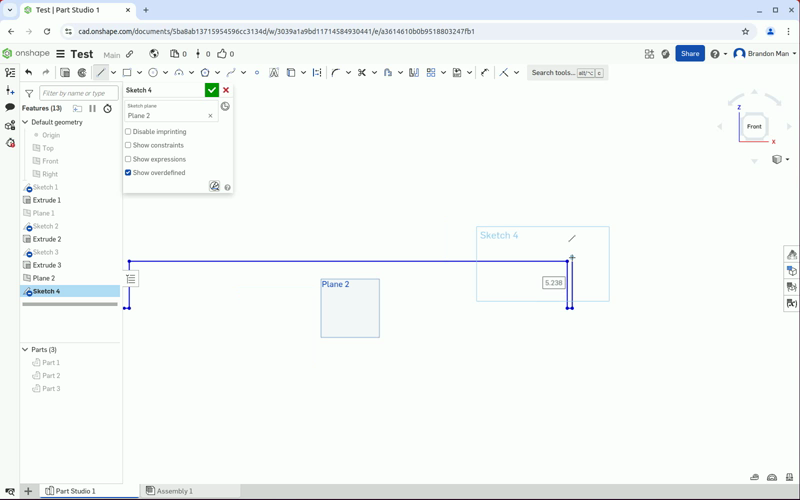
scroll(-6)
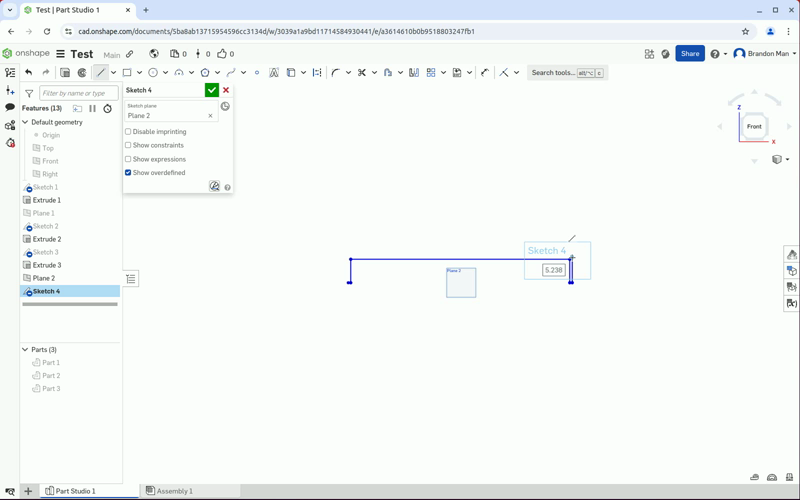
key_up(shift)
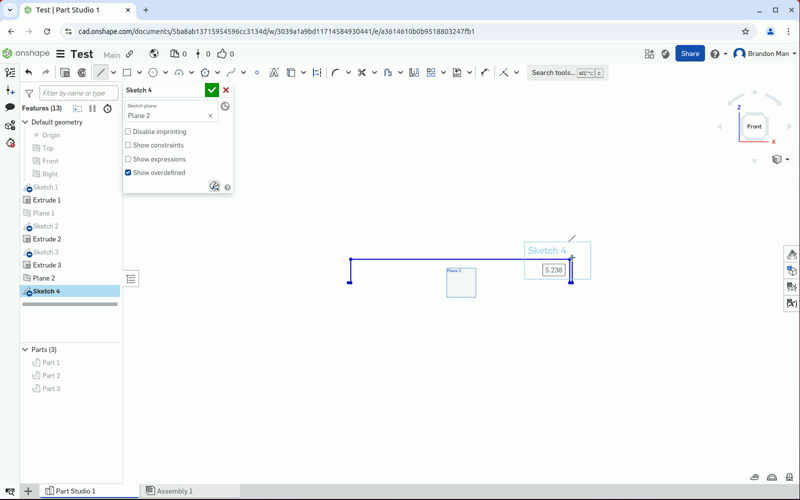
key_down(shift)
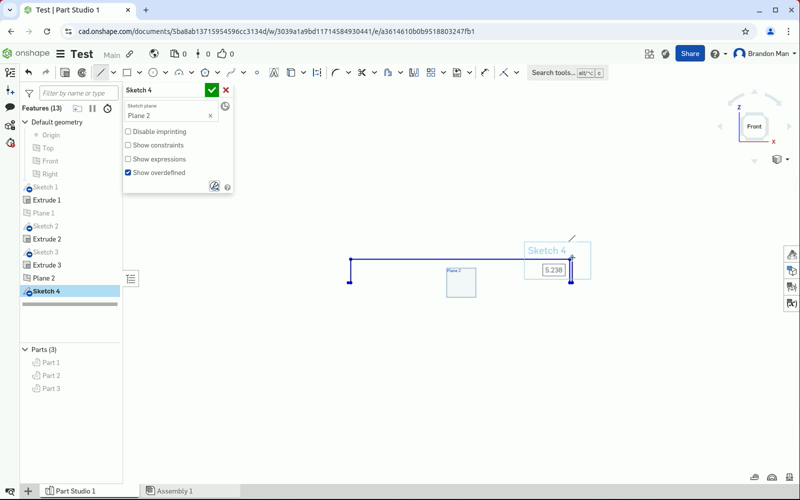
mouse_move(348, 257)
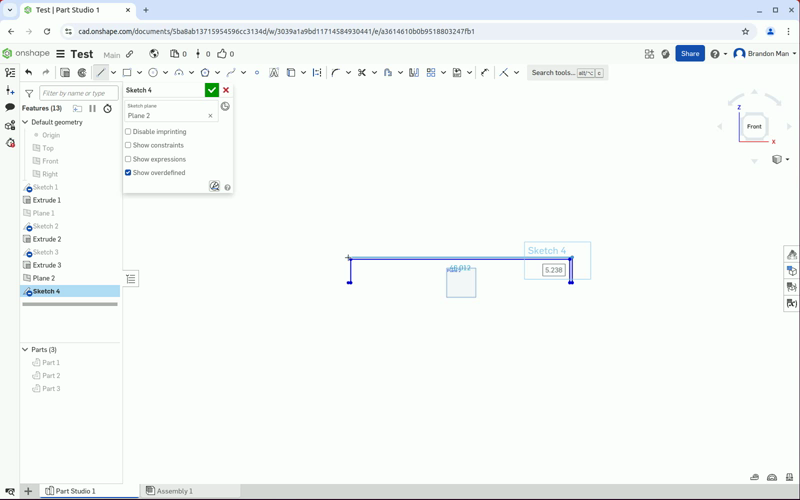
scroll(6)
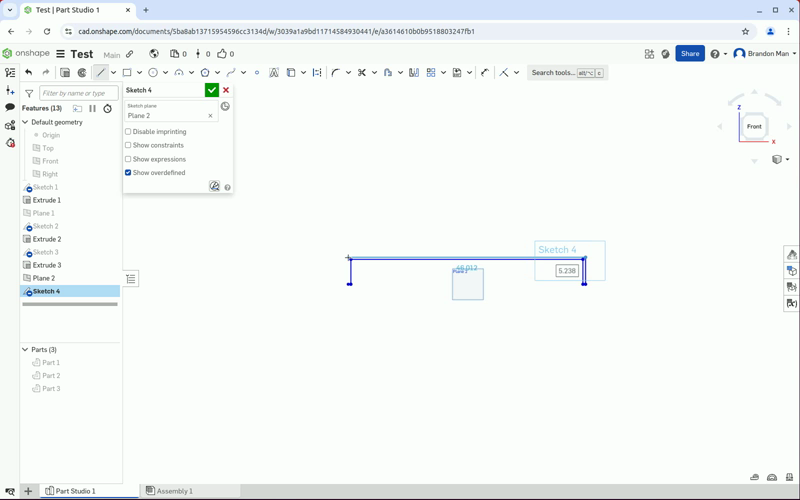
scroll(6)
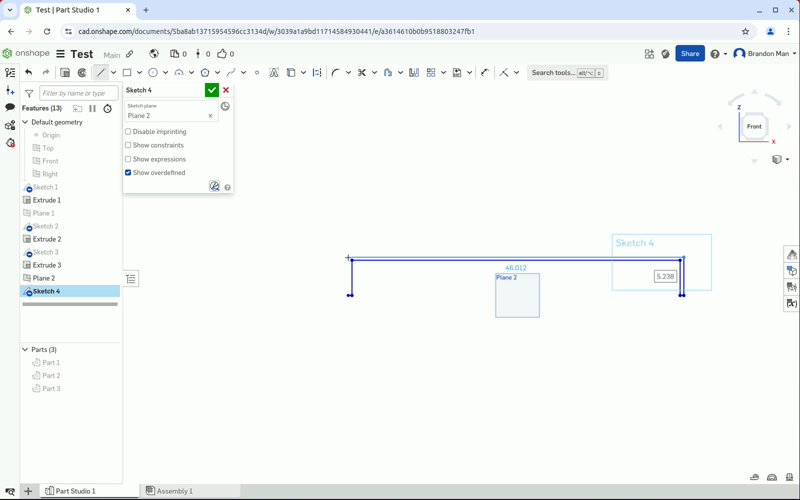
scroll(6)
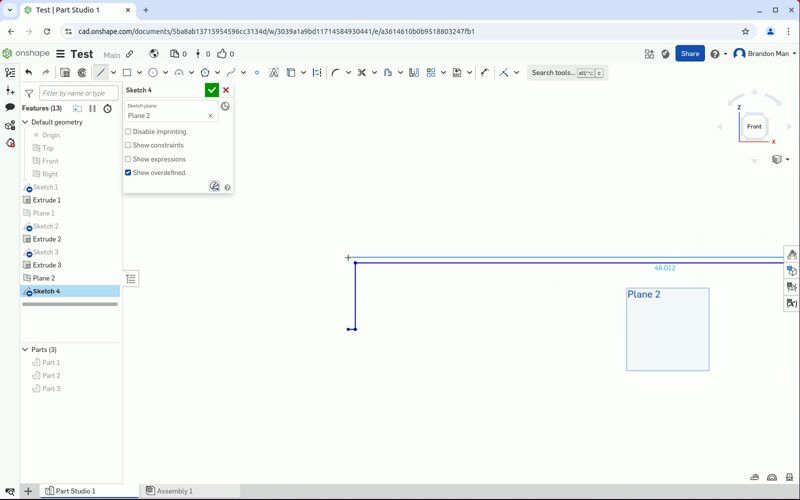
scroll(6)
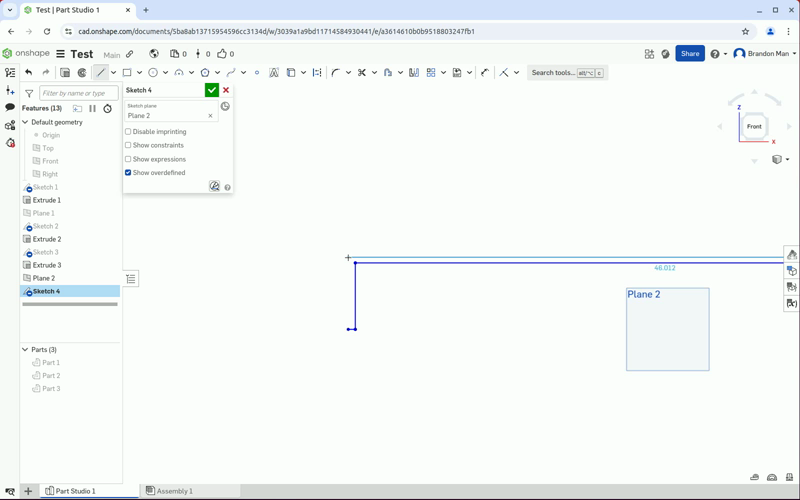
scroll(6)
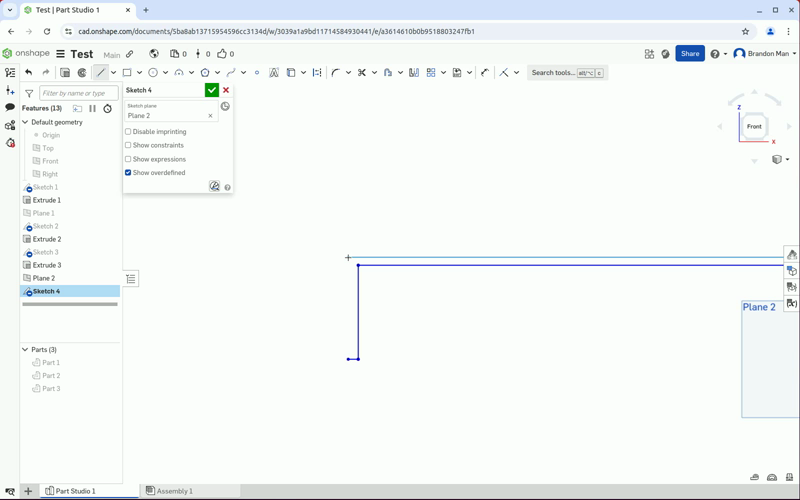
scroll(6)
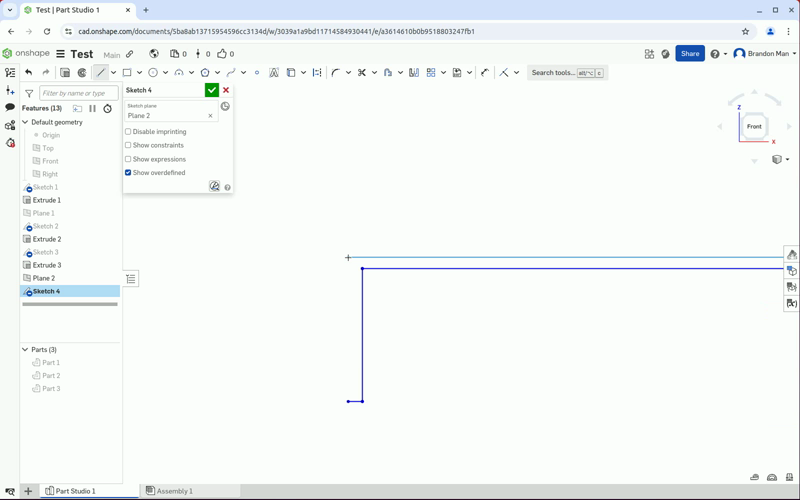
scroll(6)
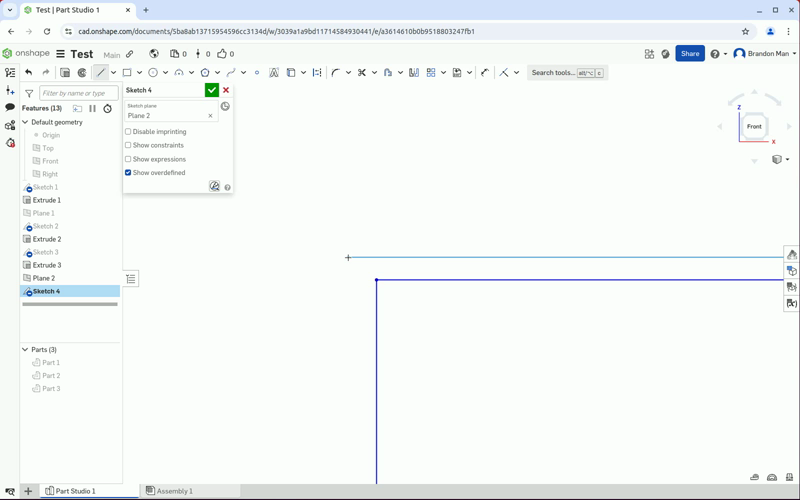
click(348, 257)
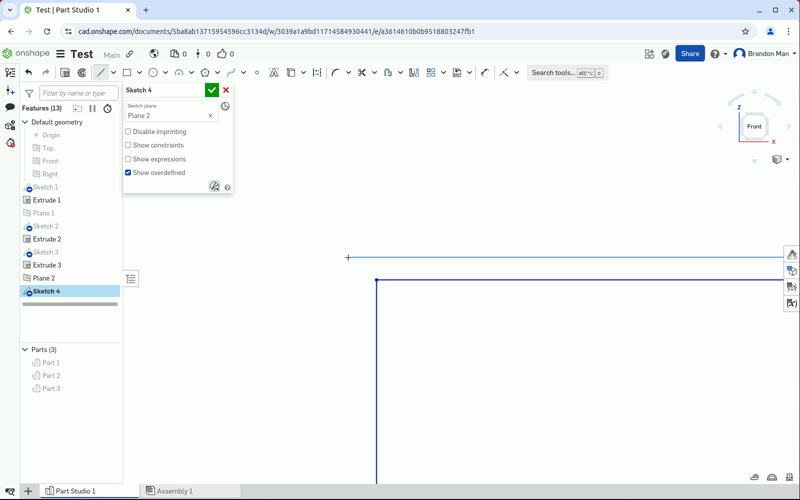
scroll(-6)
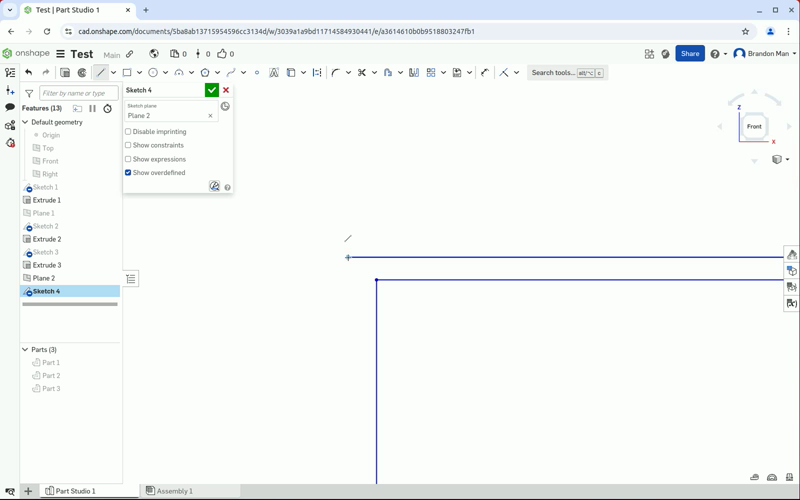
scroll(-6)
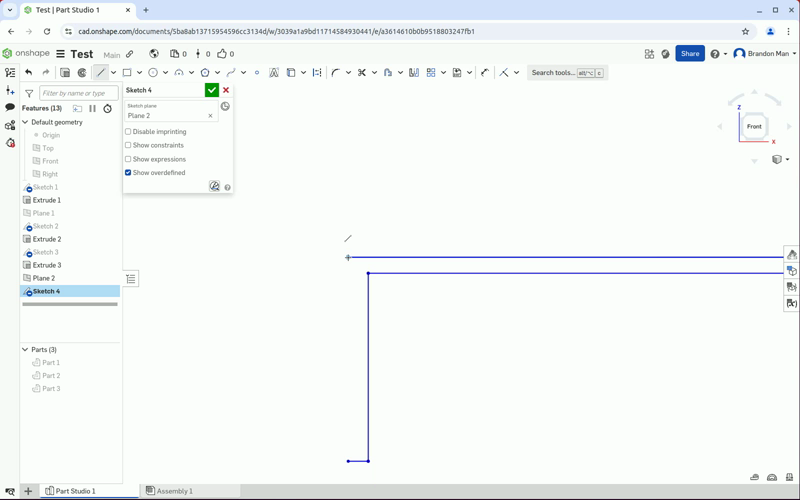
scroll(-6)
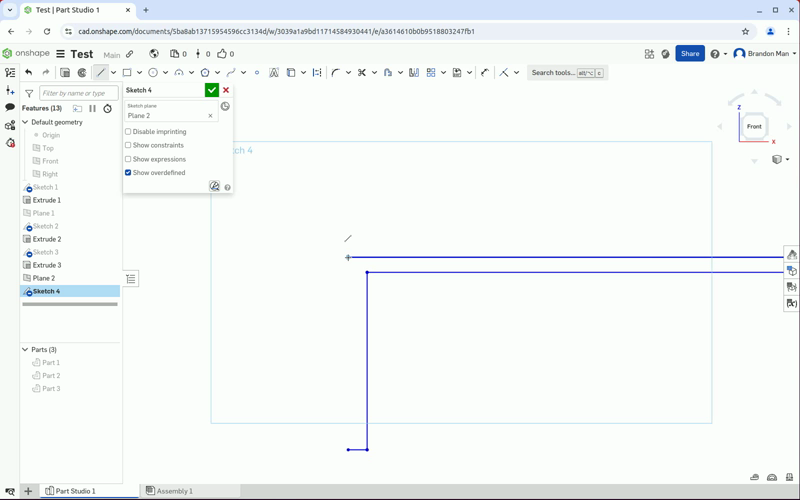
scroll(-6)
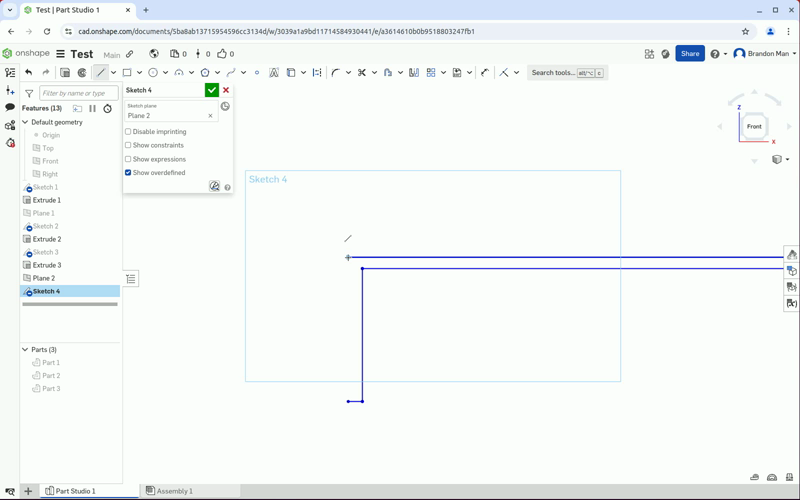
scroll(-6)
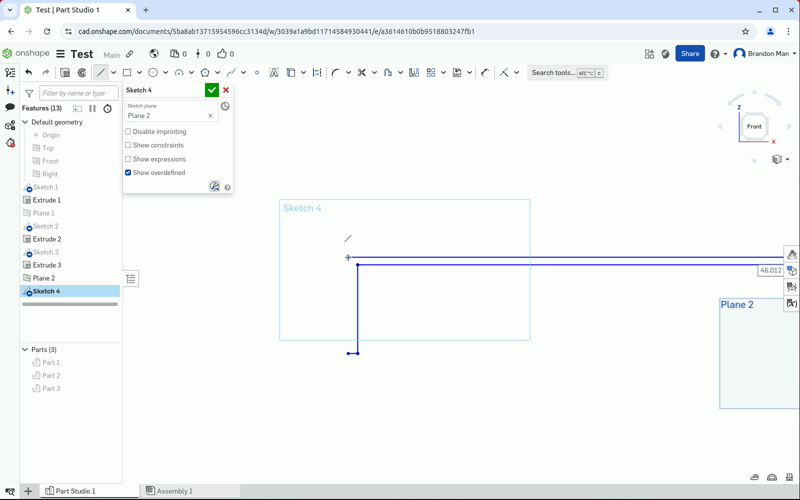
scroll(-6)
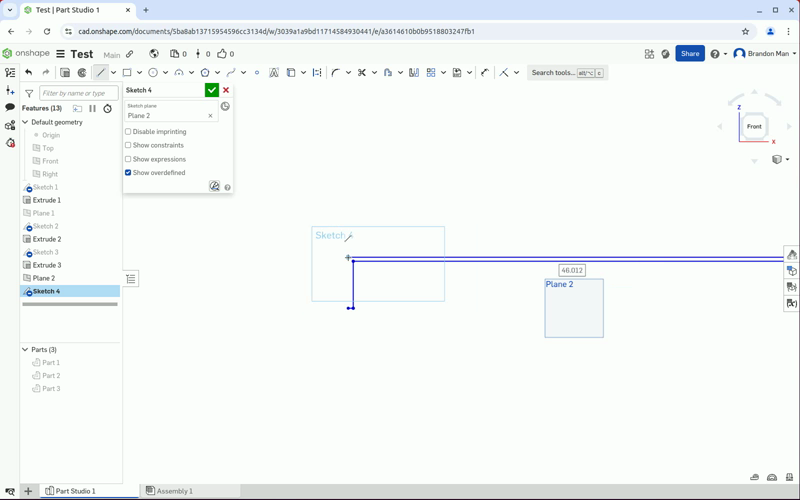
scroll(-6)
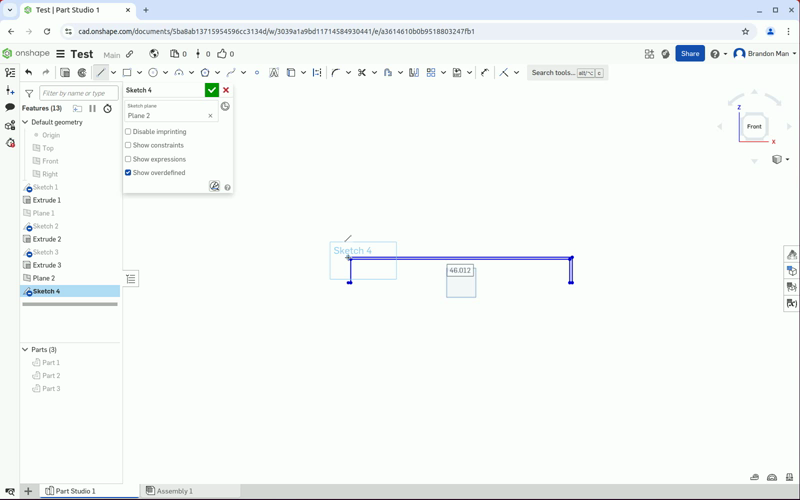
key_up(shift)
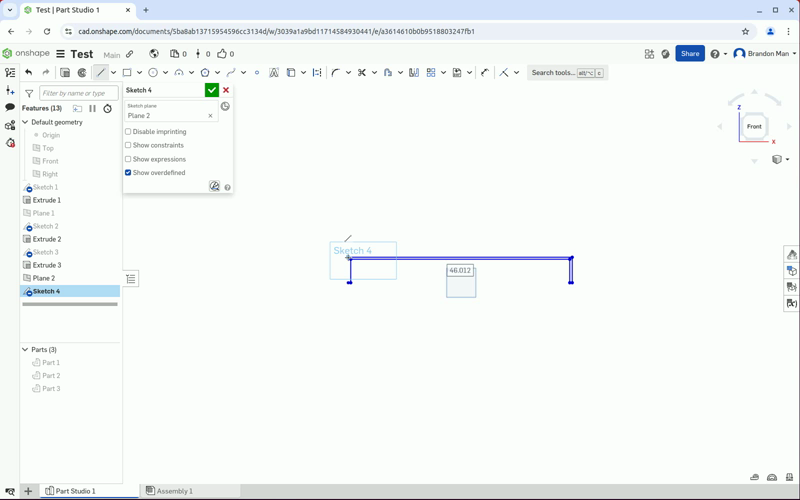
mouse_move(378, 257)
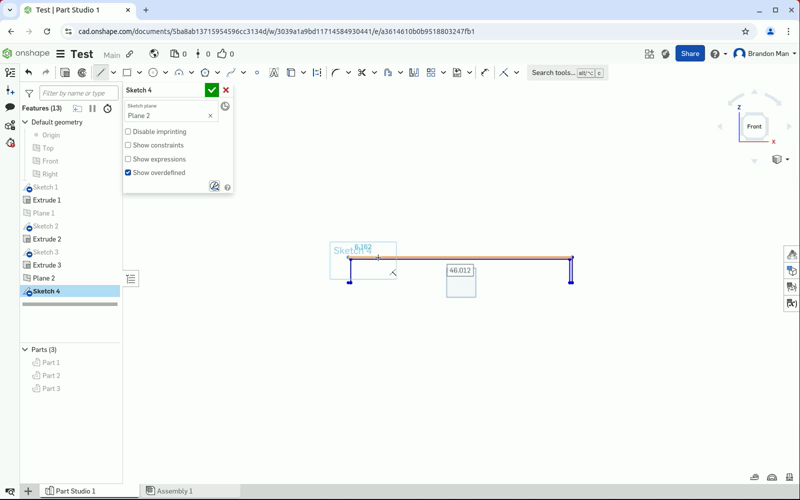
key_down(shift)
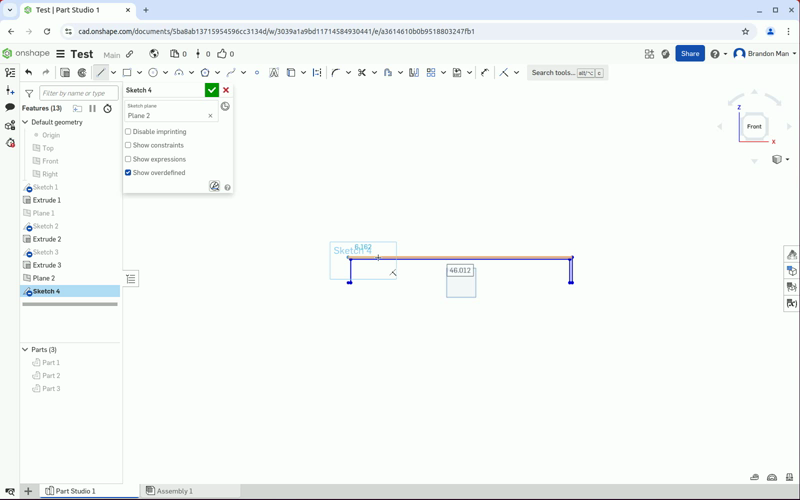
mouse_move(348, 282)
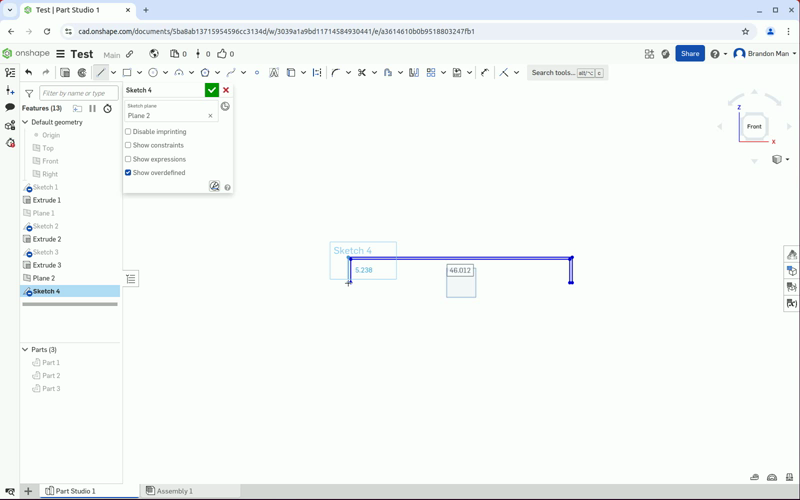
scroll(6)
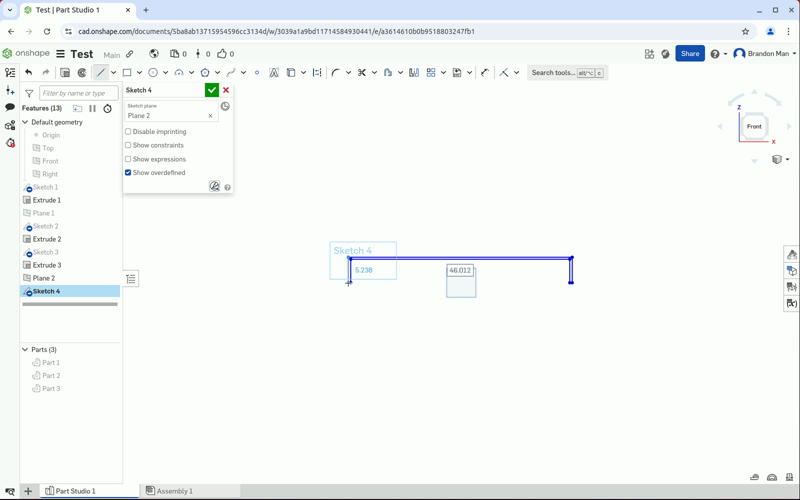
scroll(6)
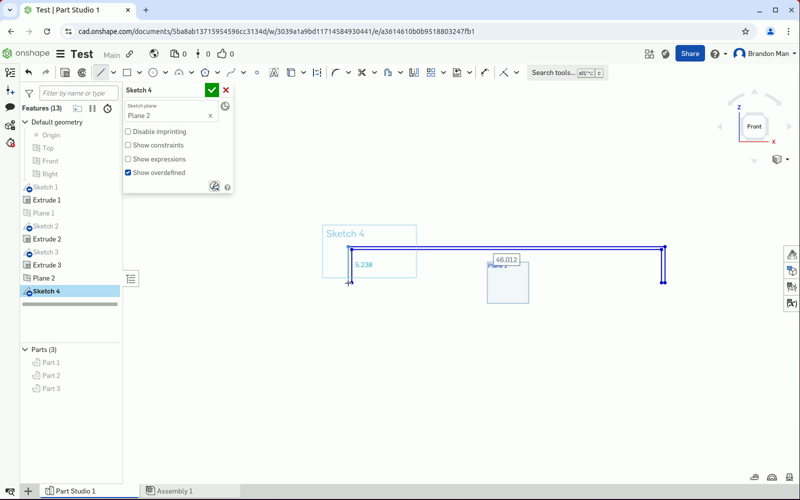
scroll(6)
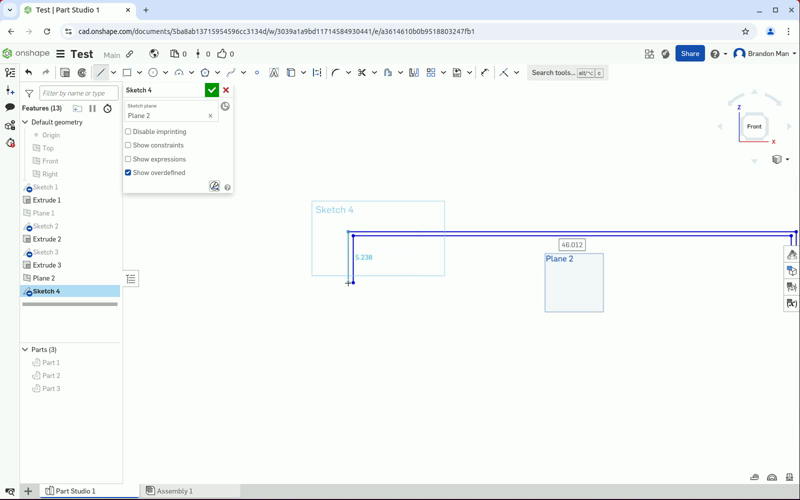
scroll(6)
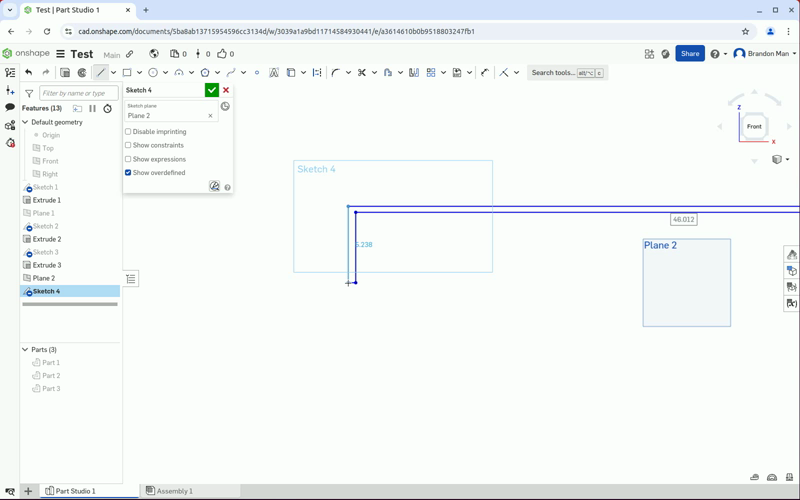
scroll(6)
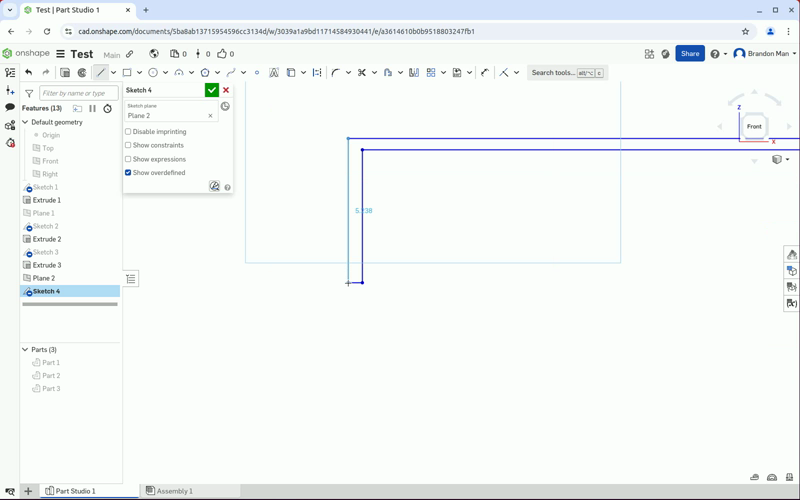
scroll(6)
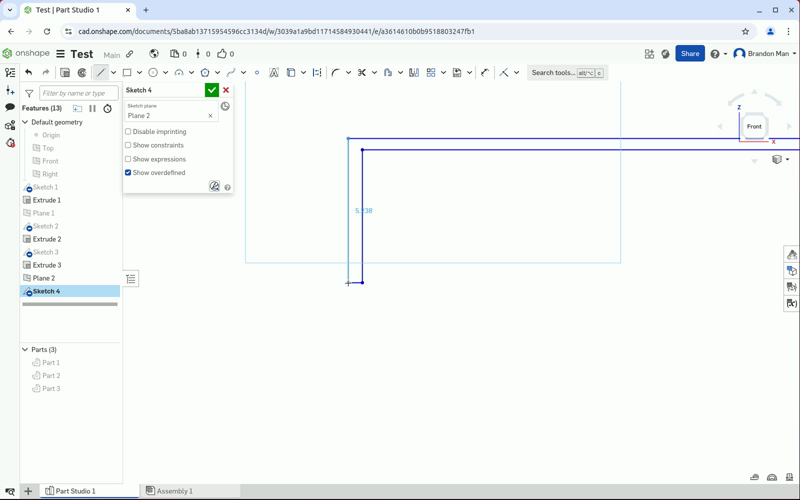
scroll(6)
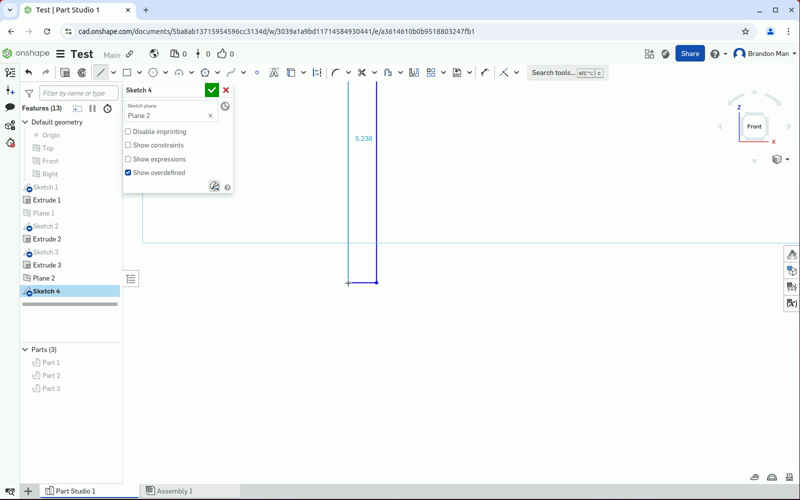
key_up(shift)
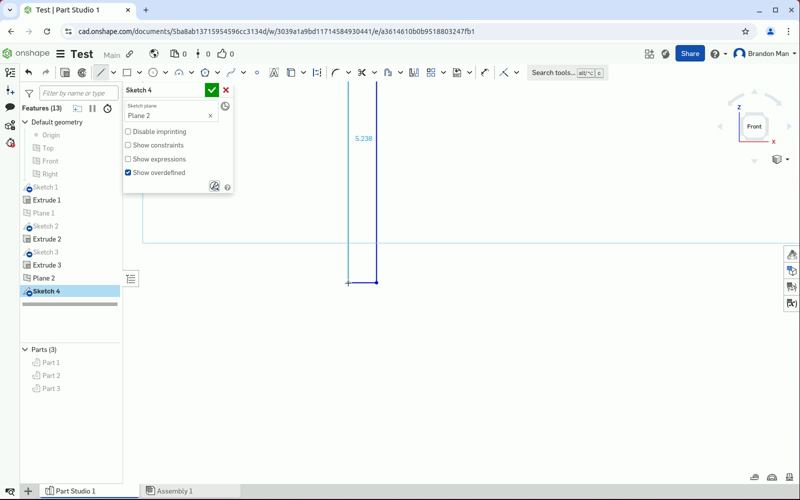
click(348, 282)
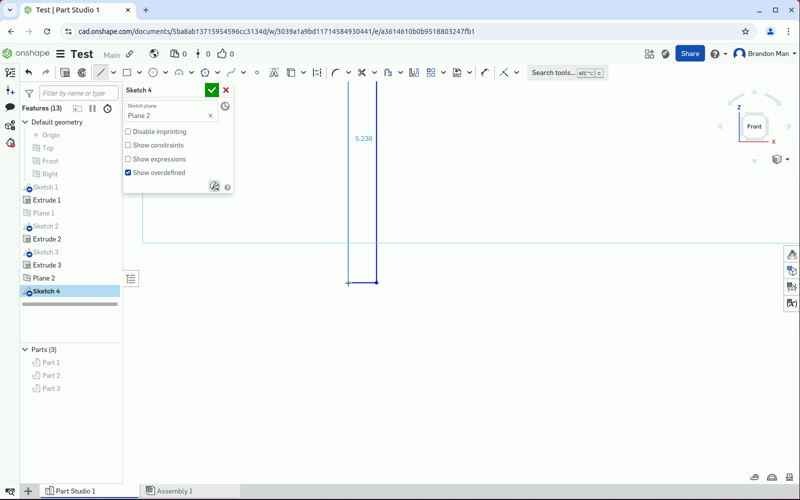
scroll(-6)
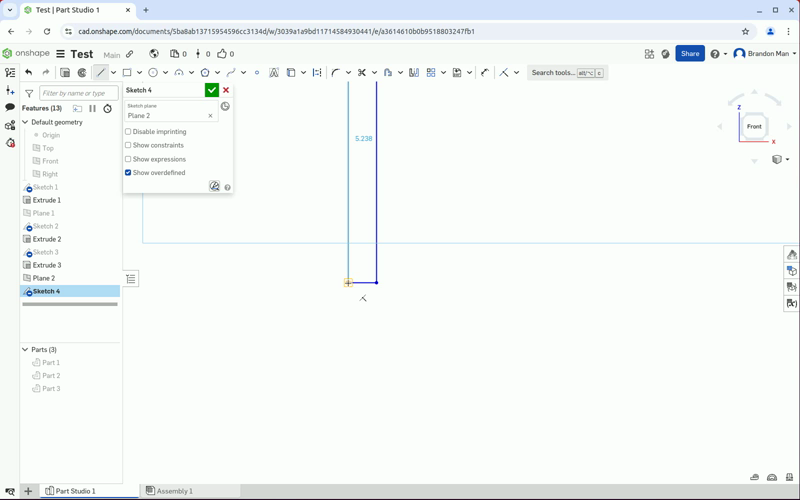
scroll(-6)
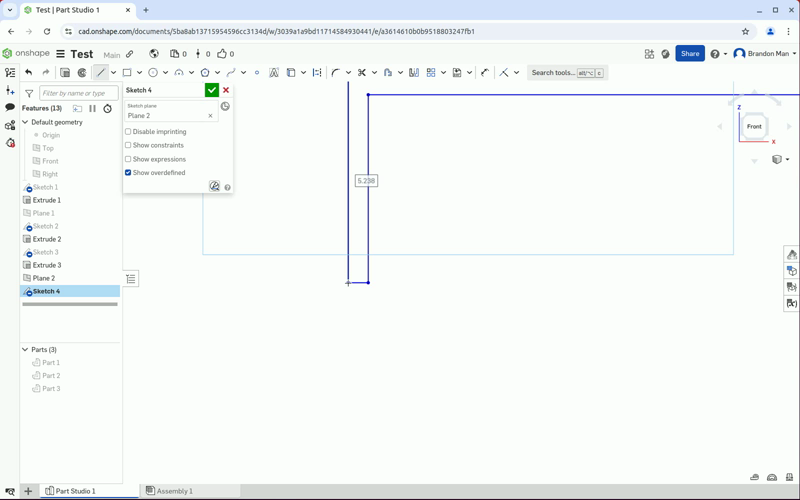
scroll(-6)
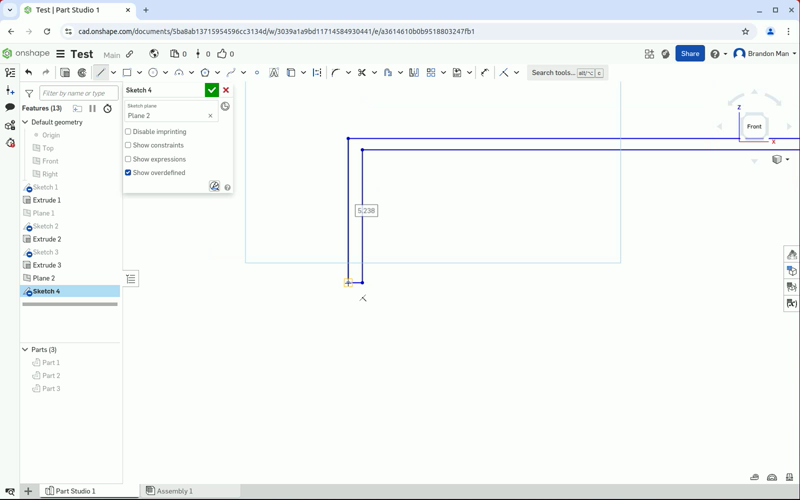
scroll(-6)
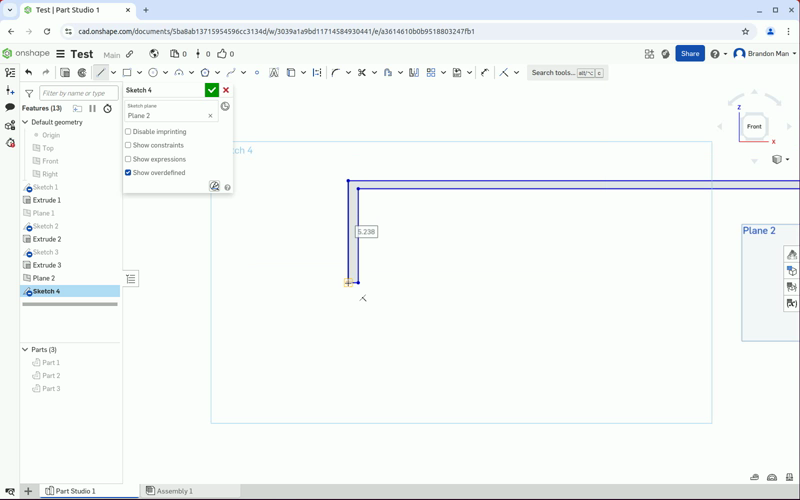
scroll(-6)
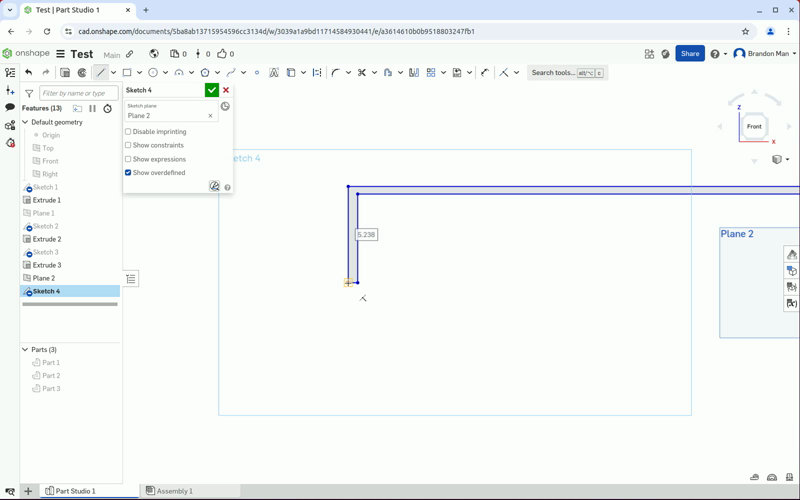
scroll(-6)
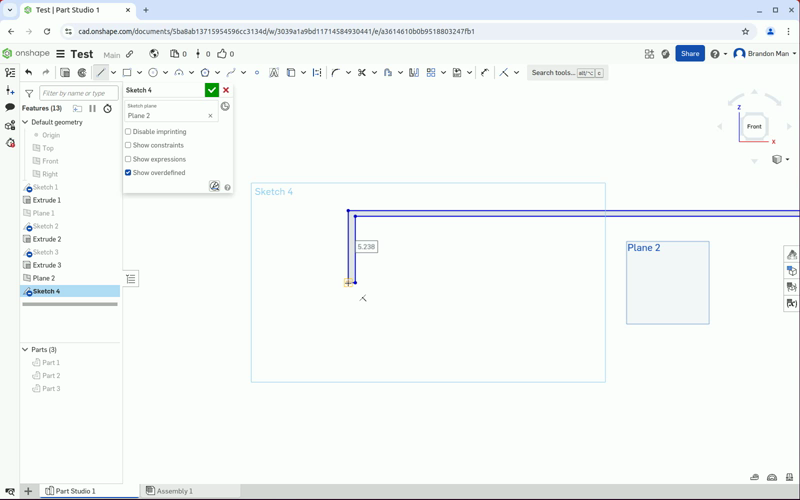
scroll(-6)
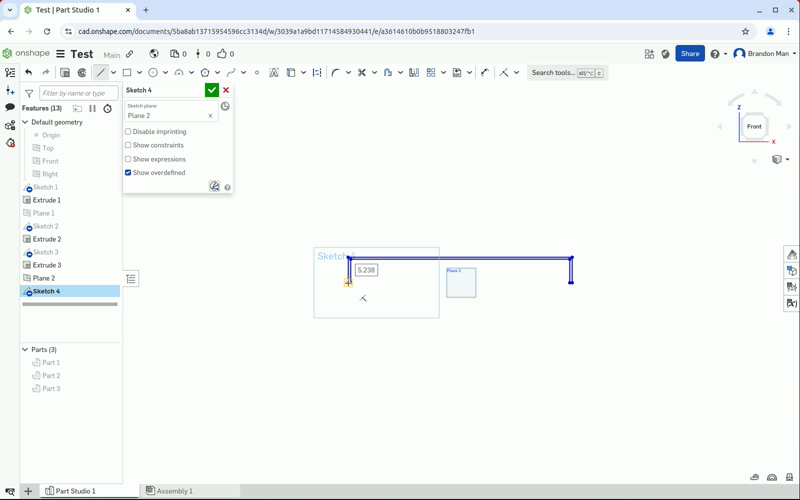
key(esc)
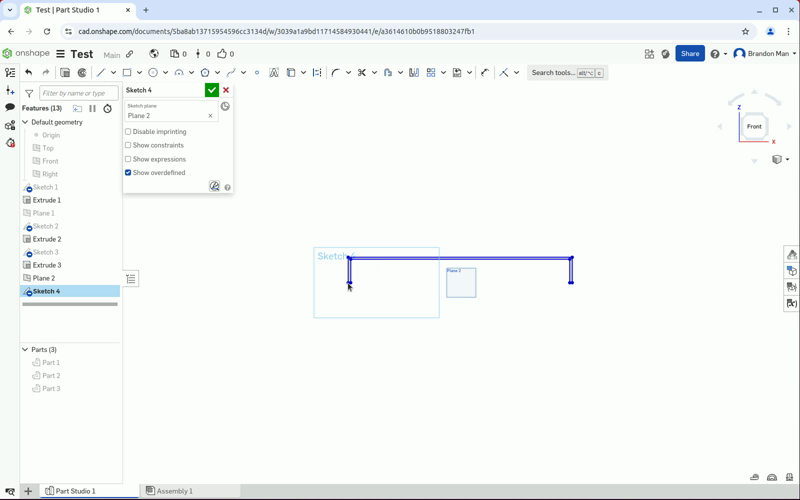
mouse_move(566, 257)
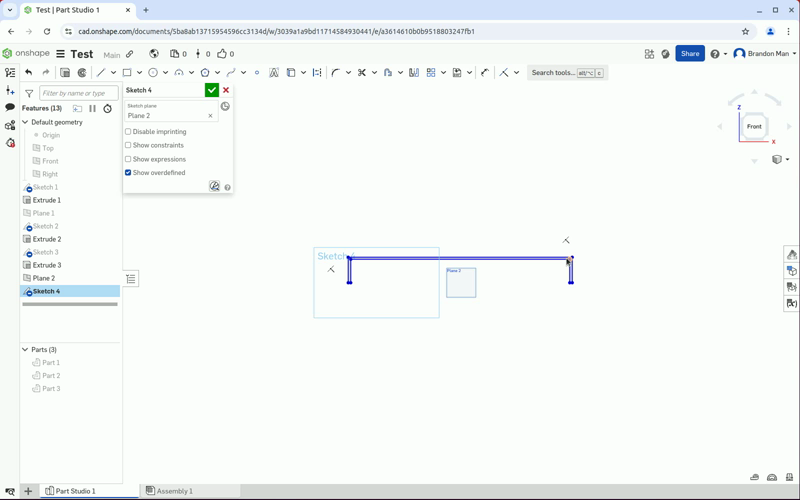
scroll(6)
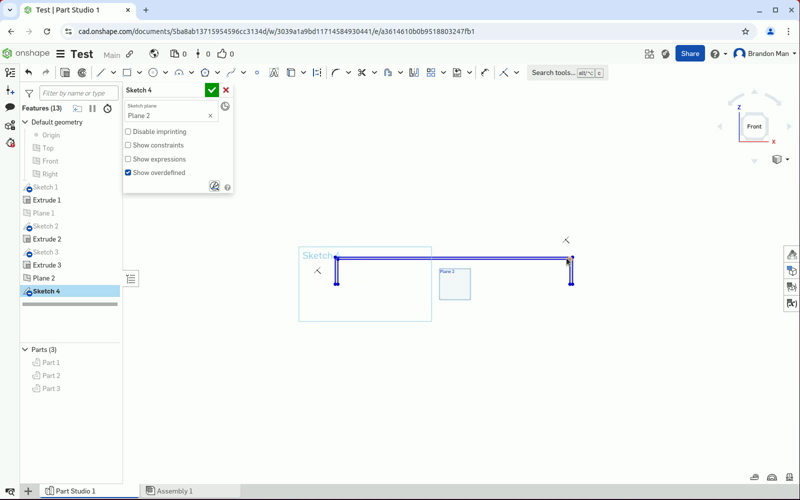
scroll(6)
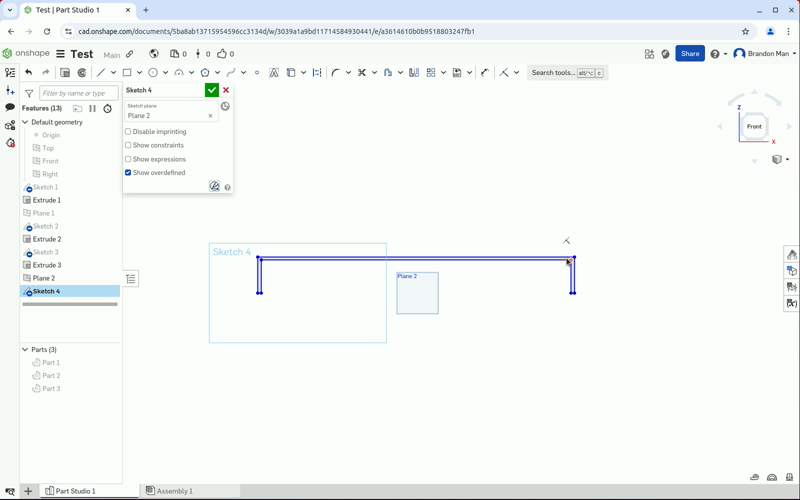
scroll(6)
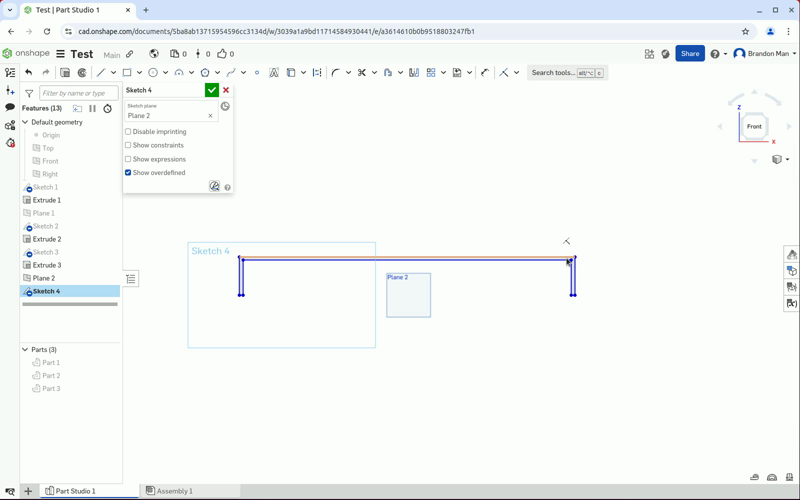
scroll(6)
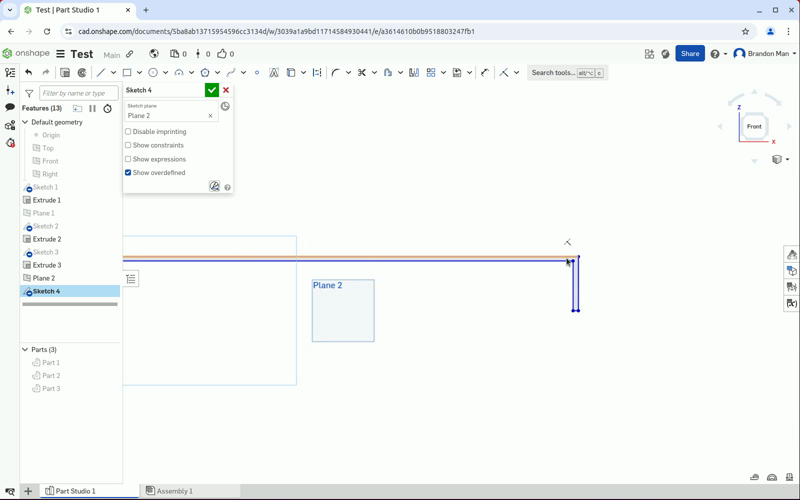
scroll(6)
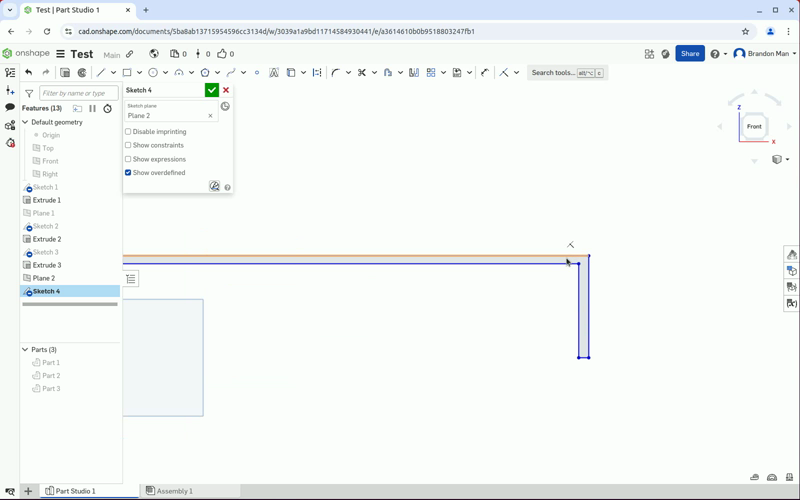
scroll(6)
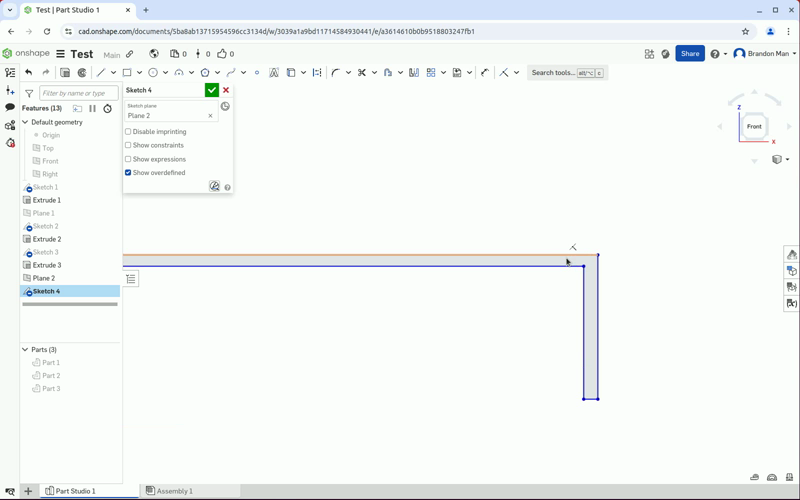
scroll(6)
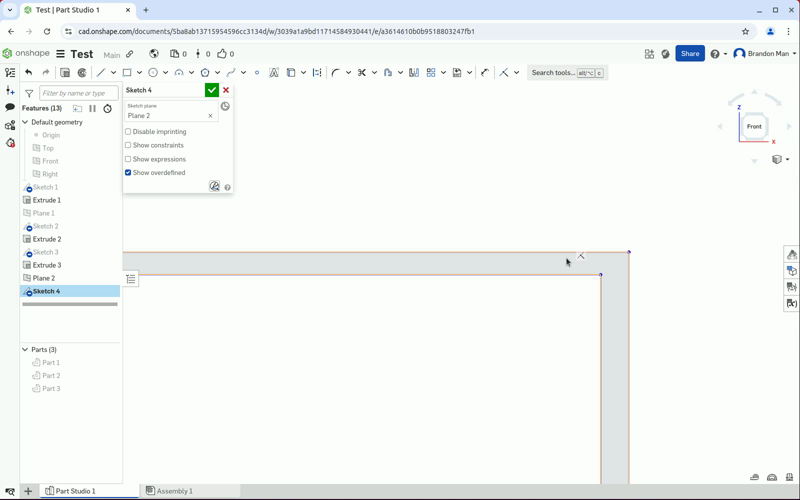
click(566, 257)
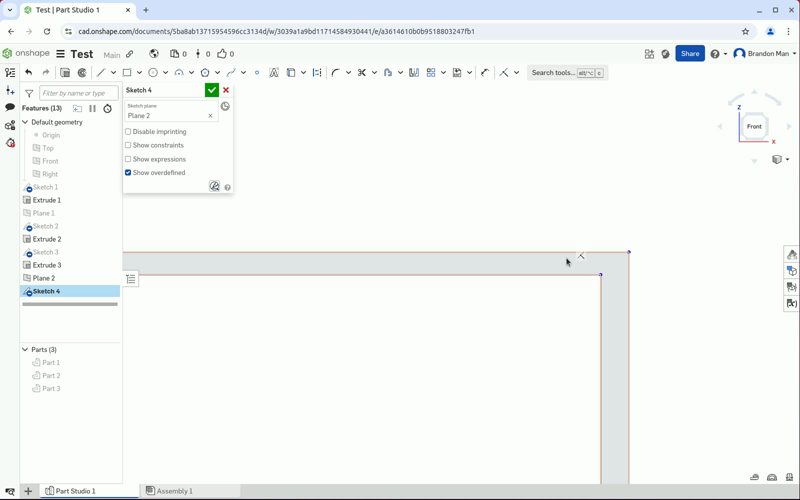
scroll(-6)
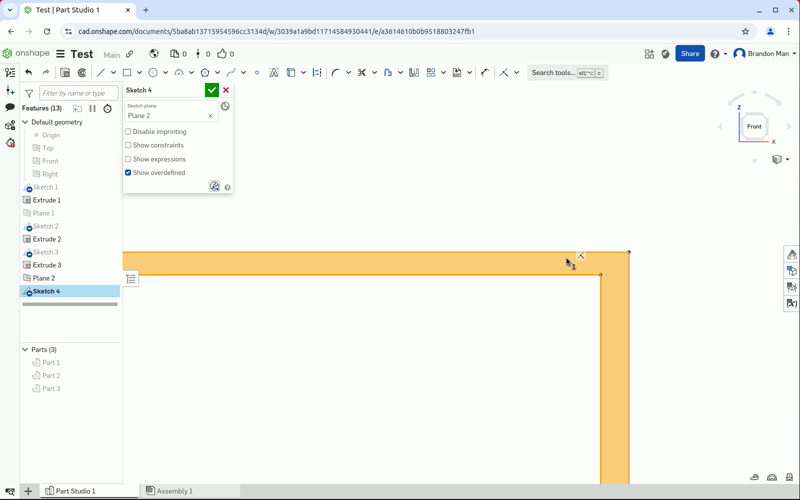
scroll(-6)
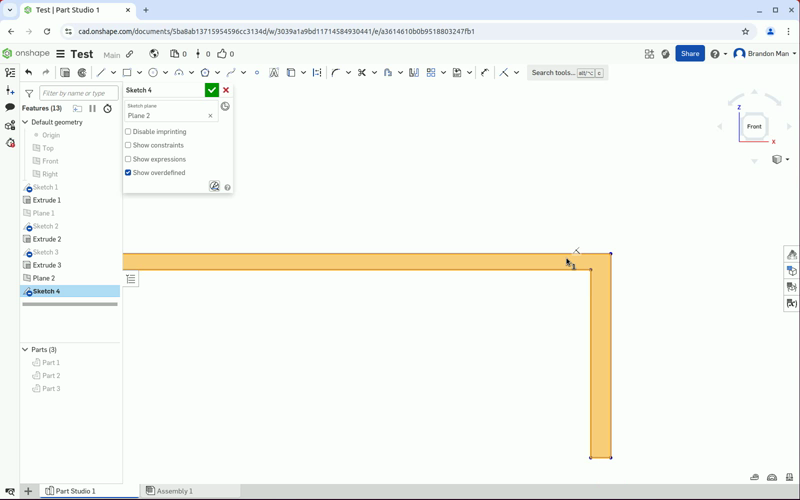
scroll(-6)
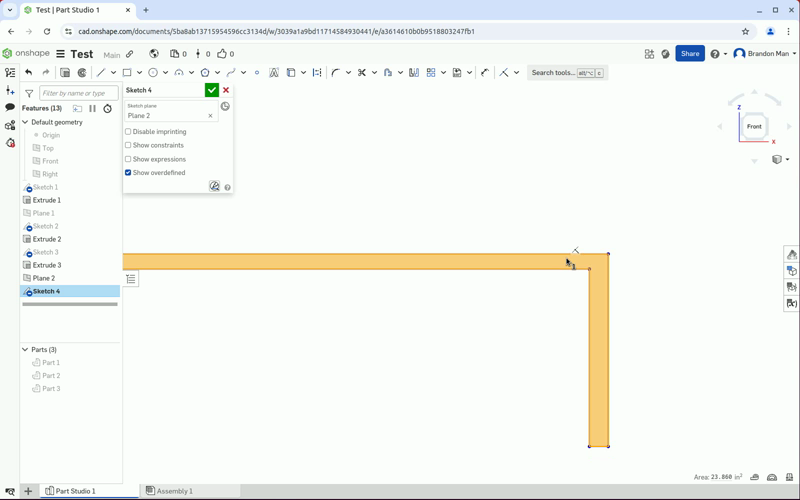
scroll(-6)
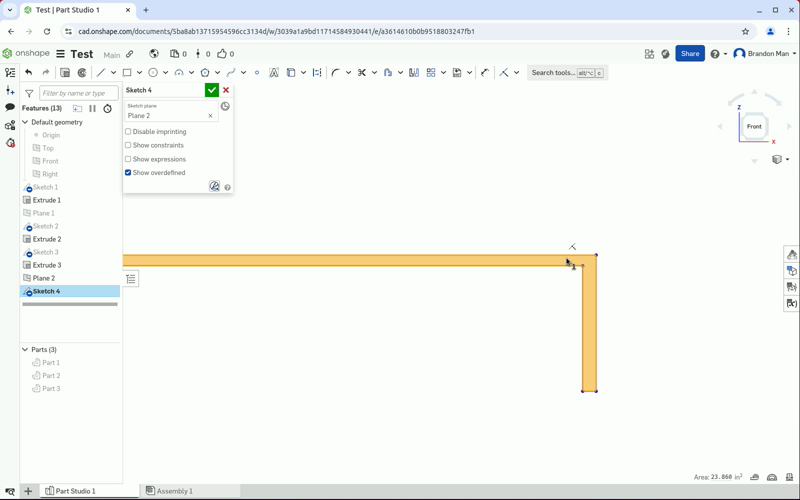
scroll(-6)
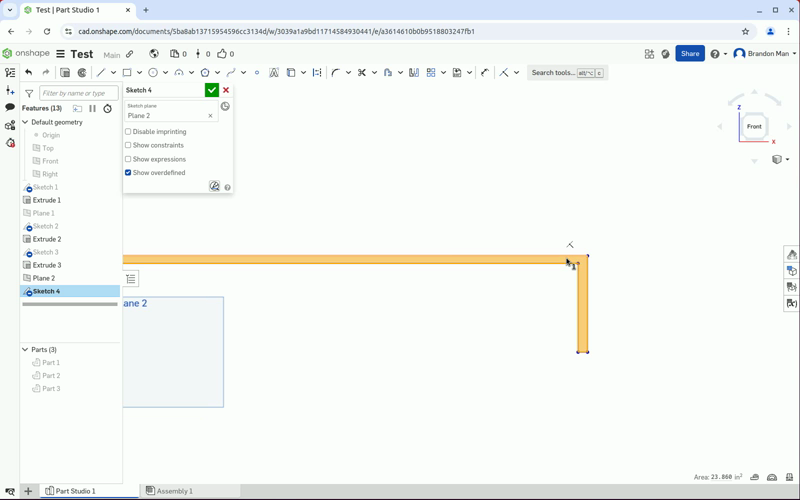
scroll(-6)
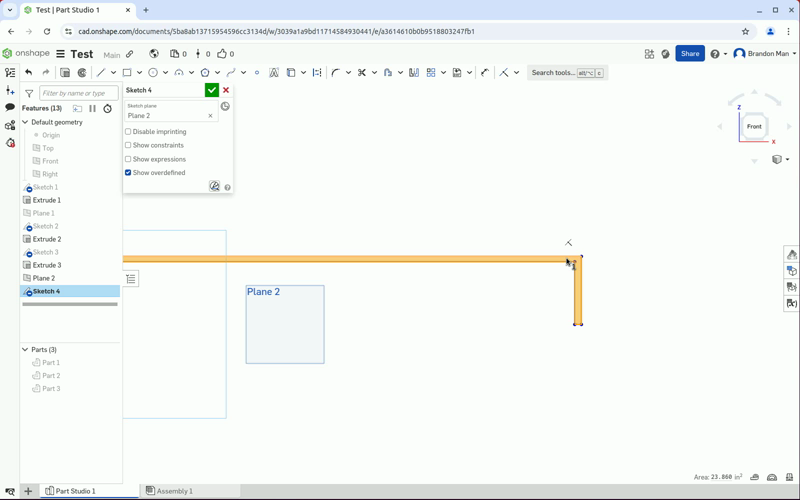
scroll(-6)
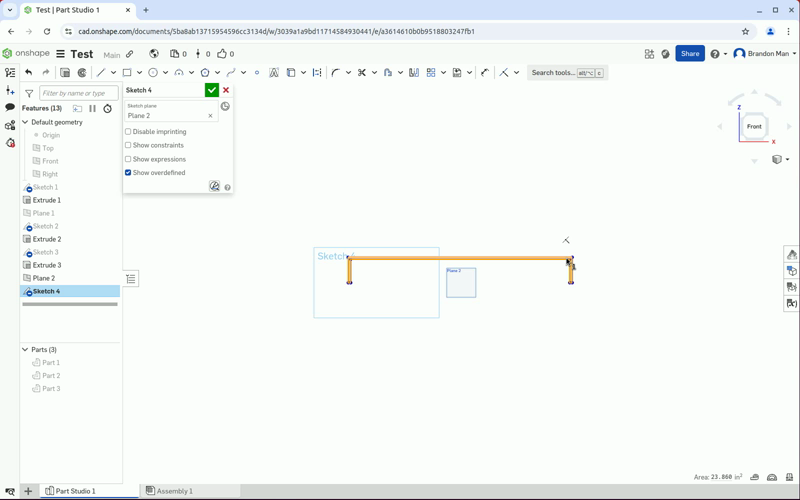
mouse_move(73, 352)
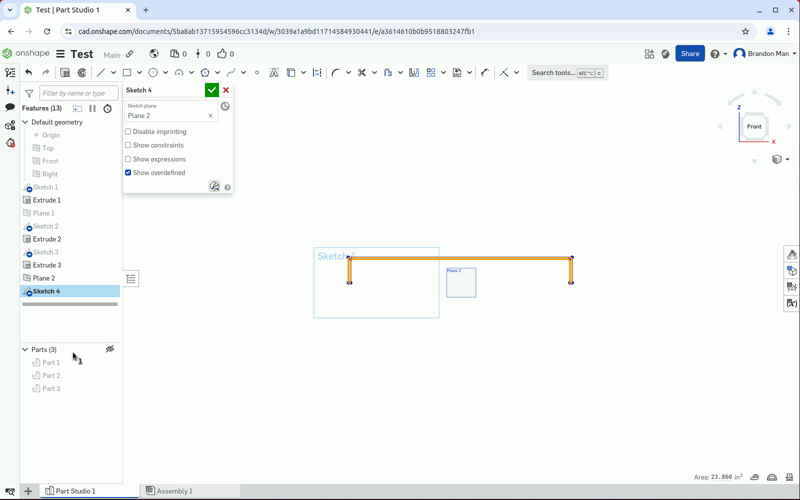
key(shift+y)
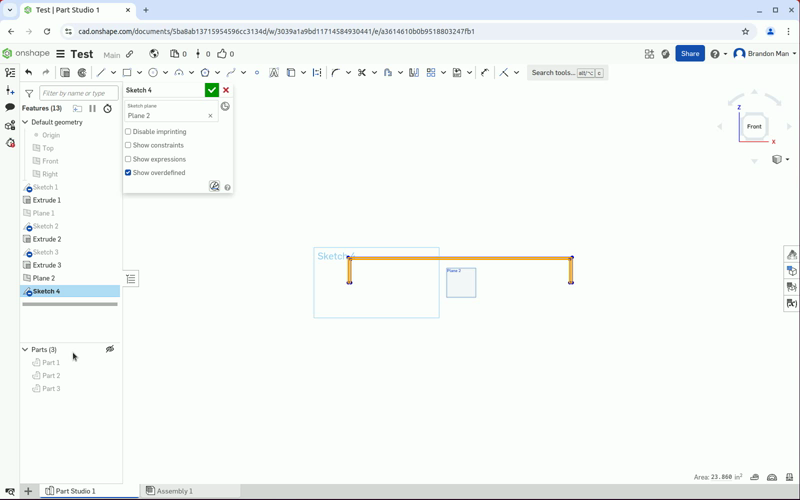
key(shift+e)
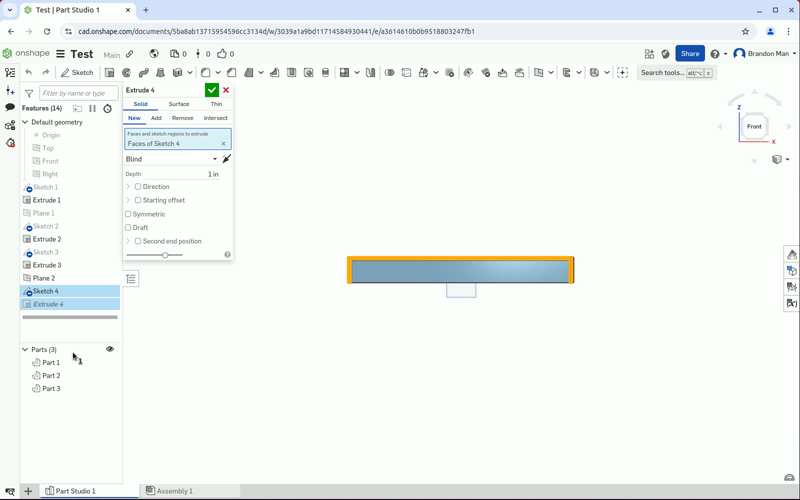
mouse_move(143, 106)
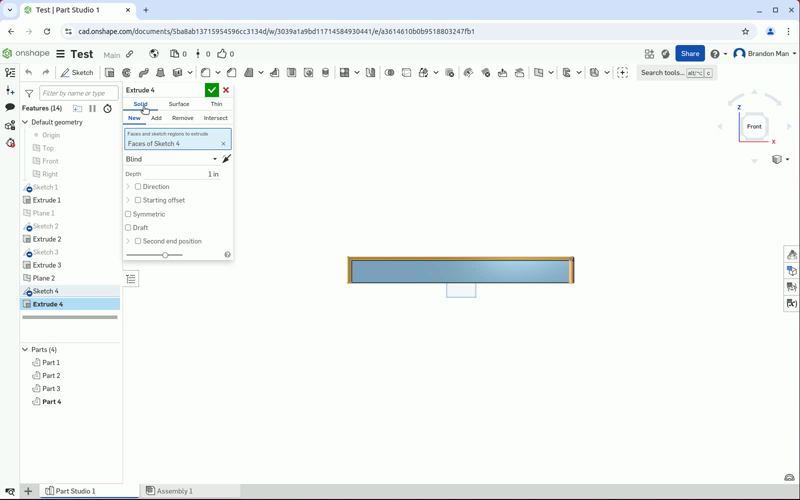
click(143, 106)
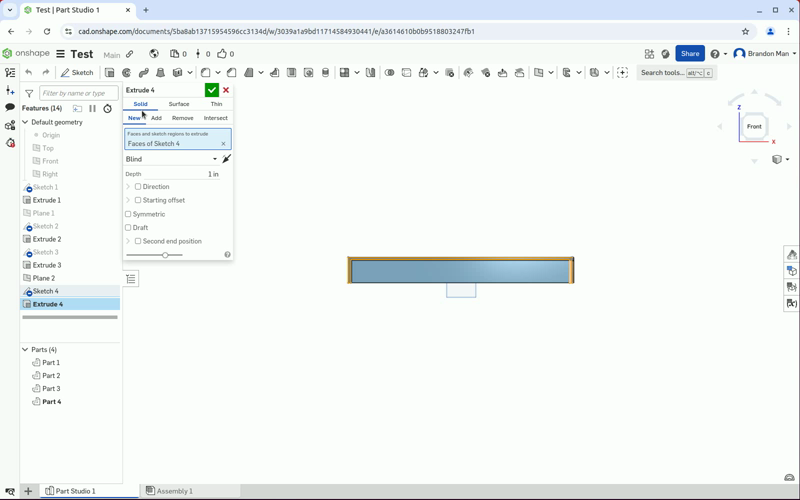
mouse_move(137, 120)
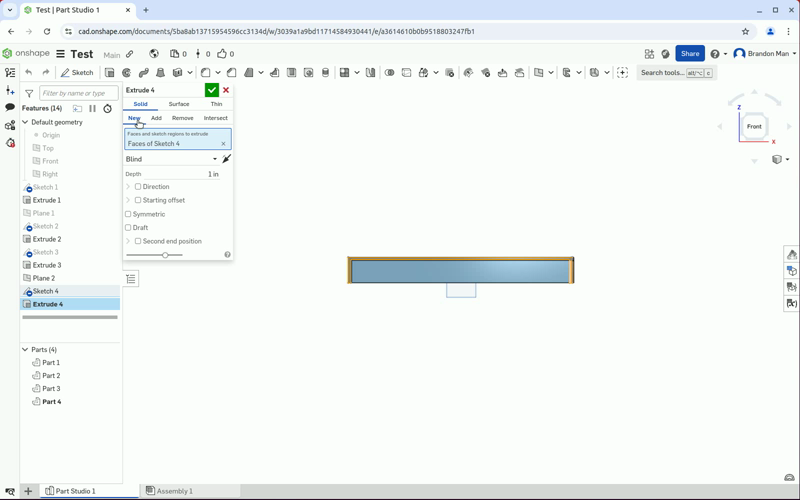
click(137, 120)
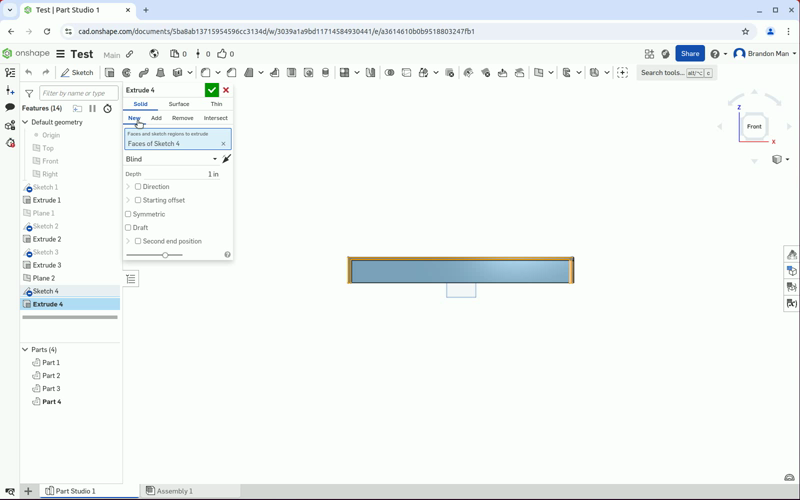
key(tab, 4)
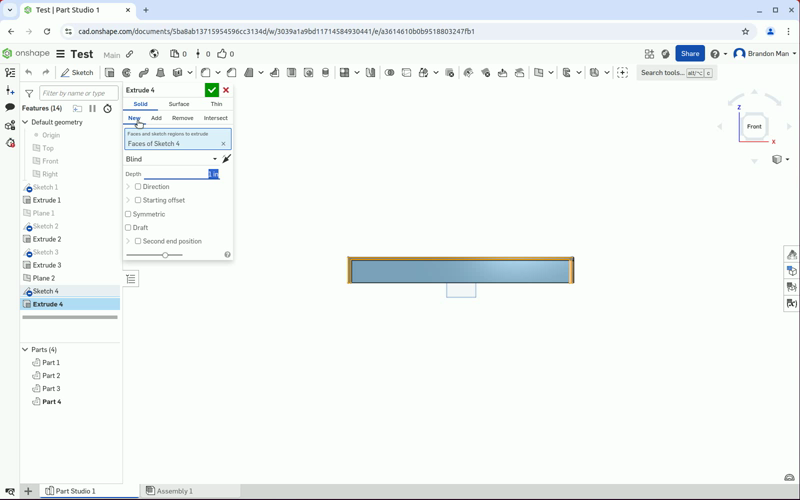
text(0.722)
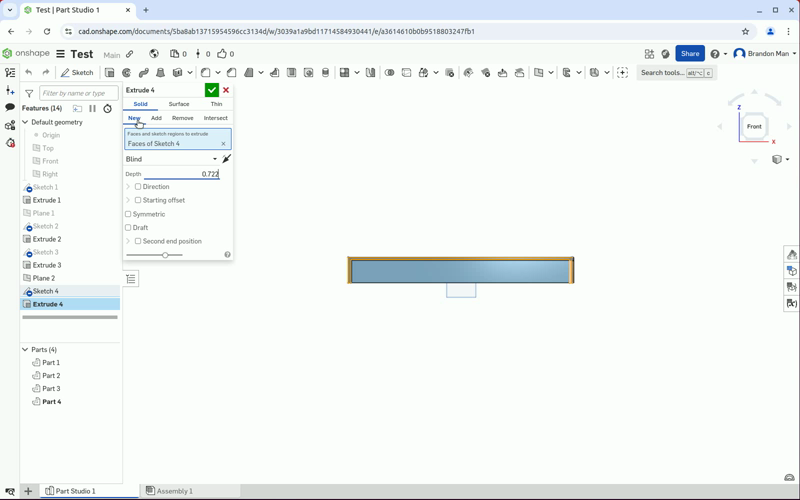
key(enter)
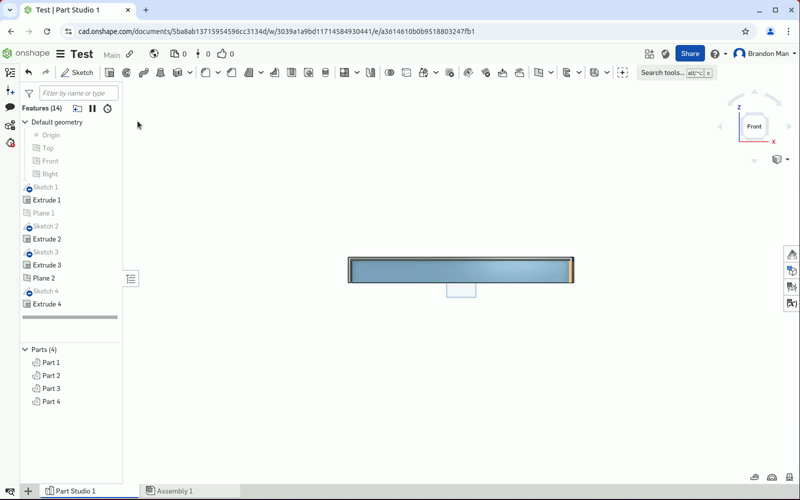
key(shift+h)
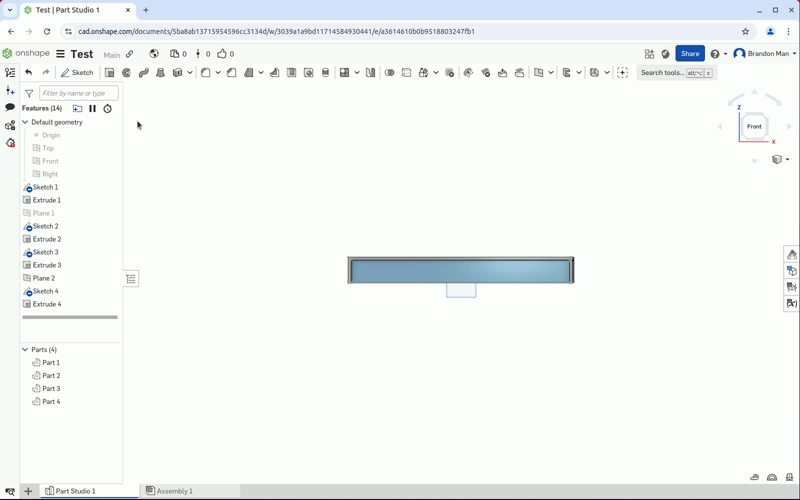
key(shift+h)
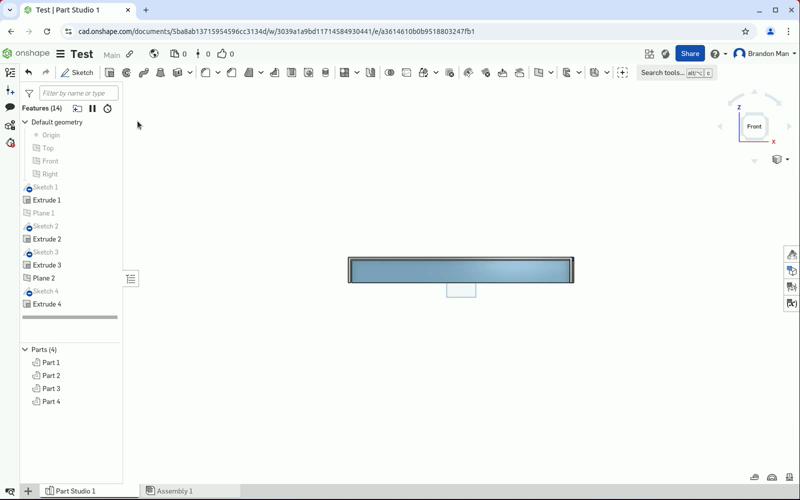
mouse_move(73, 189)
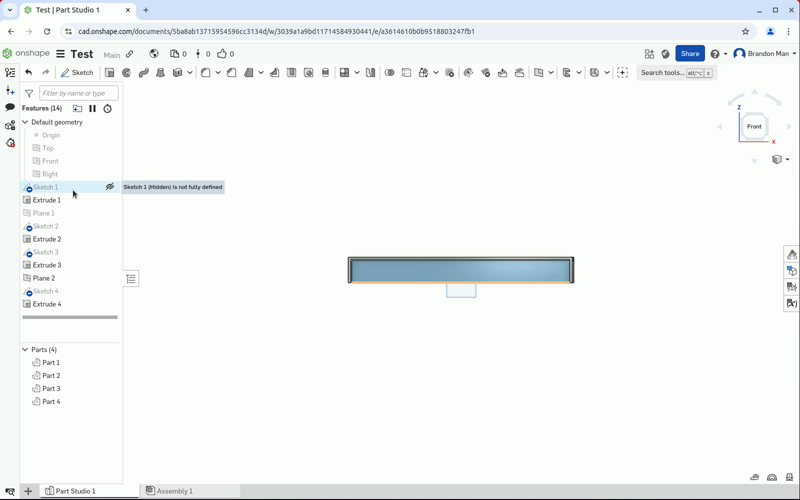
click(73, 189)
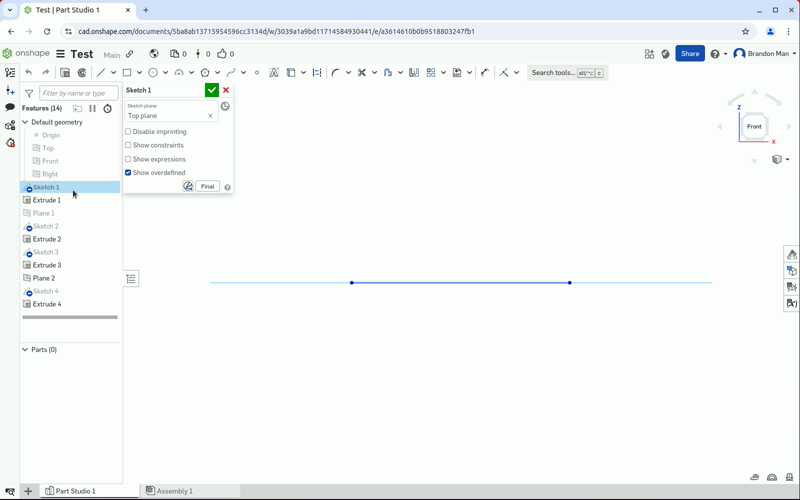
mouse_move(229, 92)
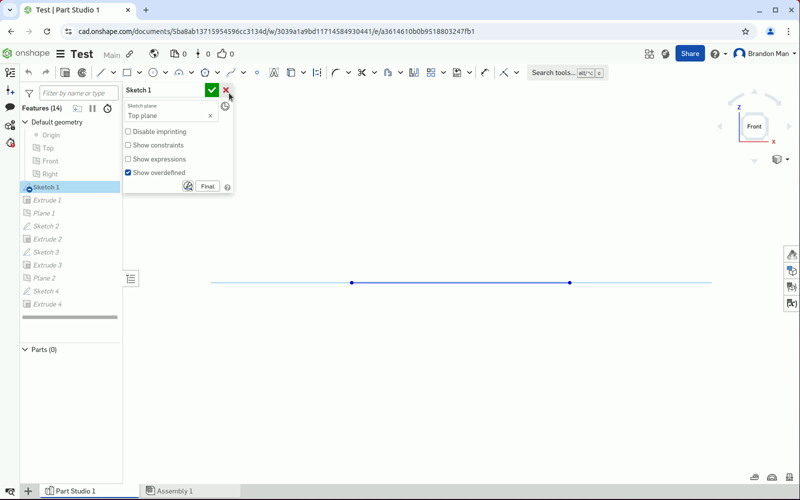
click(229, 92)
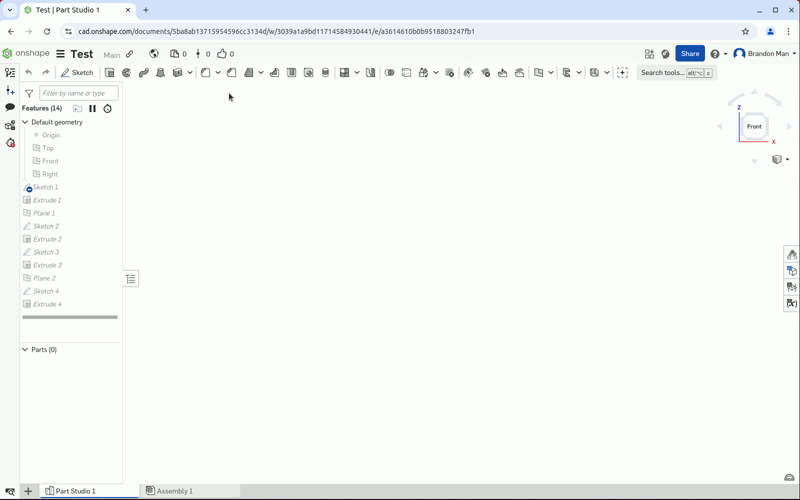
key(shift+s)
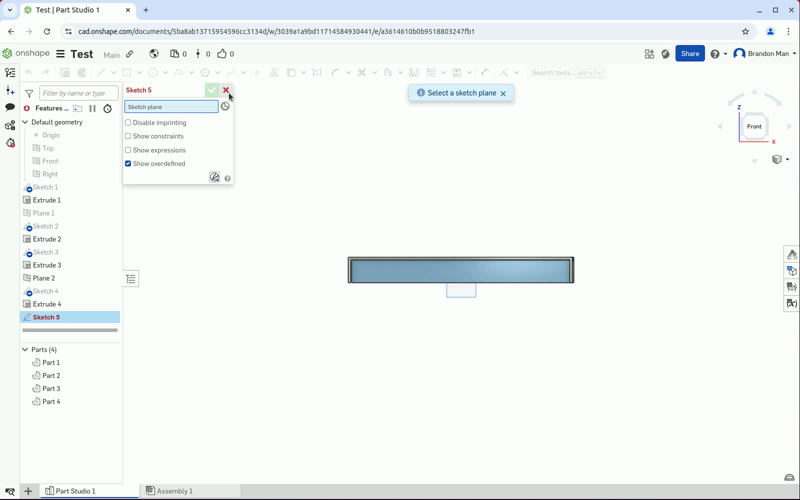
mouse_move(73, 280)
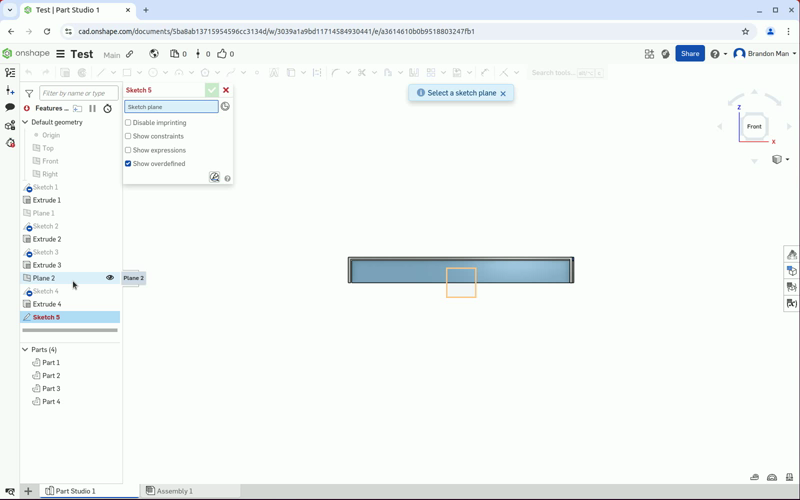
click(73, 280)
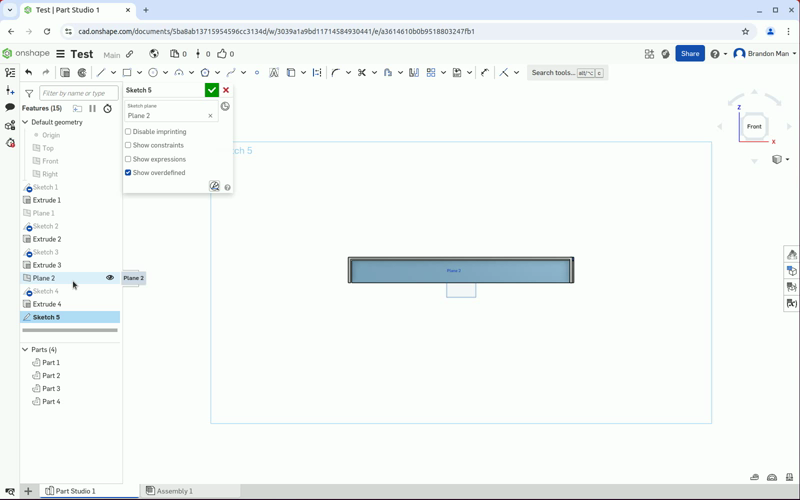
mouse_move(73, 352)
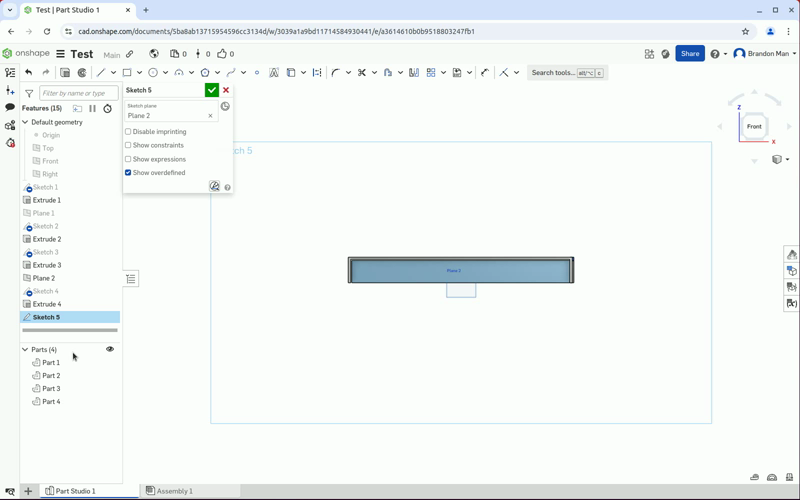
key(y)
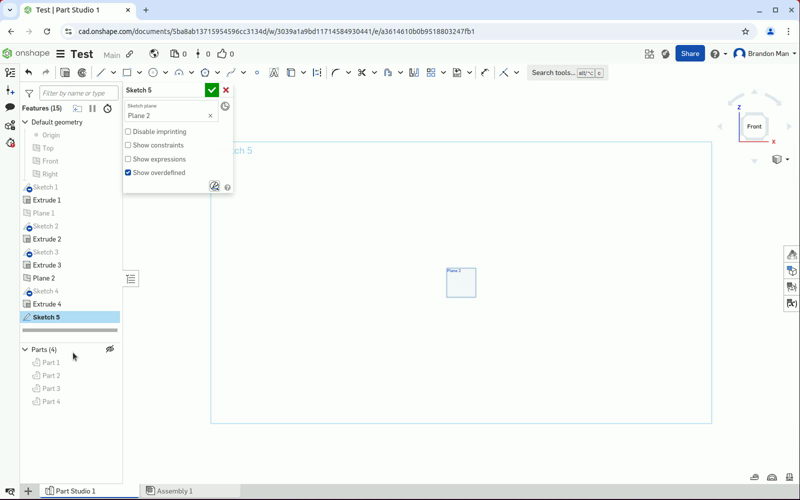
key(l)
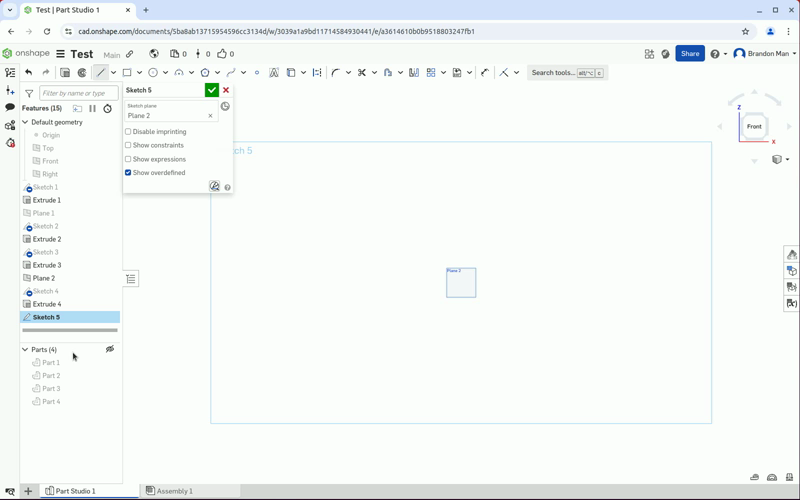
key_down(shift)
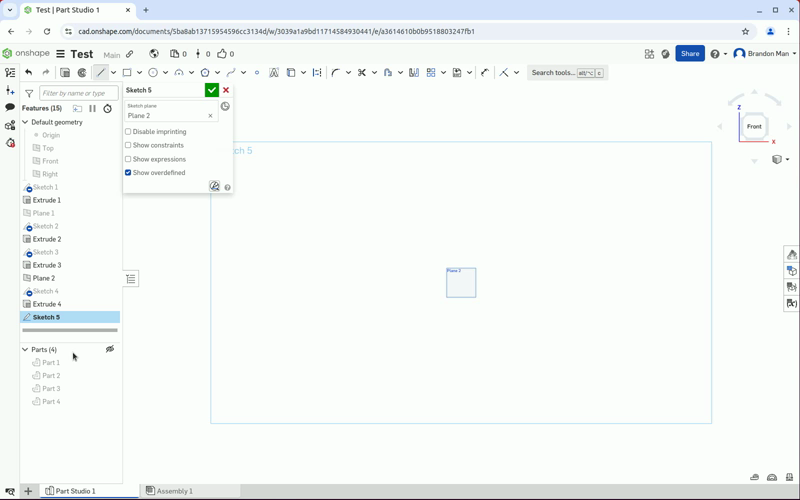
mouse_move(351, 282)
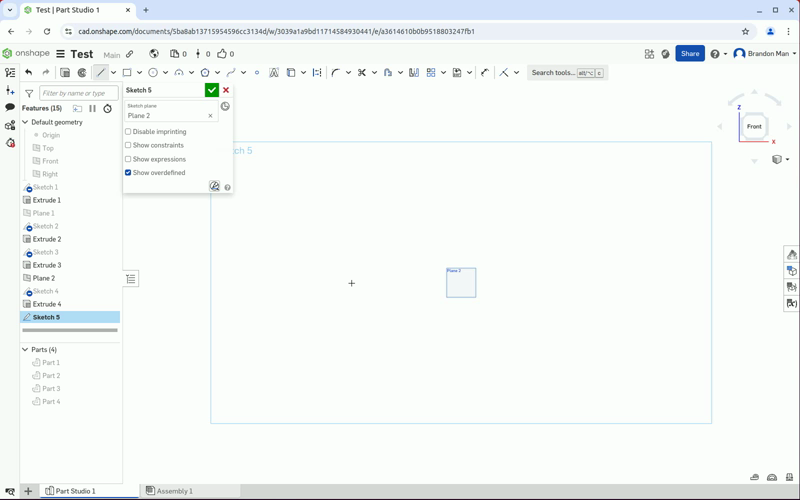
click(351, 282)
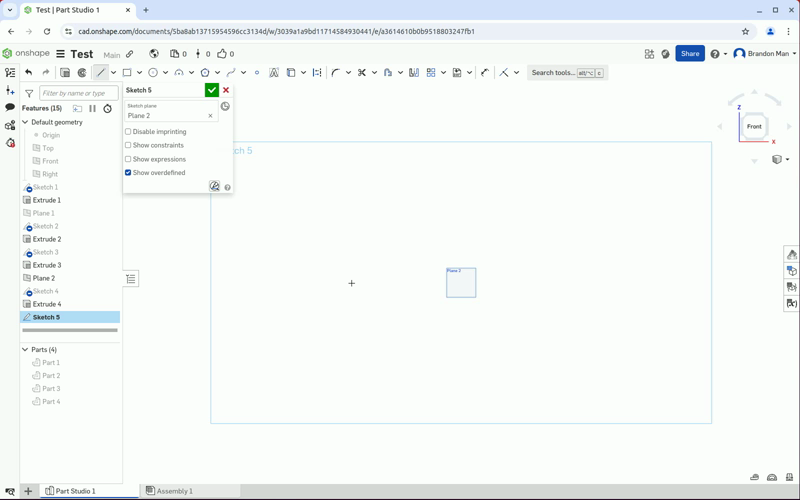
key_up(shift)
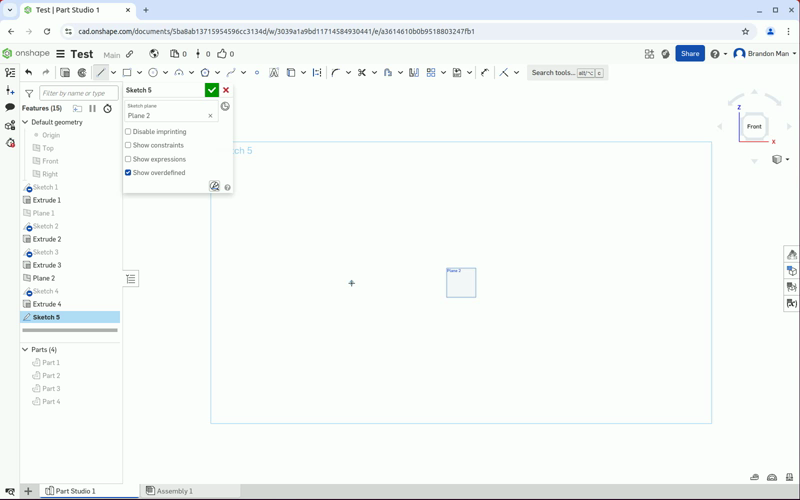
key_down(shift)
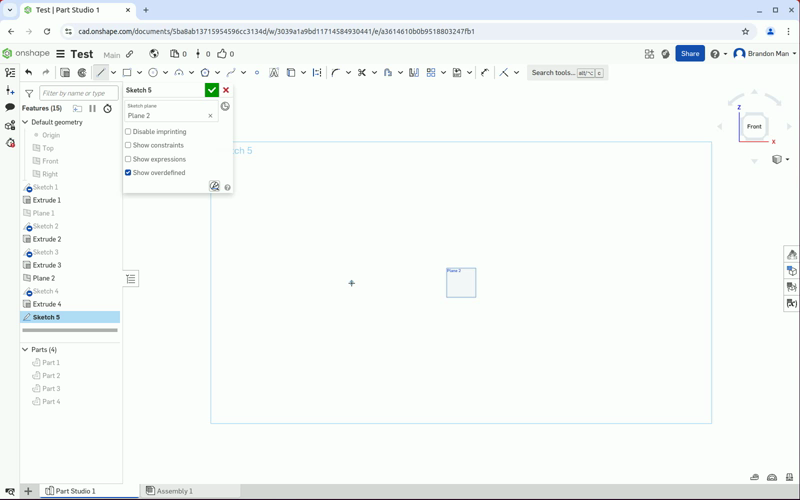
mouse_move(569, 282)
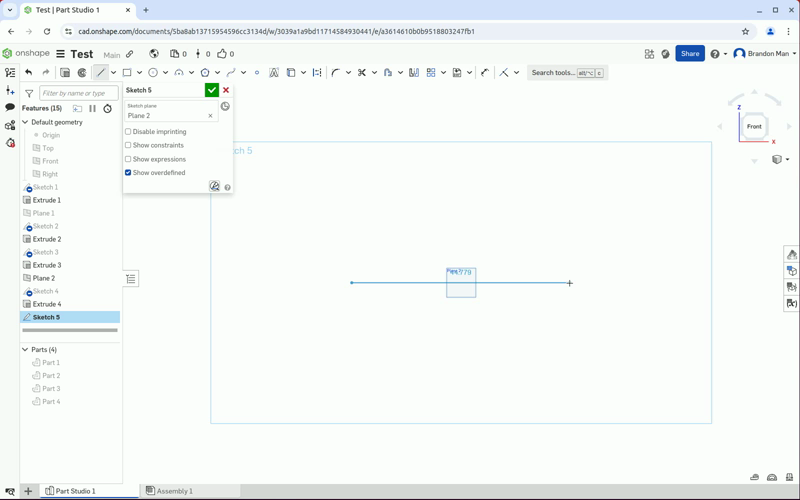
click(569, 282)
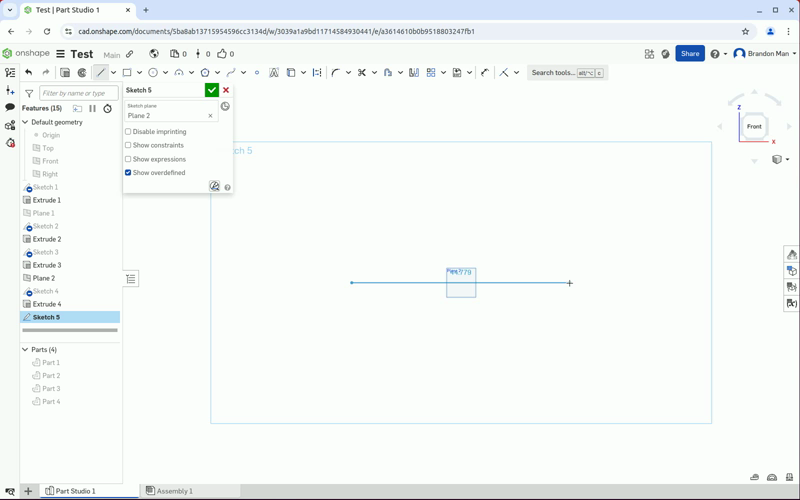
key_up(shift)
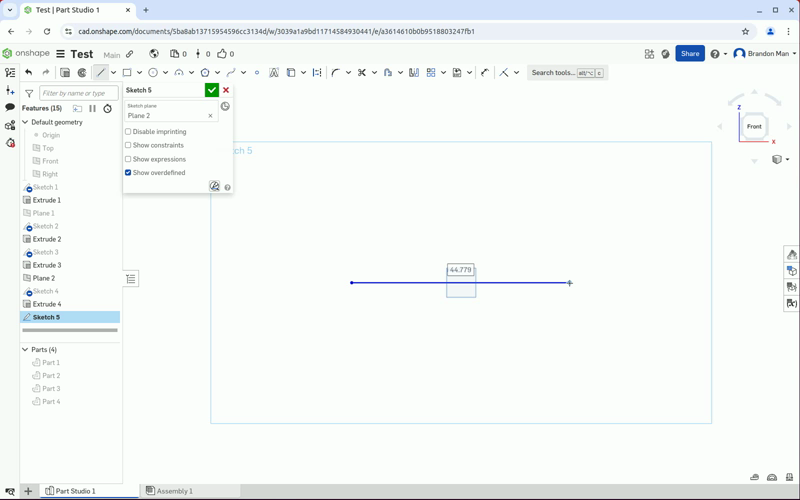
key_down(shift)
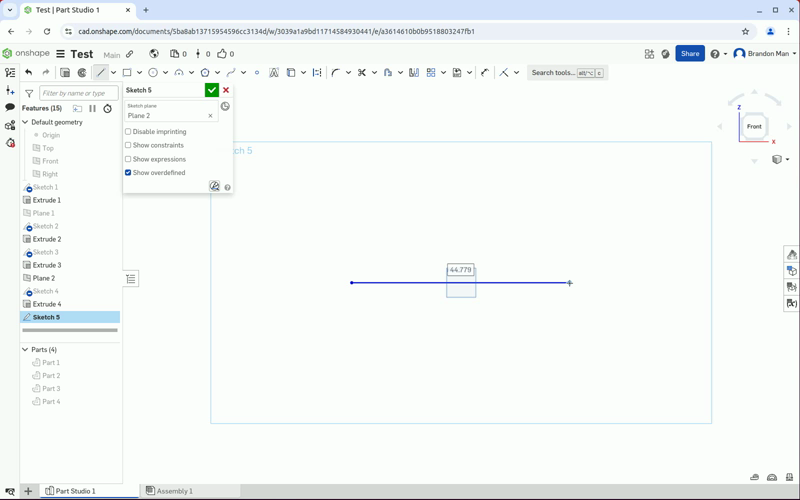
mouse_move(589, 282)
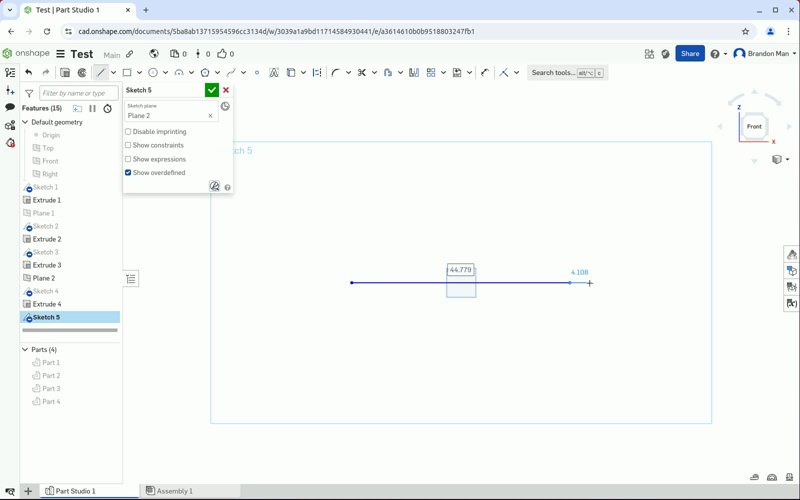
mouse_move(569, 260)
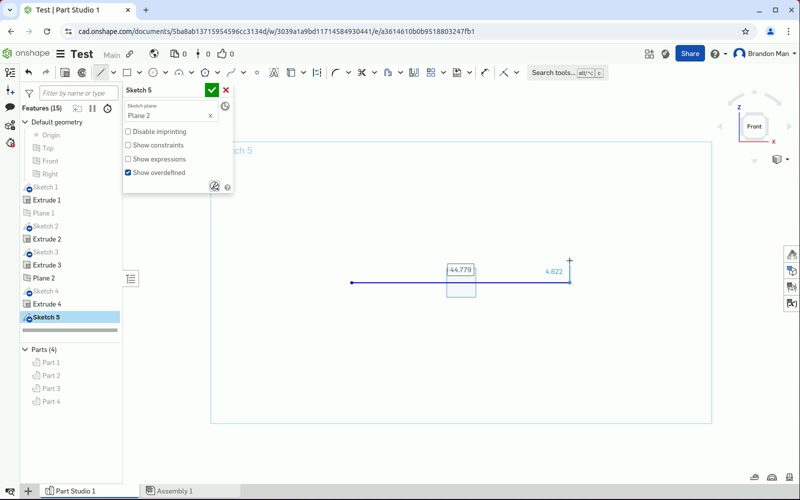
click(569, 260)
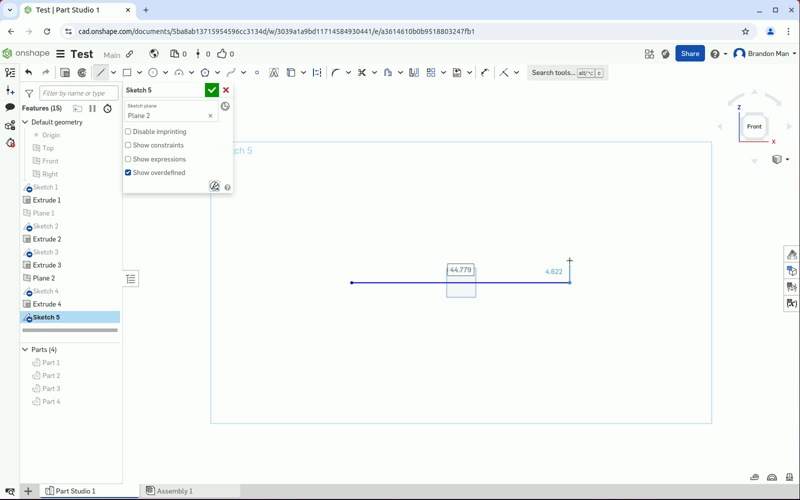
key_up(shift)
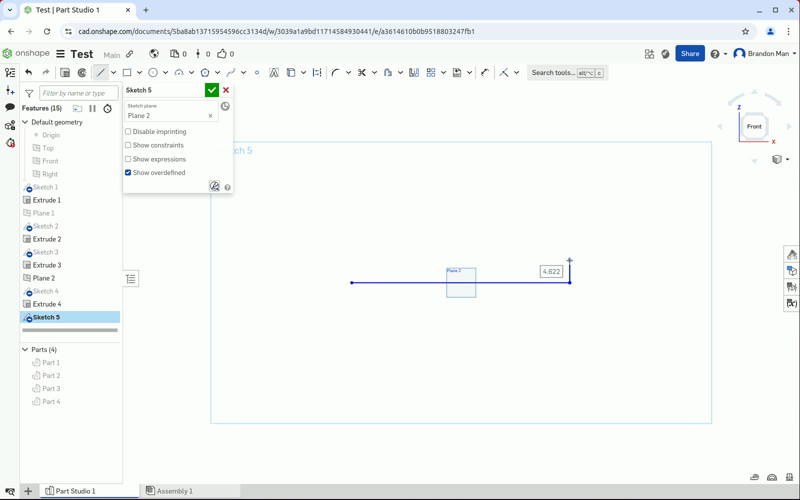
key_down(shift)
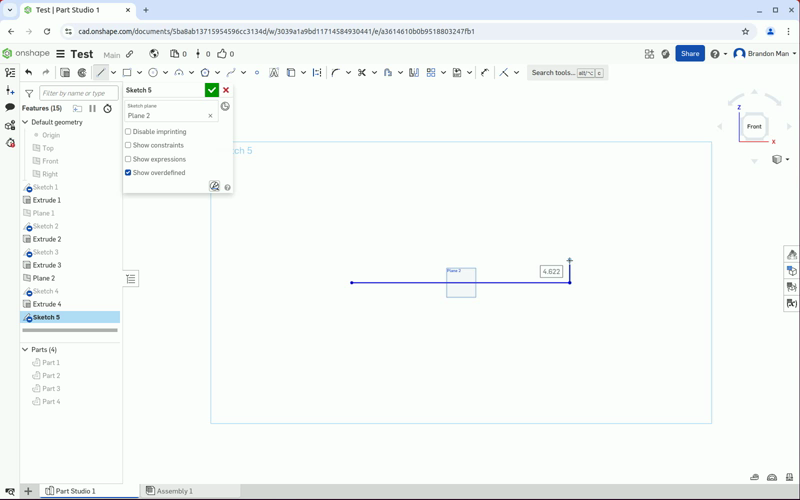
mouse_move(351, 260)
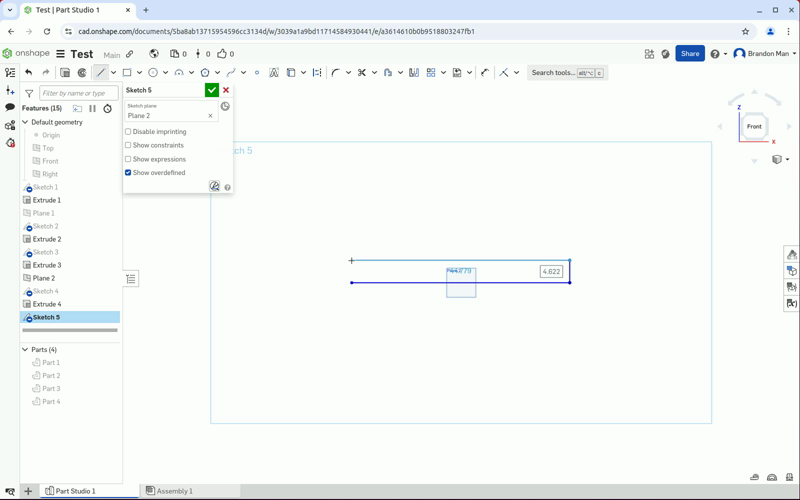
click(351, 260)
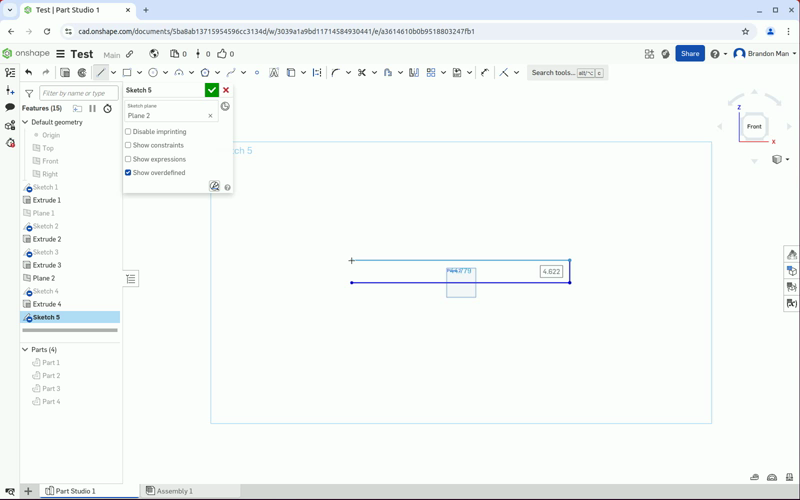
key_up(shift)
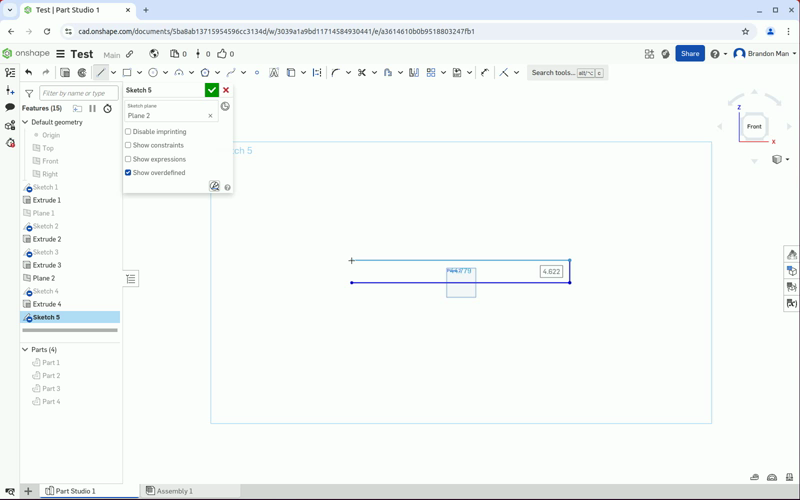
mouse_move(381, 260)
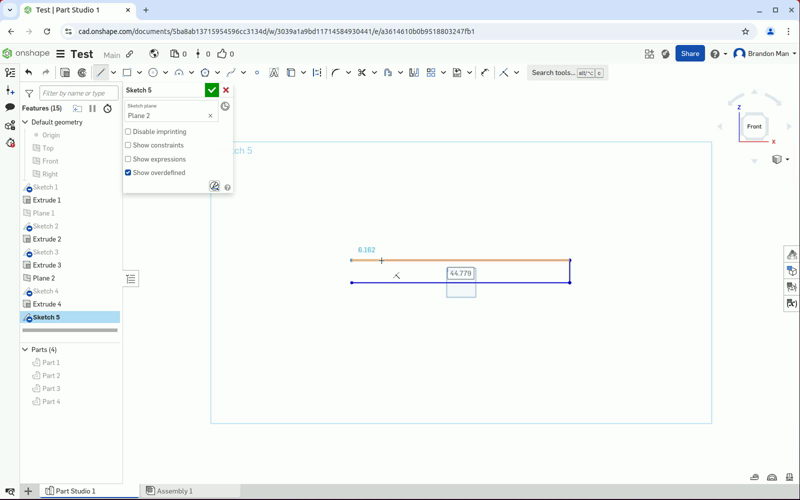
key_down(shift)
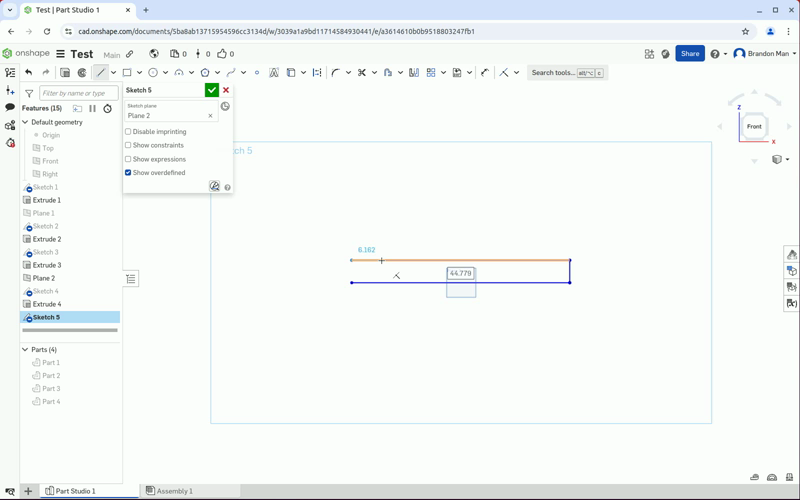
mouse_move(351, 282)
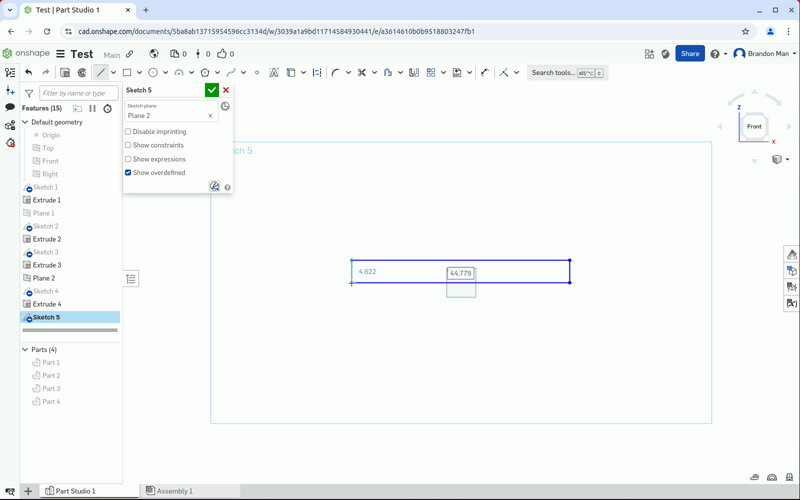
key_up(shift)
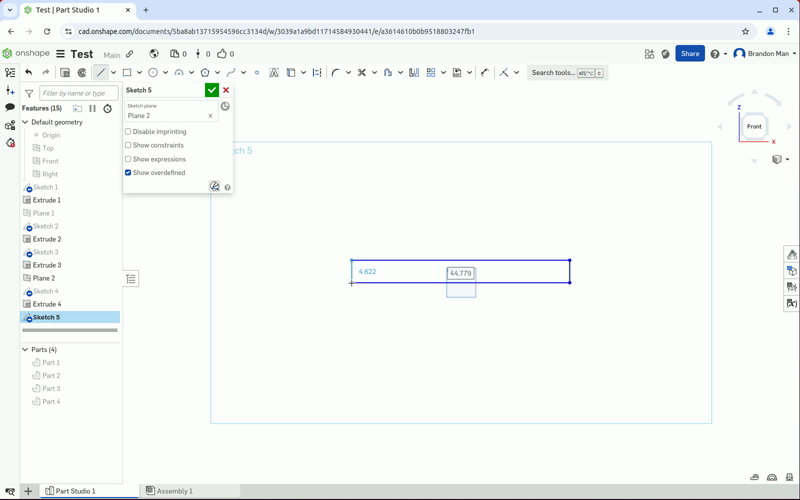
click(351, 282)
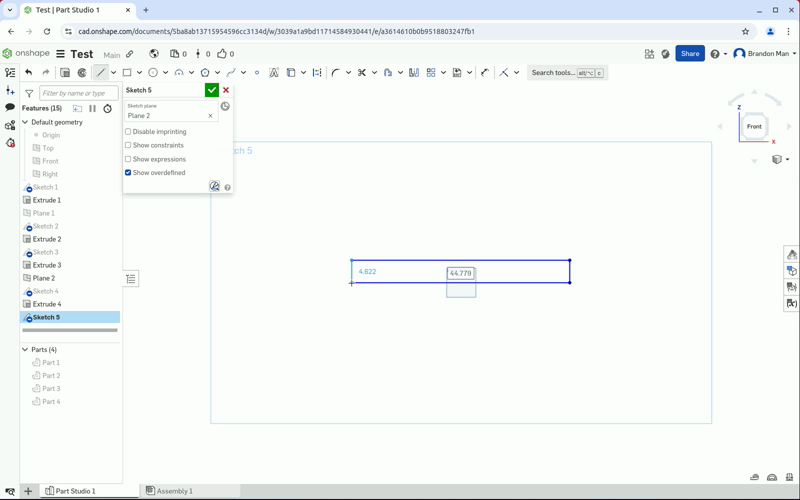
key(esc)
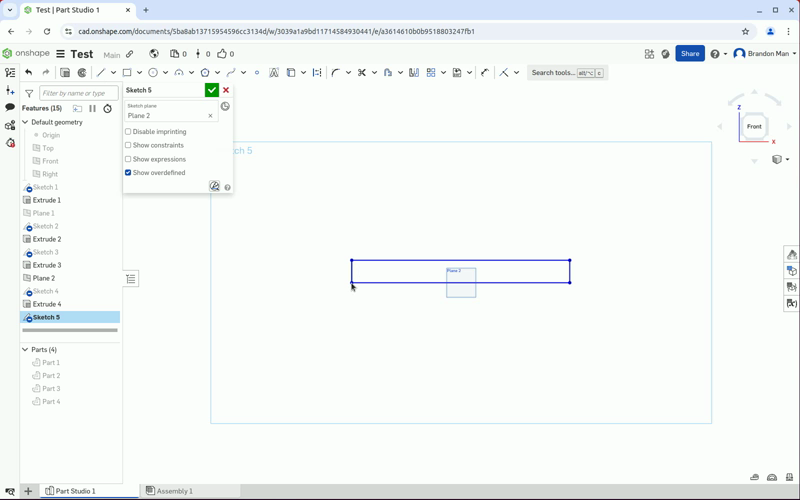
mouse_move(432, 263)
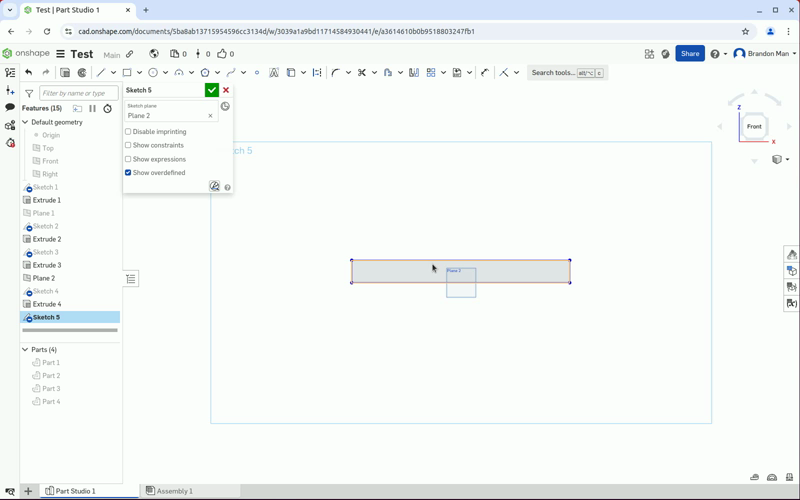
click(432, 263)
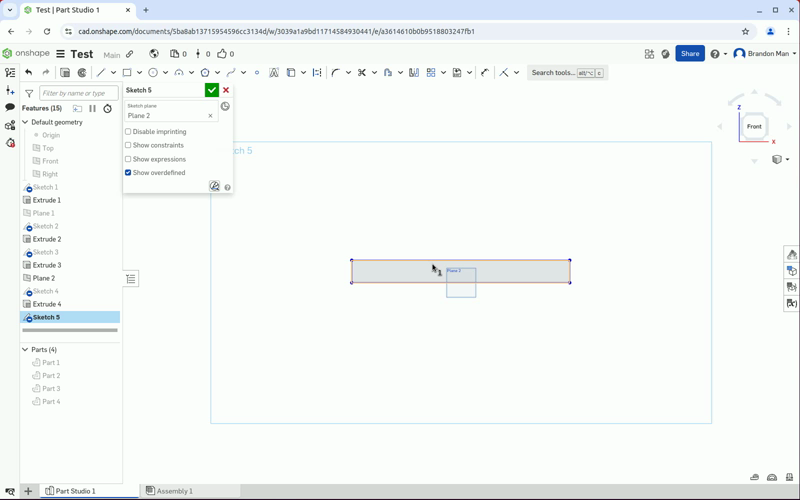
mouse_move(73, 352)
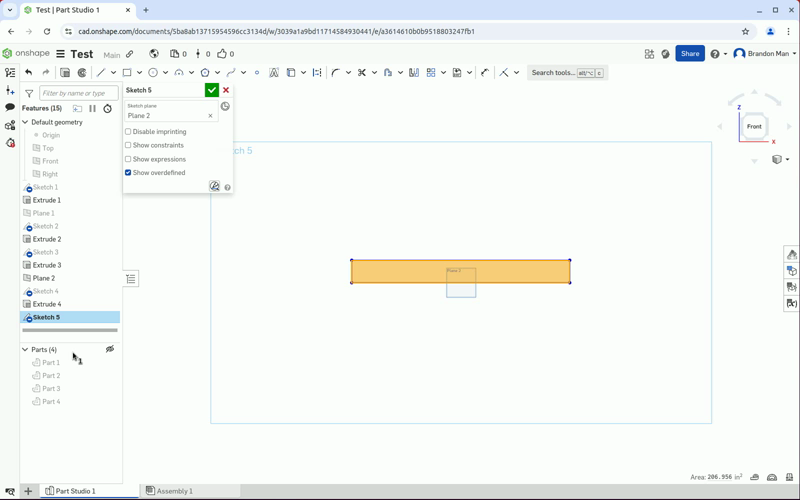
key(shift+y)
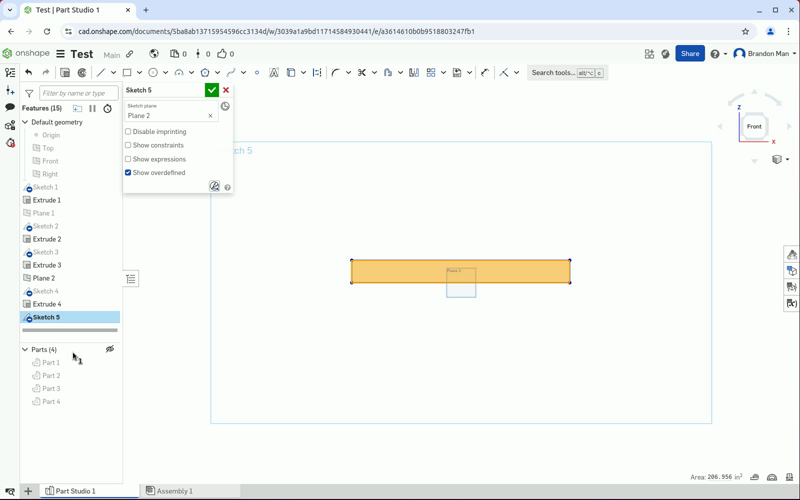
key(shift+e)
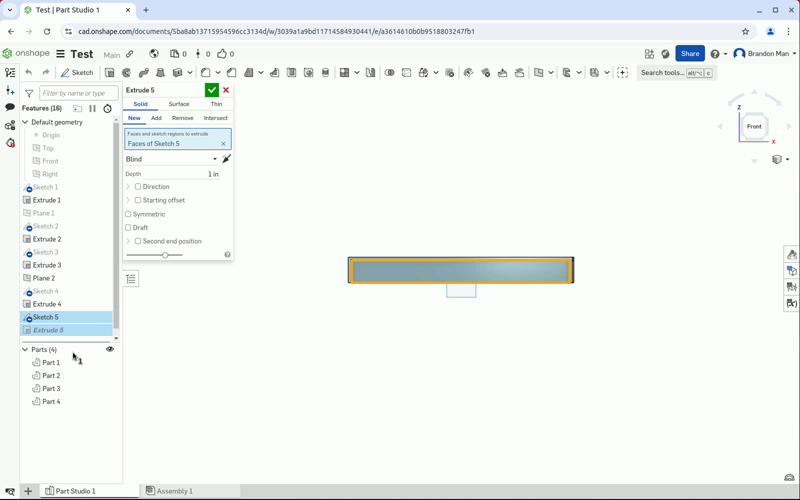
mouse_move(143, 106)
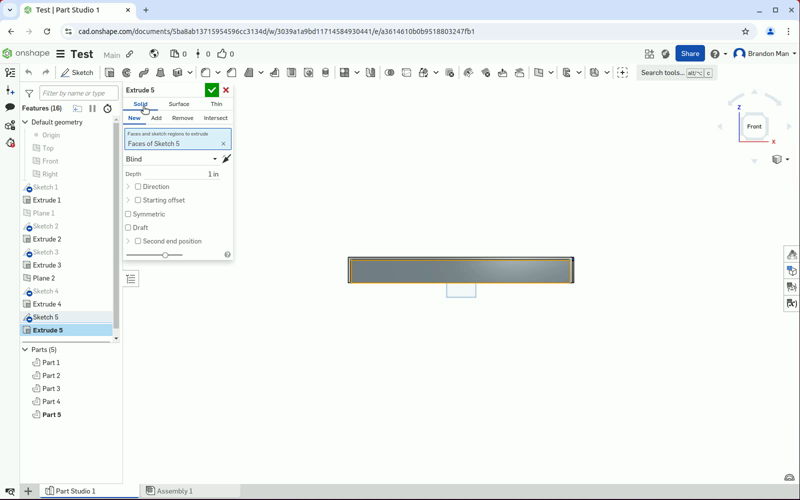
click(143, 106)
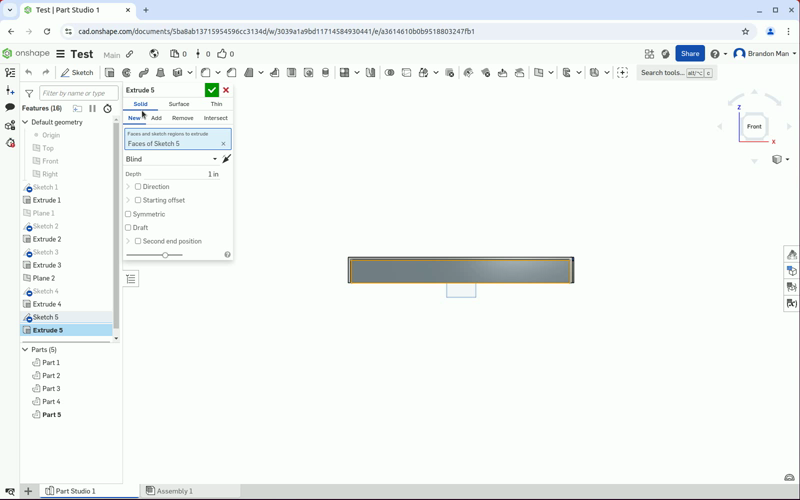
mouse_move(137, 120)
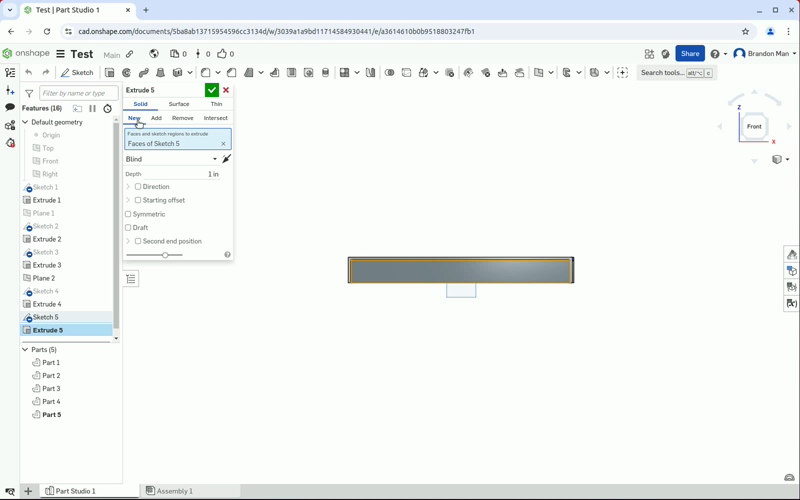
click(137, 120)
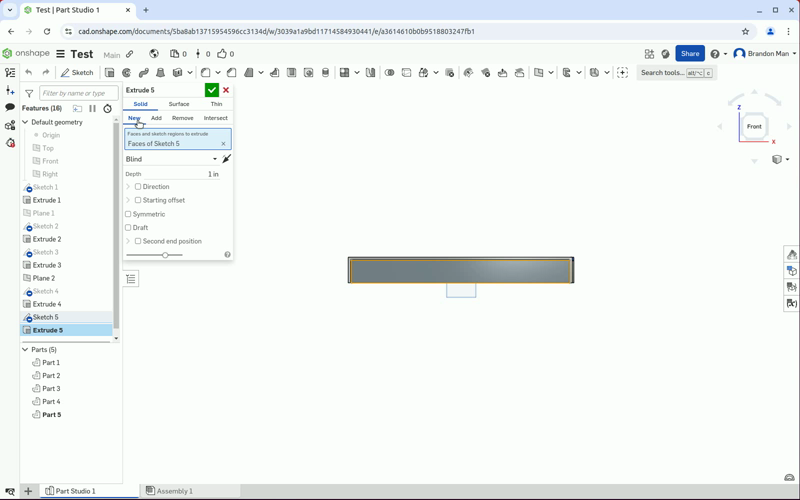
key(tab, 4)
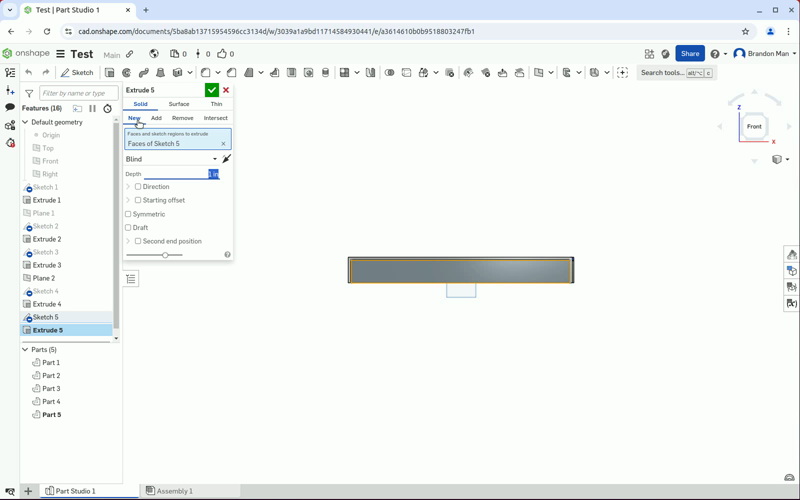
text(0.722)
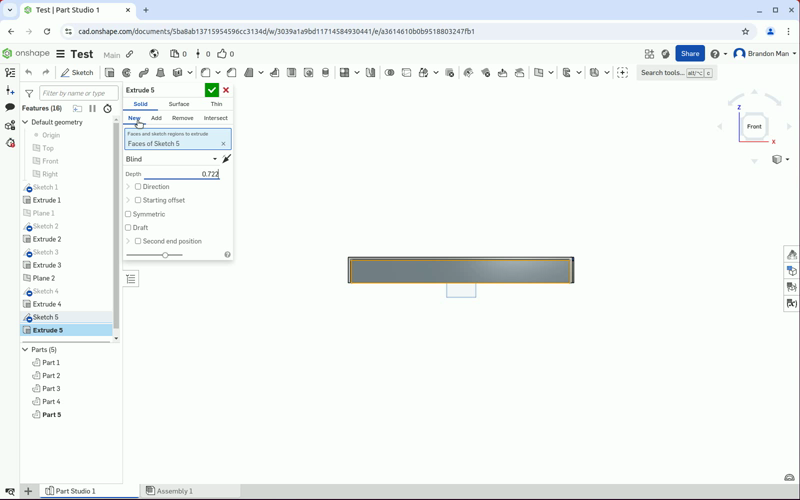
key(enter)
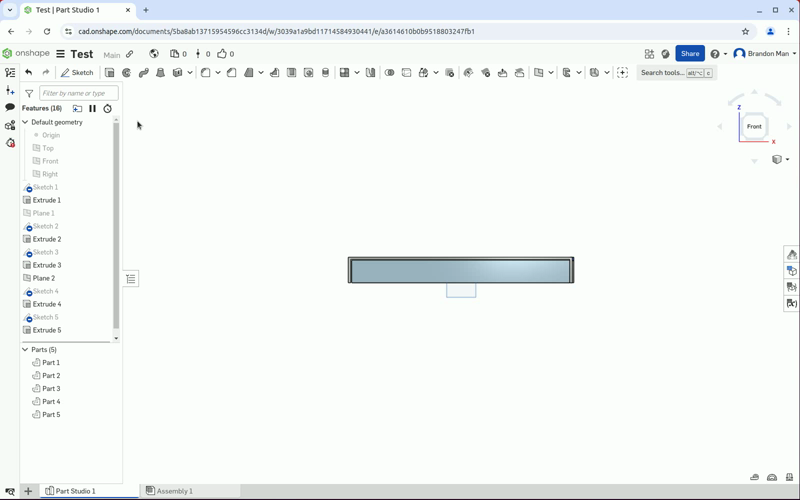
key(shift+h)
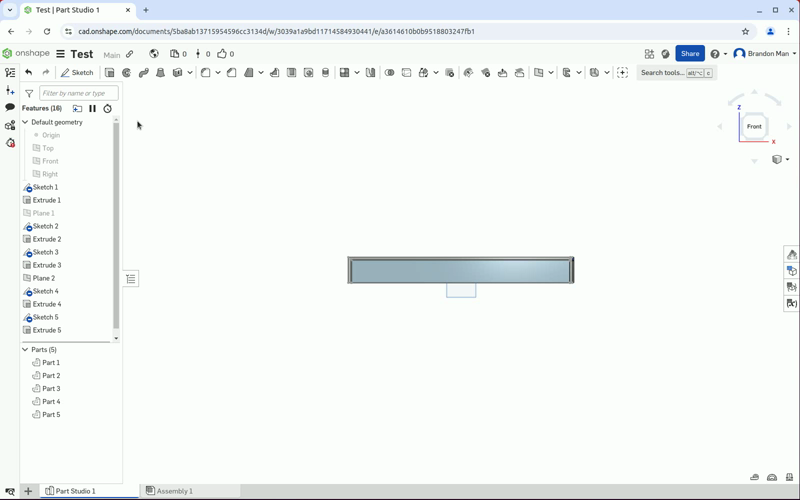
key(shift+h)
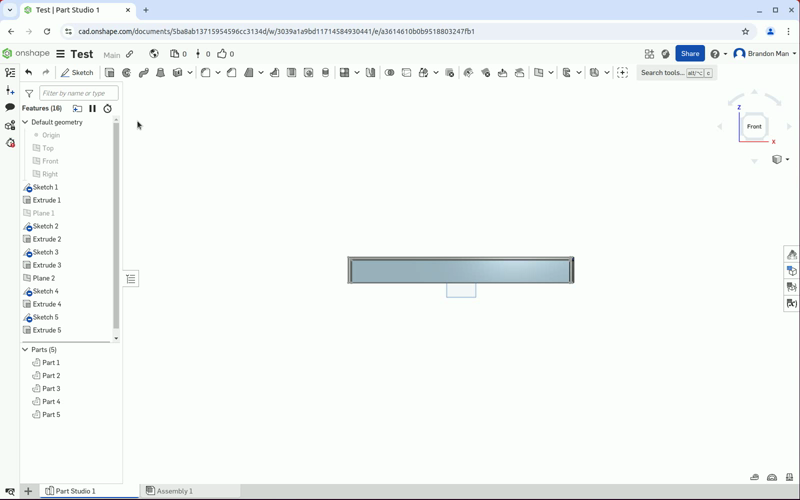
key(shift+7)
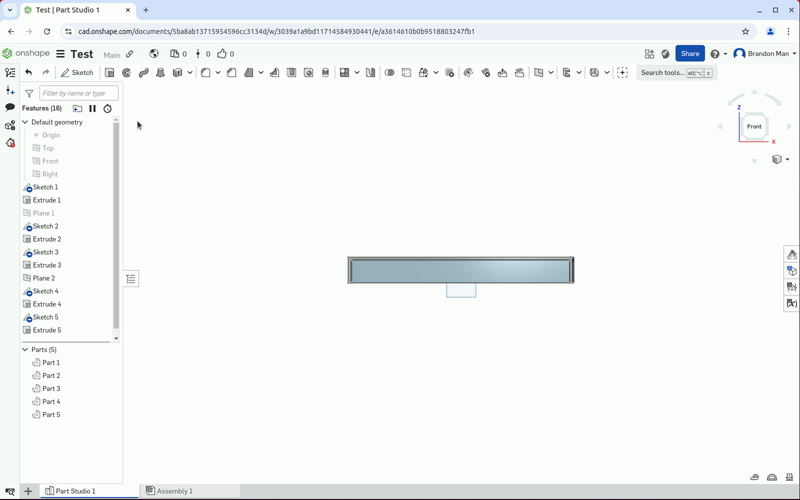
key(left, 2)
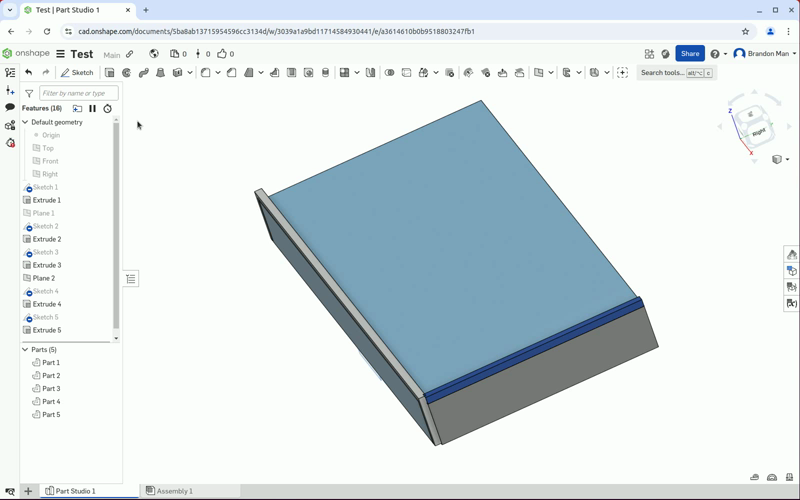
key(down, 2)
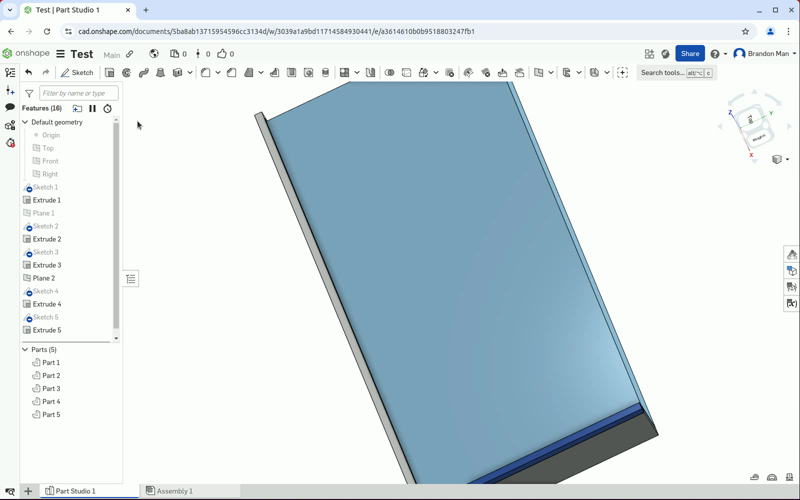
key(up, 2)
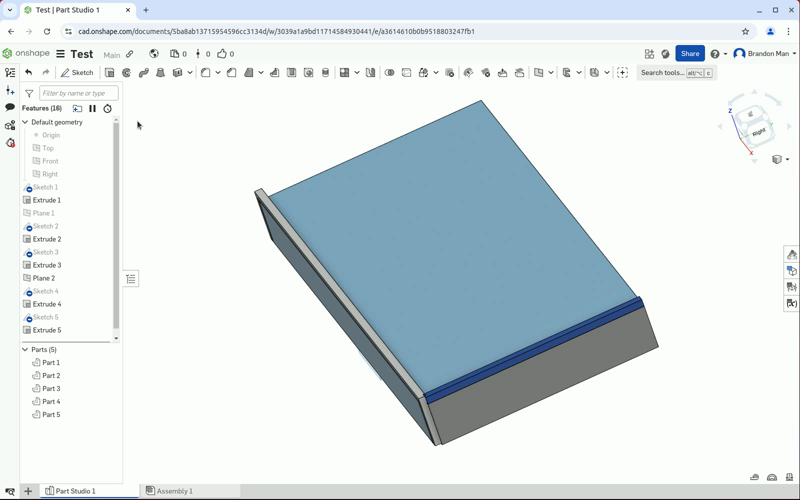
key(right, 2)
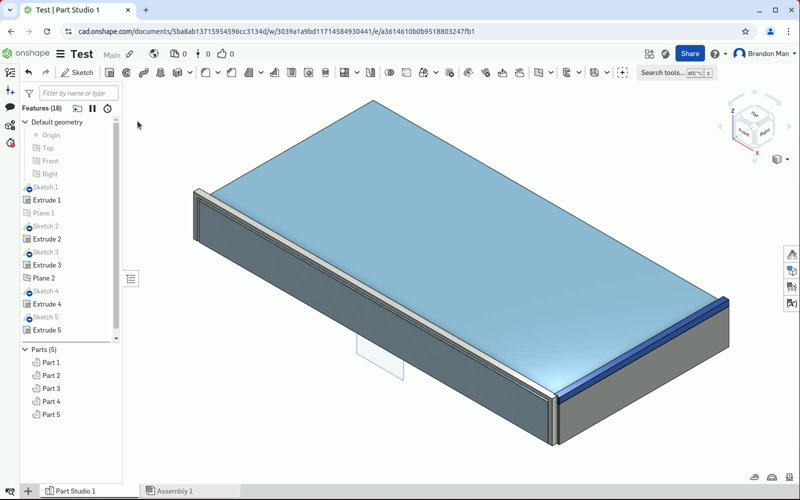
mouse_move(69, 189)
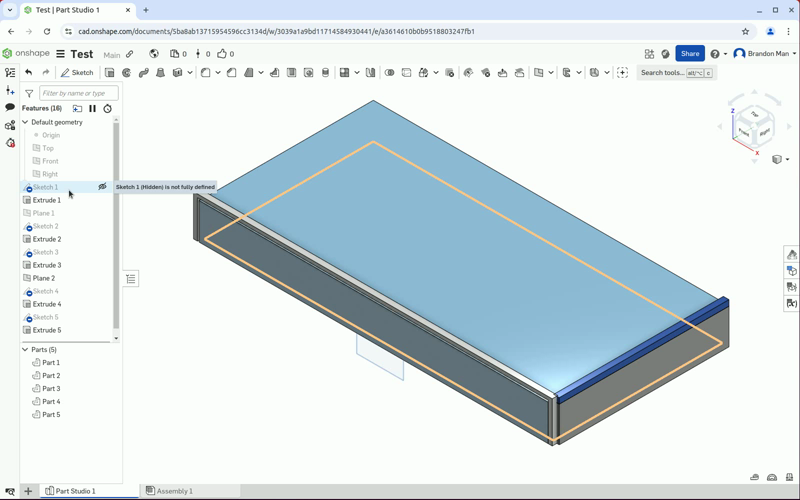
click(69, 189)